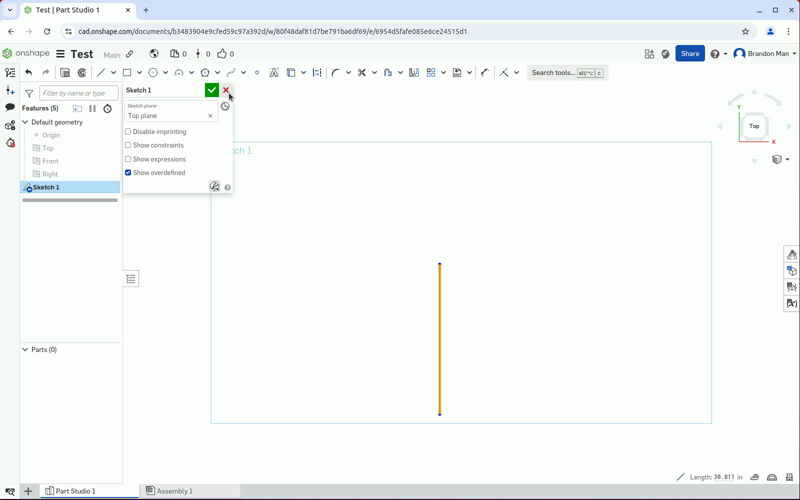
key(shift+h)
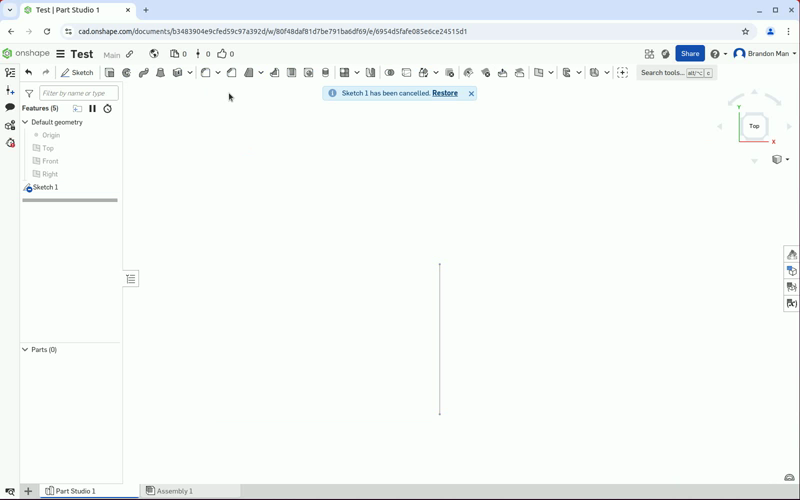
key(shift+s)
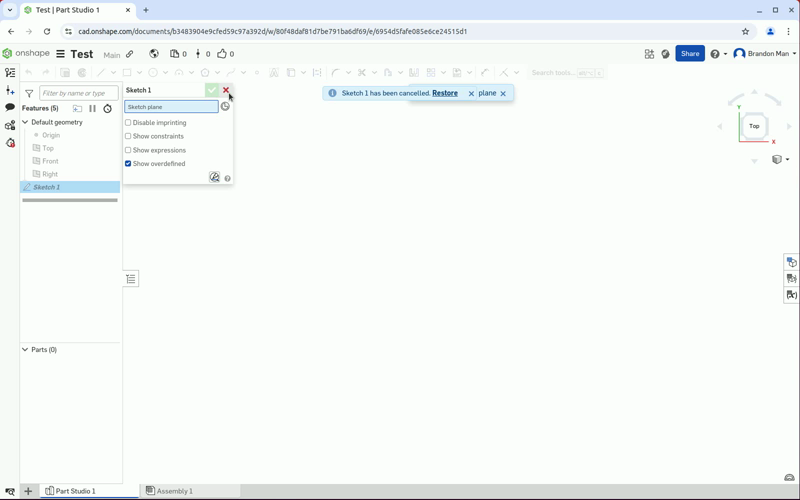
mouse_move(73, 150)
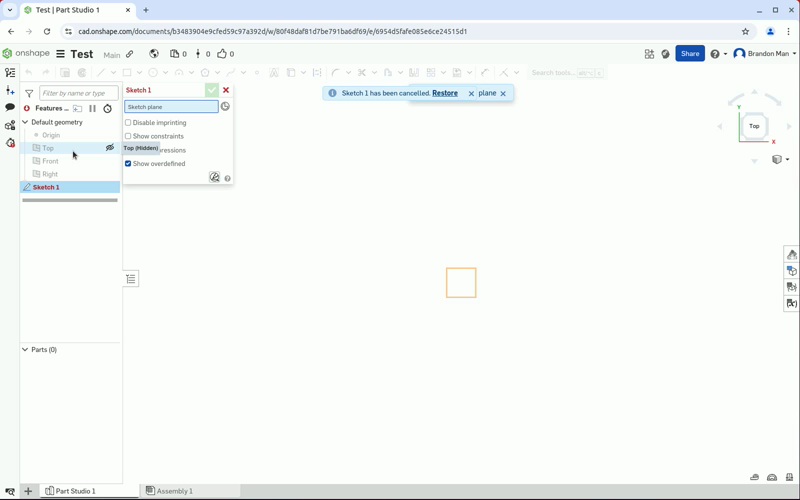
click(73, 150)
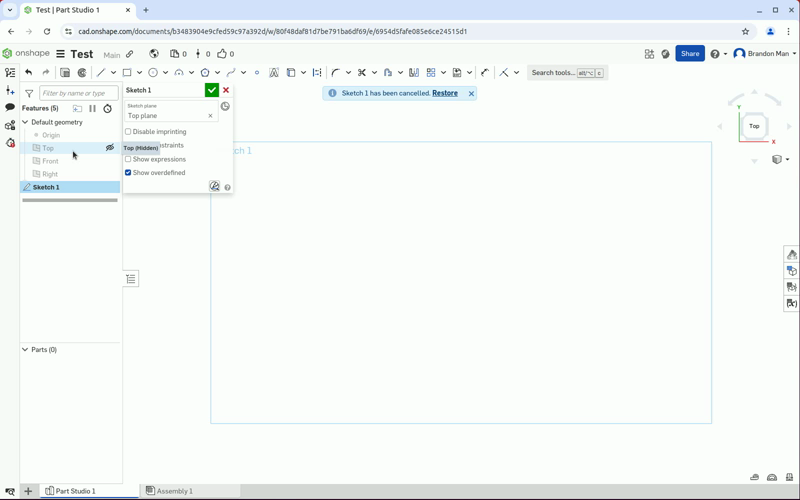
mouse_move(73, 352)
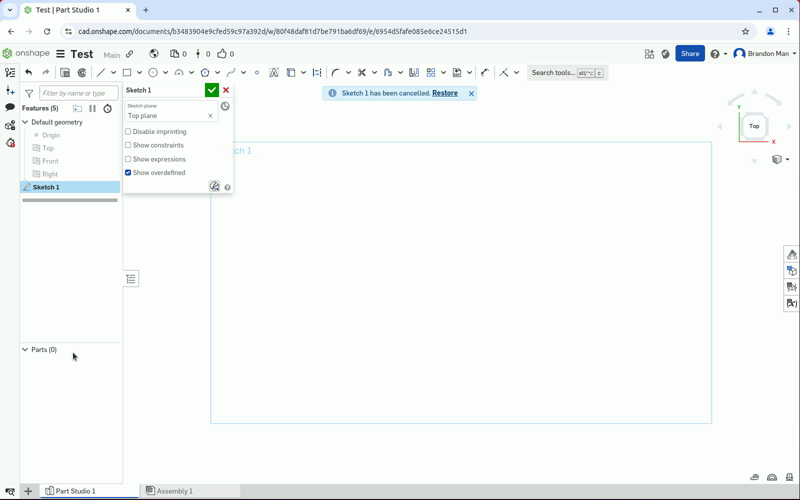
key(y)
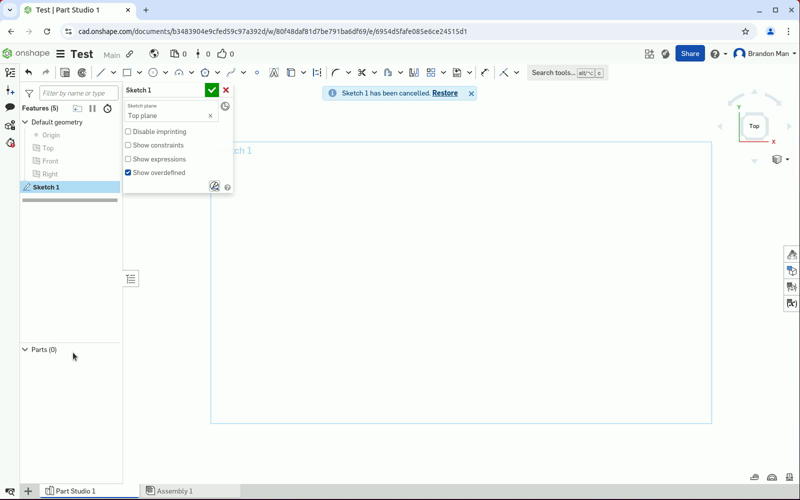
key(l)
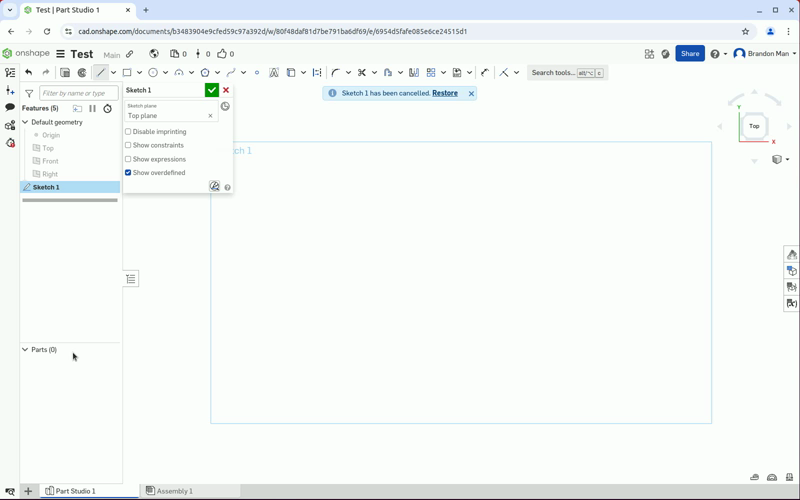
key_down(shift)
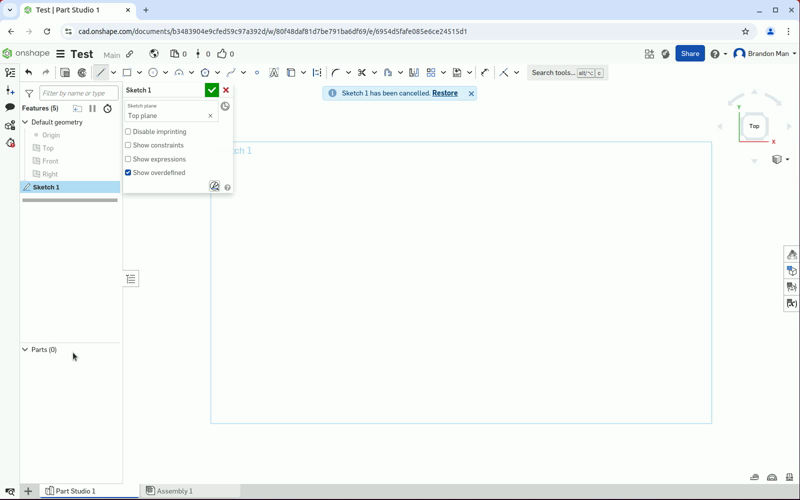
mouse_move(456, 395)
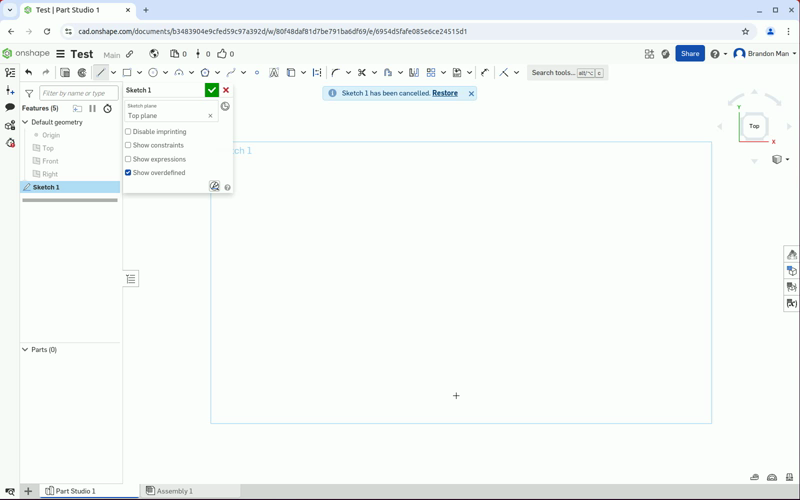
click(456, 395)
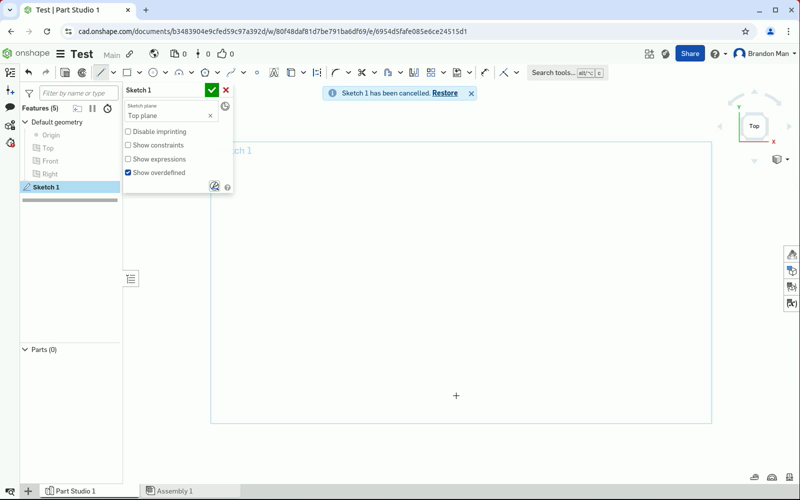
key_up(shift)
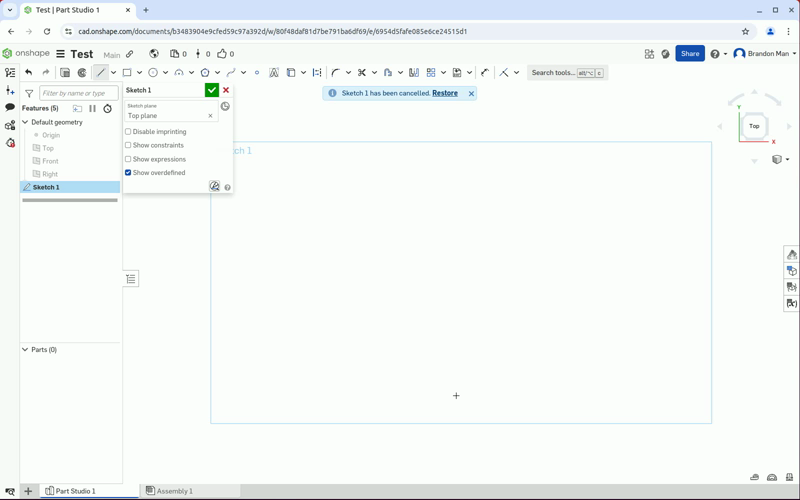
key_down(shift)
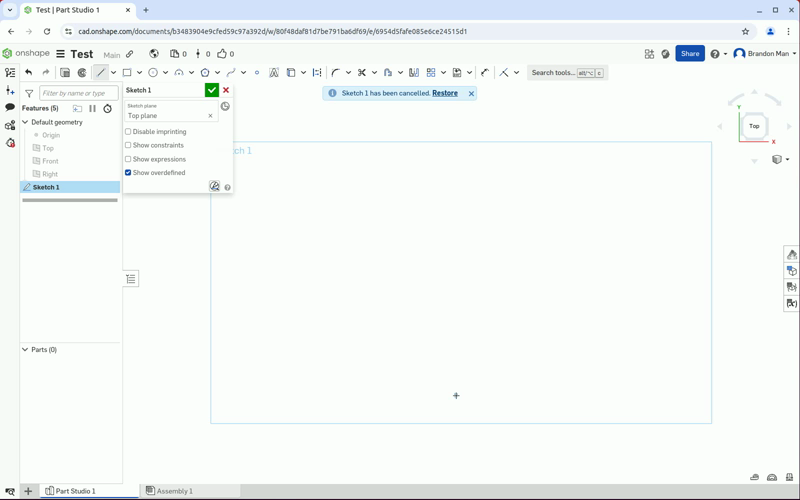
mouse_move(486, 395)
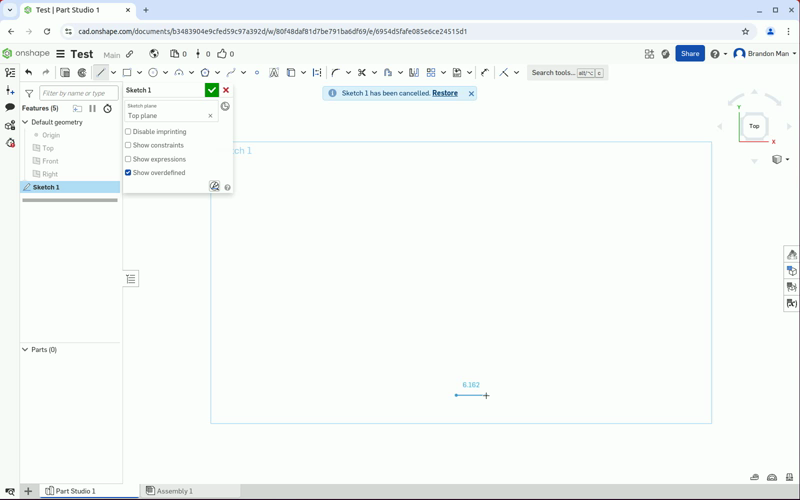
mouse_move(465, 395)
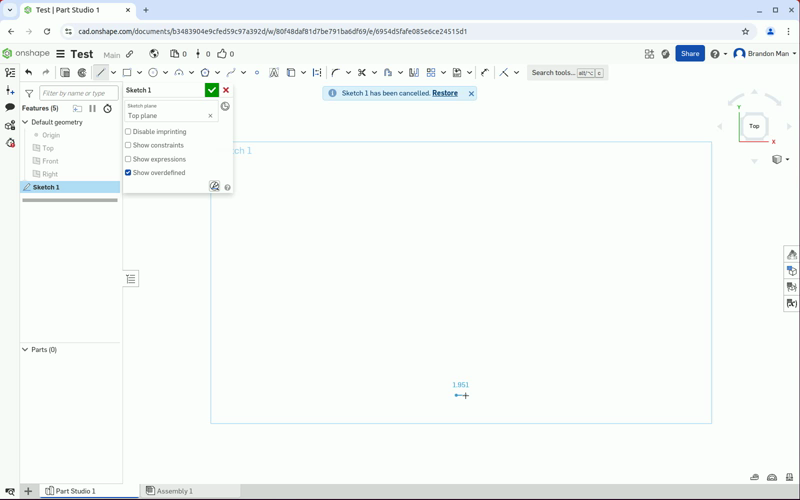
click(465, 395)
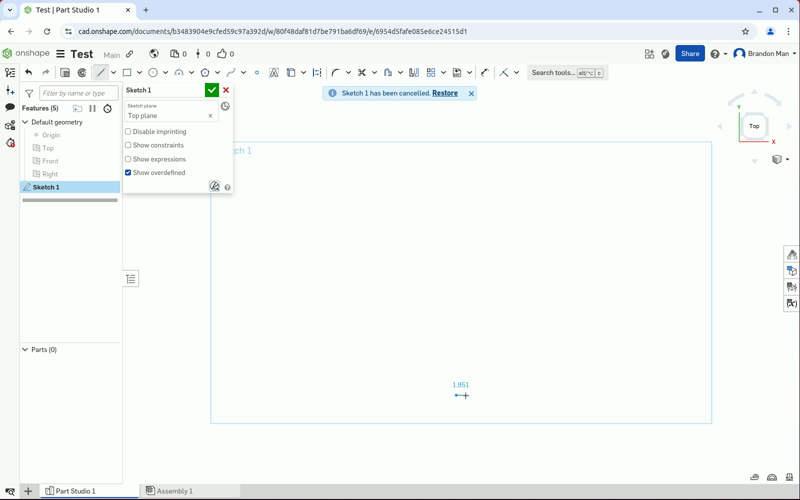
key_up(shift)
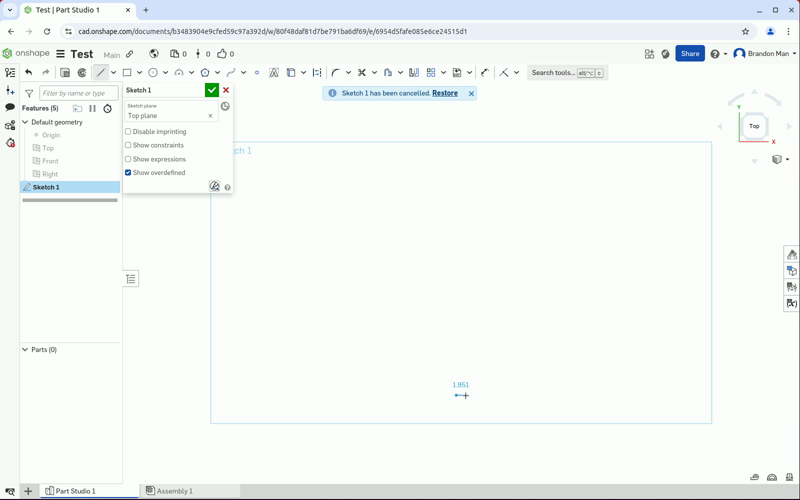
key_down(shift)
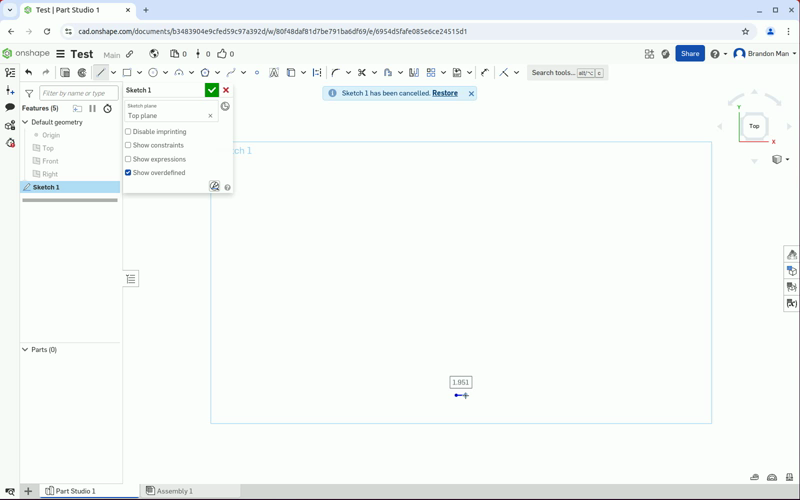
mouse_move(465, 171)
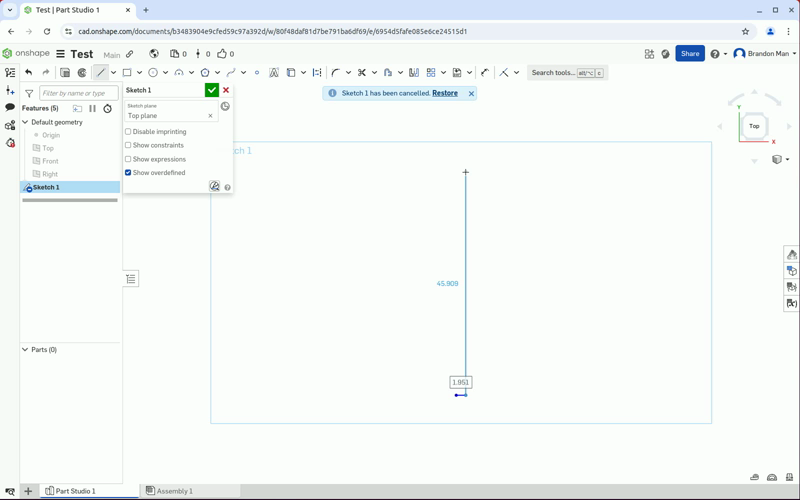
click(465, 171)
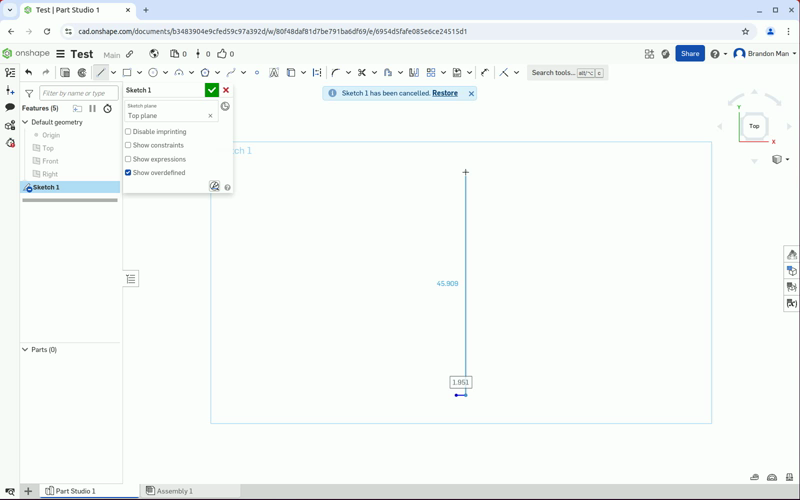
key_up(shift)
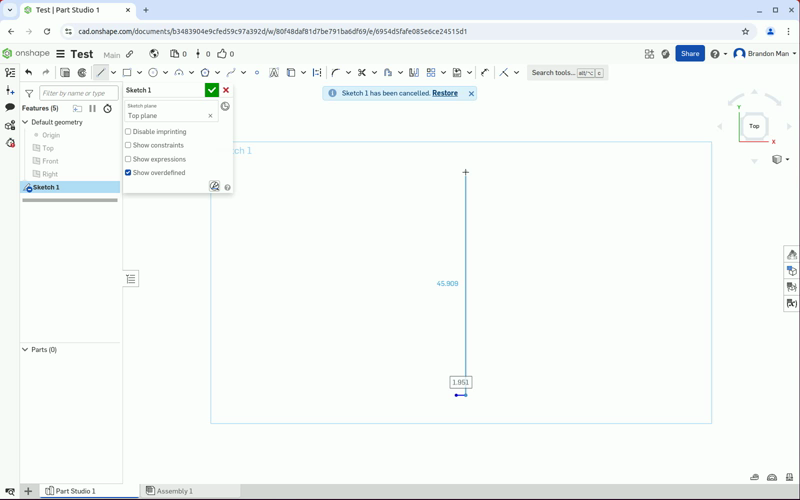
key_down(shift)
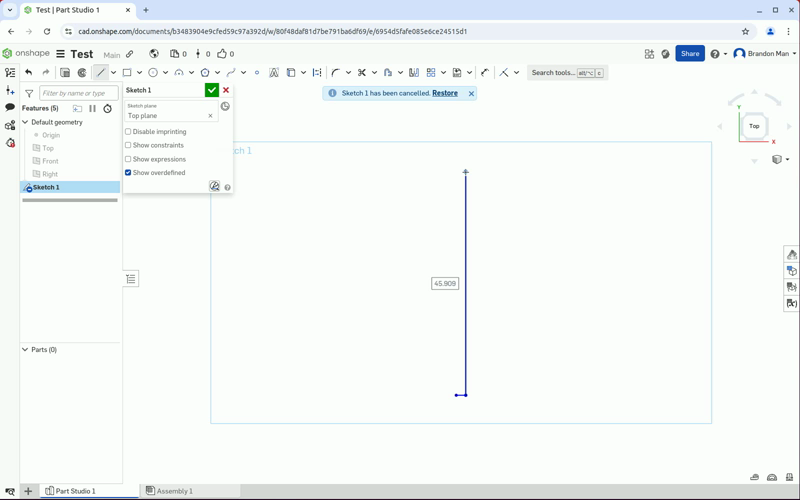
mouse_move(495, 171)
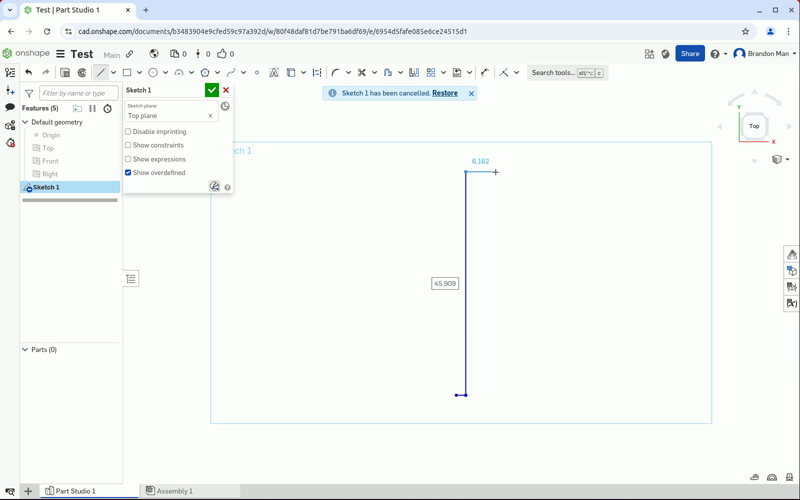
mouse_move(456, 171)
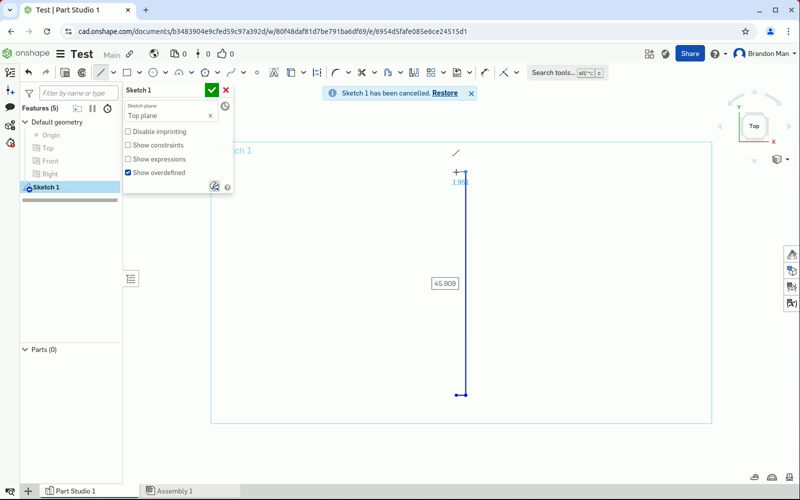
click(456, 171)
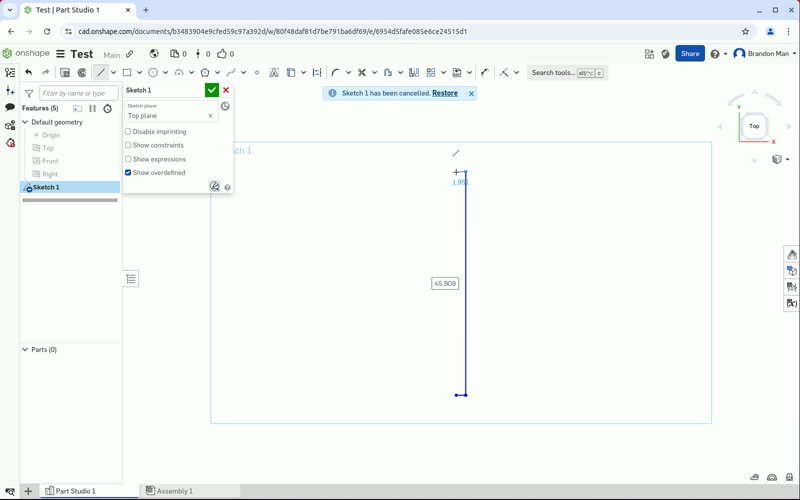
key_up(shift)
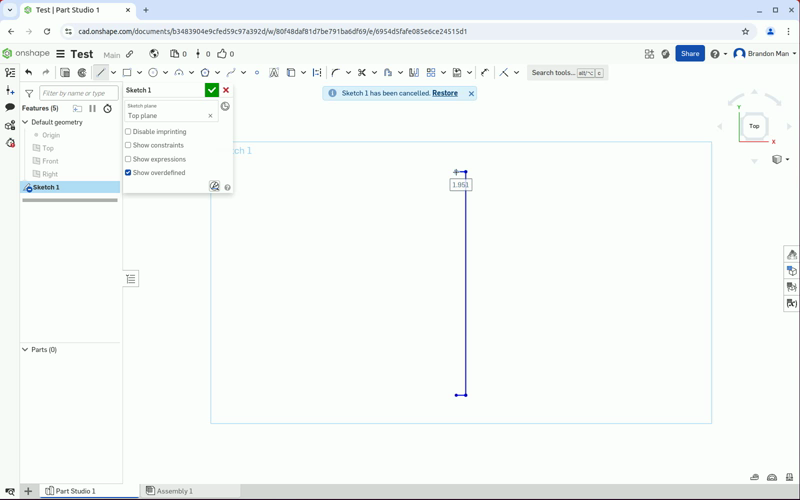
key_down(shift)
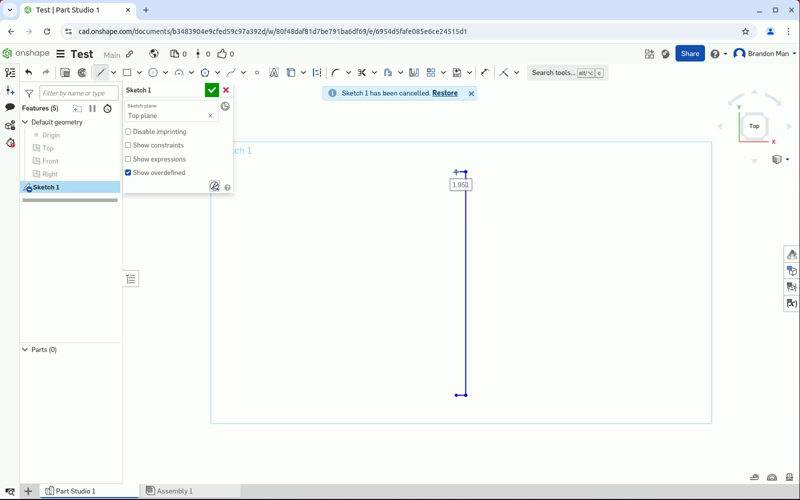
mouse_move(456, 395)
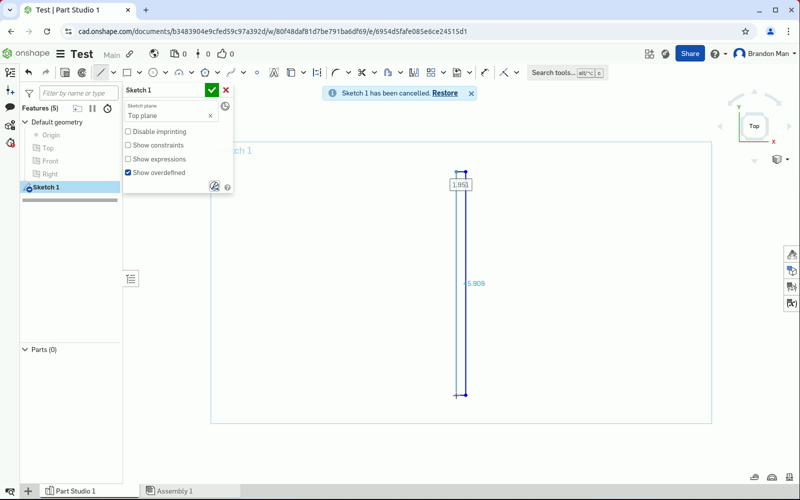
key_up(shift)
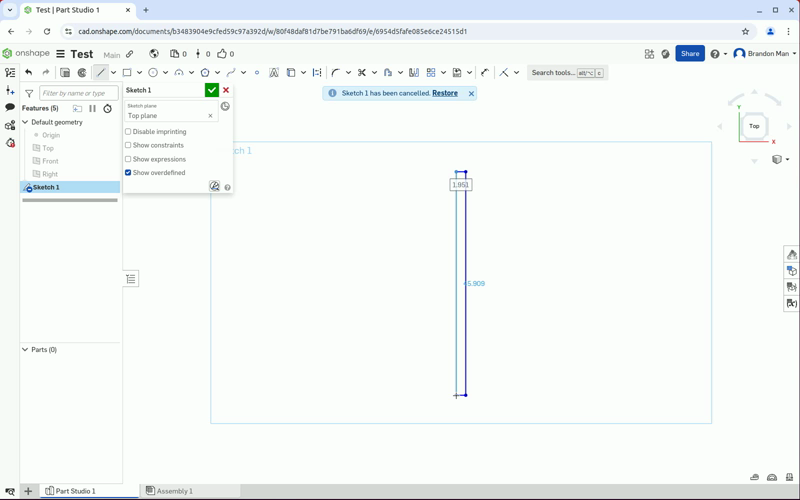
click(456, 395)
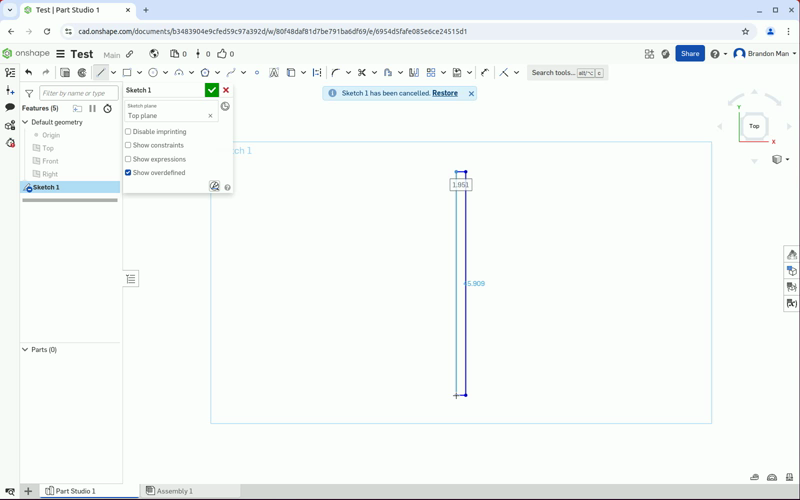
key(esc)
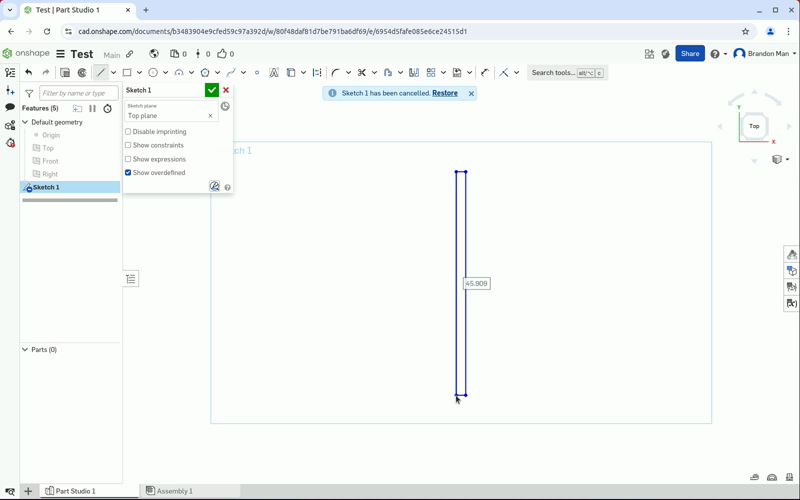
mouse_move(461, 238)
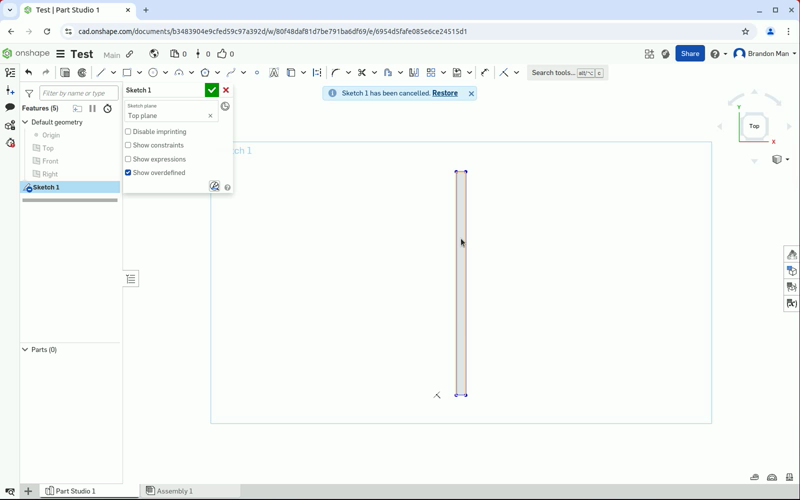
click(461, 238)
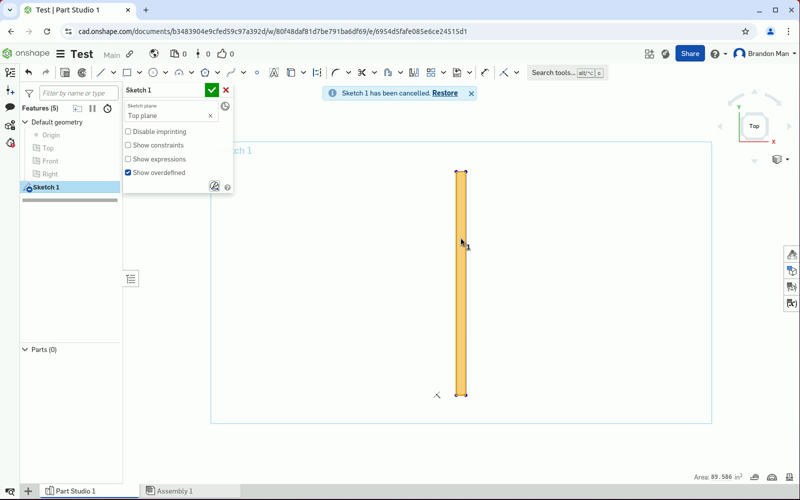
mouse_move(73, 352)
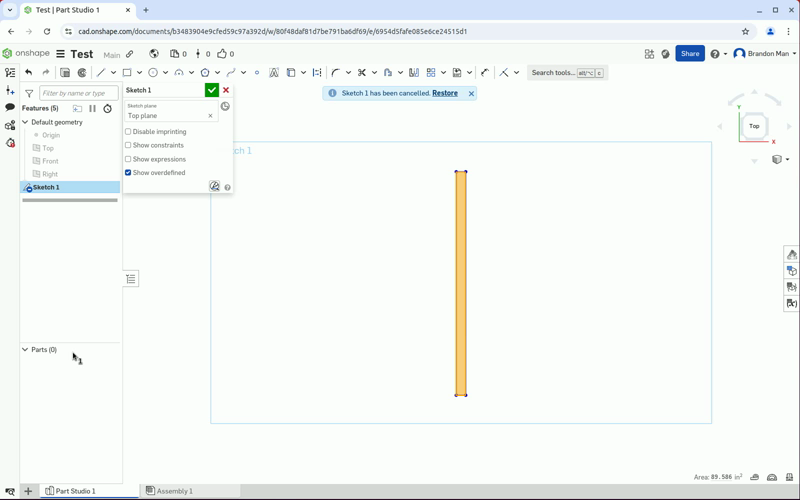
key(shift+y)
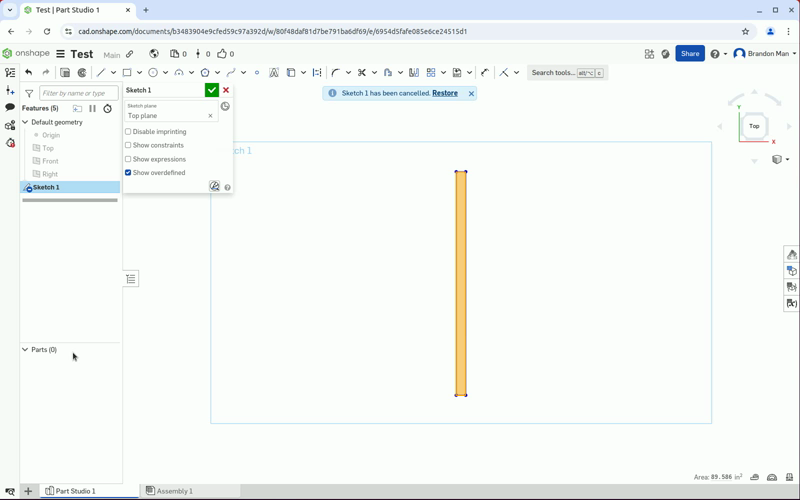
key(shift+e)
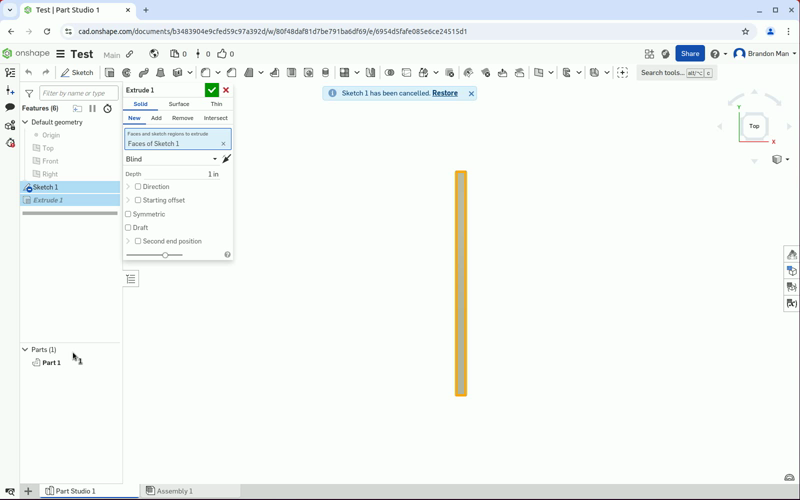
mouse_move(143, 106)
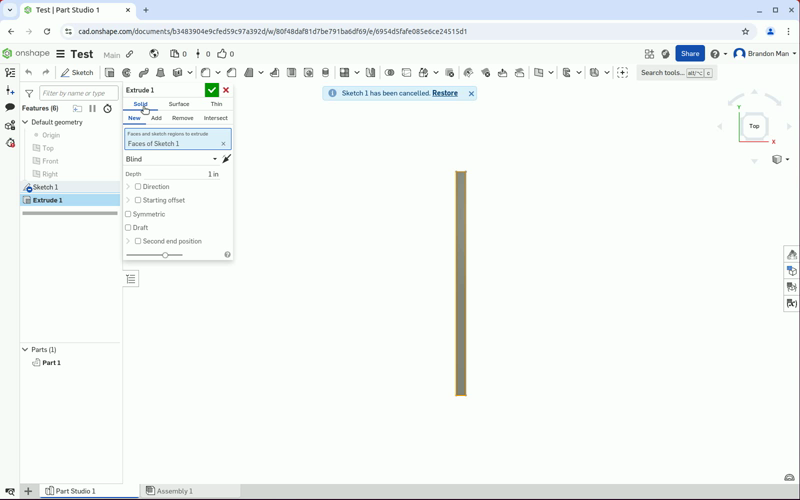
click(143, 106)
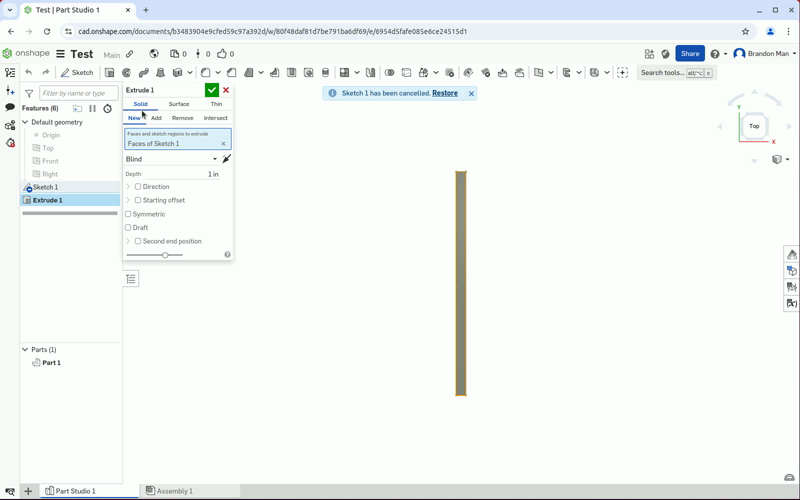
mouse_move(137, 120)
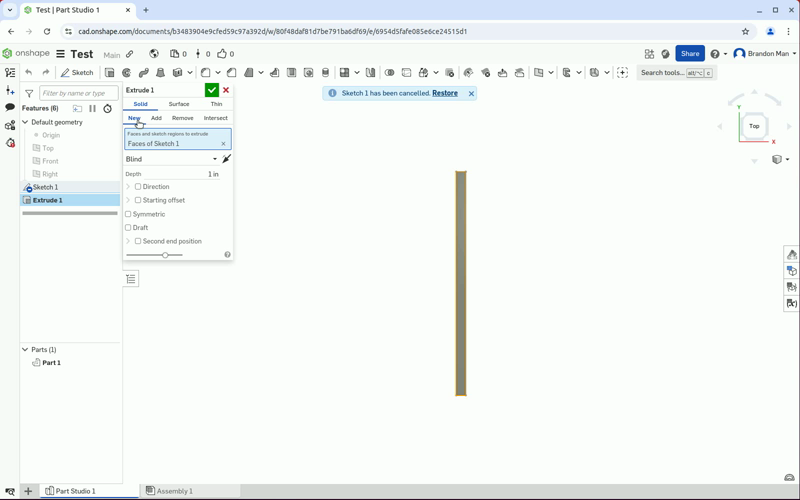
click(137, 120)
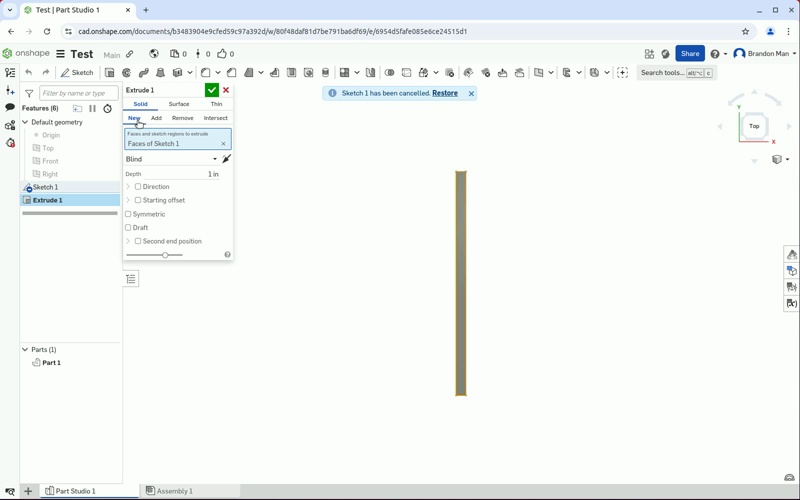
key(tab, 4)
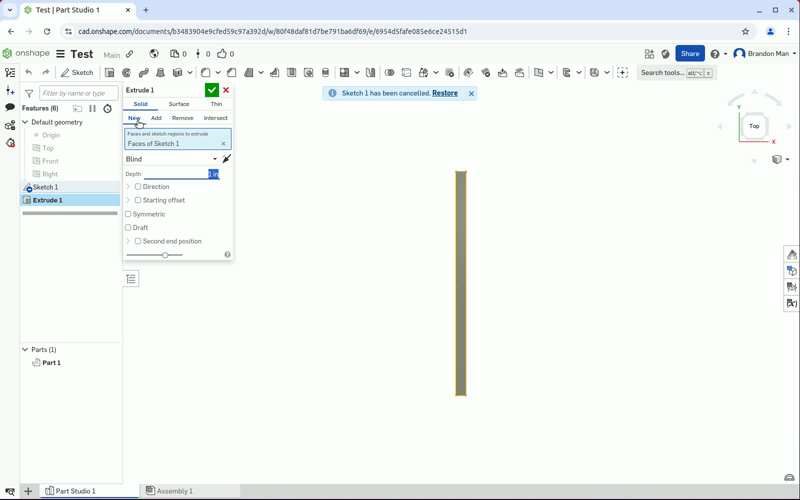
text(-0.482)
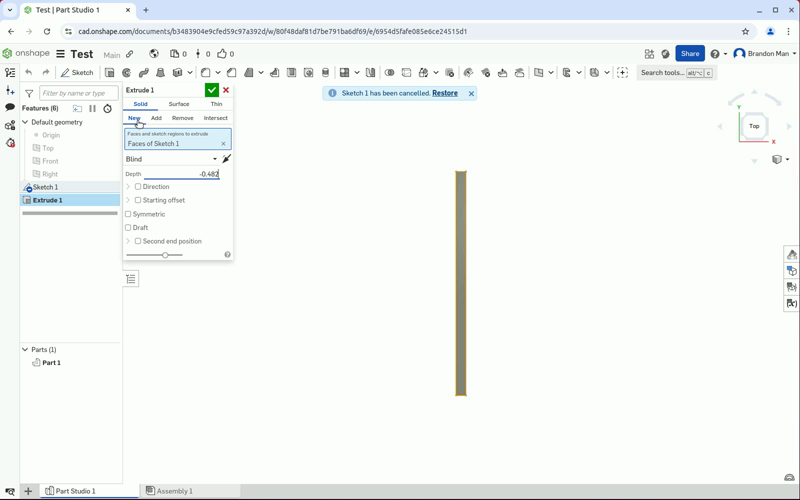
key(tab, 3)
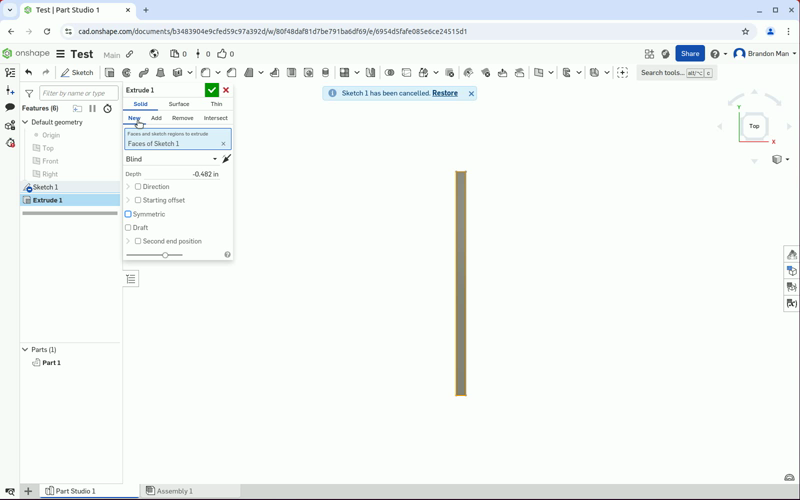
key(space)
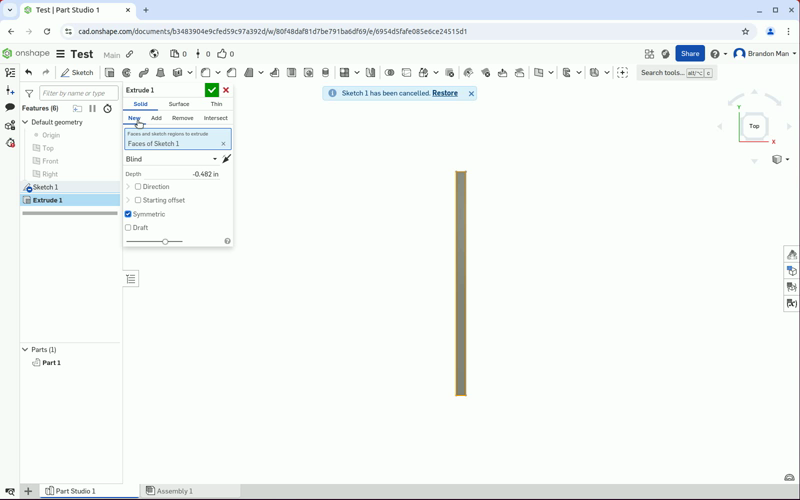
key(enter)
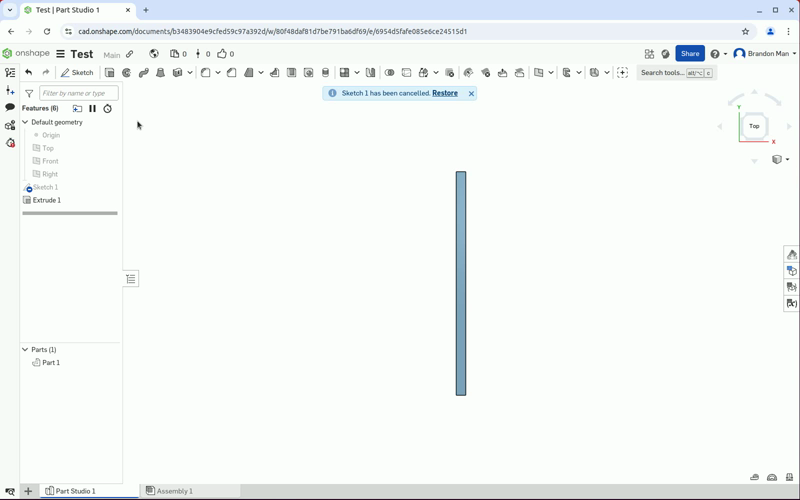
key(shift+h)
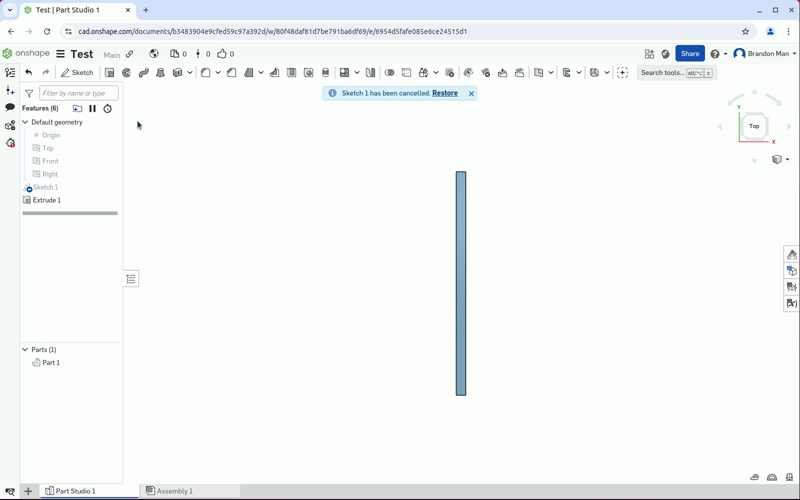
key(shift+h)
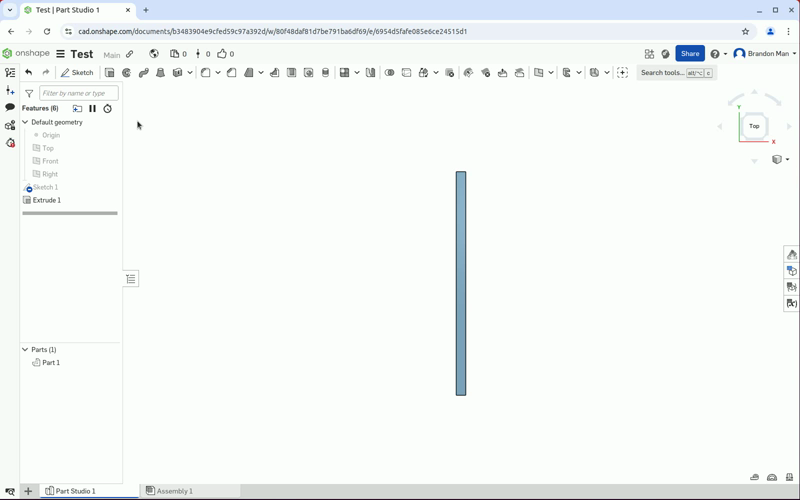
mouse_move(73, 189)
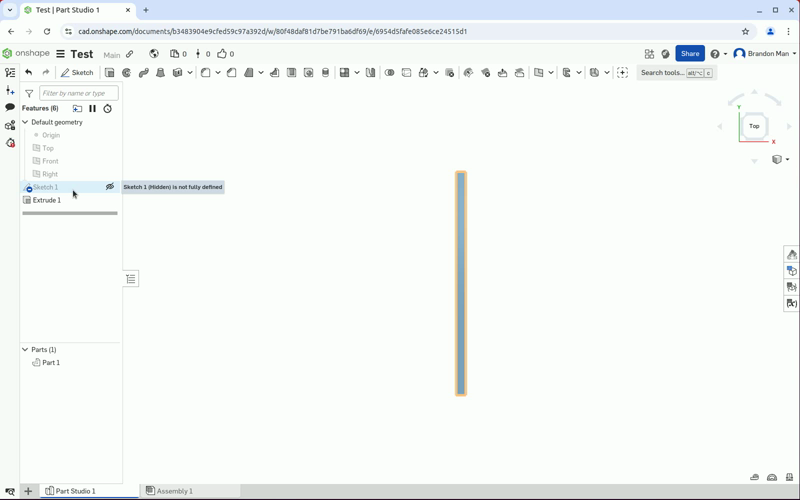
click(73, 189)
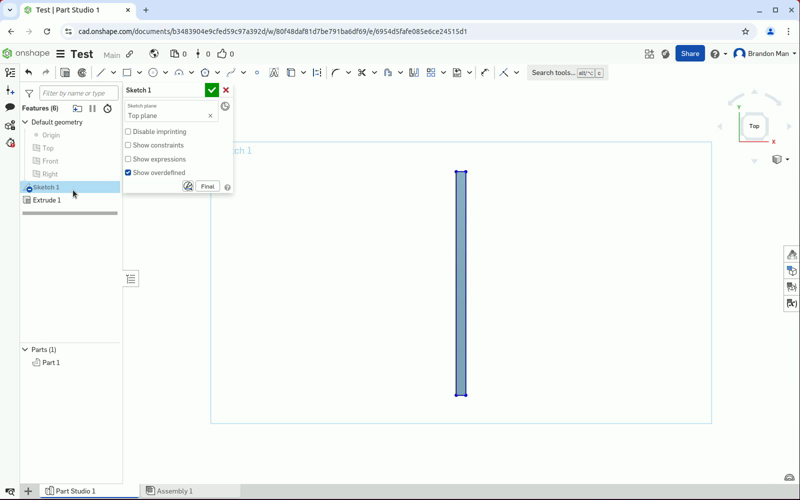
mouse_move(229, 92)
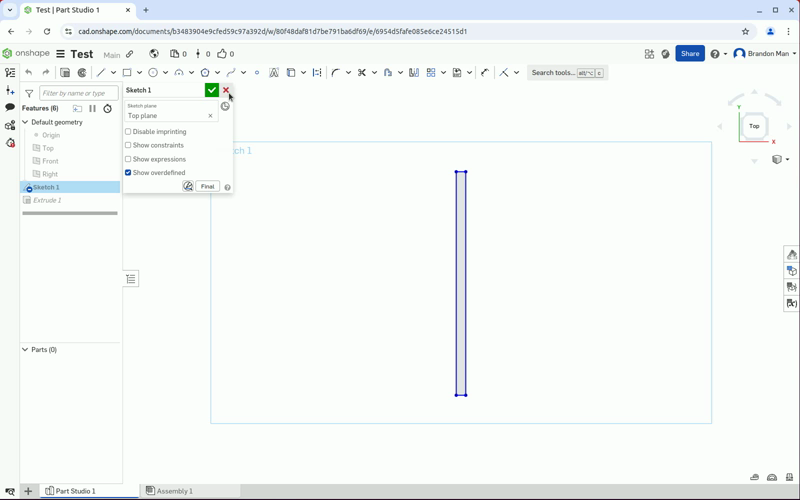
click(229, 92)
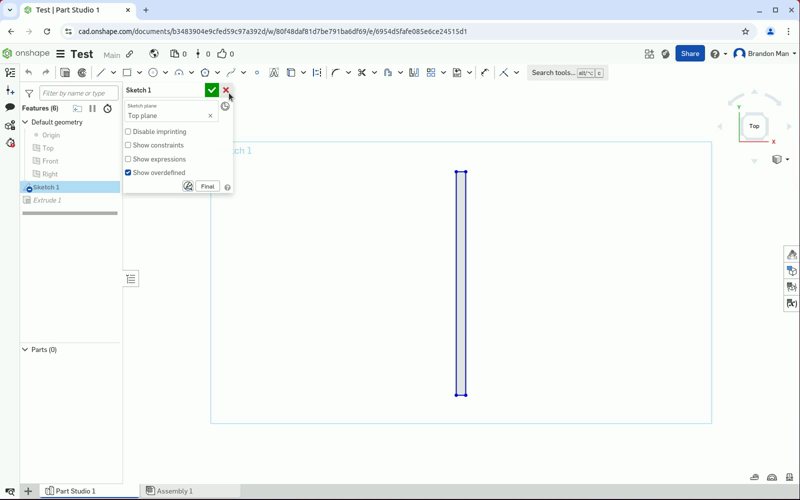
key(shift+s)
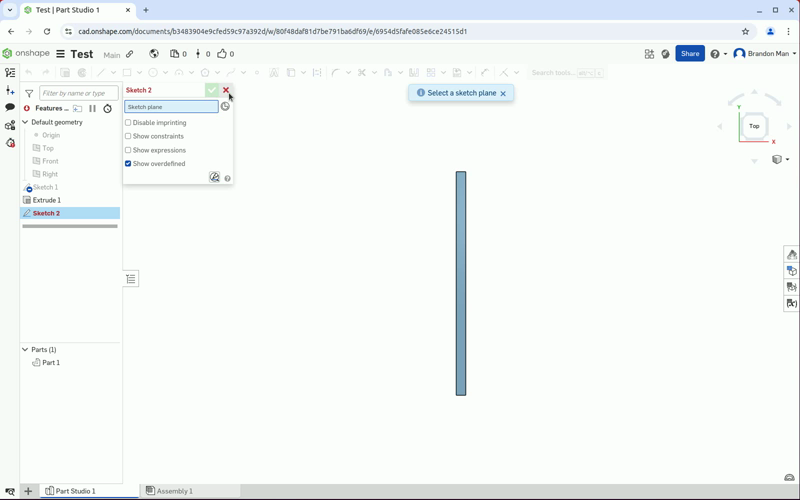
mouse_move(73, 150)
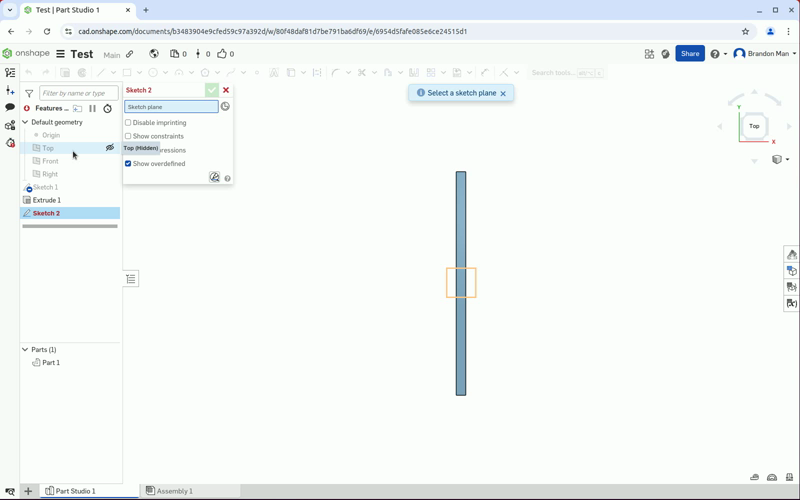
click(73, 150)
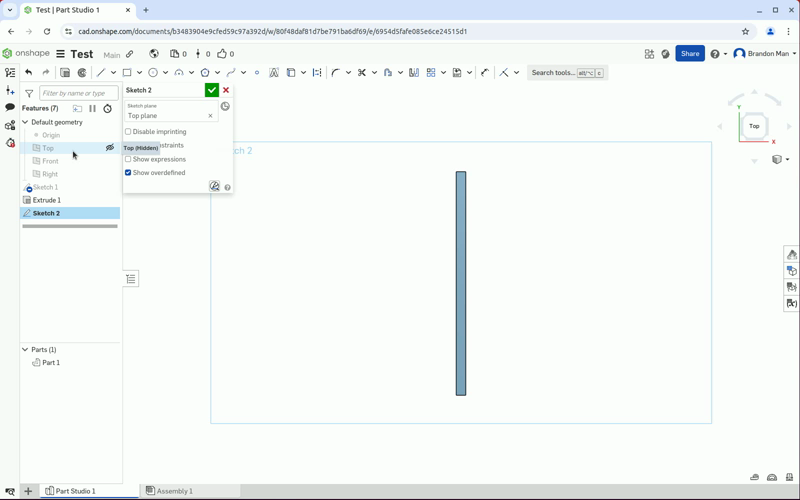
mouse_move(73, 352)
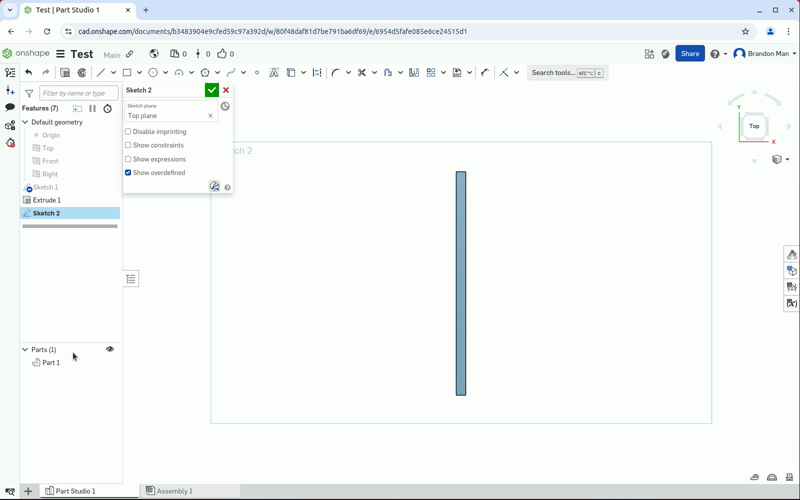
key(y)
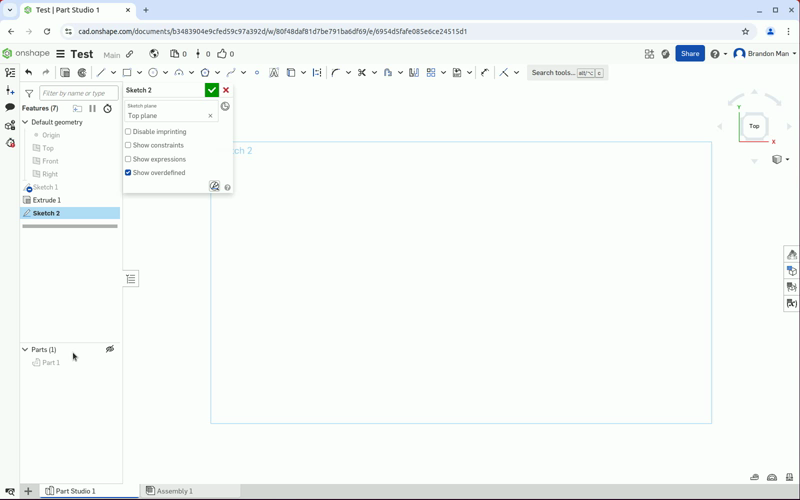
key(c)
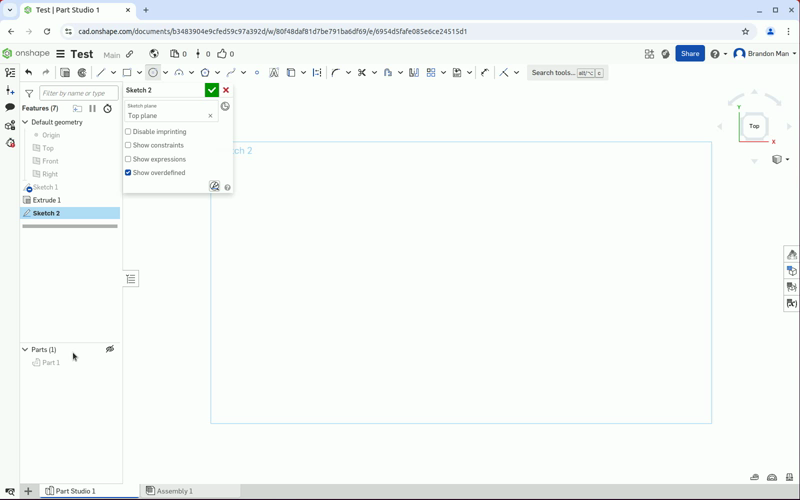
key_down(shift)
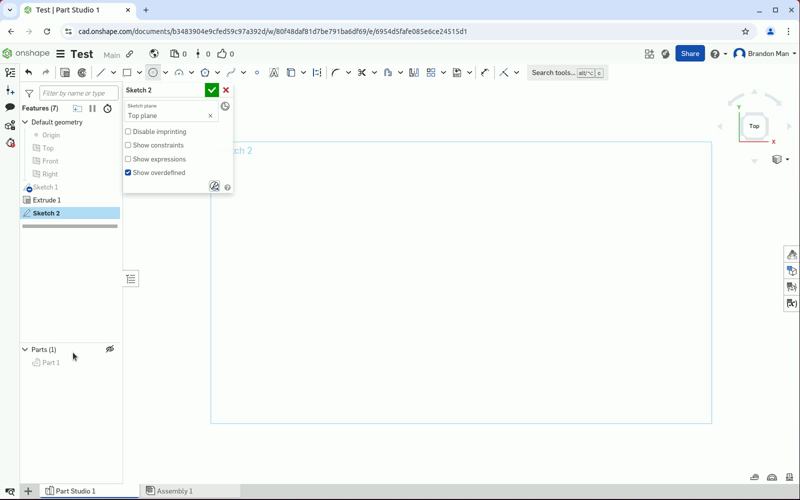
mouse_move(461, 390)
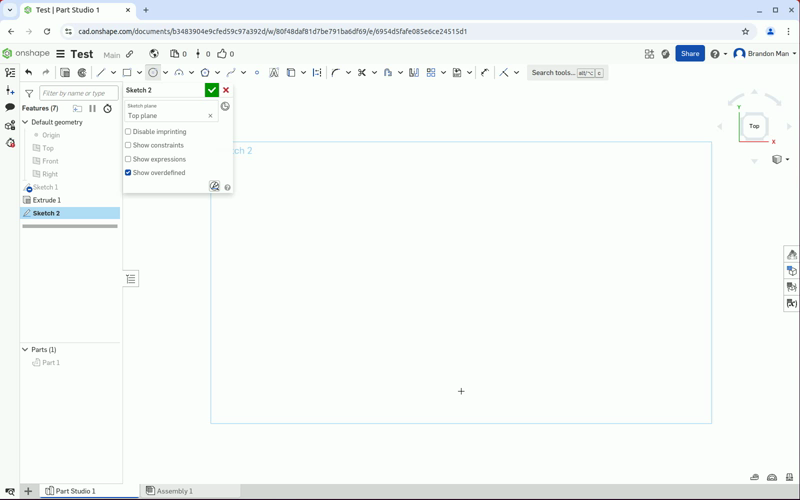
click(461, 390)
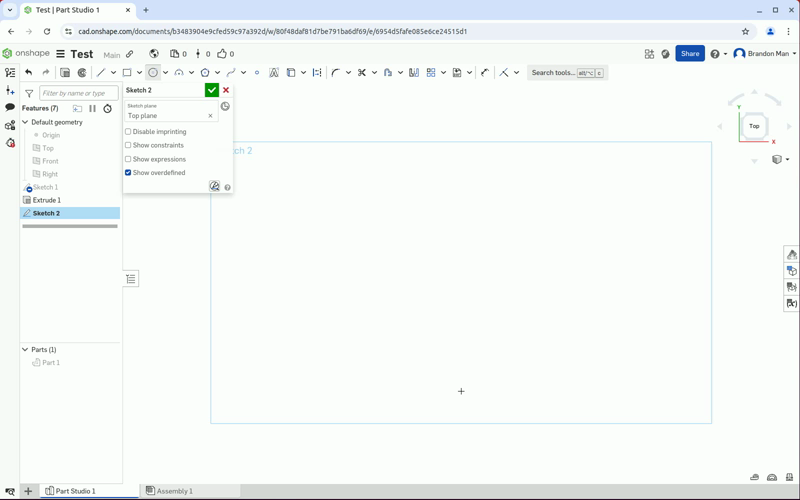
key_up(shift)
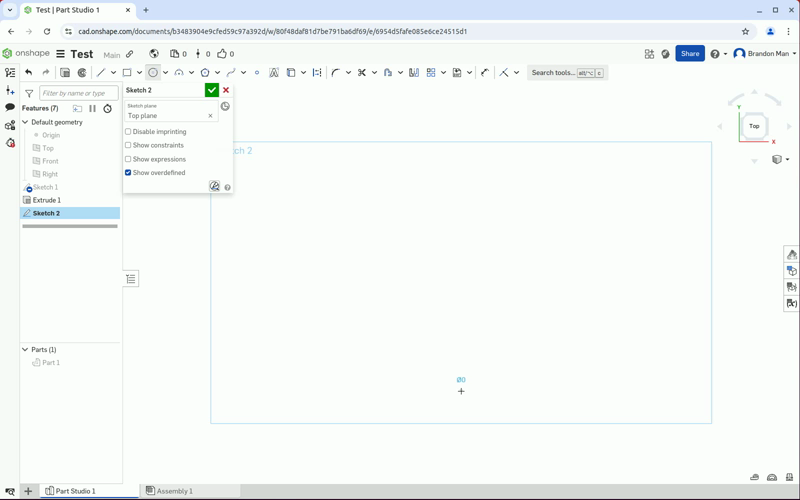
mouse_move(461, 390)
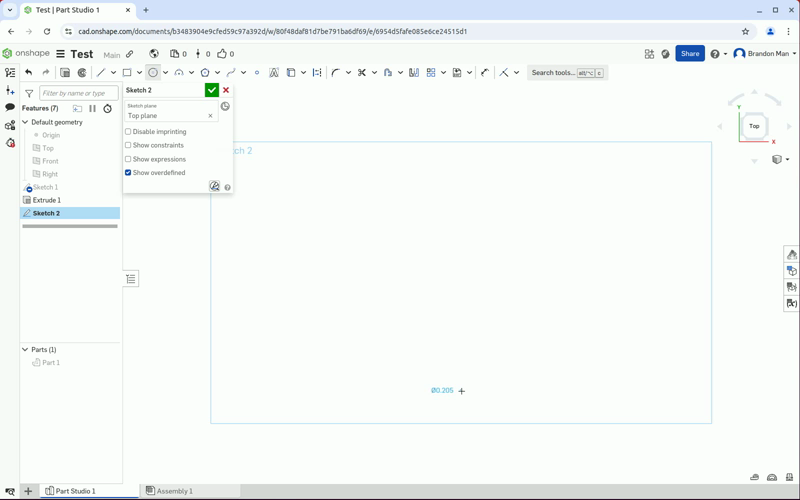
scroll(6)
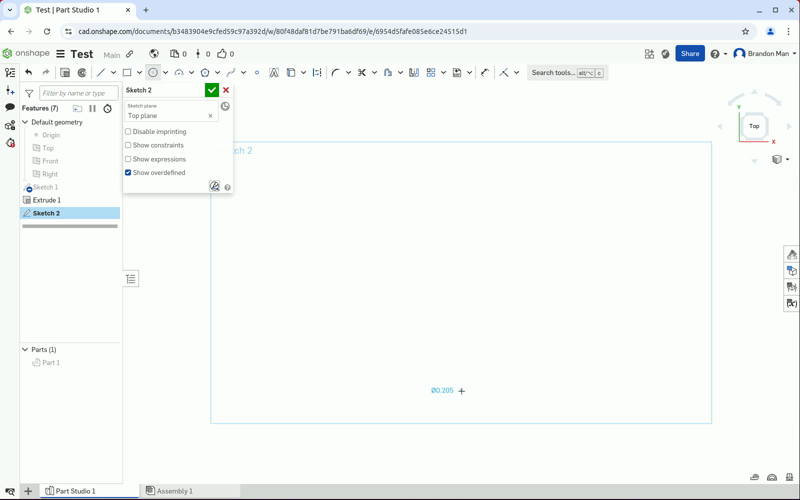
scroll(6)
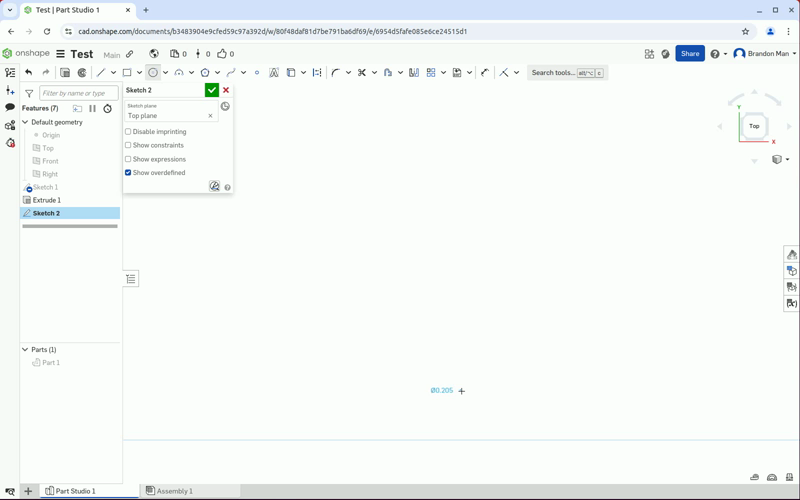
scroll(6)
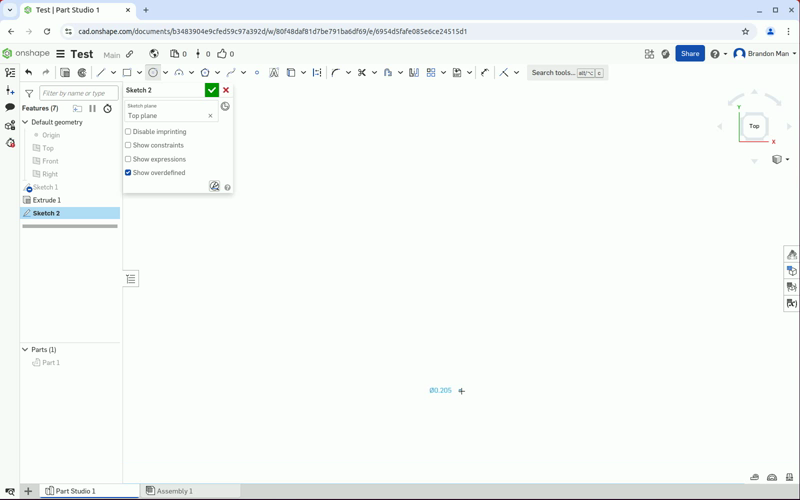
scroll(6)
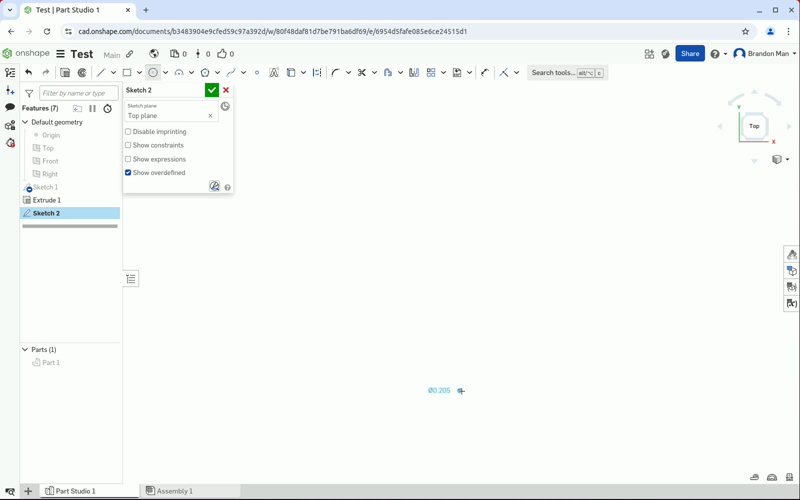
scroll(6)
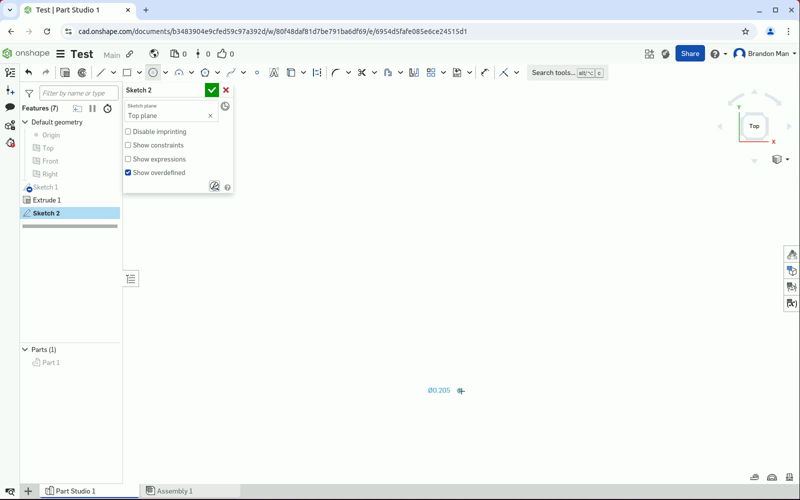
scroll(6)
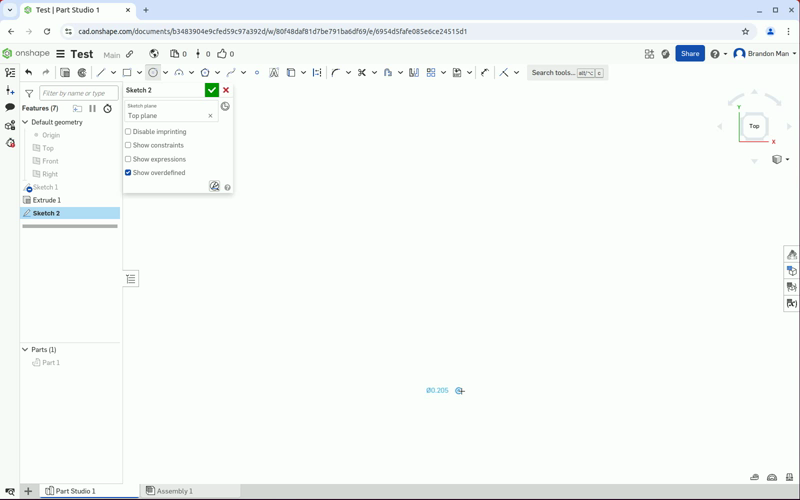
scroll(6)
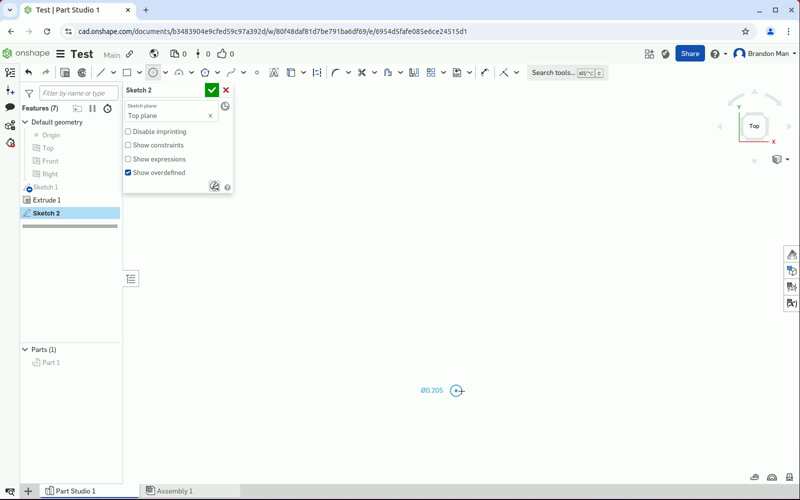
click(461, 390)
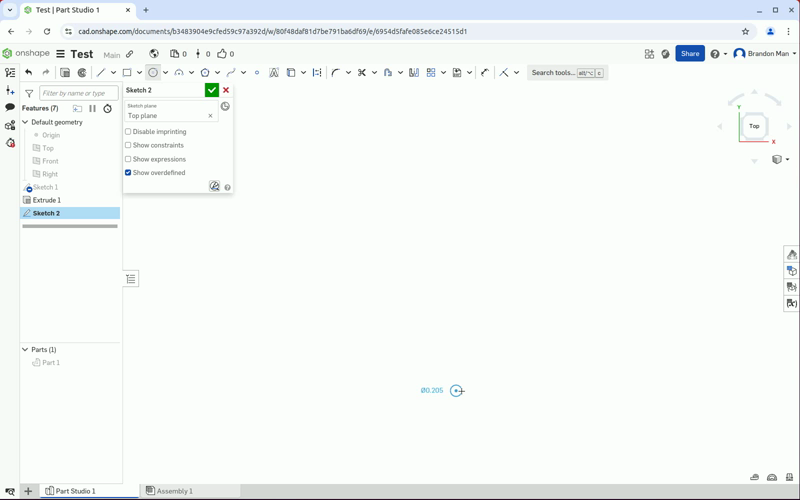
scroll(-6)
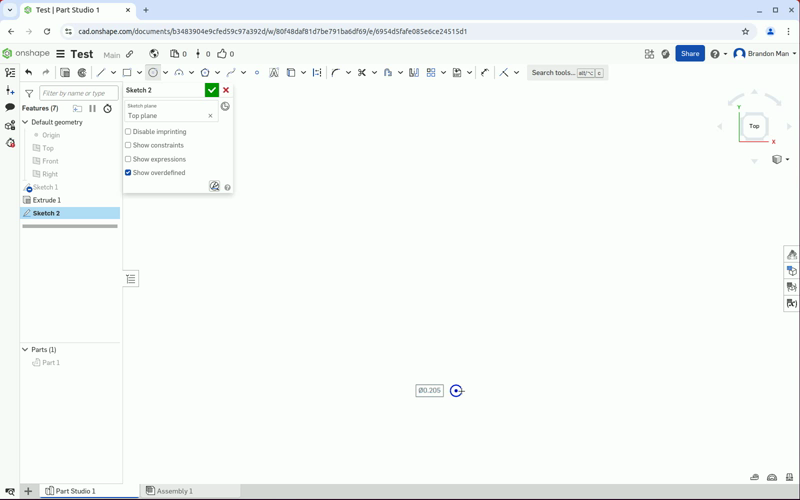
scroll(-6)
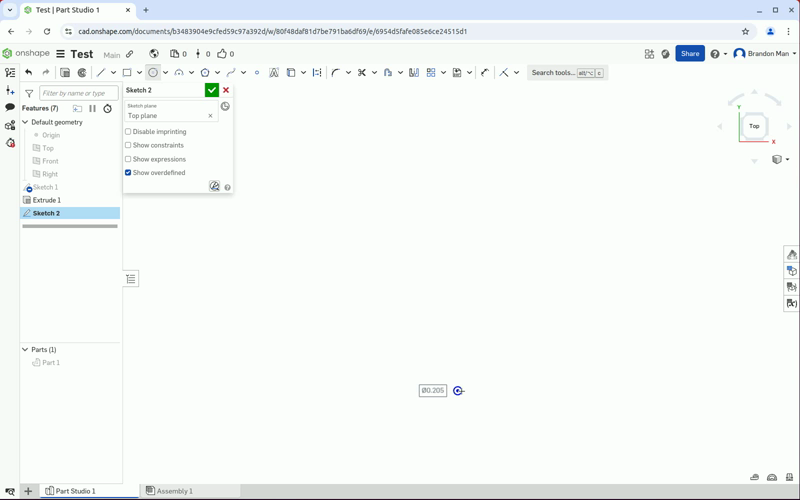
scroll(-6)
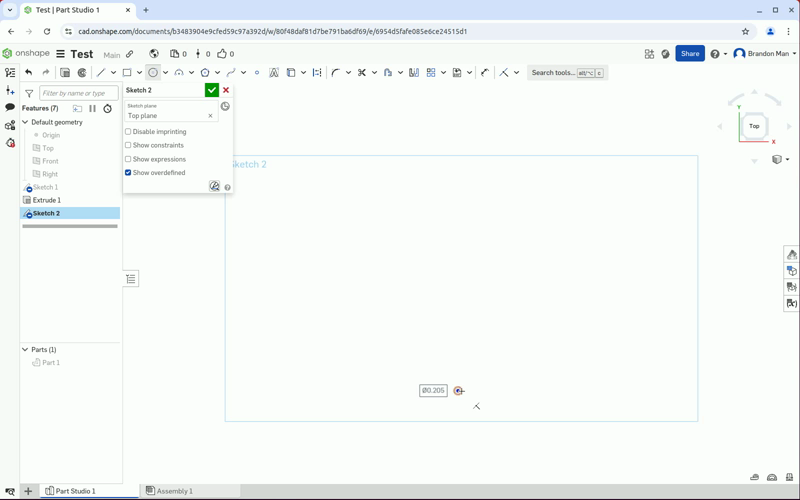
scroll(-6)
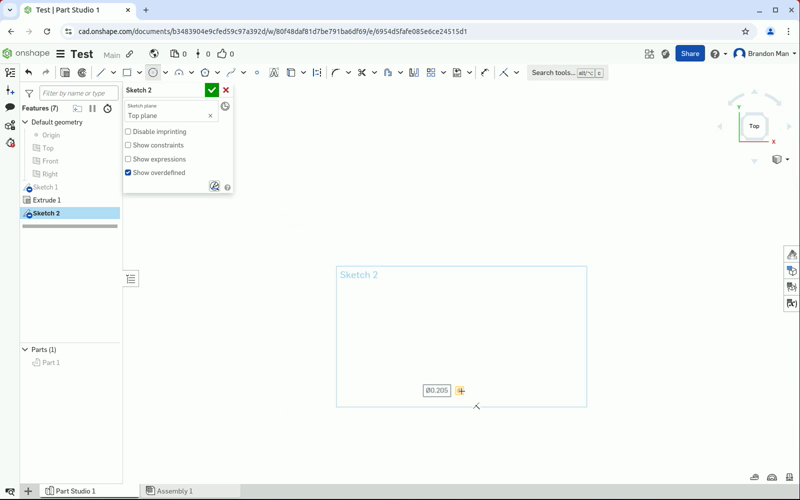
scroll(-6)
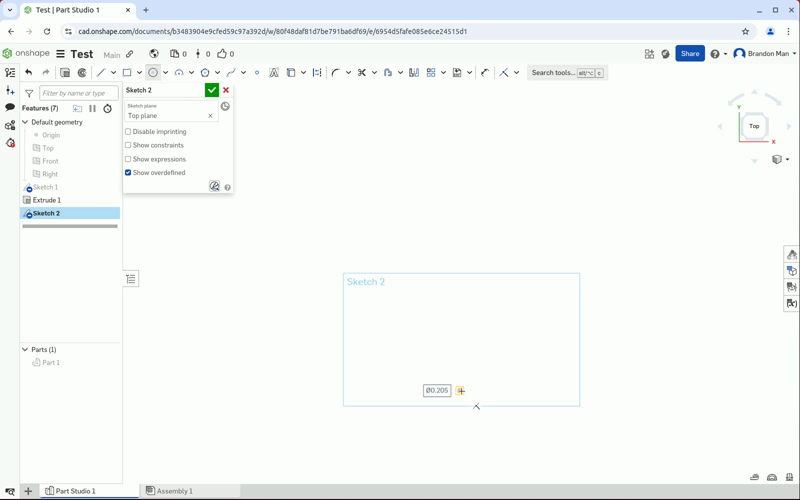
scroll(-6)
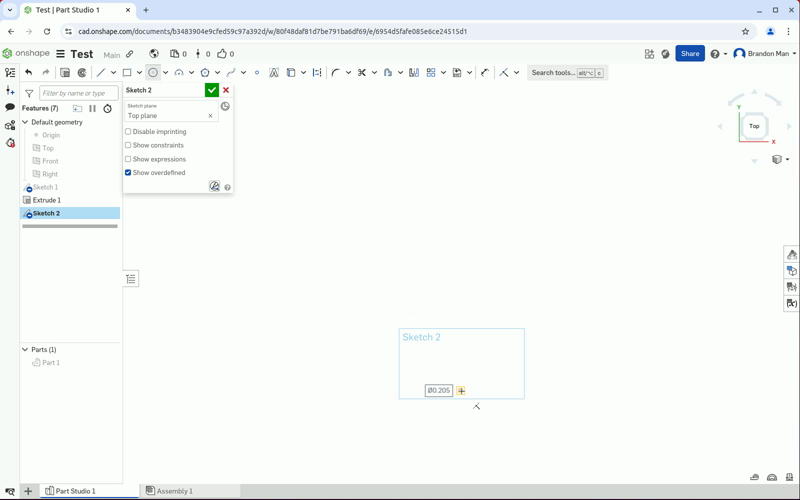
scroll(-6)
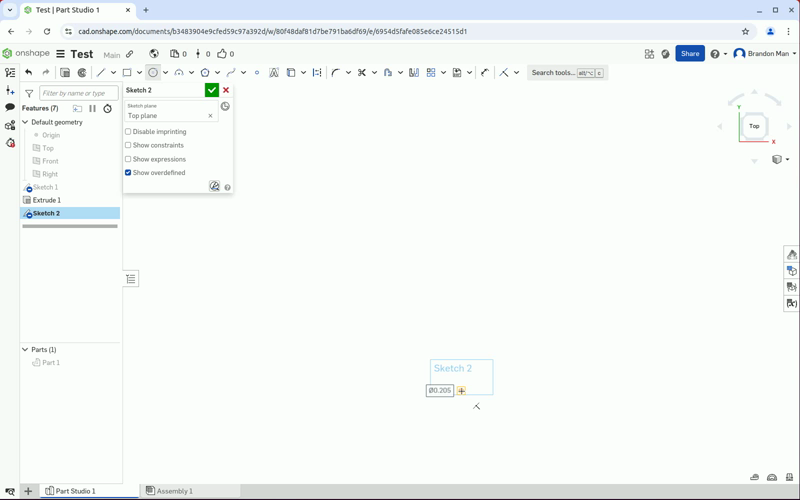
key(esc)
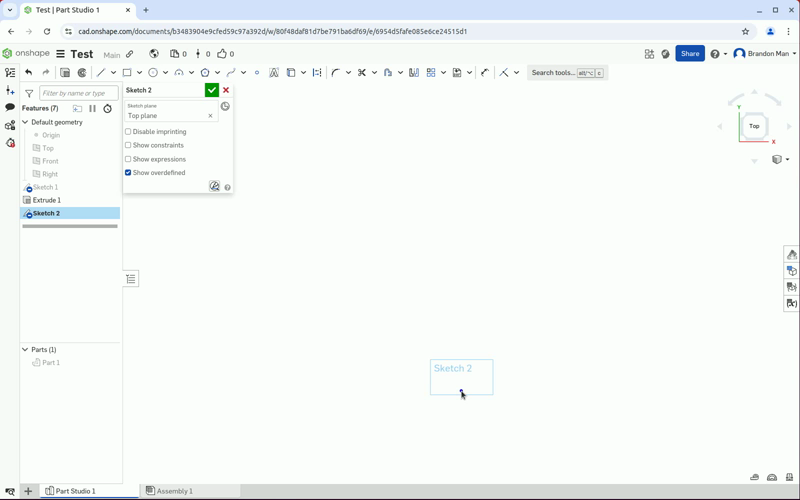
mouse_move(461, 390)
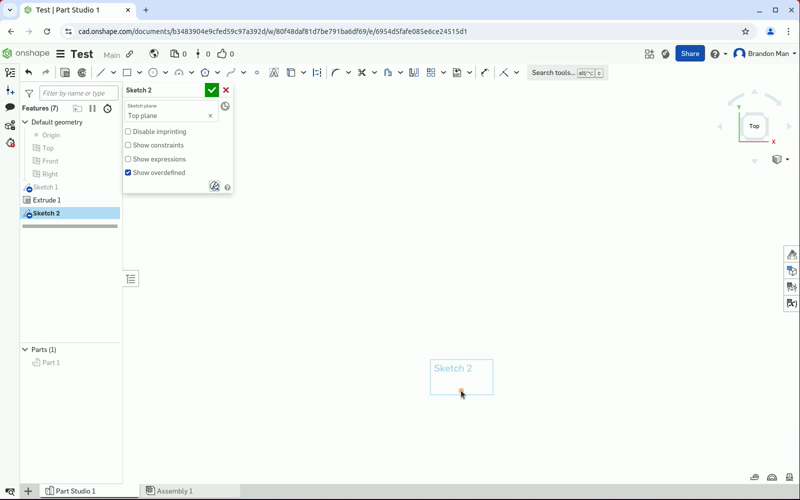
scroll(6)
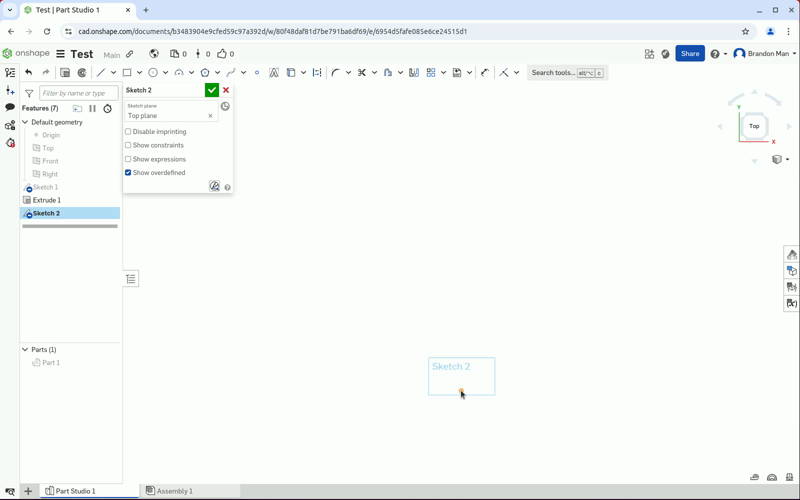
scroll(6)
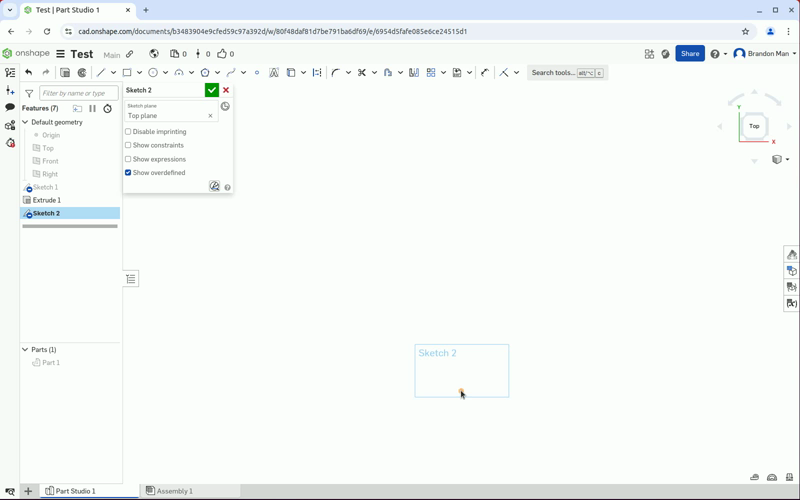
scroll(6)
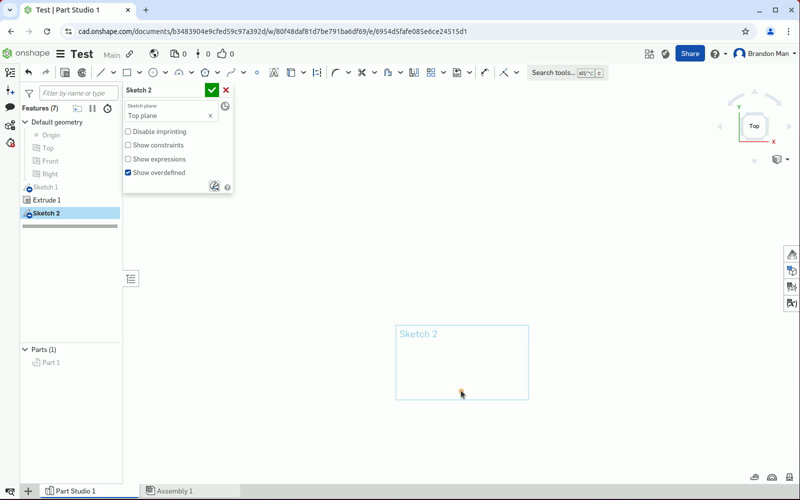
scroll(6)
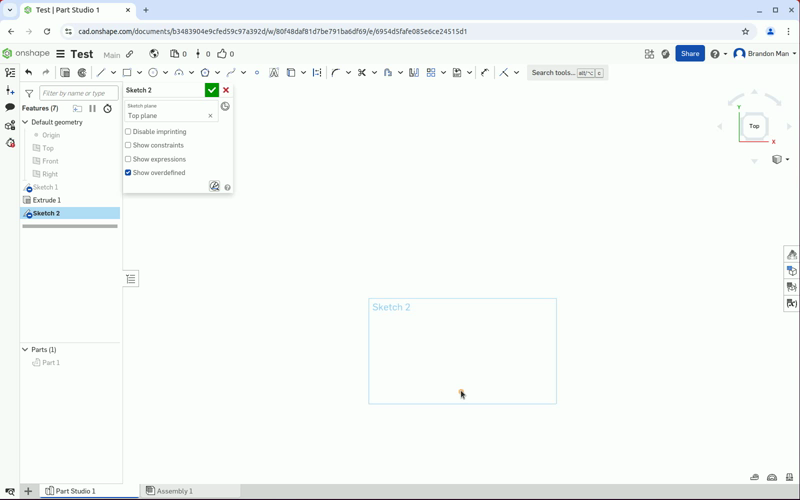
scroll(6)
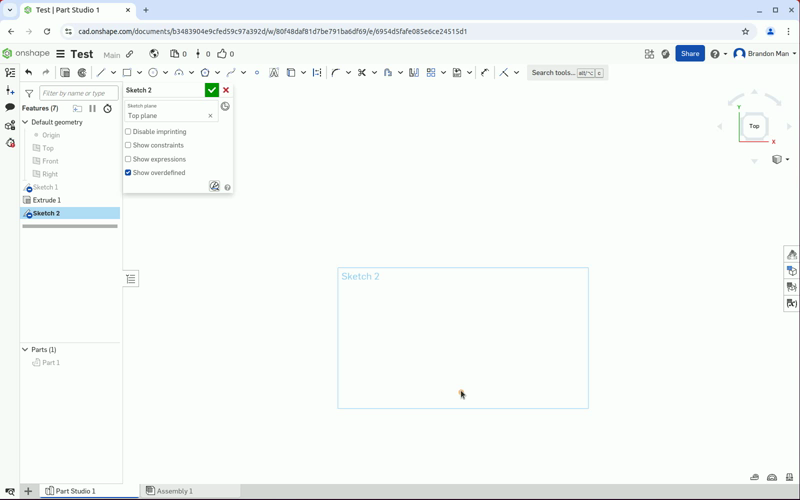
scroll(6)
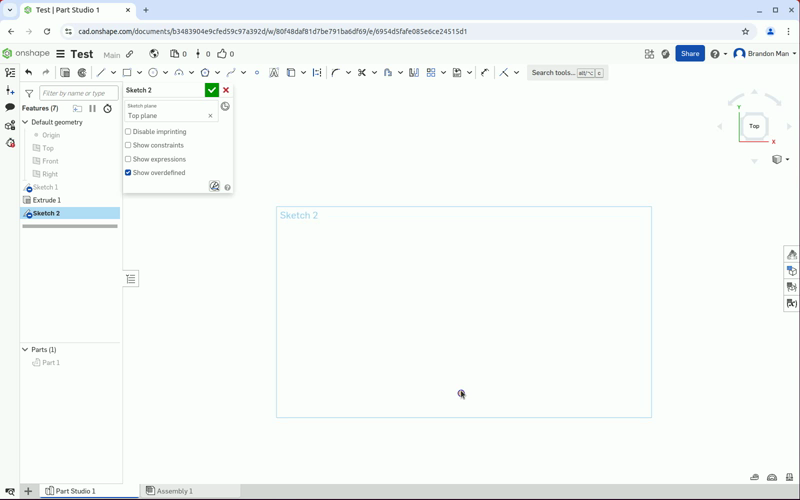
scroll(6)
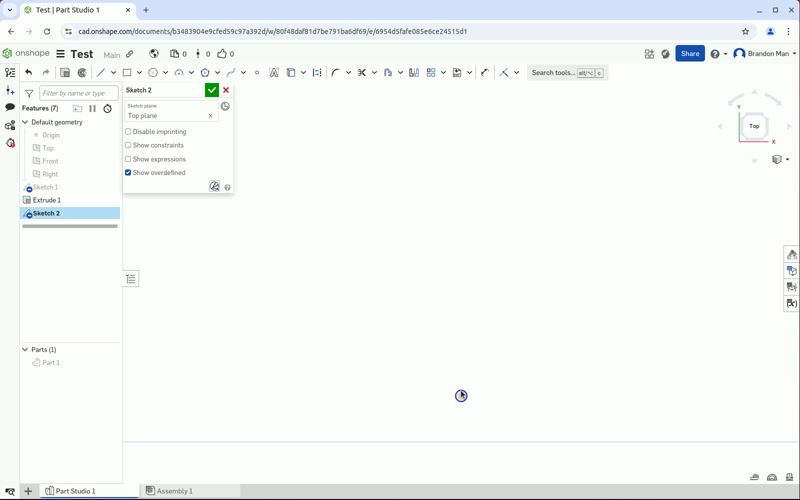
click(461, 390)
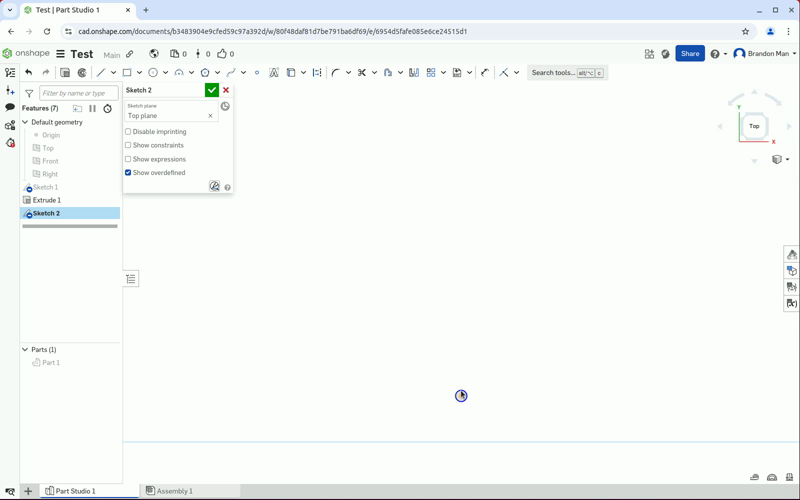
scroll(-6)
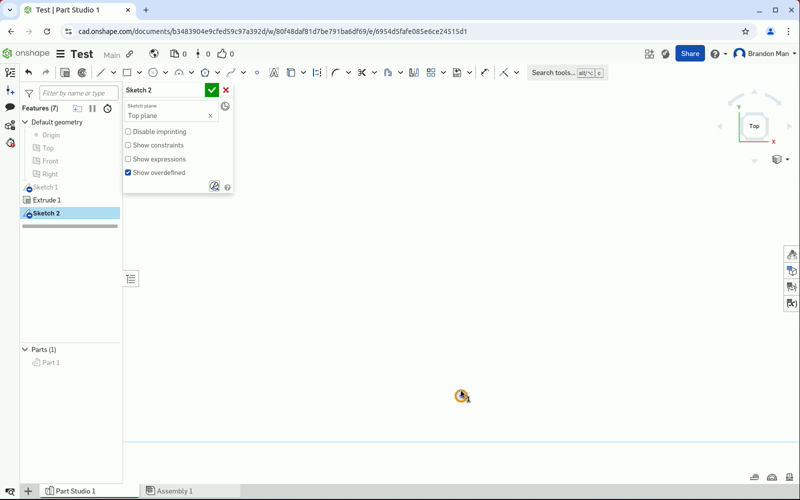
scroll(-6)
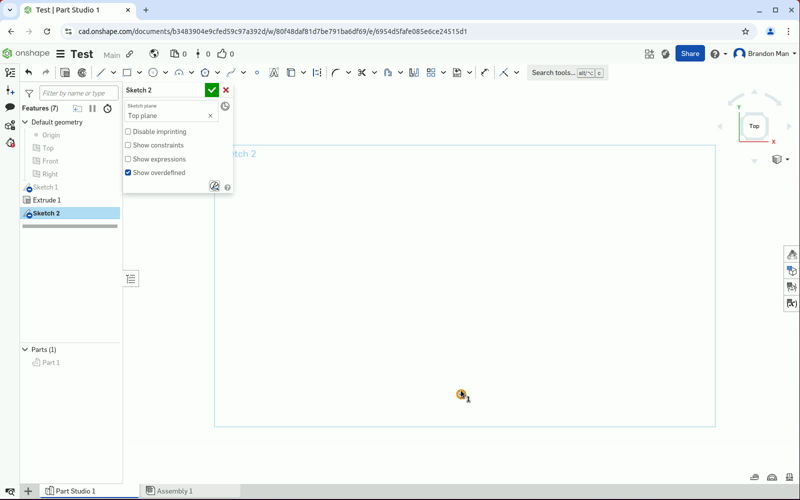
scroll(-6)
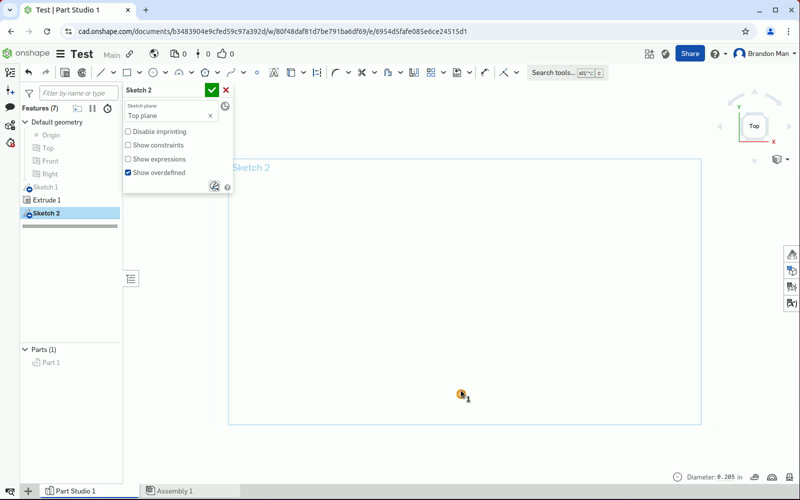
scroll(-6)
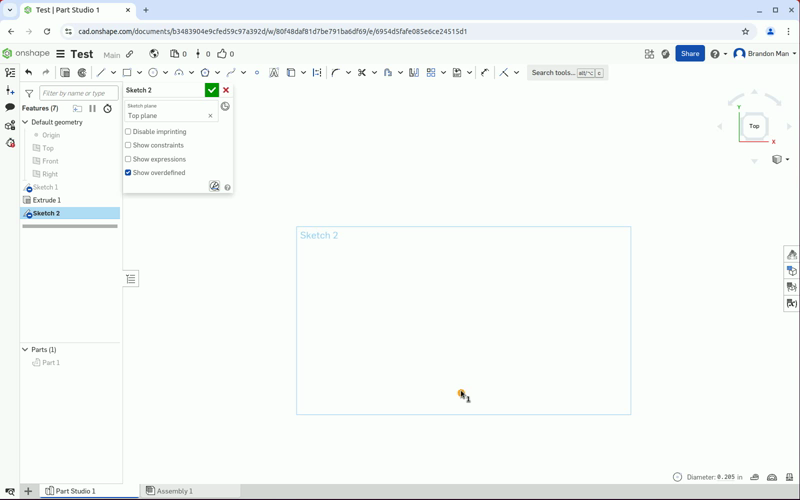
scroll(-6)
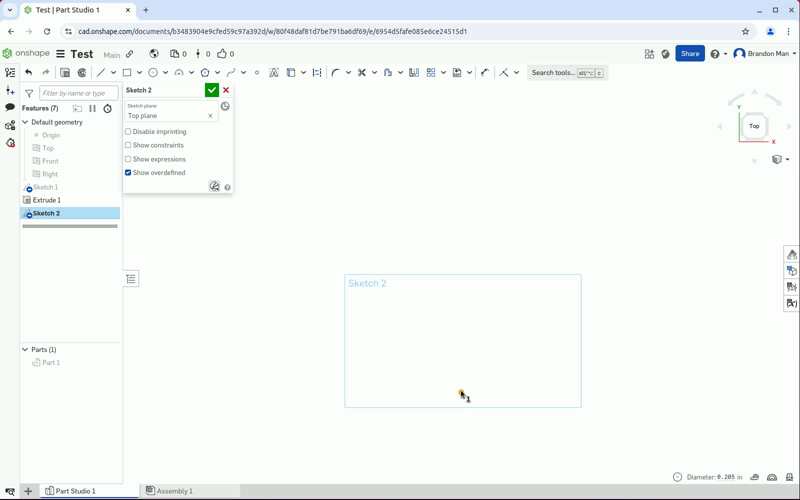
scroll(-6)
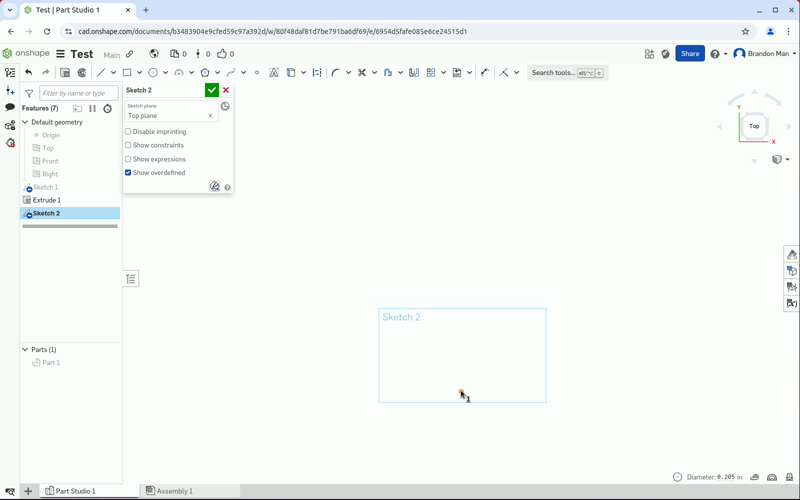
scroll(-6)
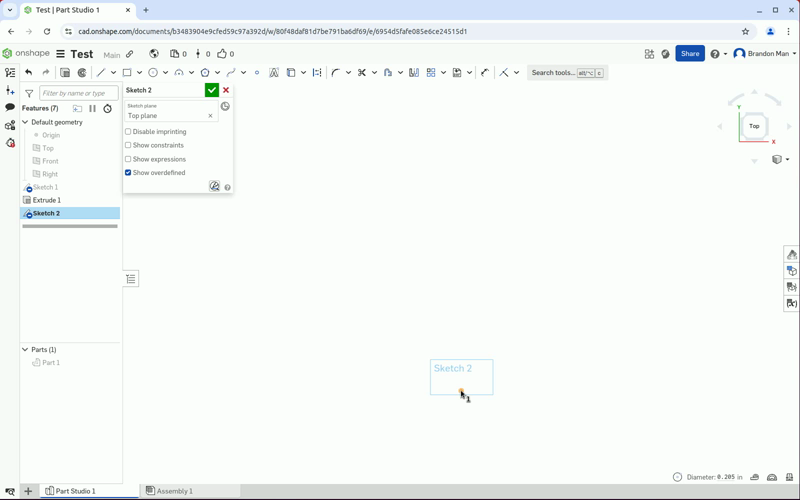
mouse_move(73, 352)
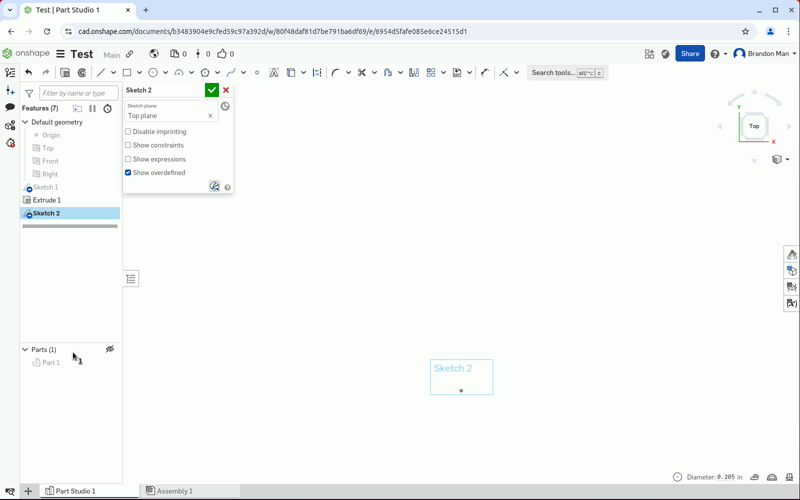
key(shift+y)
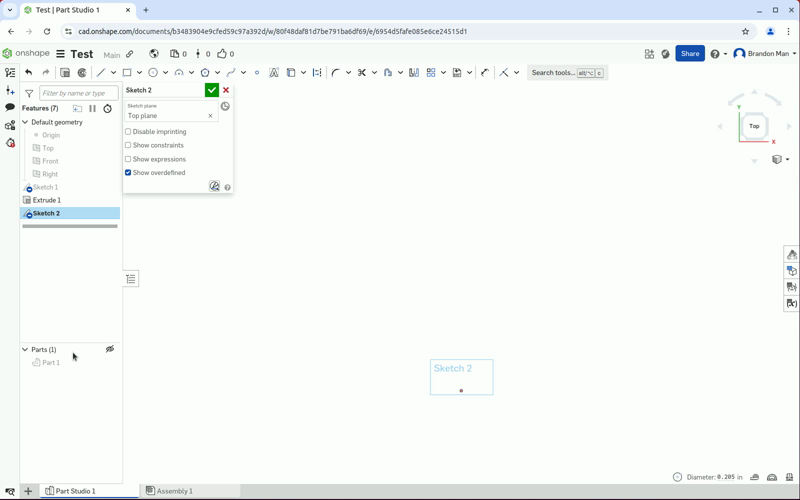
key(shift+e)
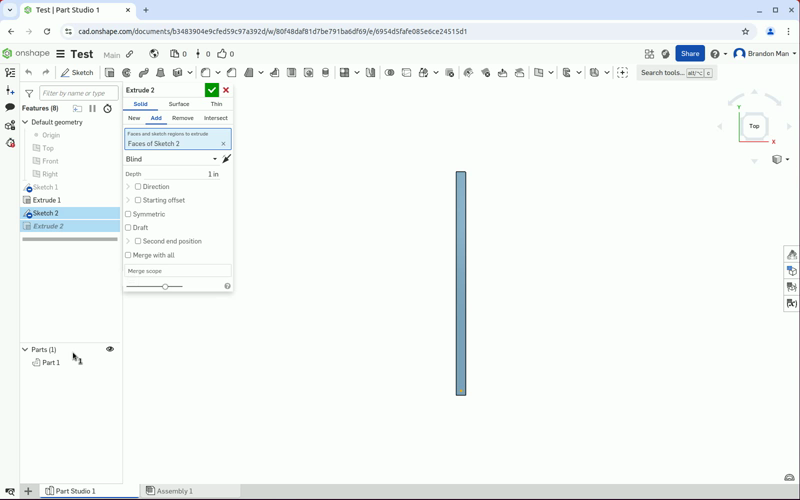
mouse_move(143, 106)
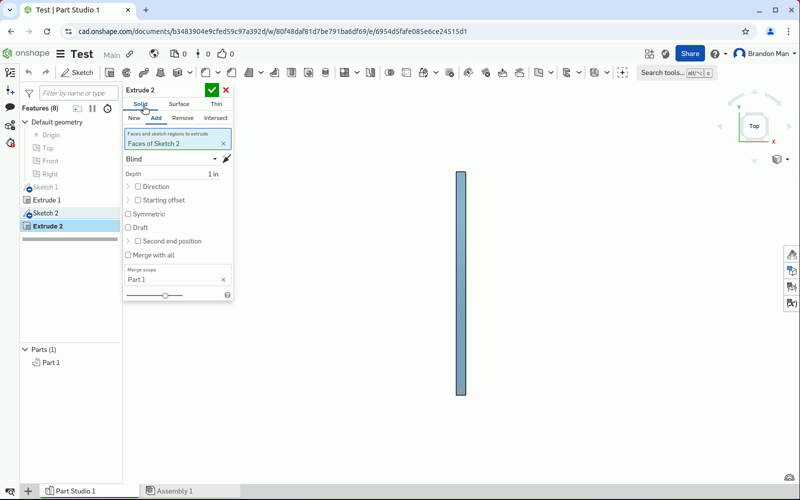
click(143, 106)
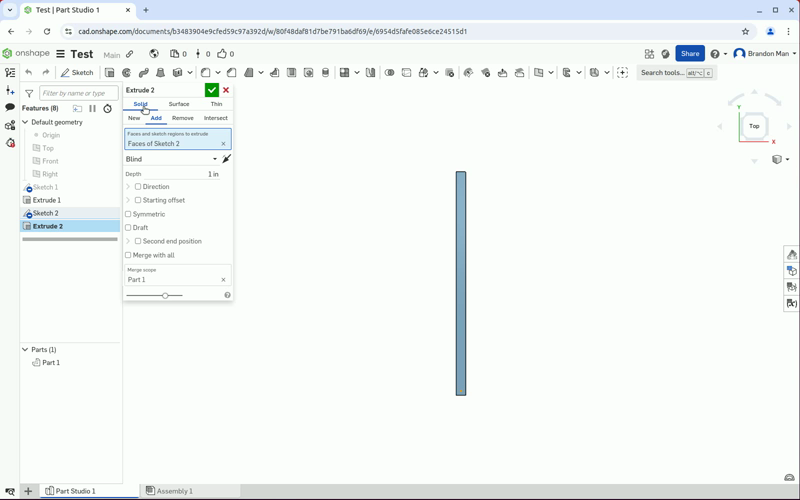
mouse_move(186, 120)
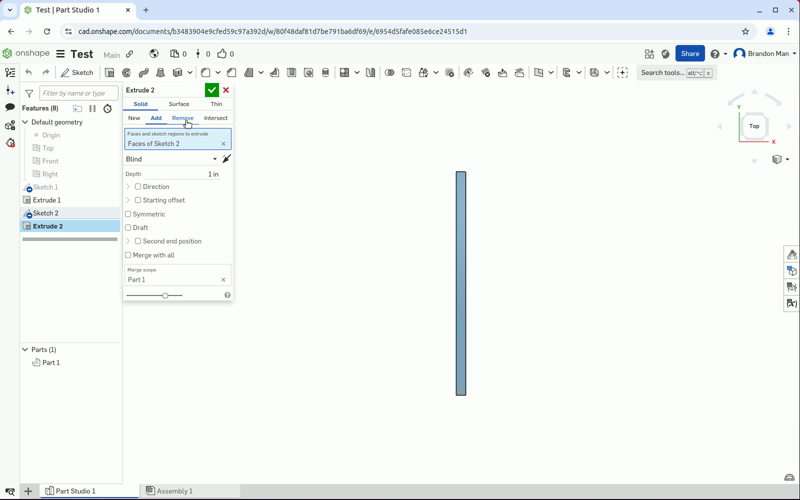
click(186, 120)
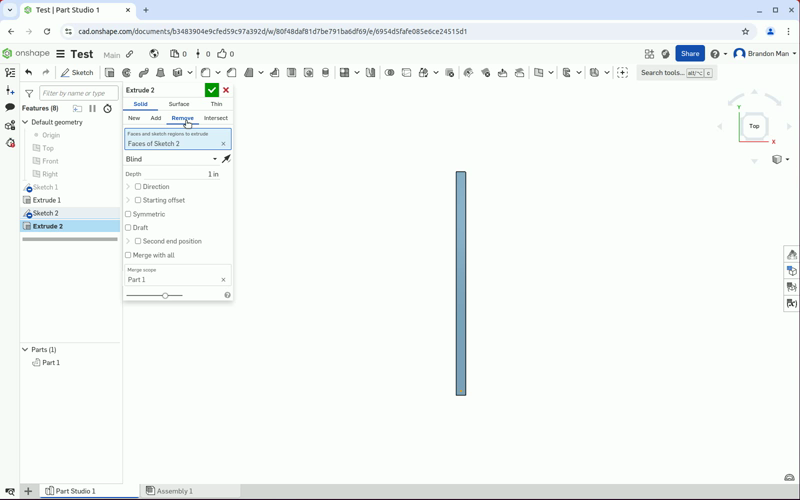
key(tab, 4)
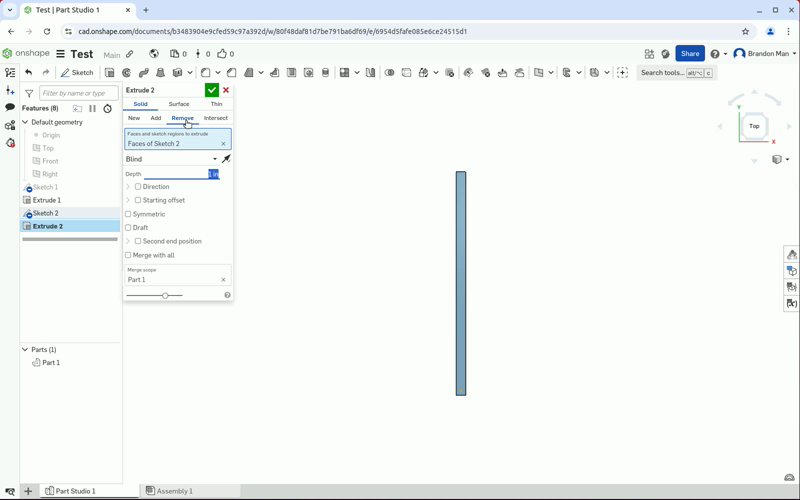
text(0.482)
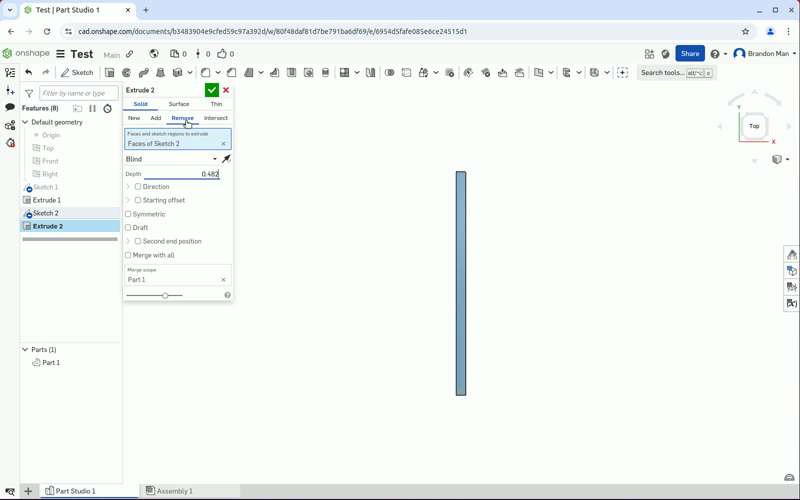
key(tab, 3)
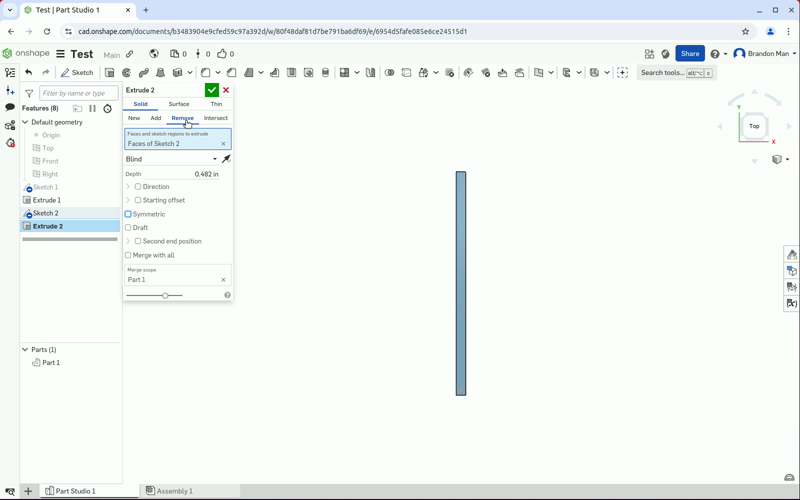
key(space)
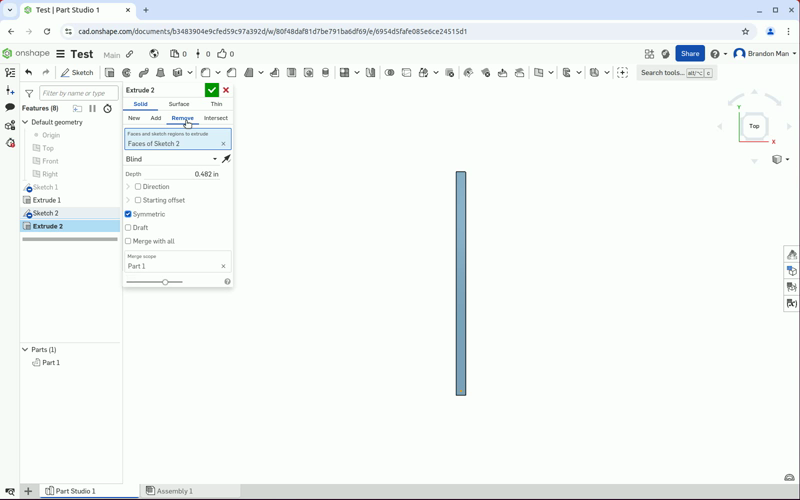
key(tab, 2)
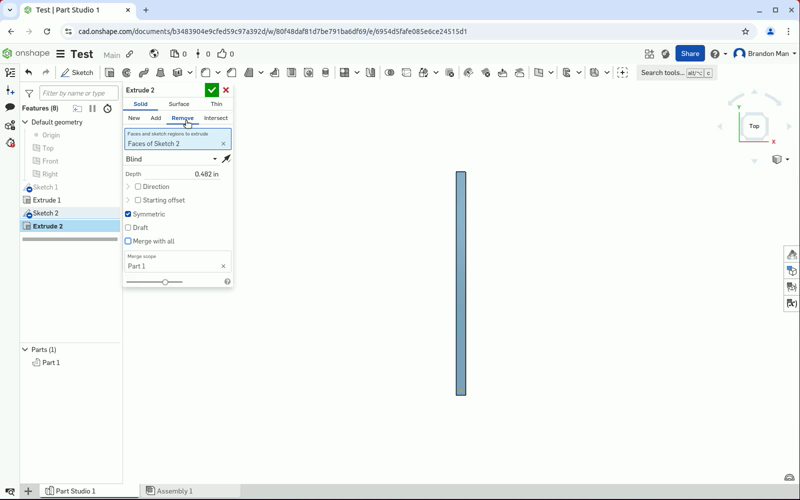
key(space)
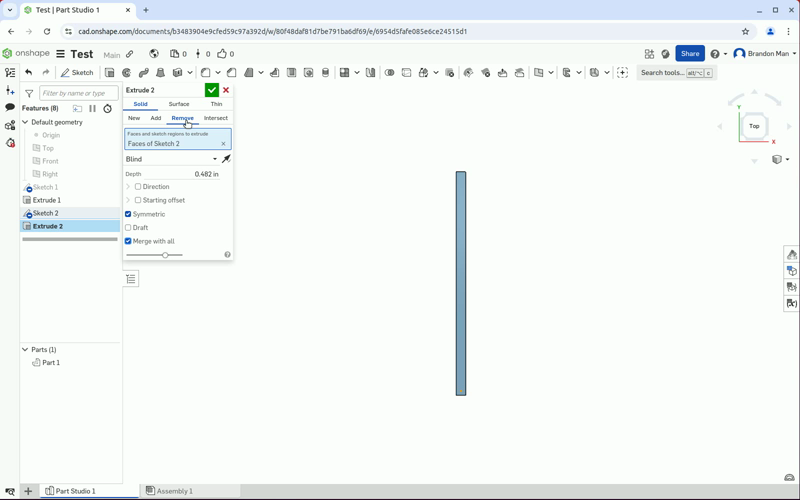
key(enter)
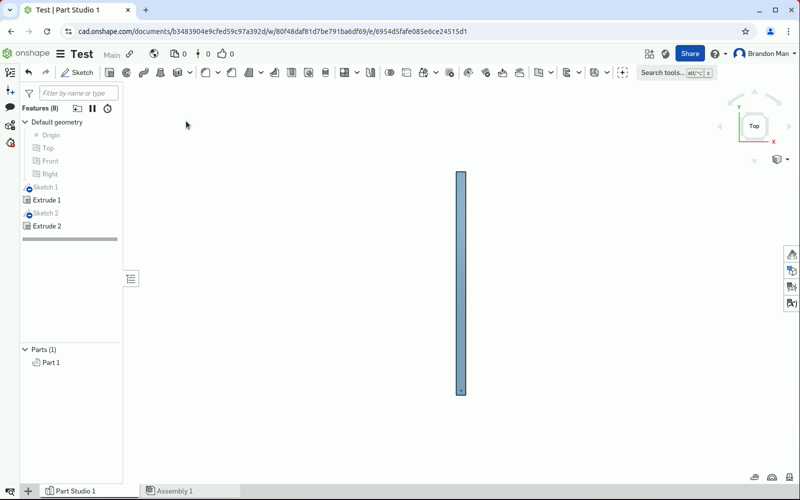
key(shift+h)
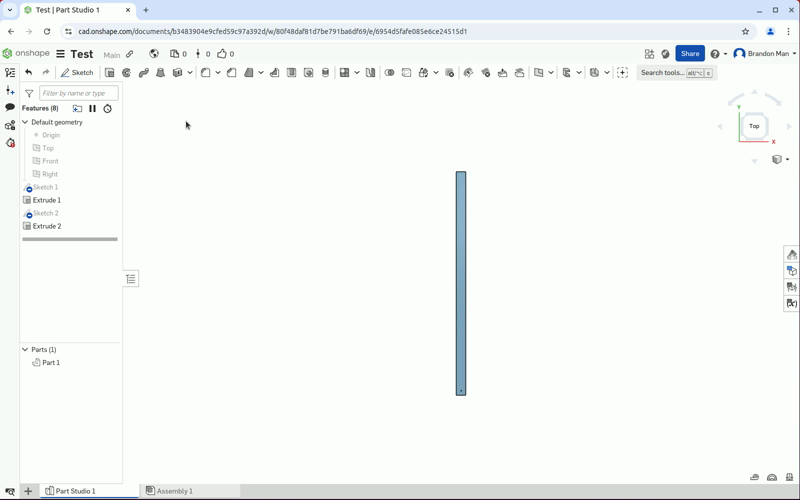
key(shift+h)
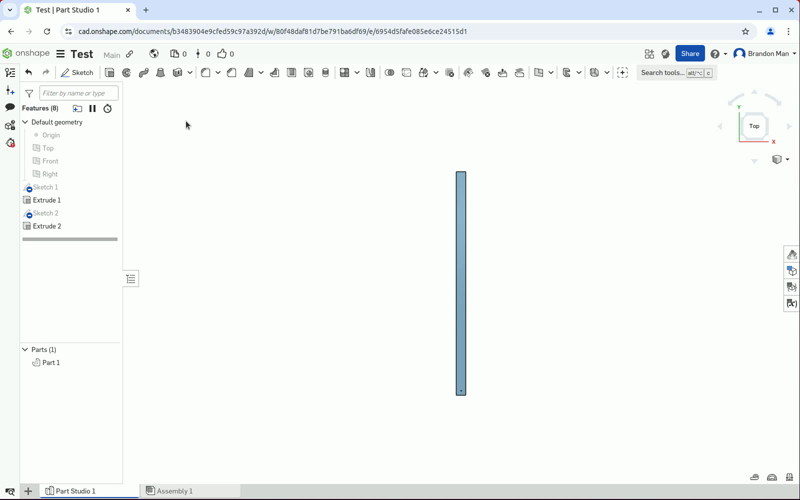
mouse_move(73, 189)
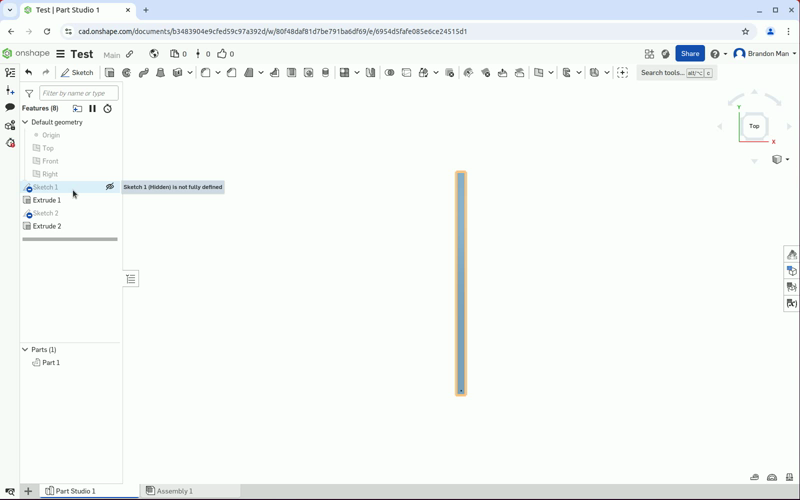
click(73, 189)
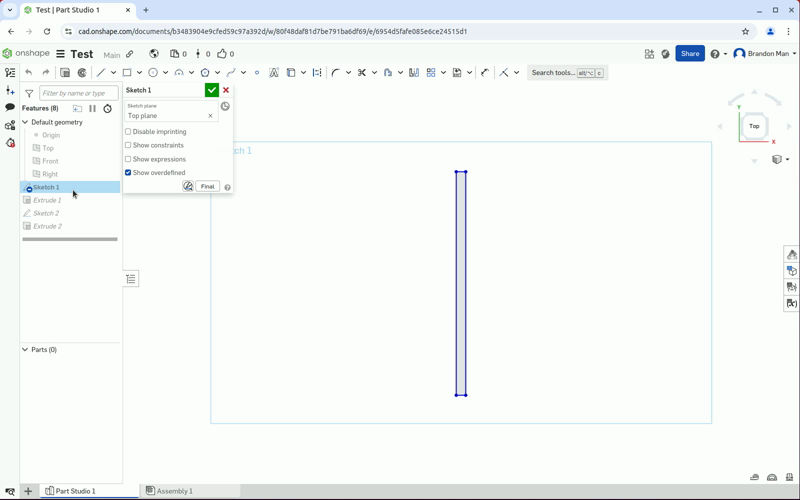
mouse_move(229, 92)
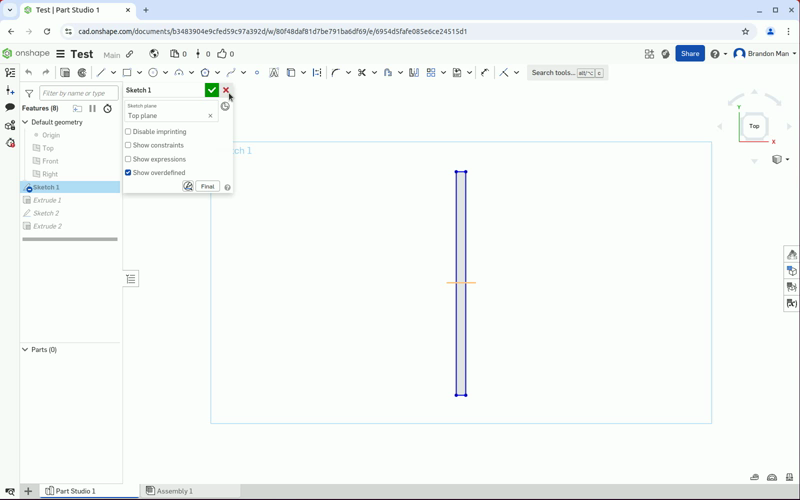
click(229, 92)
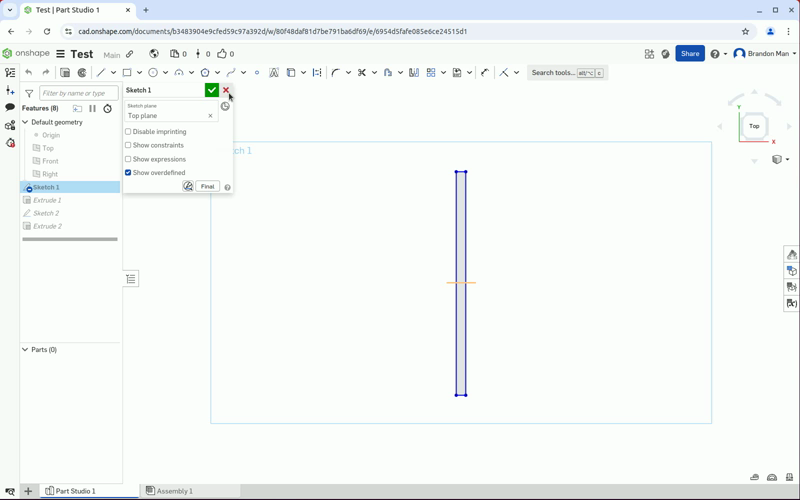
key(shift+s)
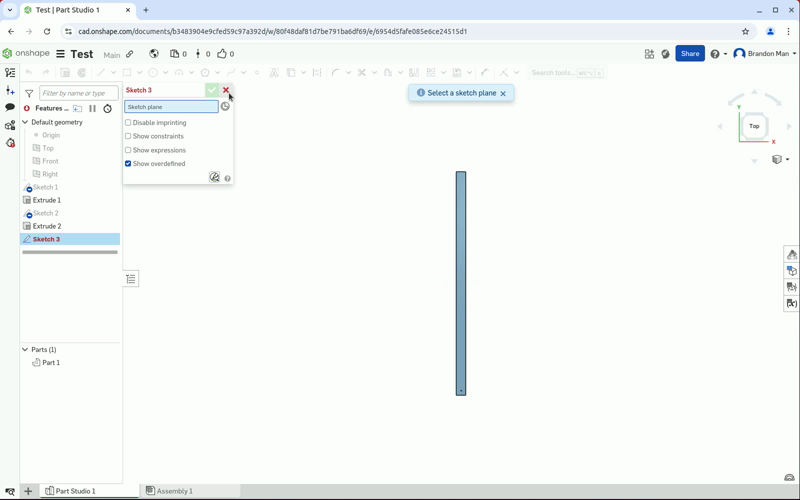
mouse_move(73, 150)
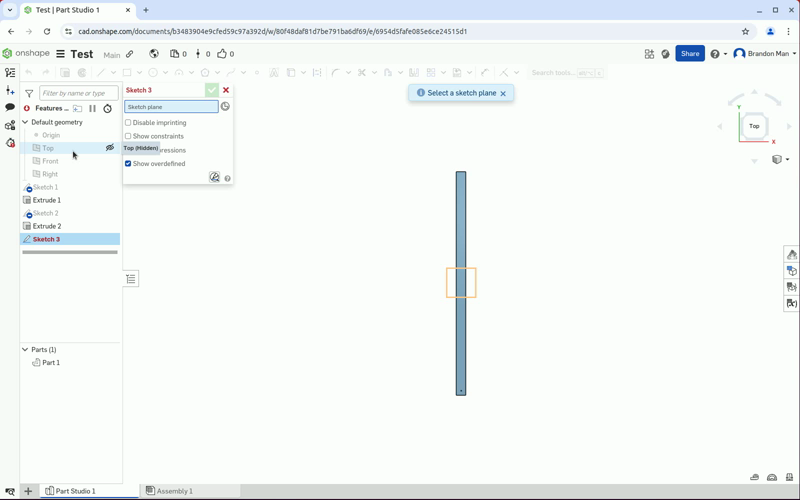
click(73, 150)
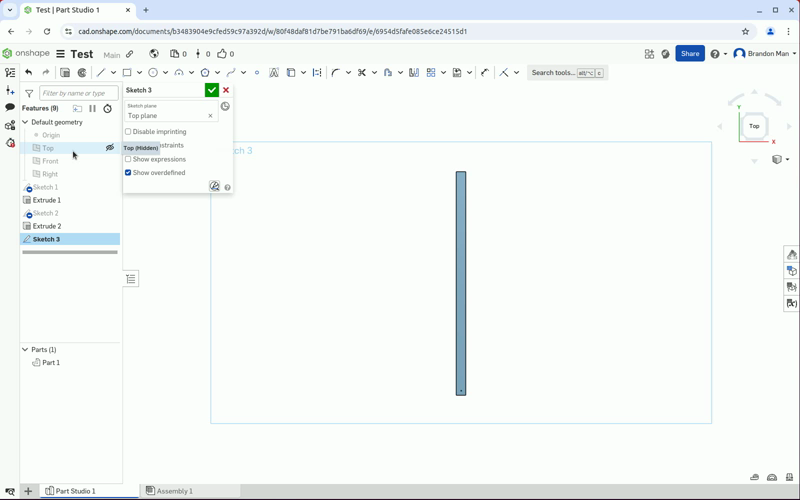
mouse_move(73, 352)
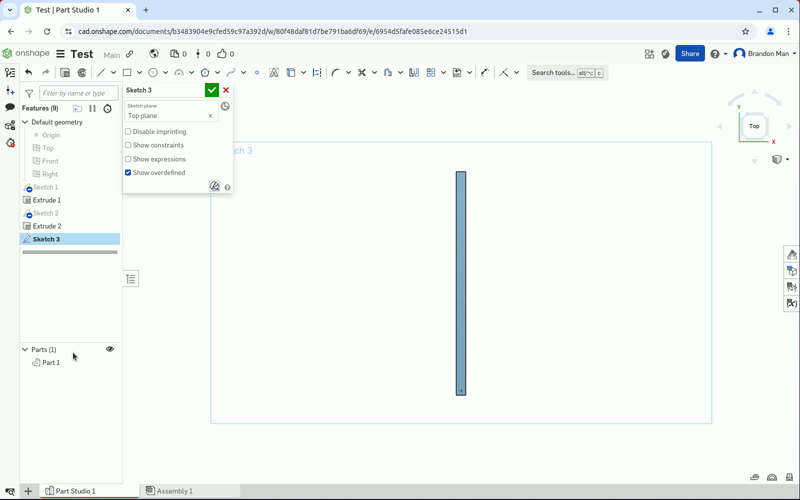
key(y)
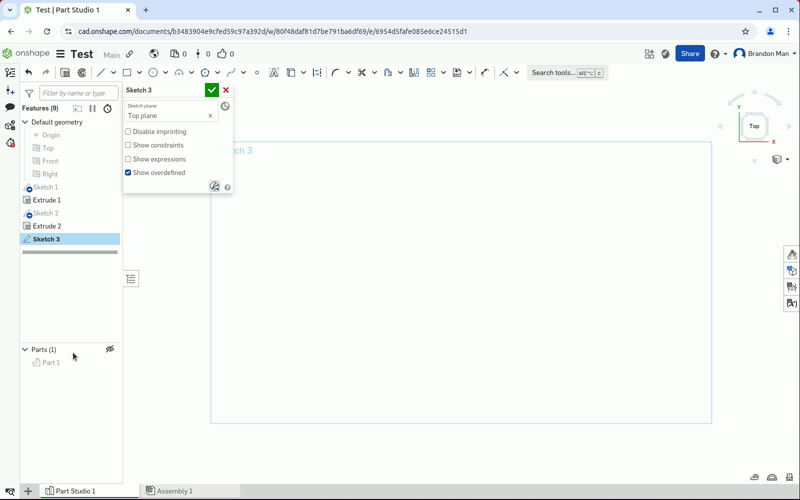
key(c)
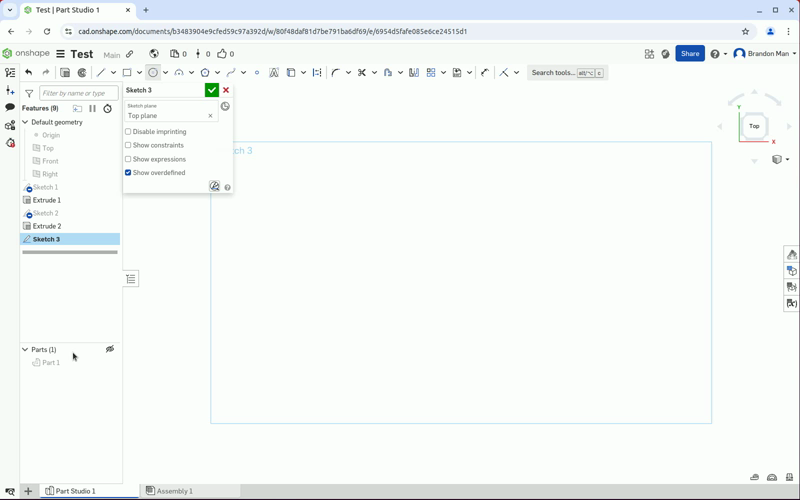
key_down(shift)
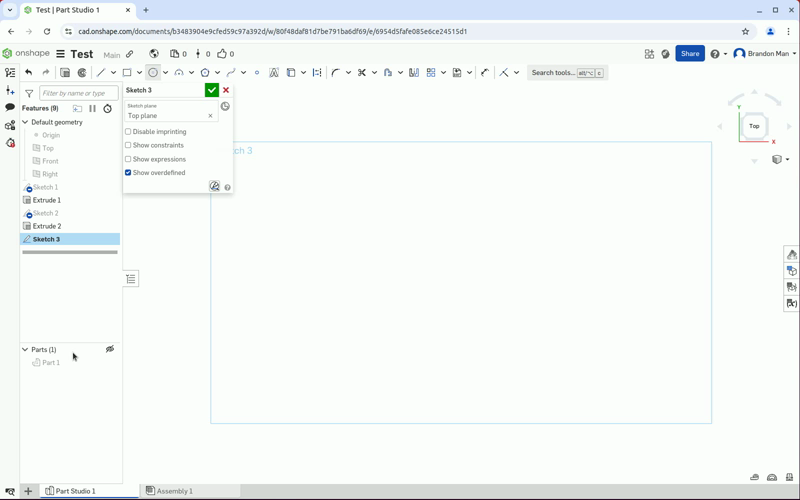
mouse_move(461, 175)
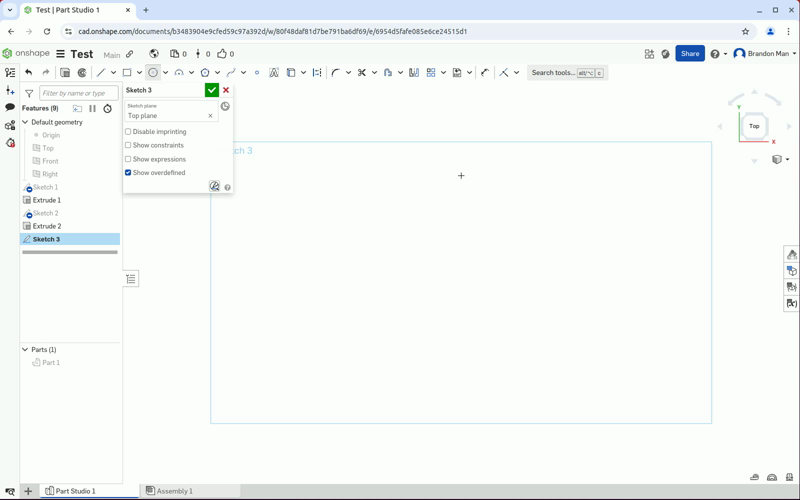
click(461, 175)
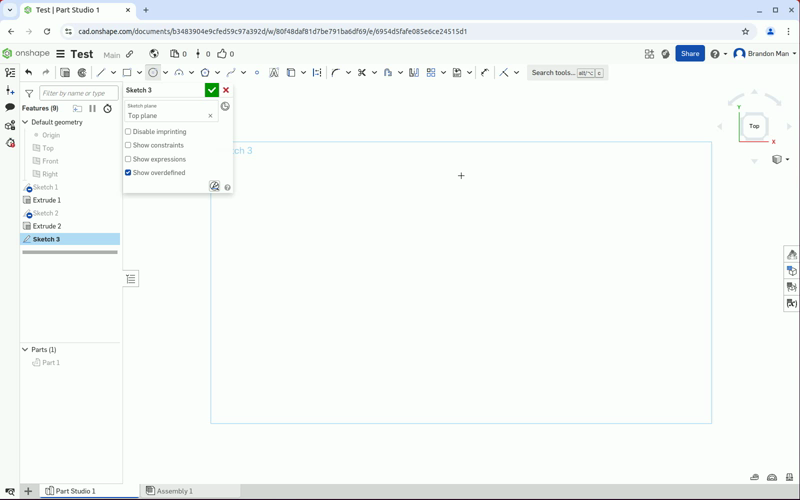
key_up(shift)
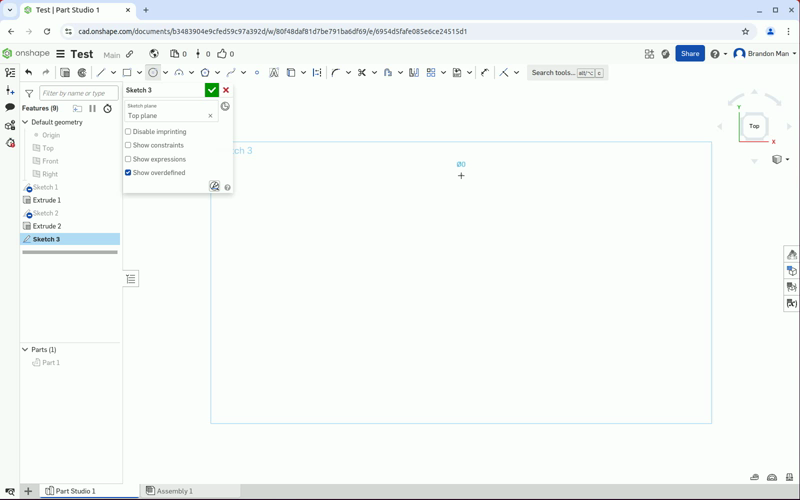
mouse_move(461, 175)
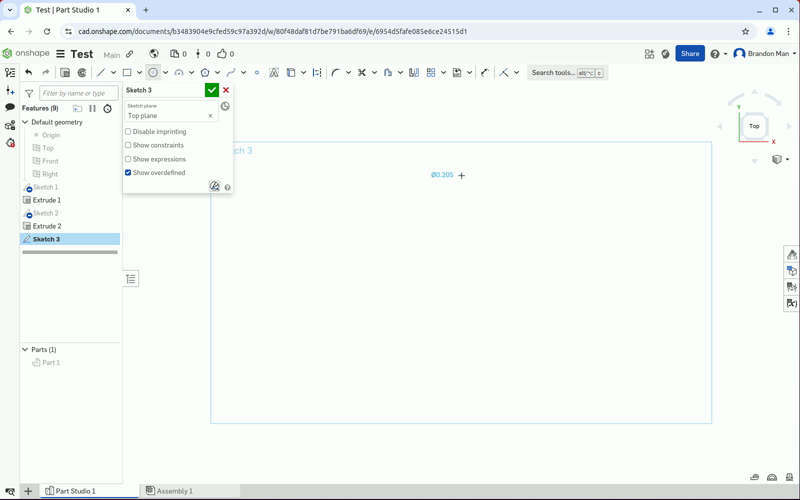
scroll(6)
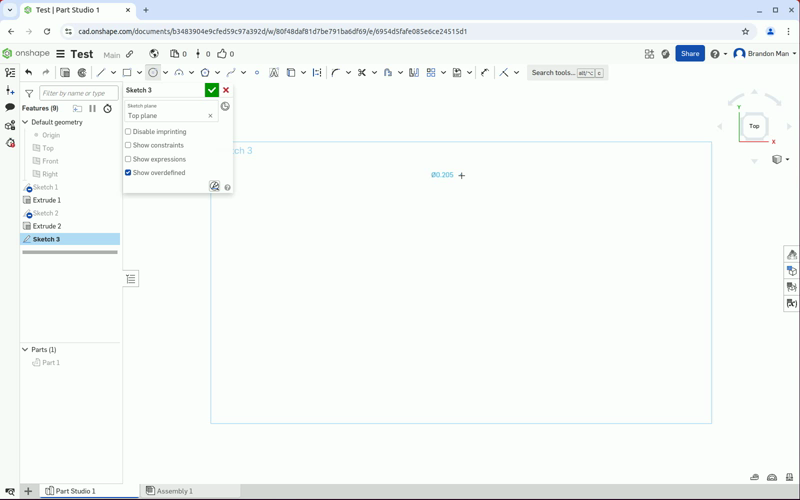
scroll(6)
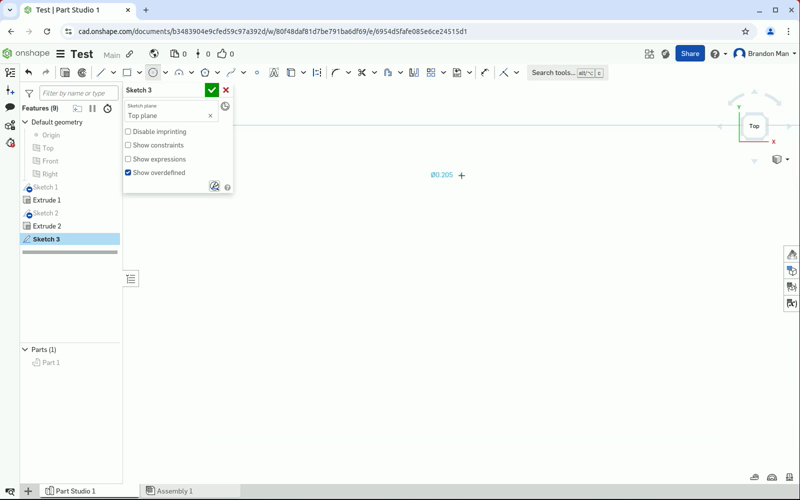
scroll(6)
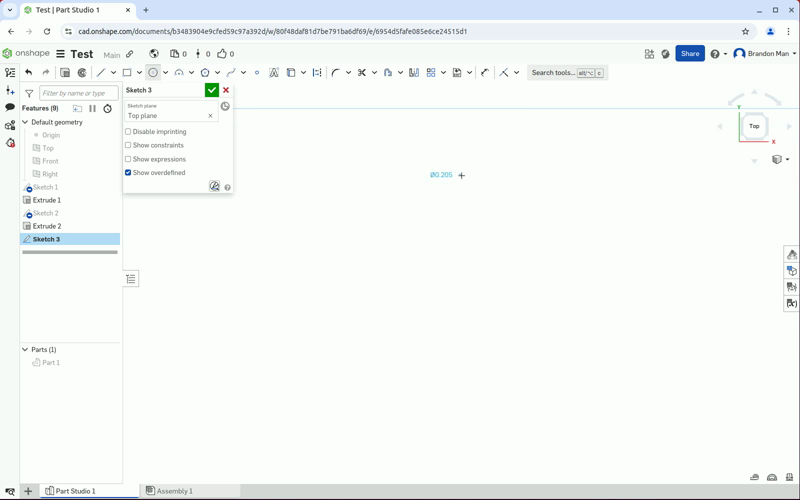
scroll(6)
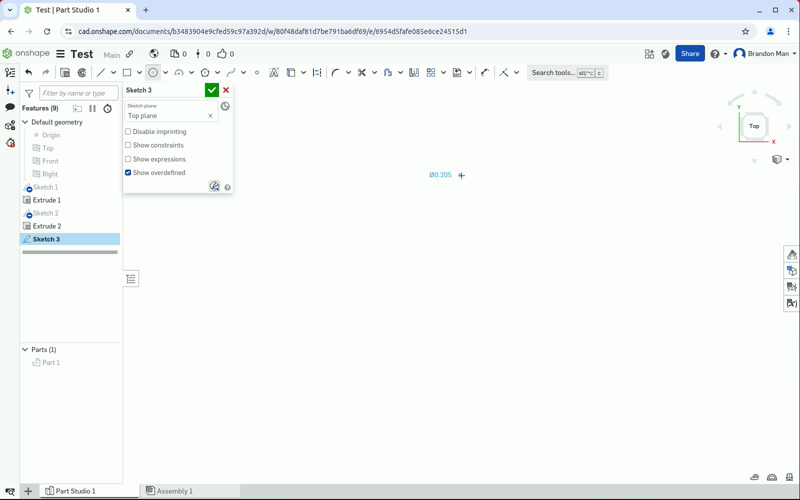
scroll(6)
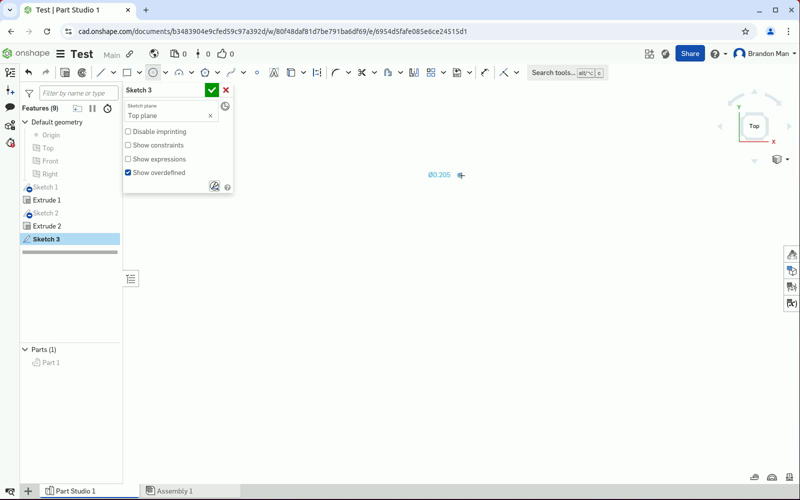
scroll(6)
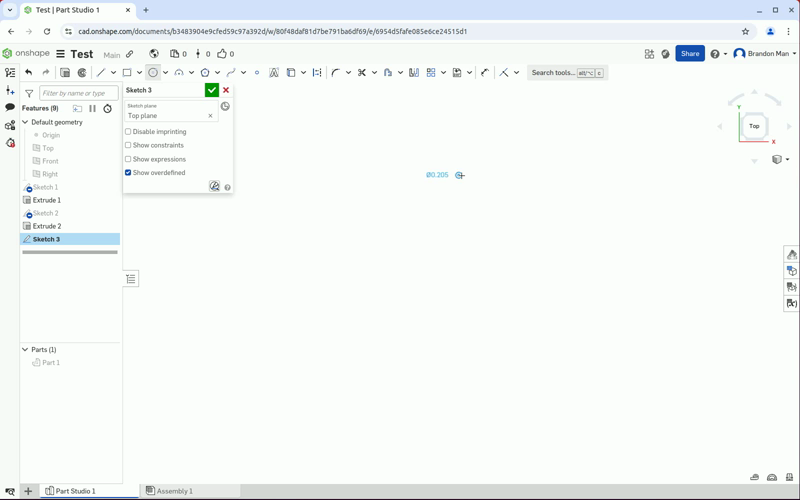
scroll(6)
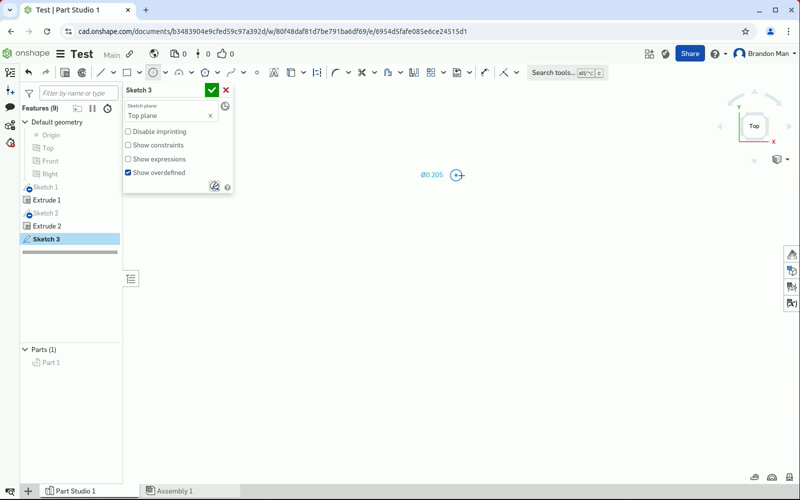
click(461, 175)
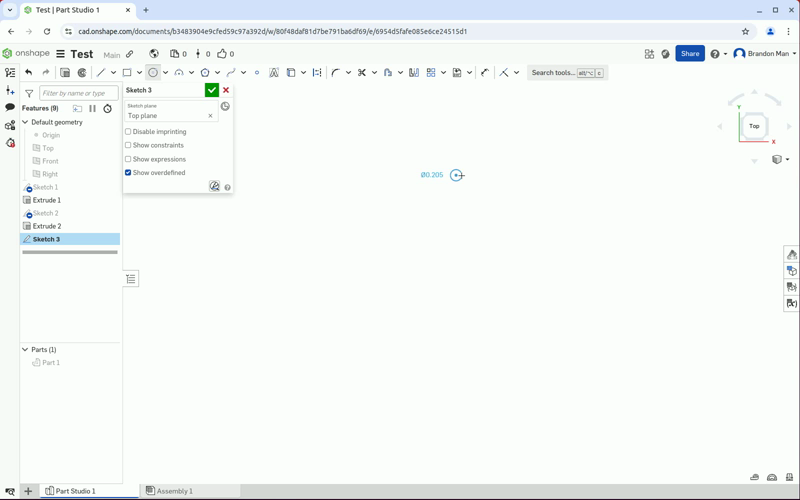
scroll(-6)
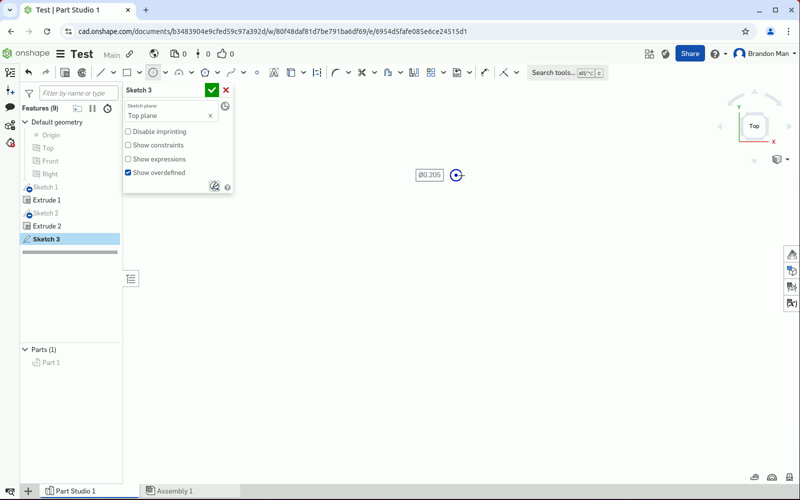
scroll(-6)
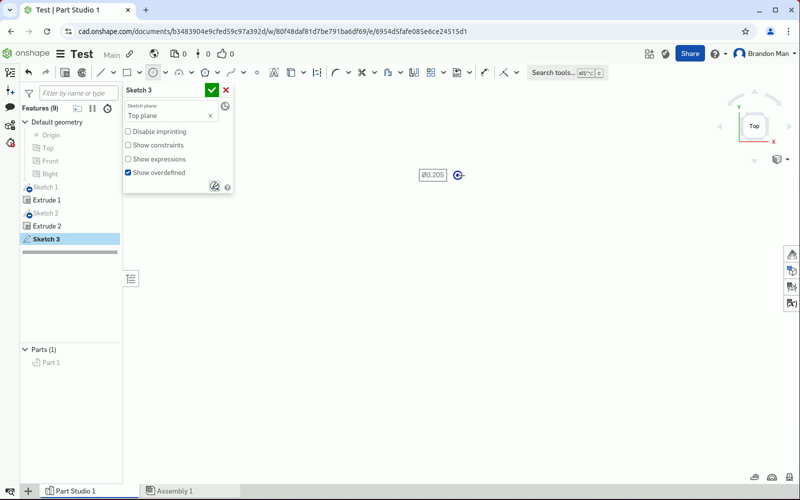
scroll(-6)
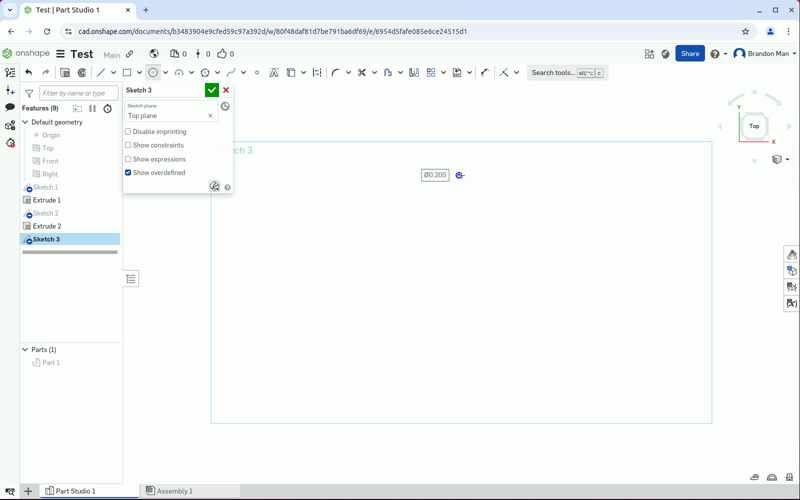
scroll(-6)
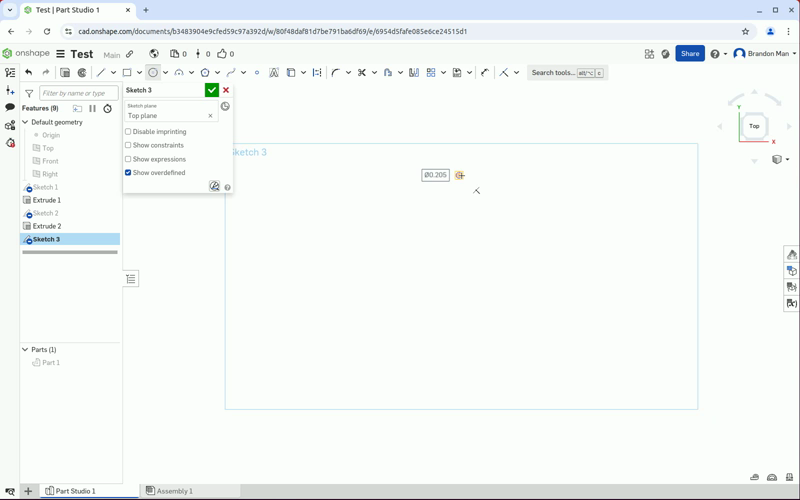
scroll(-6)
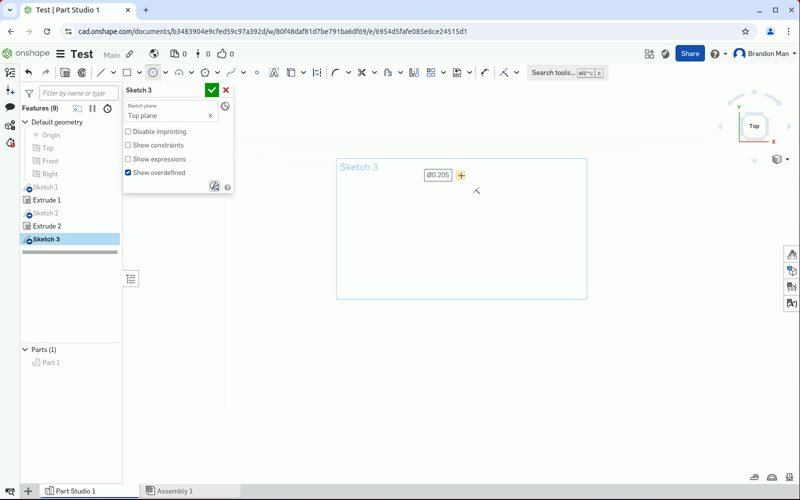
scroll(-6)
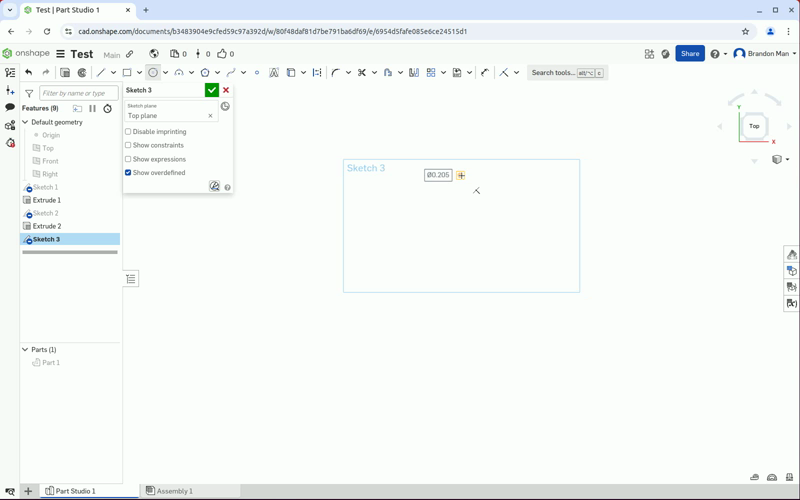
scroll(-6)
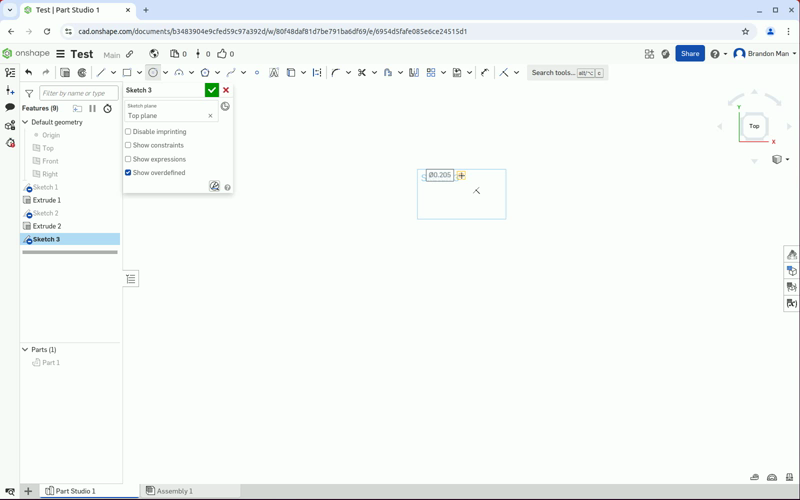
key(esc)
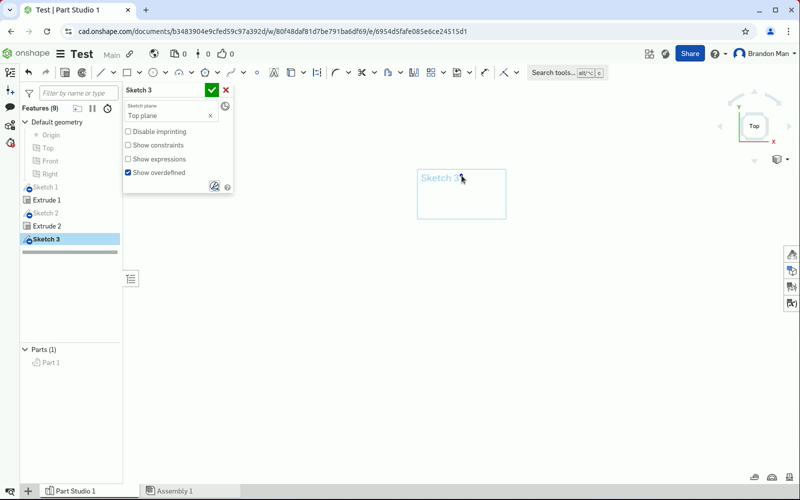
mouse_move(461, 174)
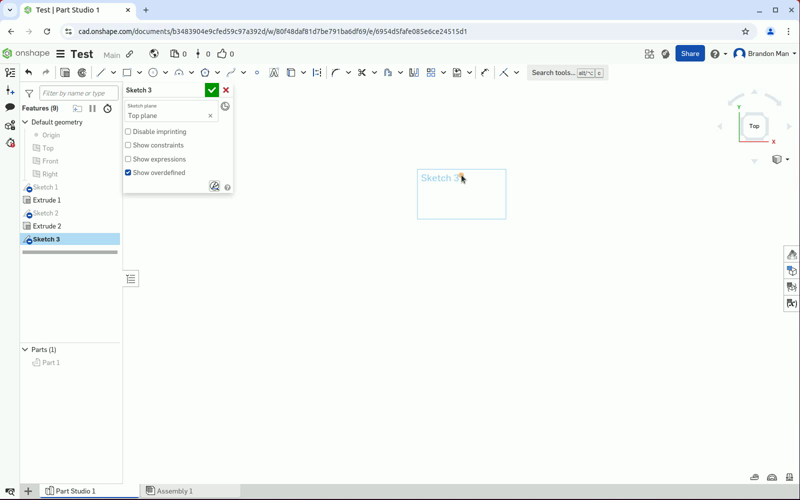
scroll(6)
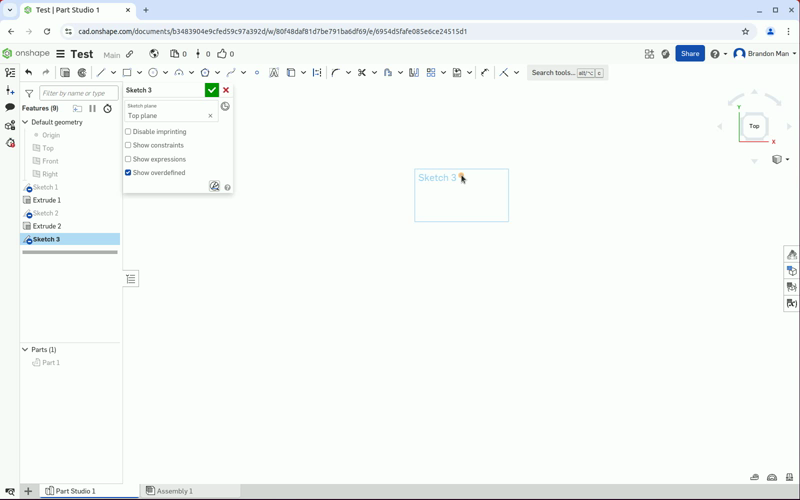
scroll(6)
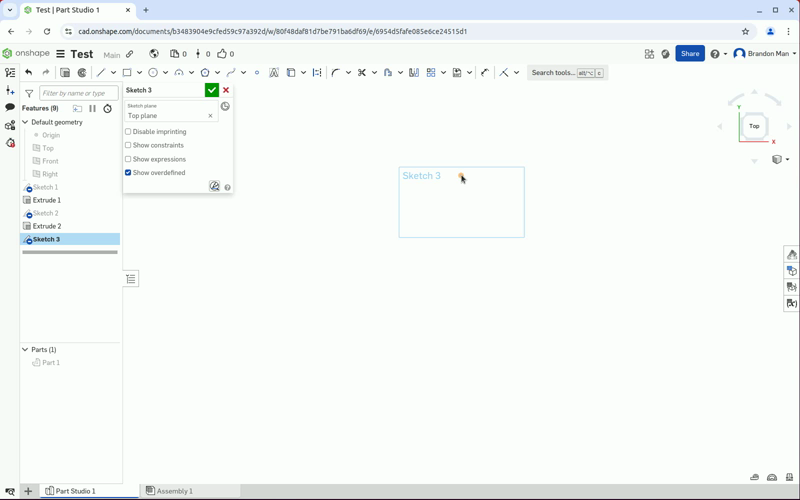
scroll(6)
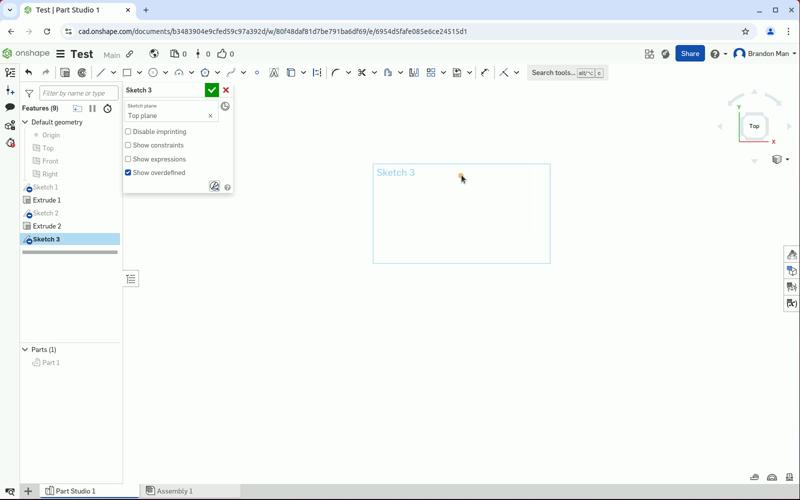
scroll(6)
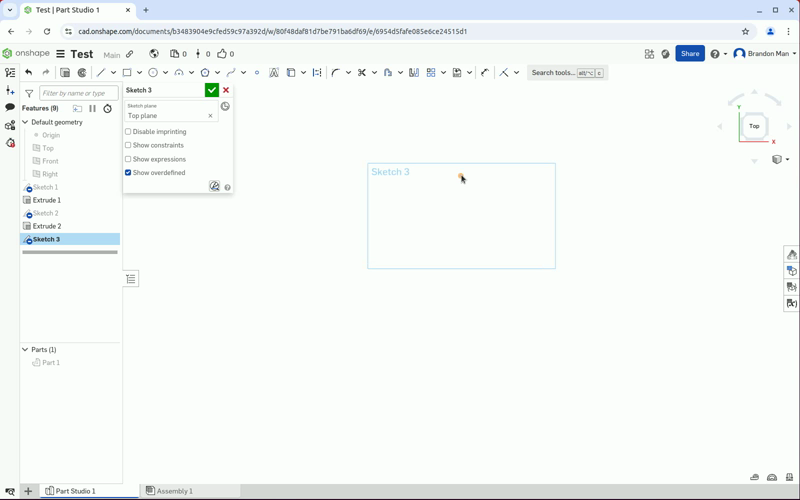
scroll(6)
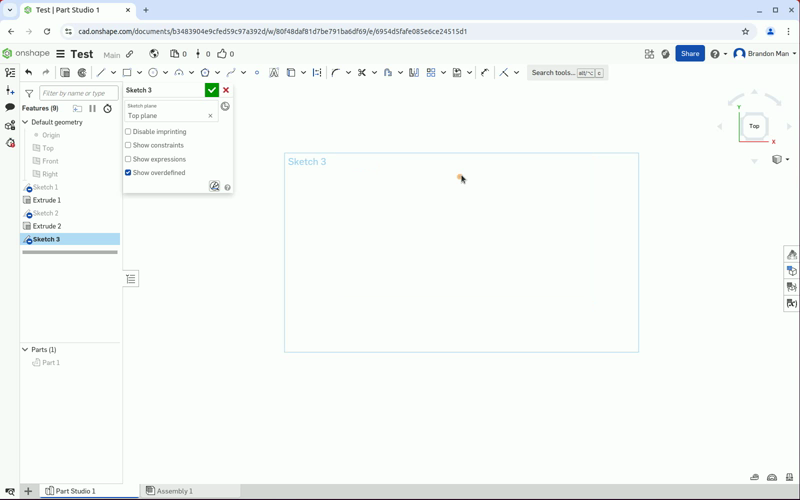
scroll(6)
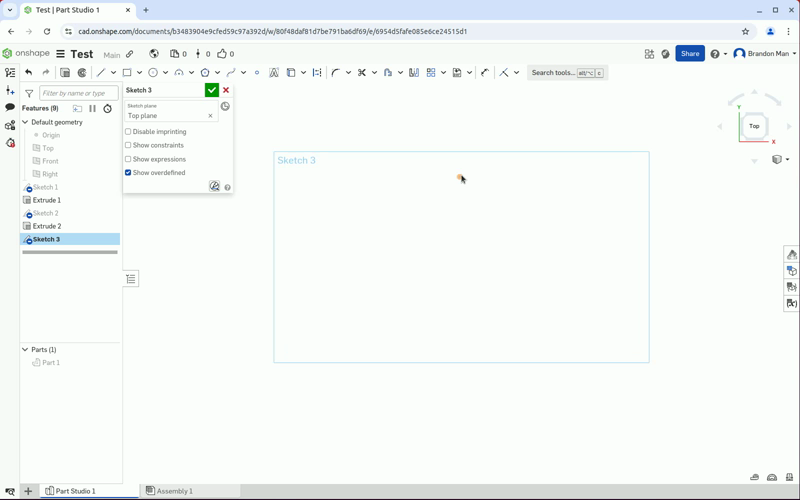
scroll(6)
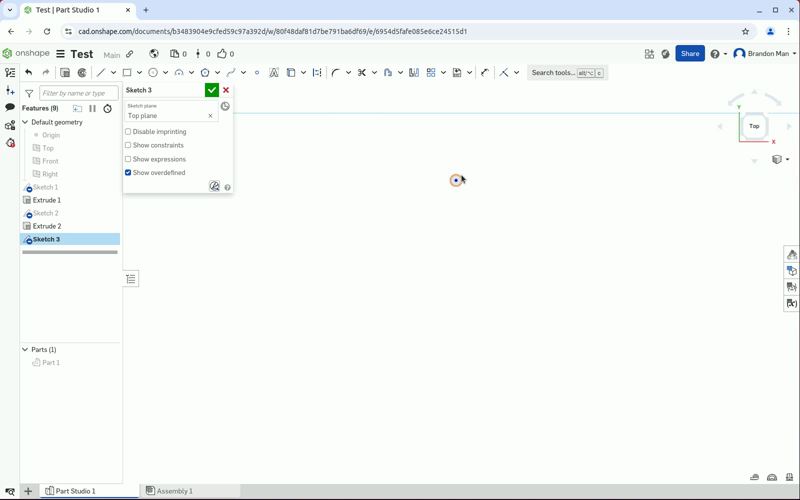
click(461, 174)
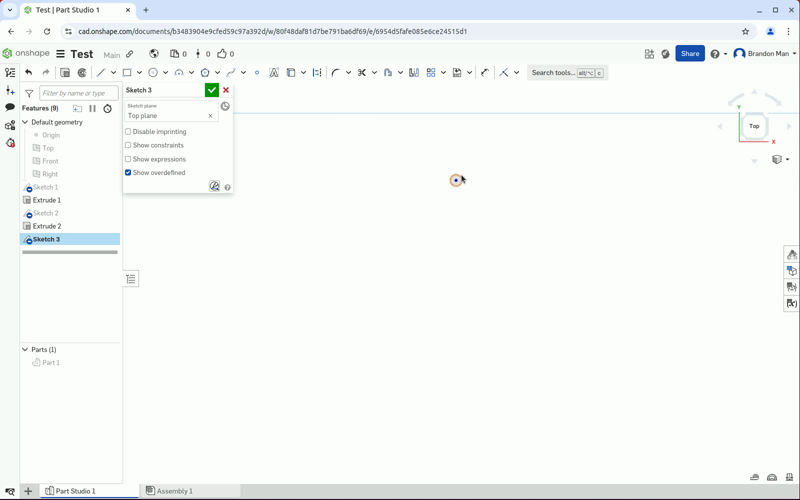
scroll(-6)
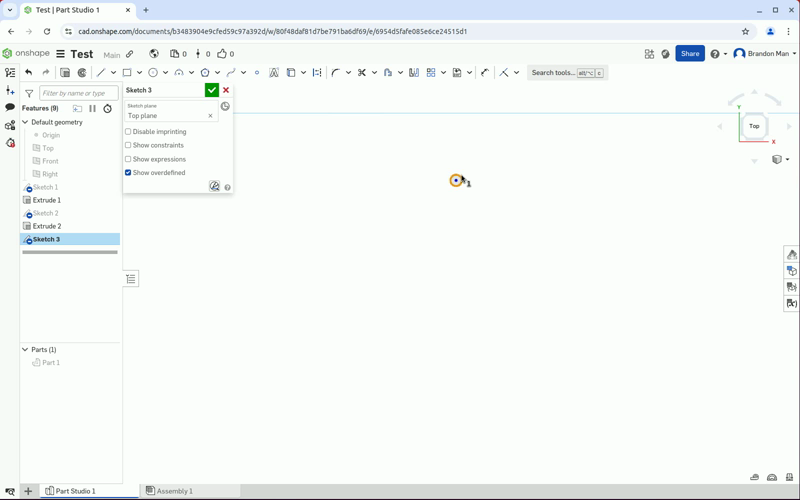
scroll(-6)
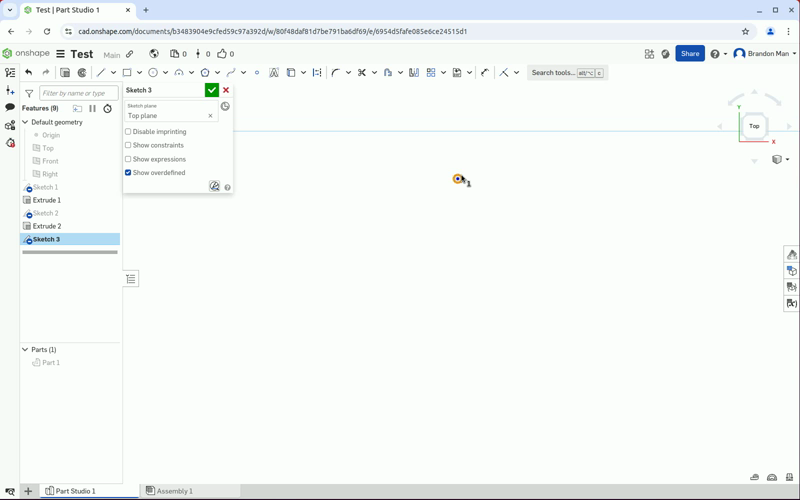
scroll(-6)
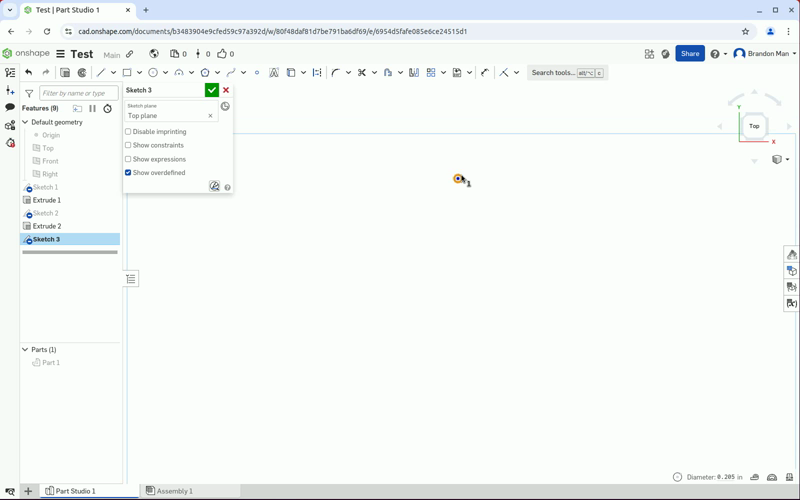
scroll(-6)
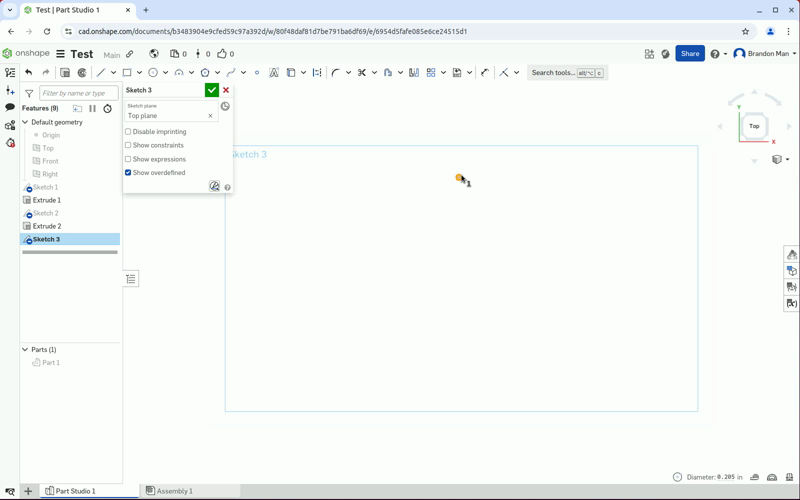
scroll(-6)
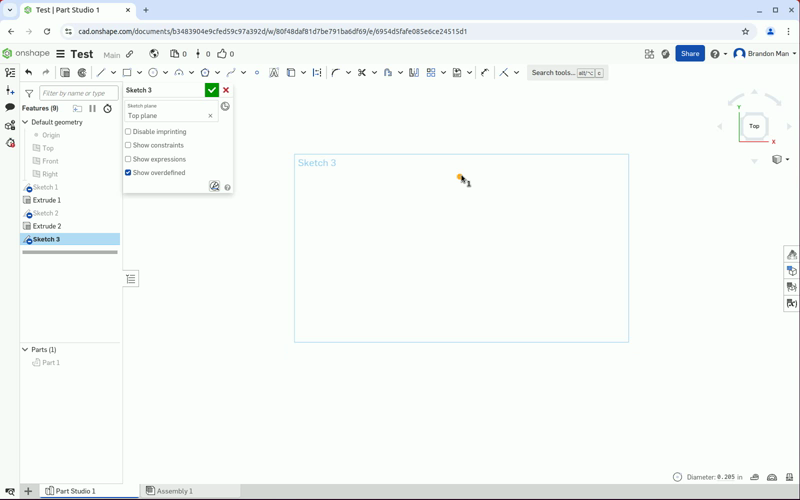
scroll(-6)
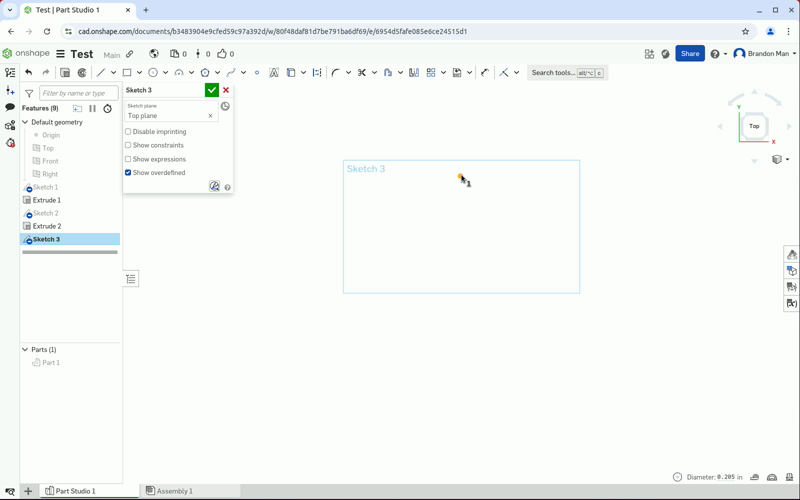
scroll(-6)
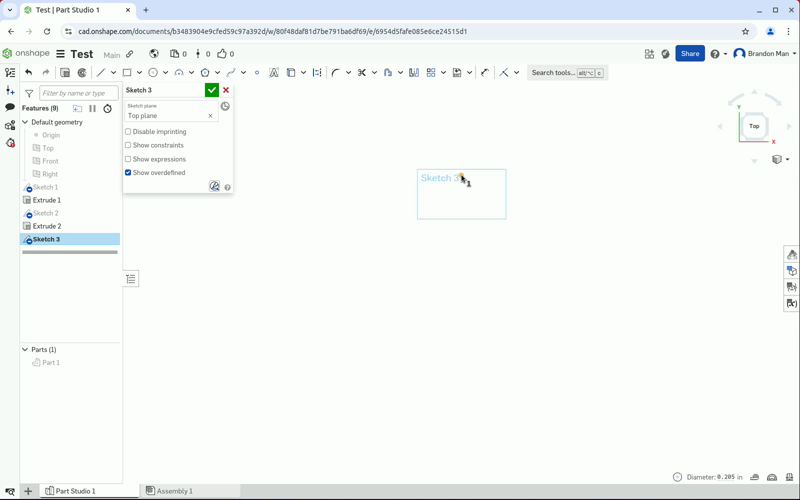
mouse_move(73, 352)
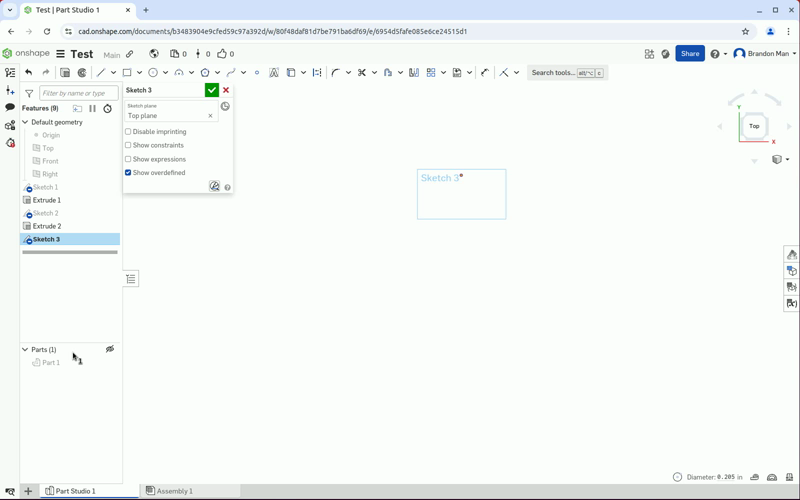
key(shift+y)
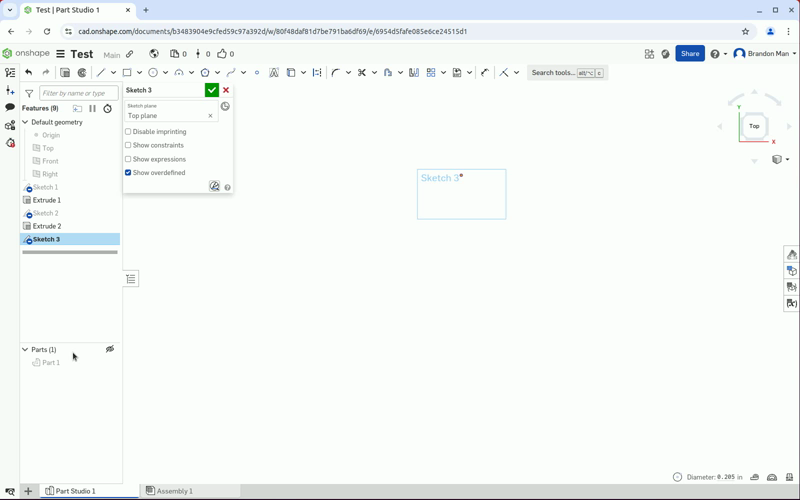
key(shift+e)
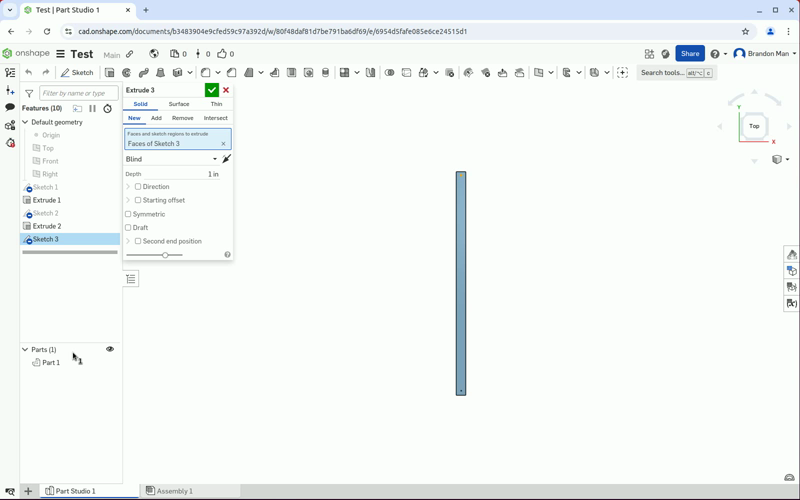
mouse_move(143, 106)
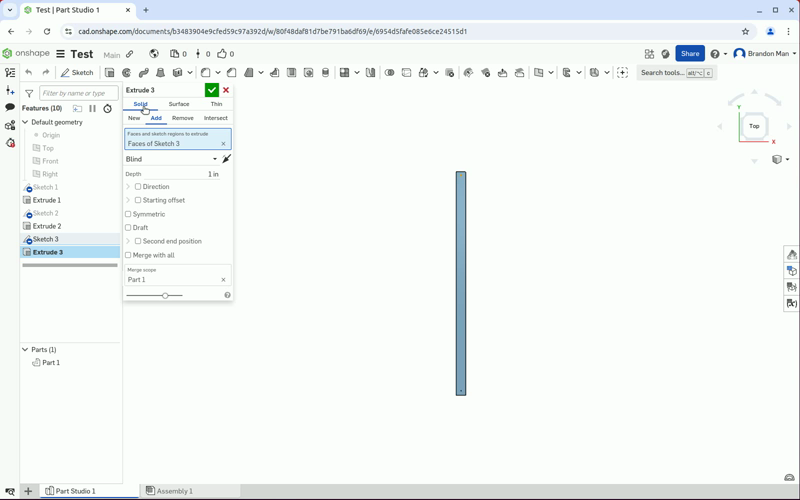
click(143, 106)
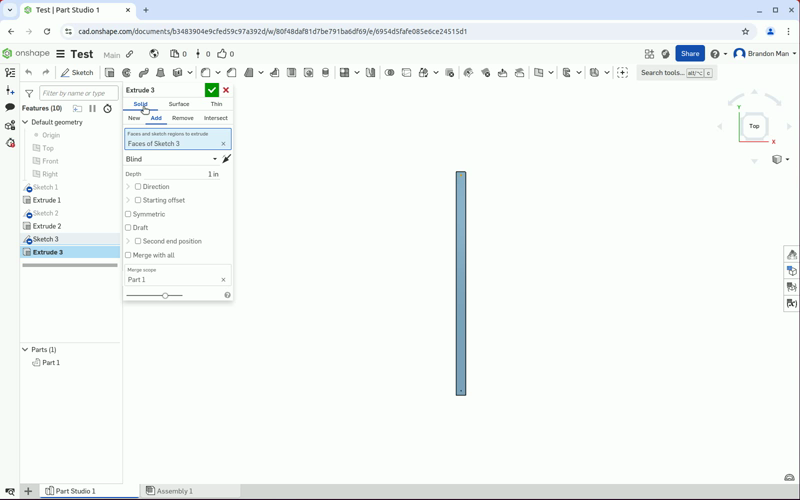
mouse_move(186, 120)
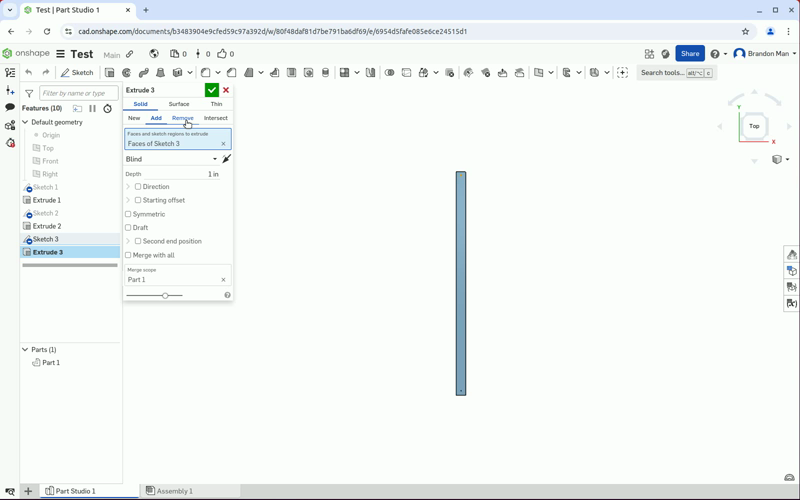
click(186, 120)
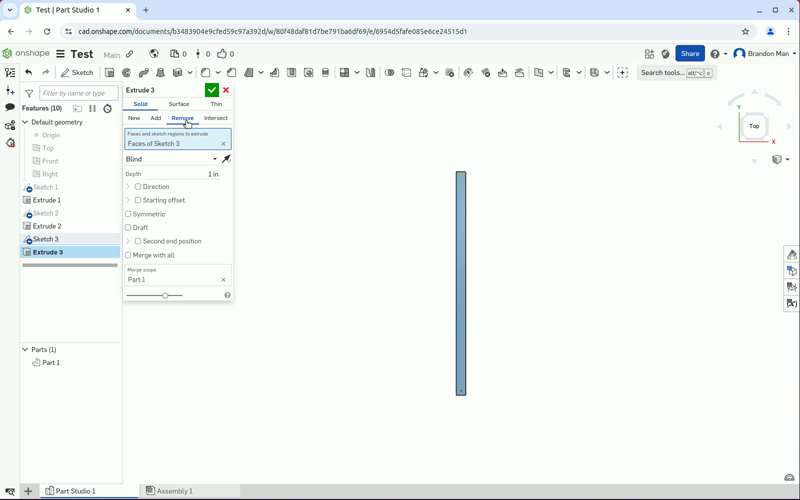
key(tab, 4)
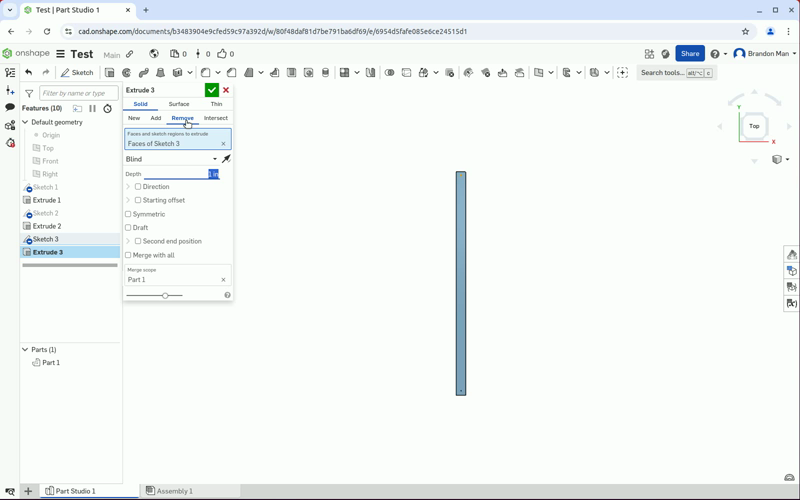
text(0.482)
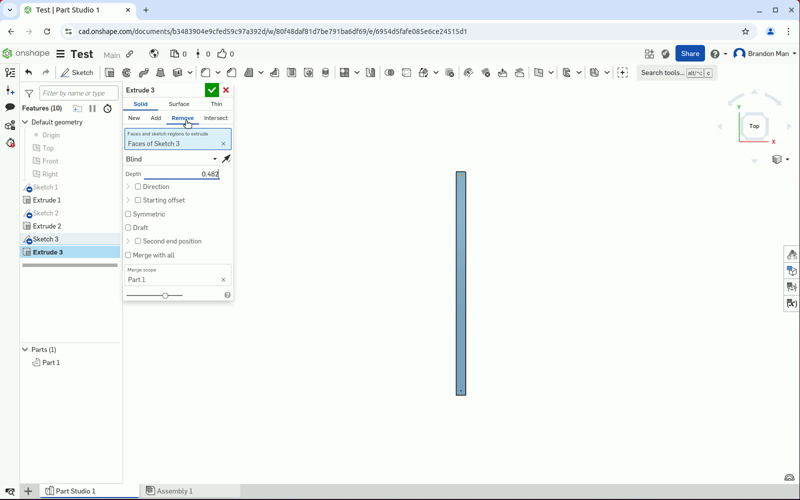
key(tab, 3)
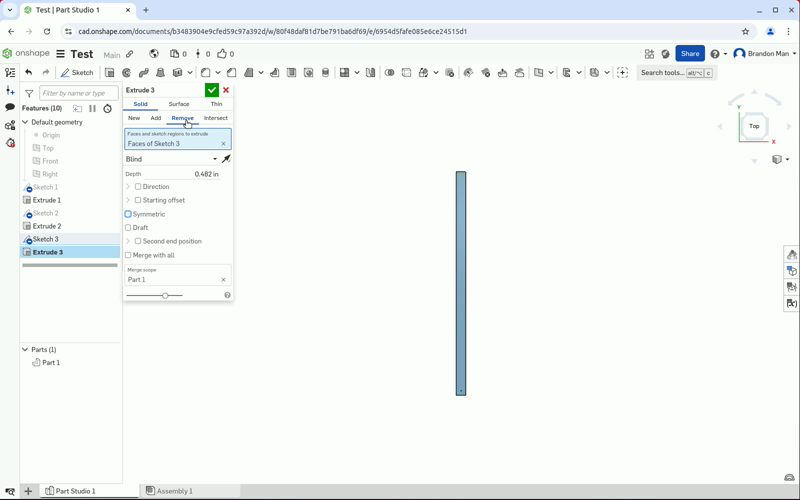
key(space)
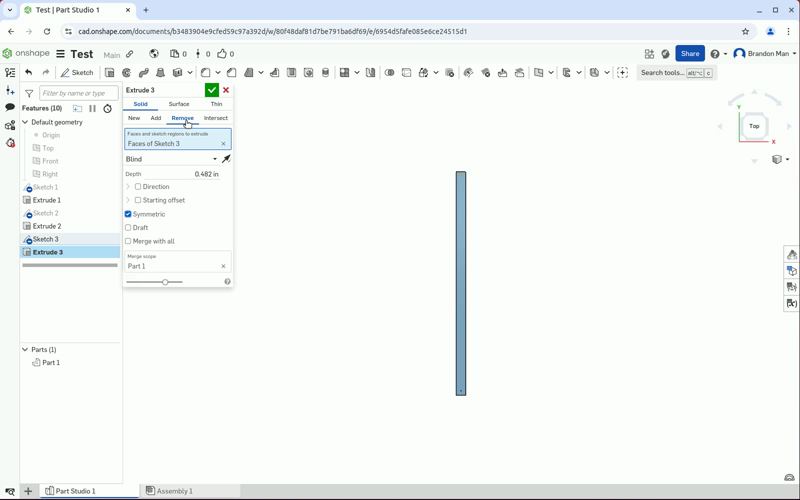
key(tab, 2)
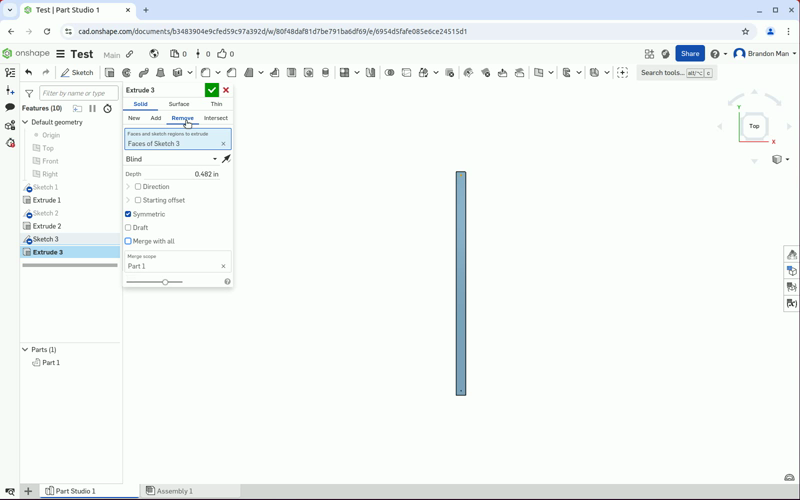
key(space)
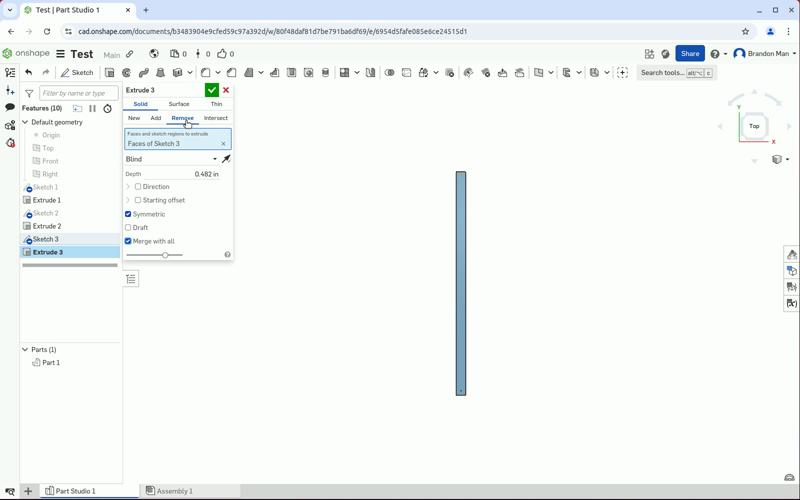
key(enter)
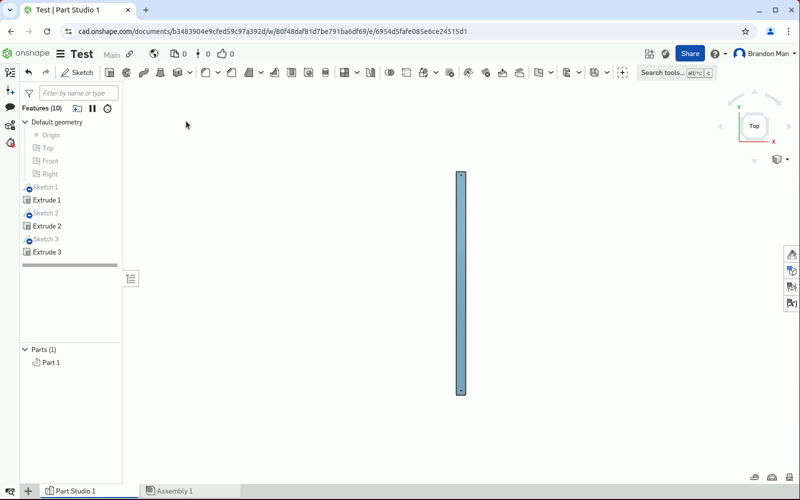
key(shift+h)
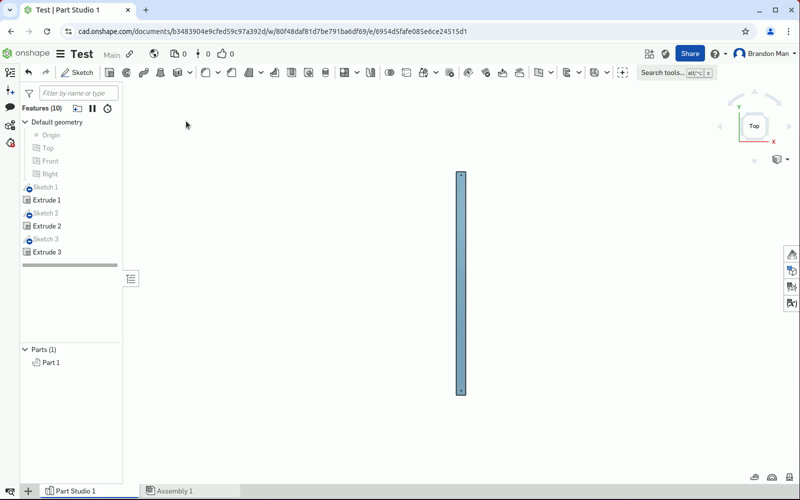
key(shift+h)
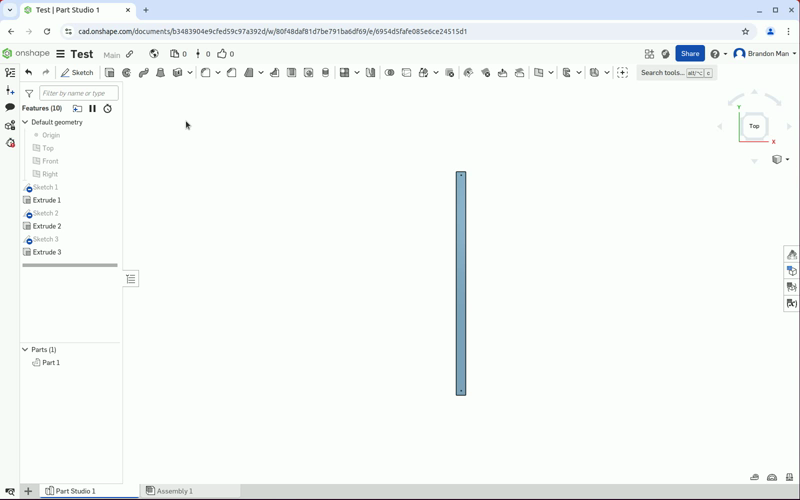
mouse_move(73, 189)
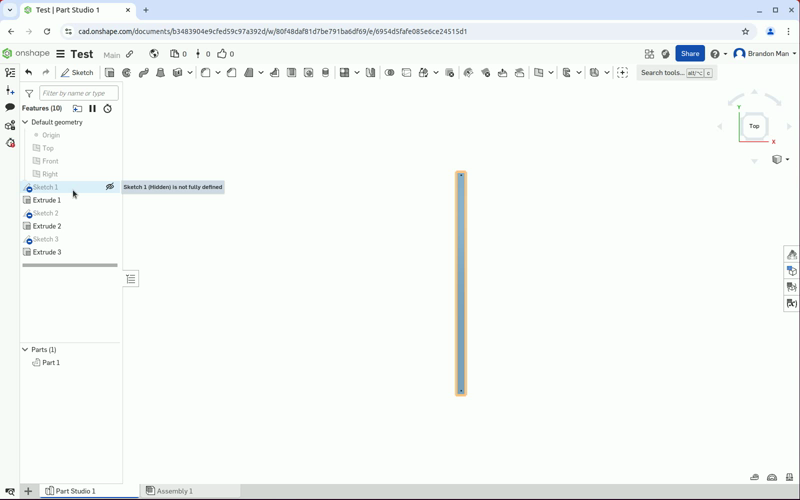
click(73, 189)
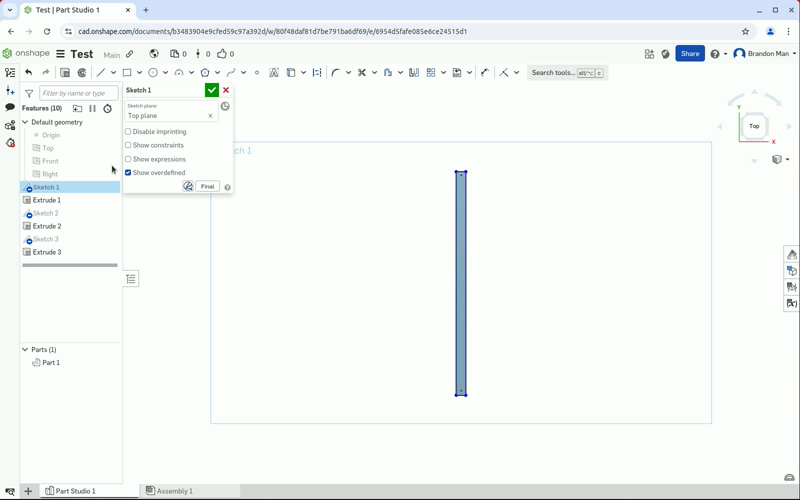
mouse_move(229, 92)
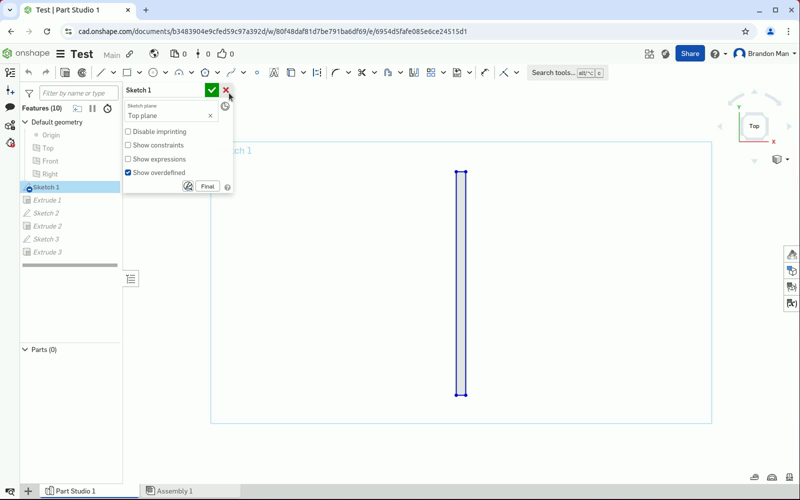
click(229, 92)
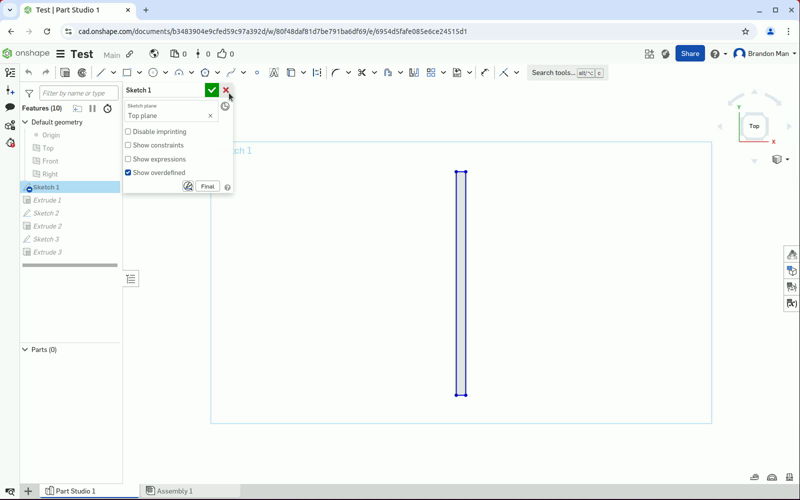
key(shift+s)
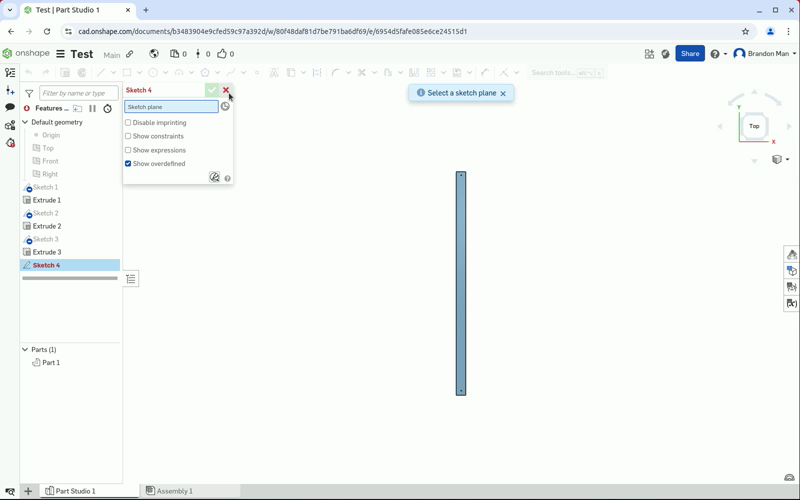
mouse_move(73, 150)
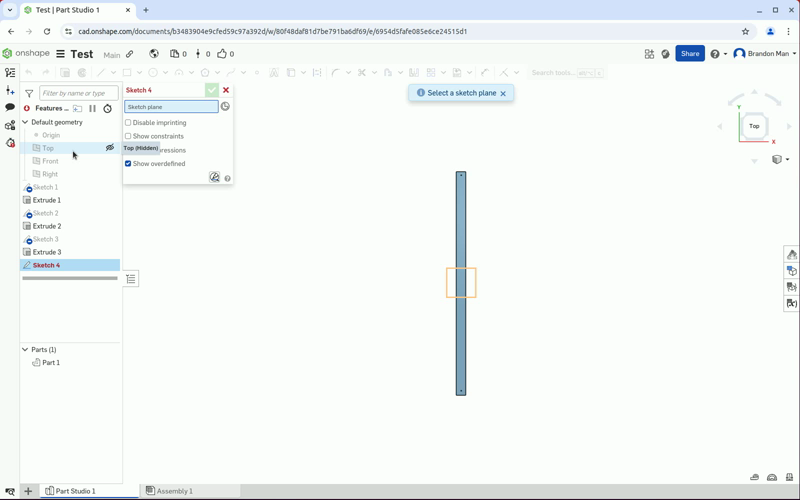
click(73, 150)
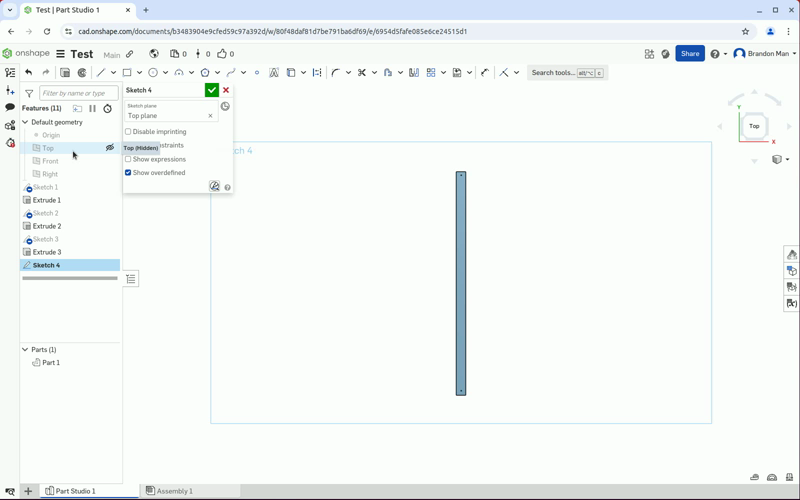
mouse_move(73, 352)
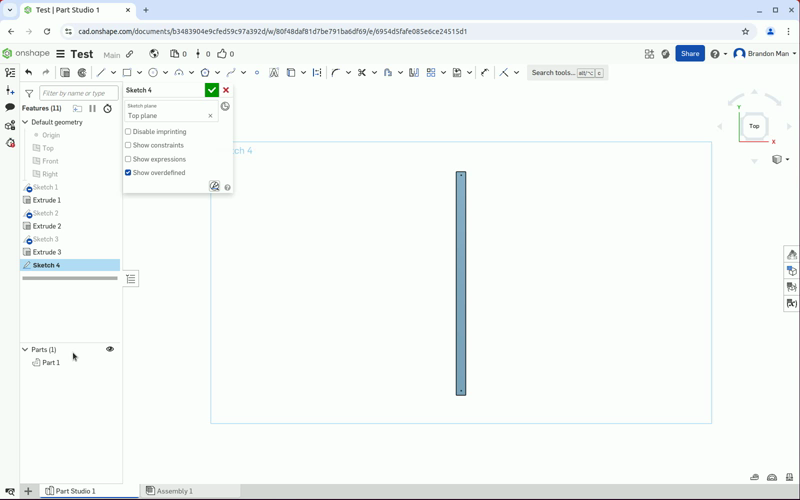
key(y)
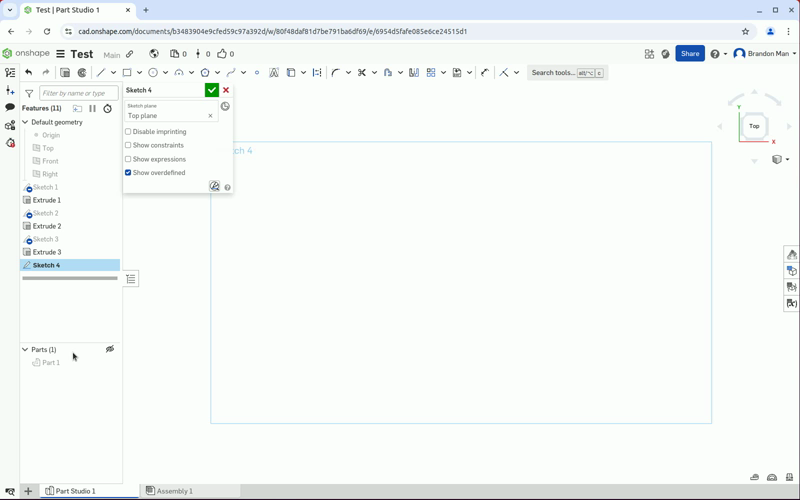
key(c)
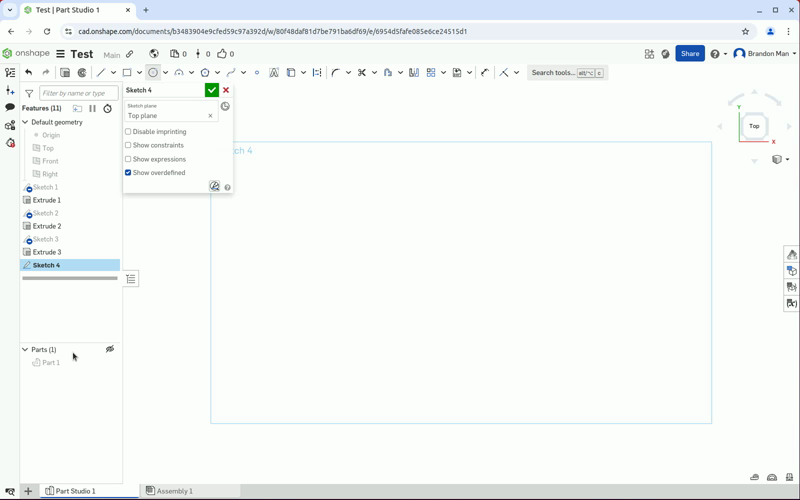
key_down(shift)
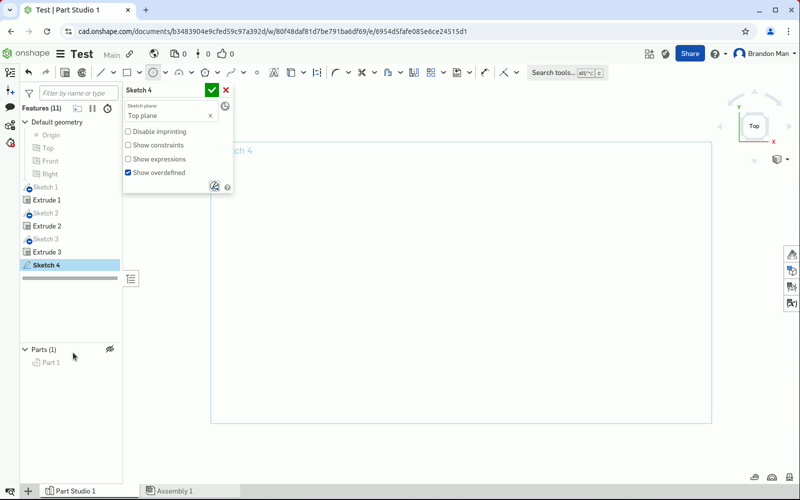
mouse_move(457, 175)
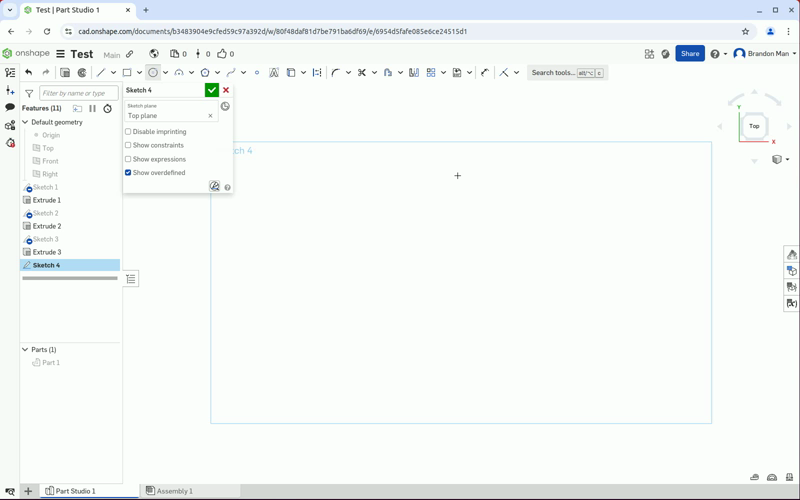
click(457, 175)
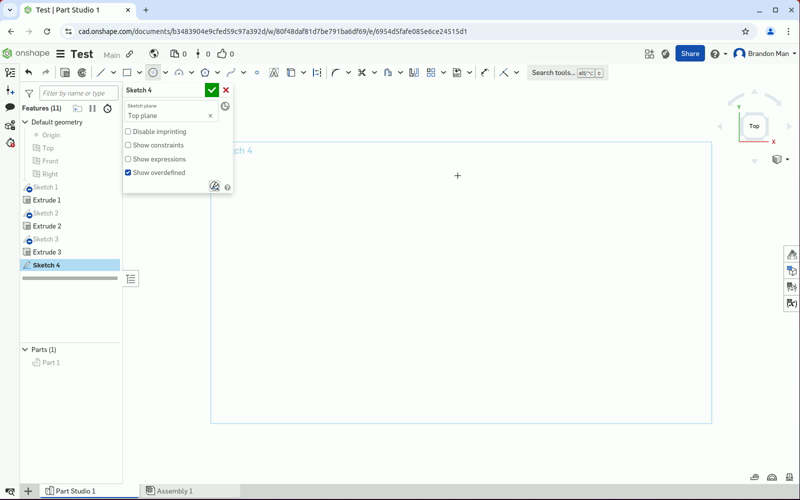
key_up(shift)
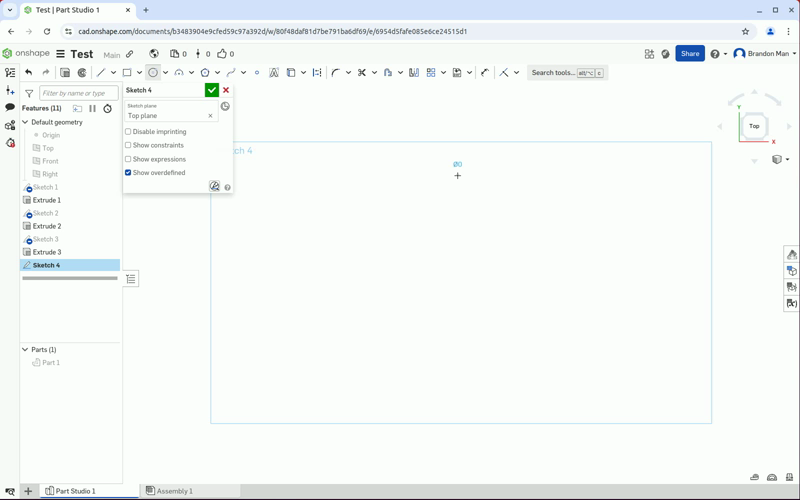
mouse_move(458, 175)
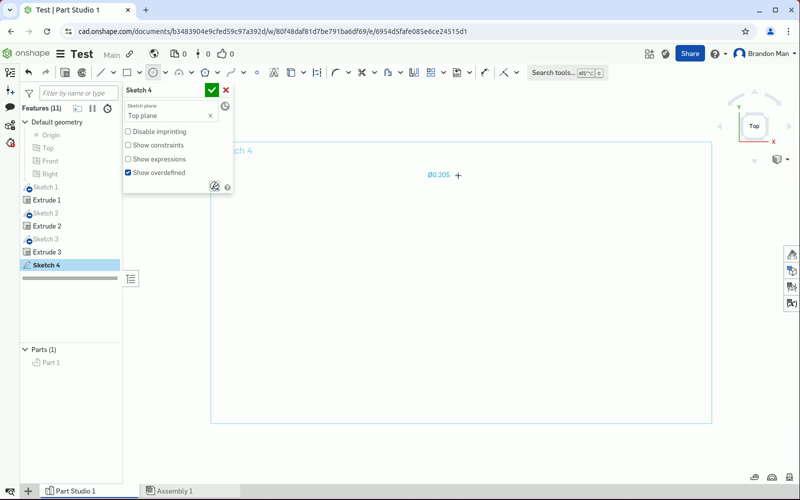
scroll(6)
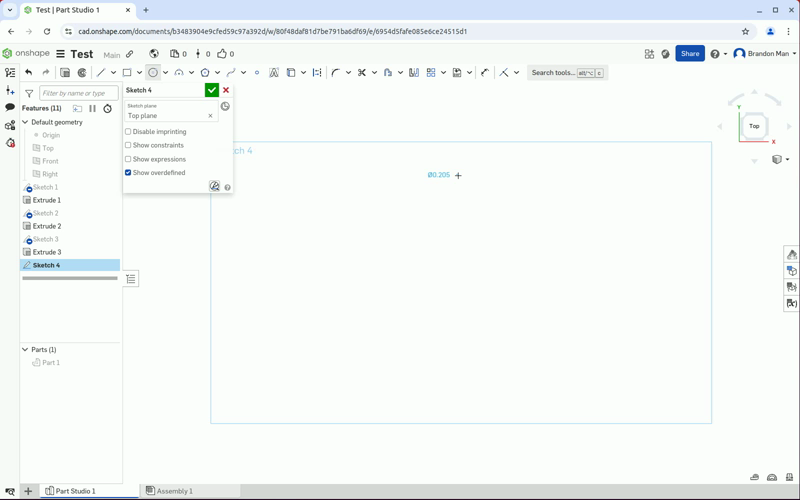
scroll(6)
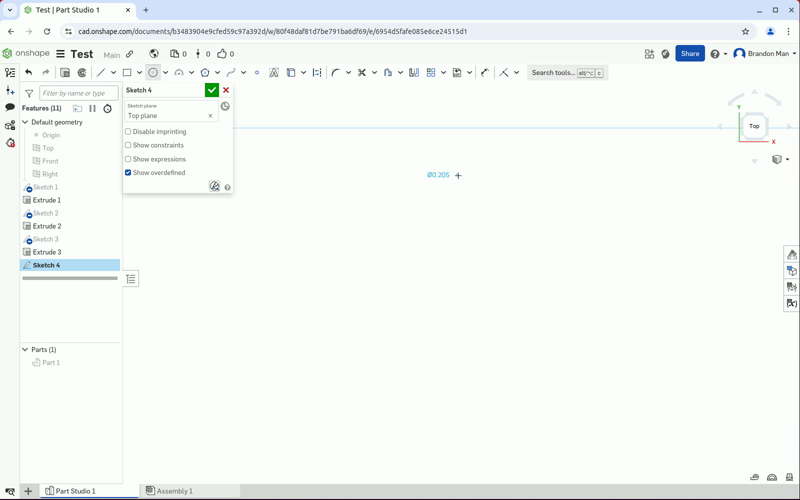
scroll(6)
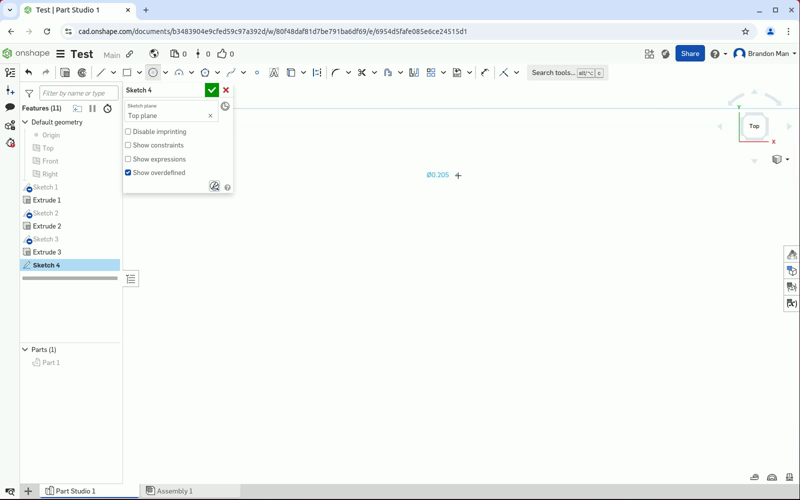
scroll(6)
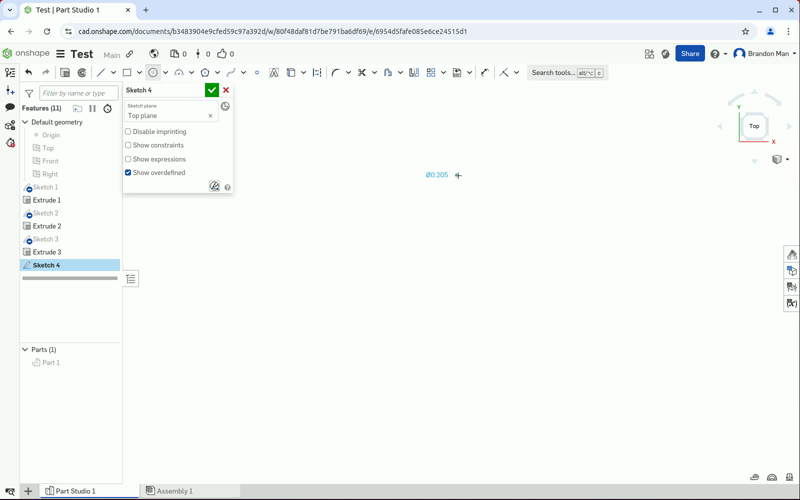
scroll(6)
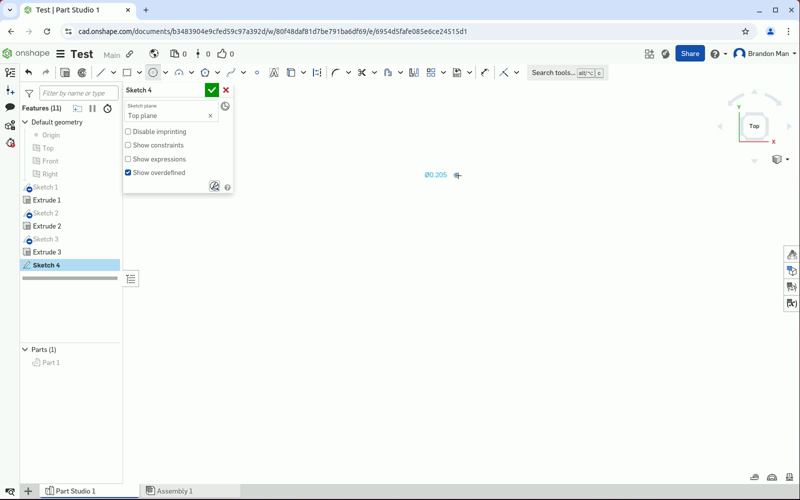
scroll(6)
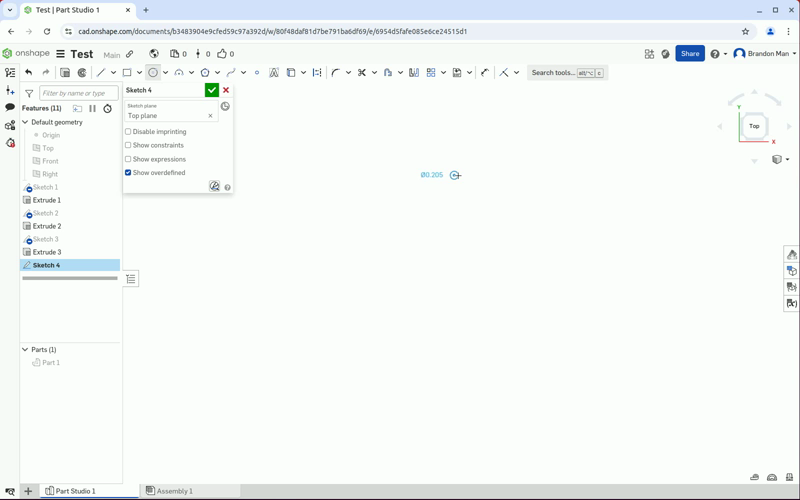
scroll(6)
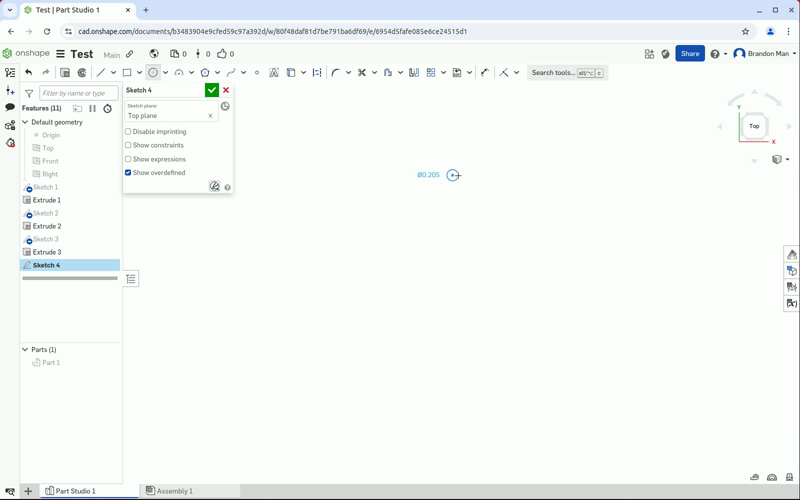
click(458, 175)
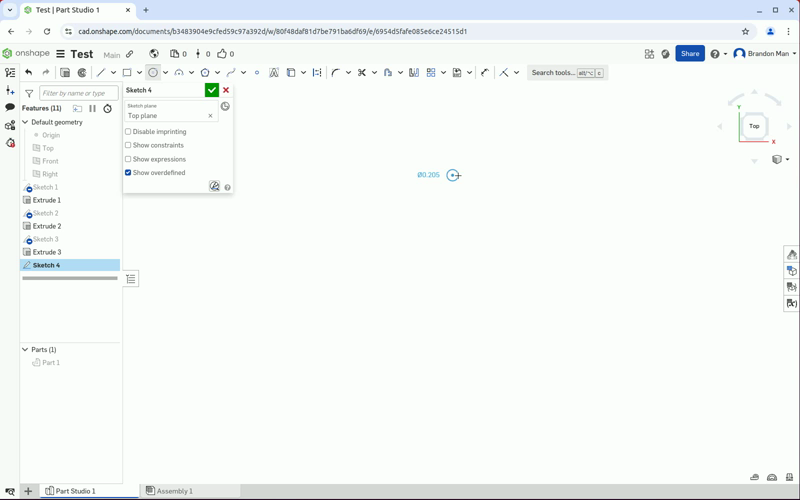
scroll(-6)
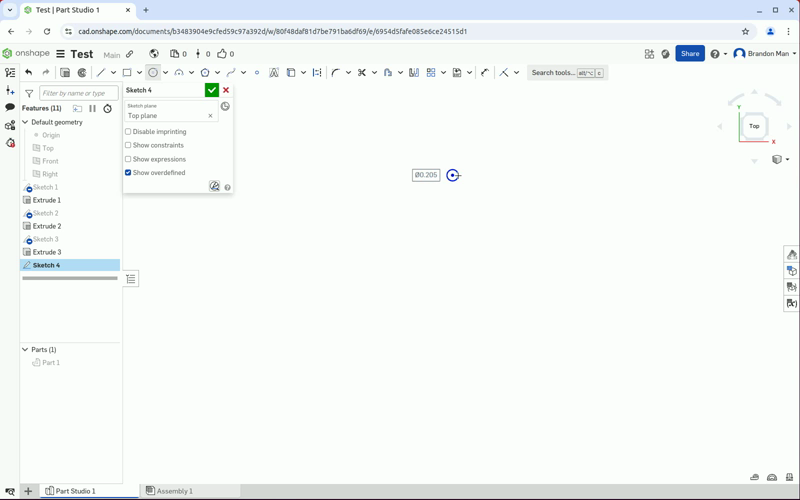
scroll(-6)
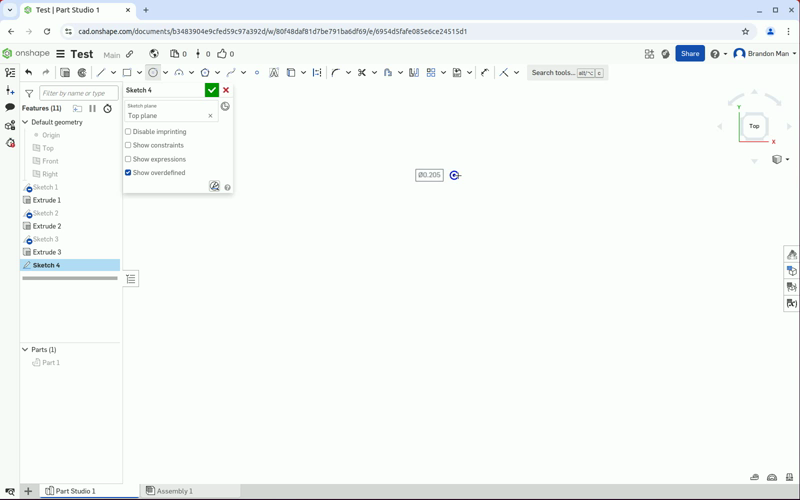
scroll(-6)
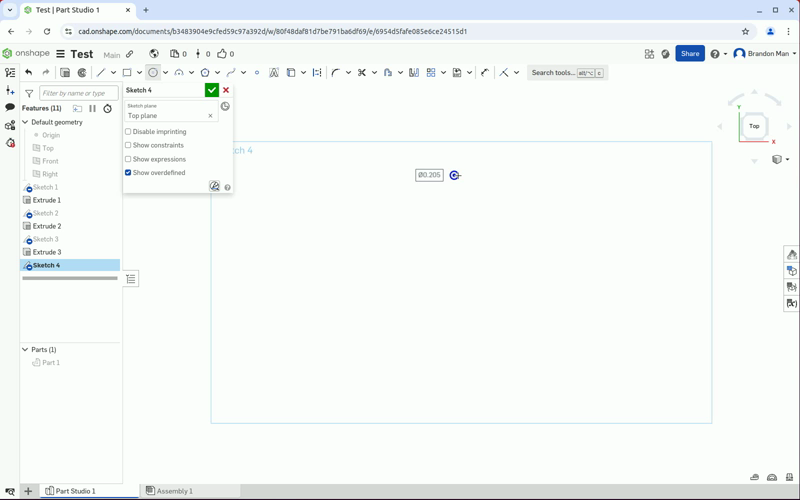
scroll(-6)
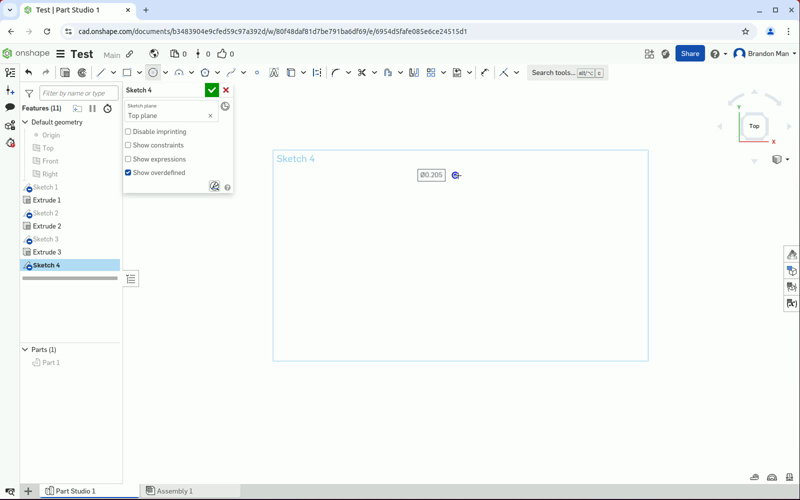
scroll(-6)
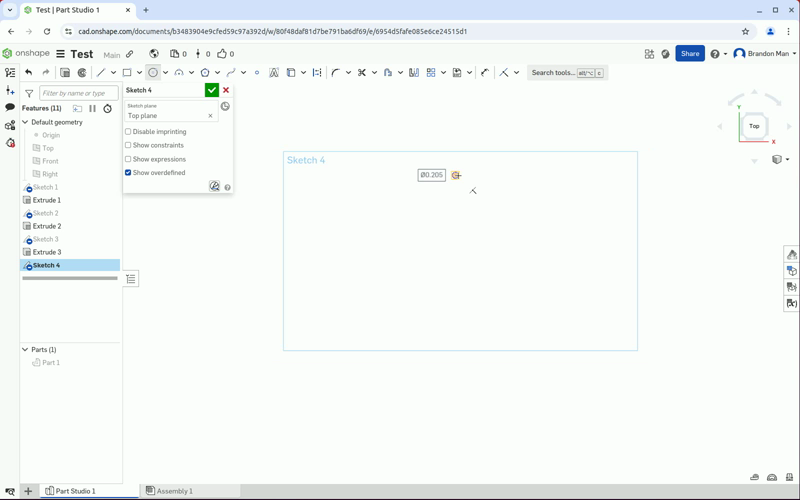
scroll(-6)
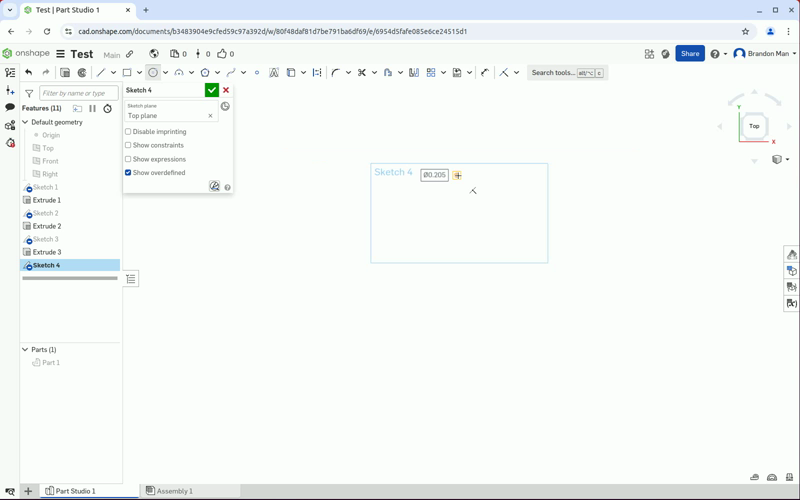
scroll(-6)
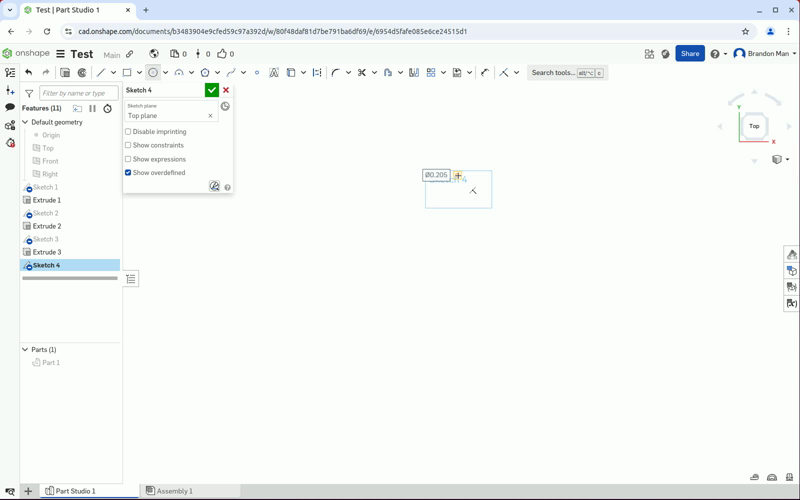
key(esc)
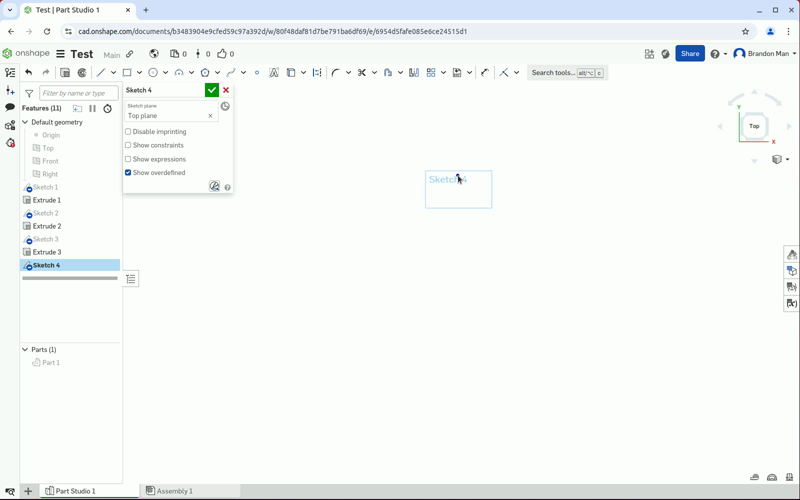
mouse_move(458, 175)
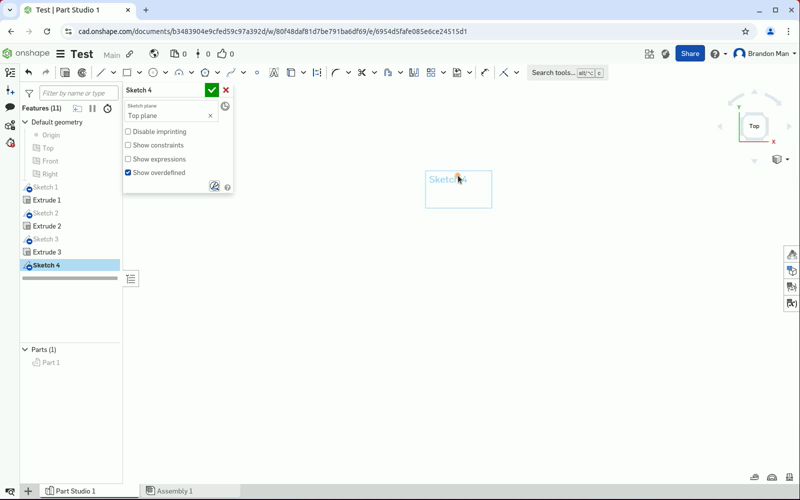
scroll(6)
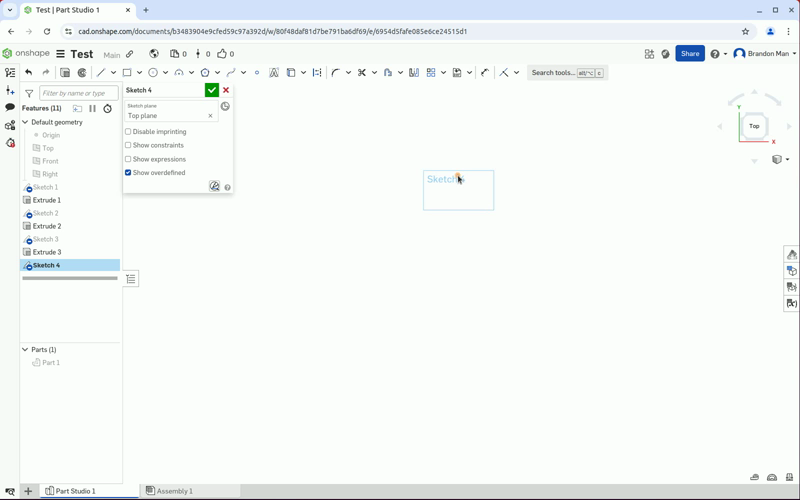
scroll(6)
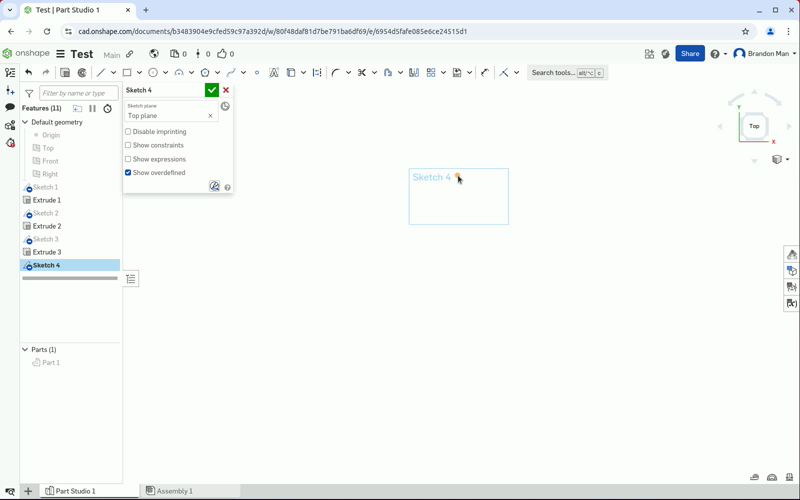
scroll(6)
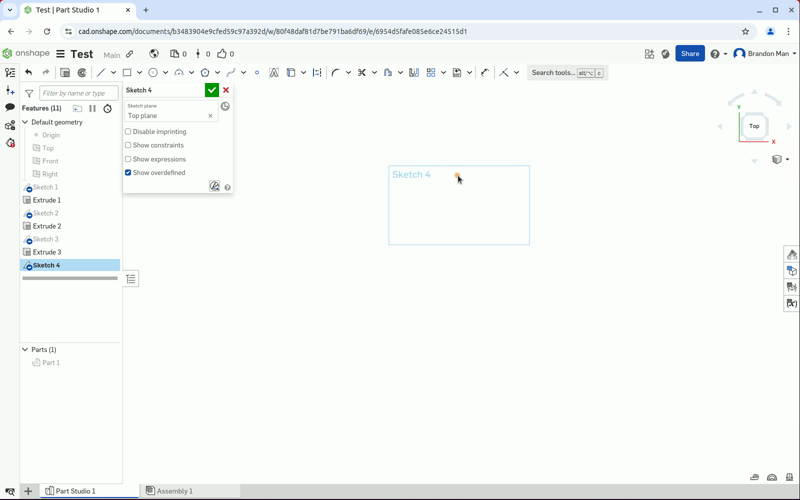
scroll(6)
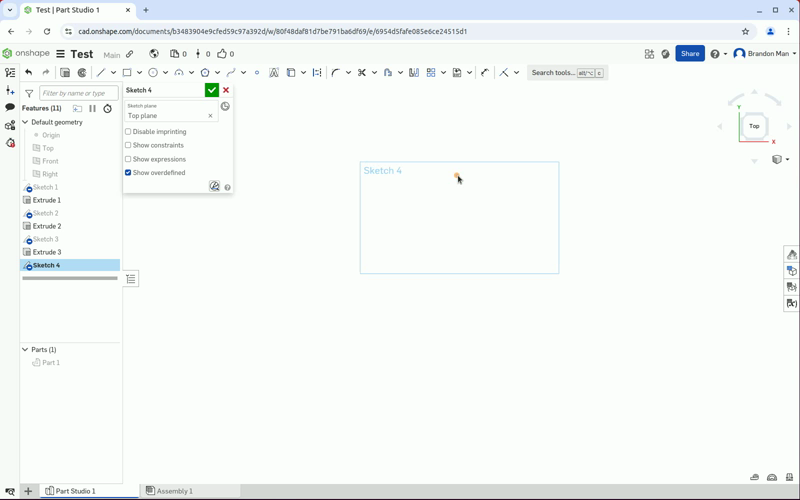
scroll(6)
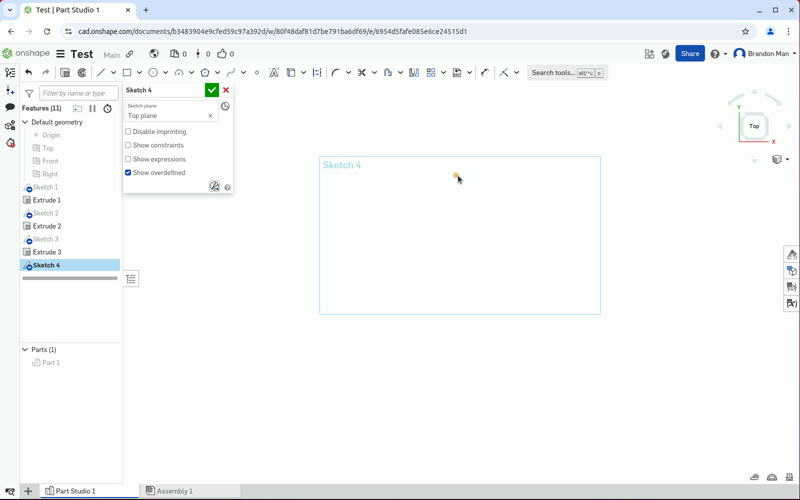
scroll(6)
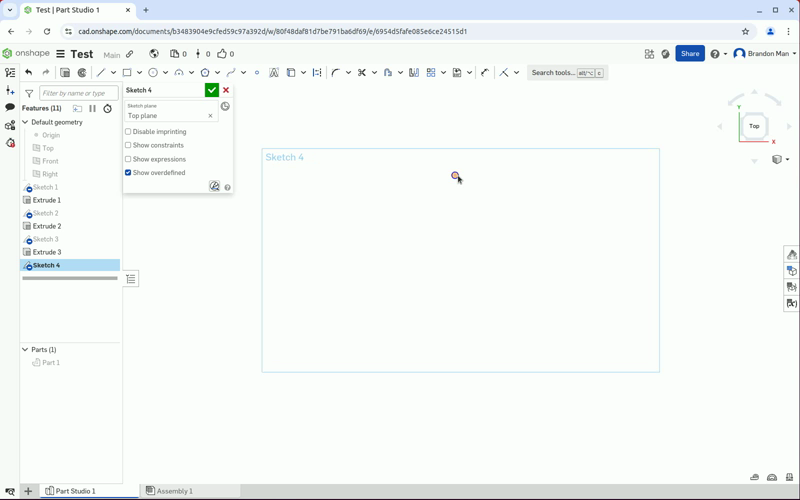
scroll(6)
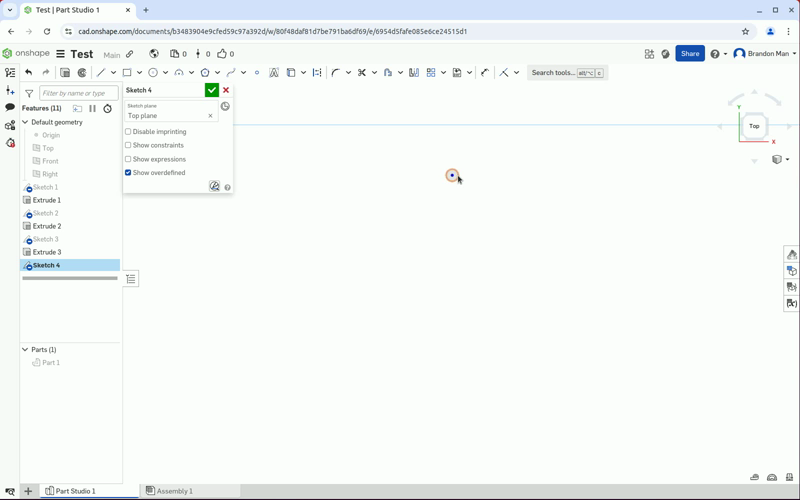
click(458, 175)
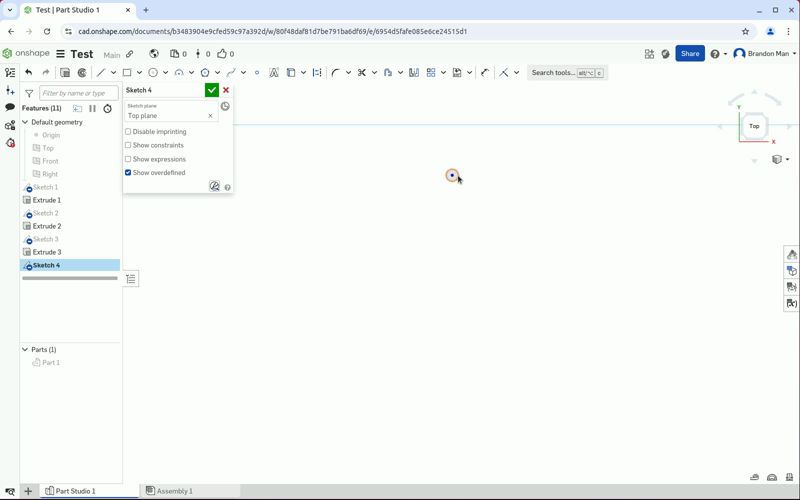
scroll(-6)
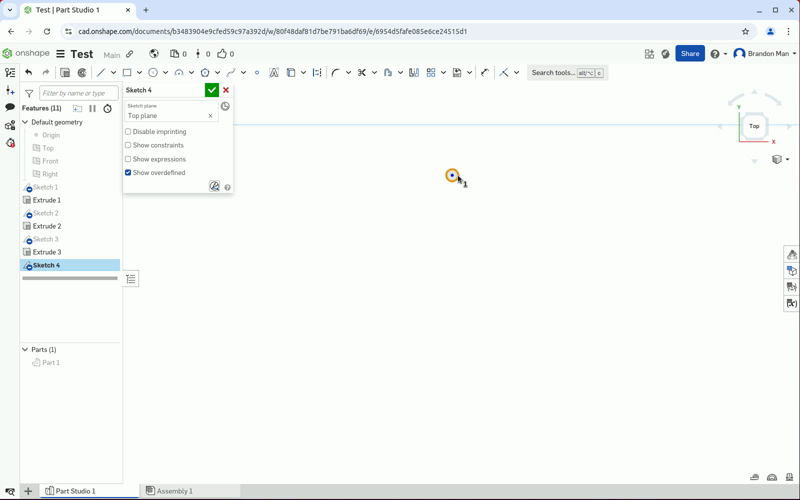
scroll(-6)
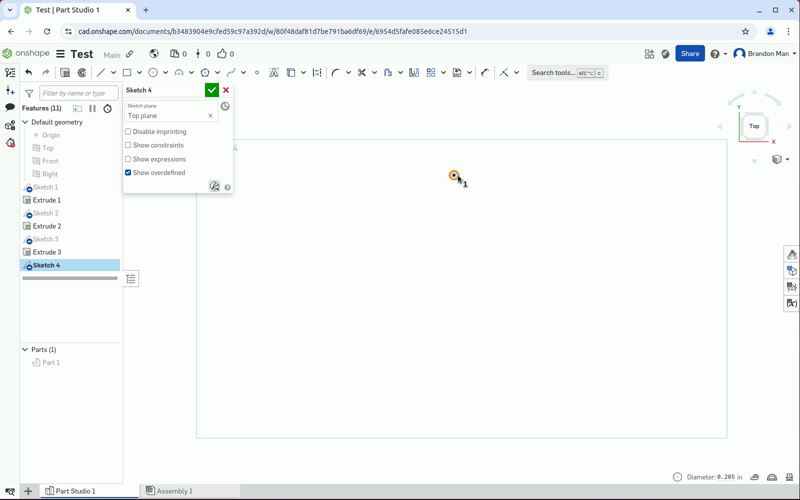
scroll(-6)
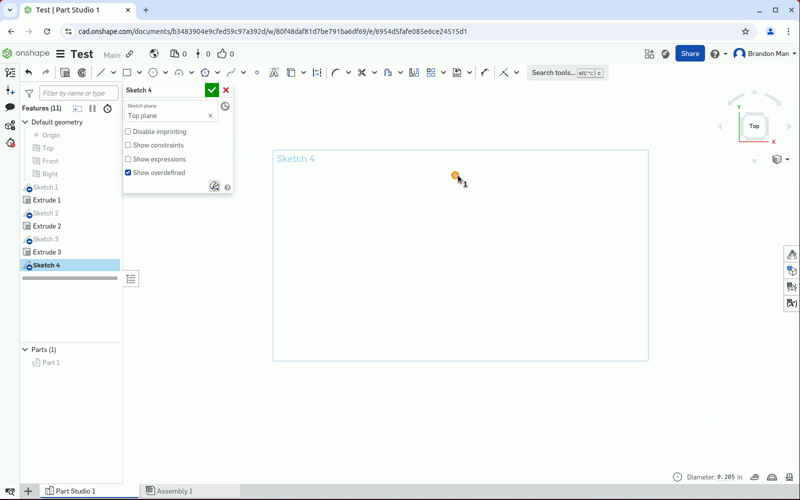
scroll(-6)
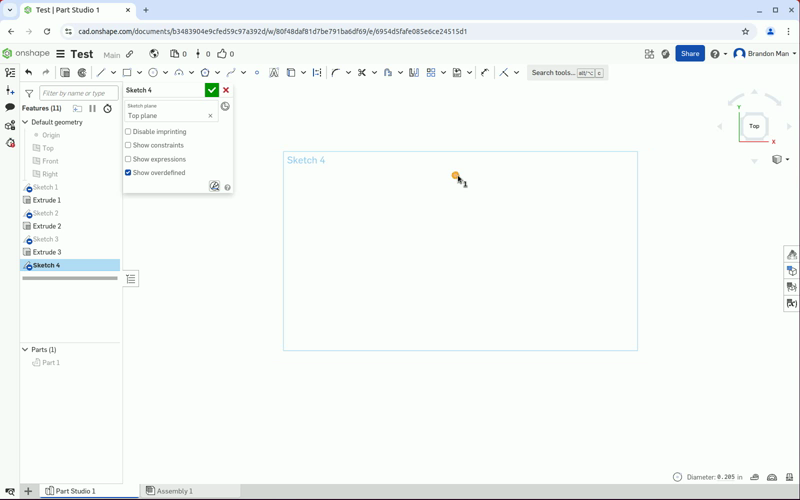
scroll(-6)
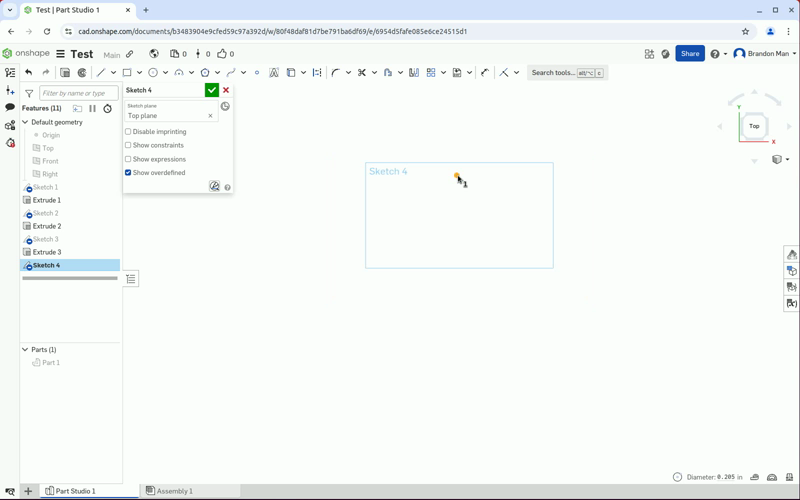
scroll(-6)
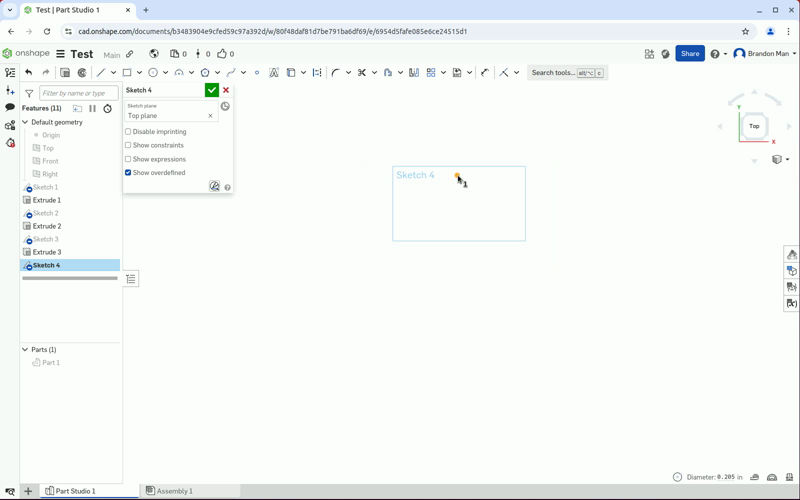
scroll(-6)
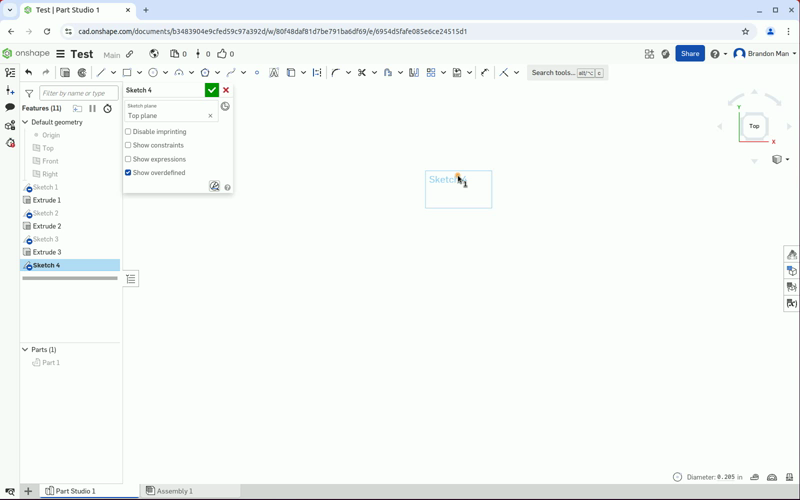
mouse_move(73, 352)
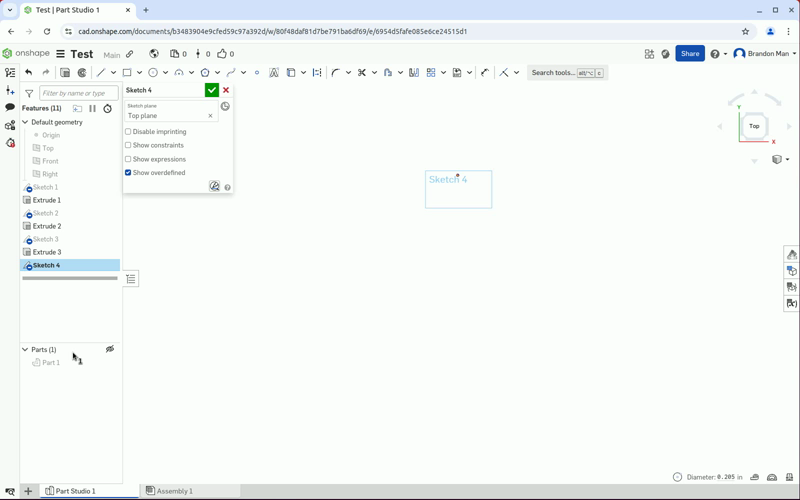
key(shift+y)
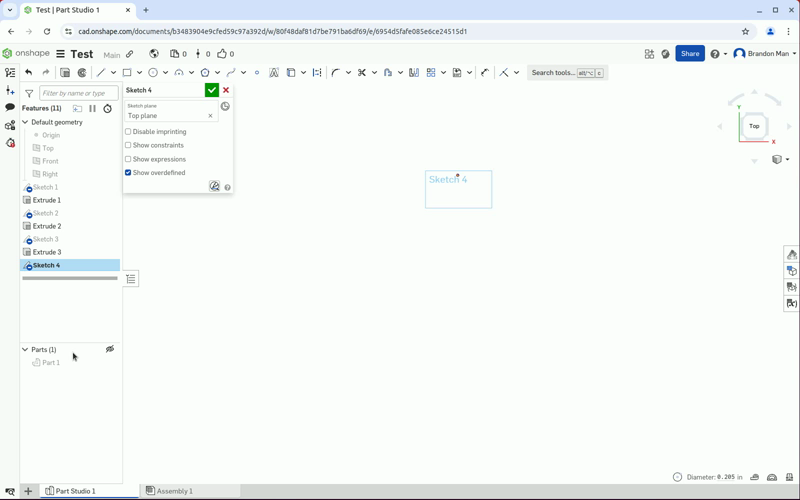
key(shift+e)
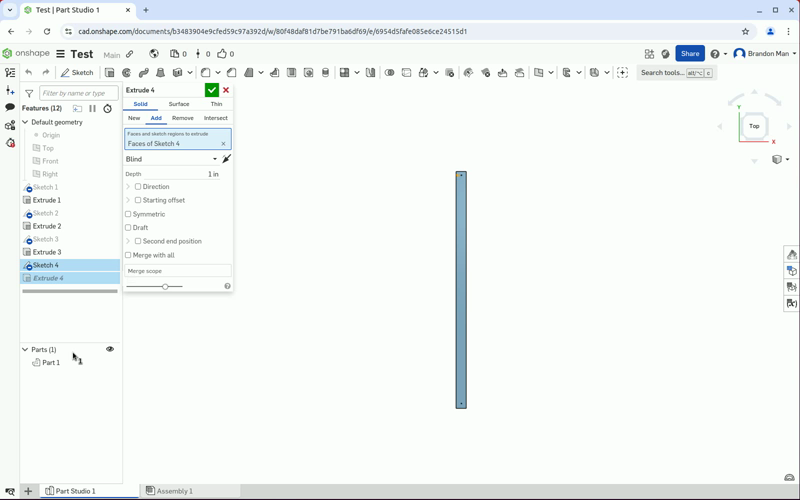
mouse_move(143, 106)
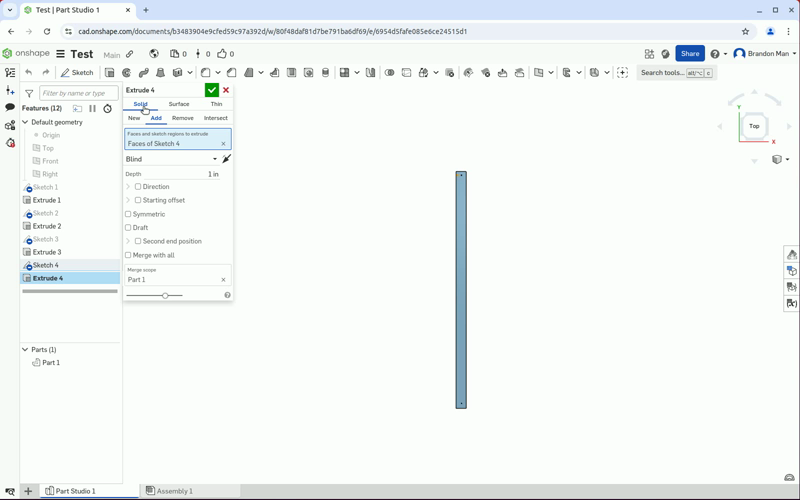
click(143, 106)
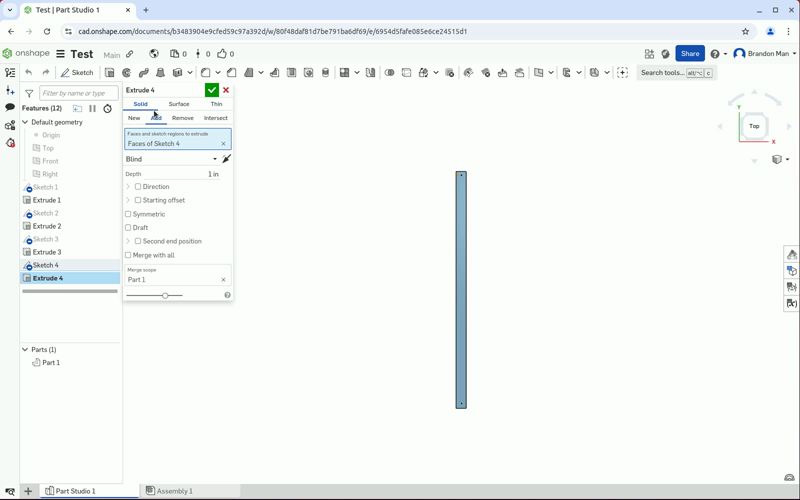
mouse_move(186, 120)
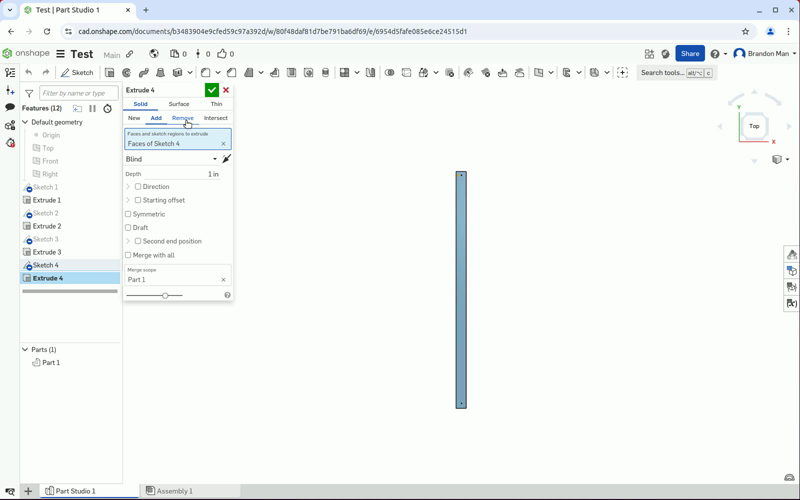
click(186, 120)
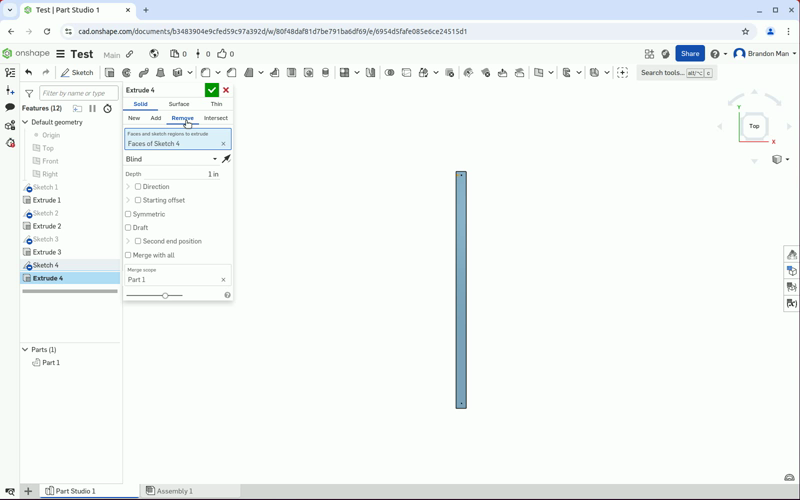
key(tab, 4)
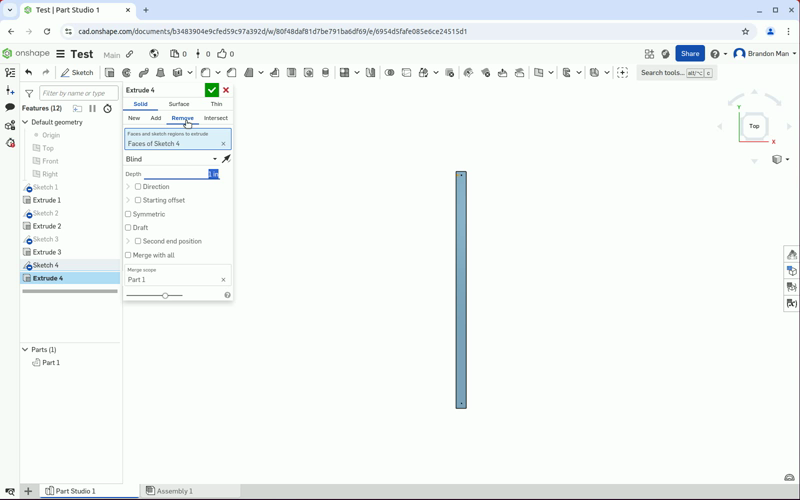
text(0.482)
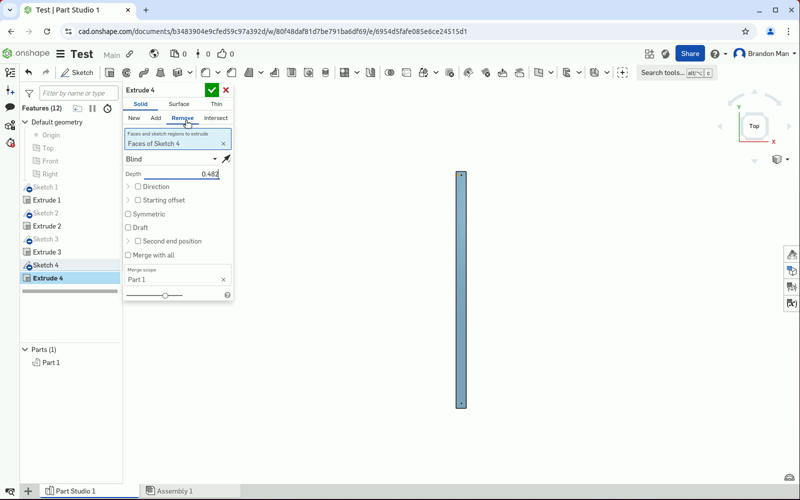
key(tab, 3)
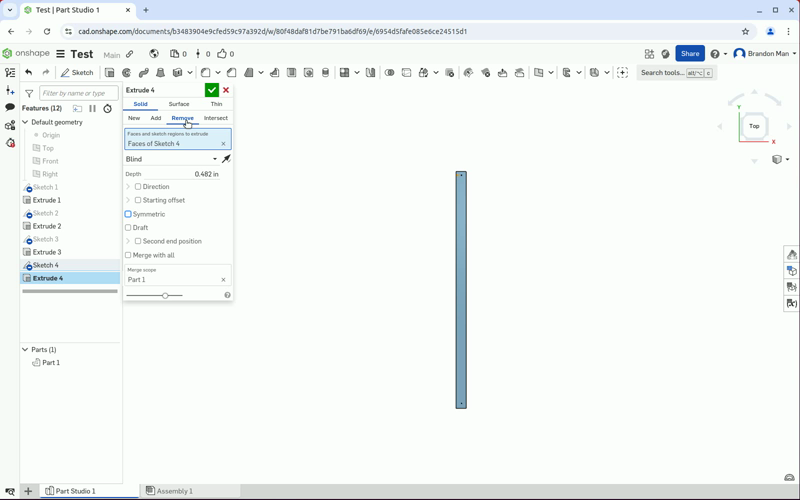
key(space)
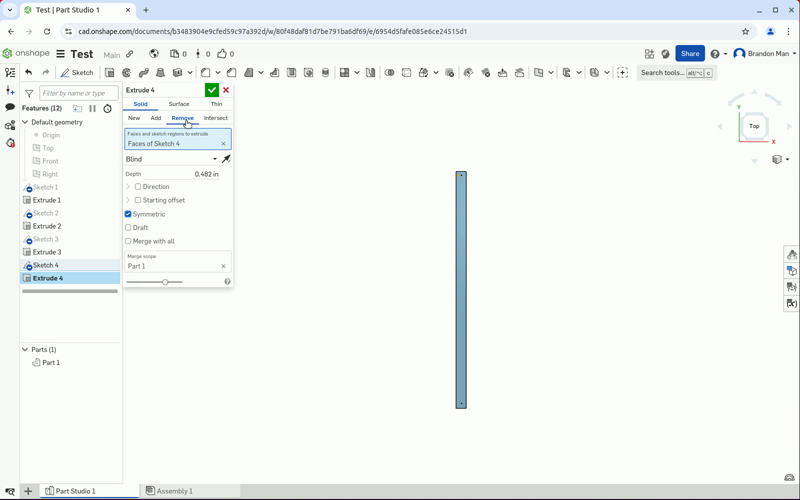
key(tab, 2)
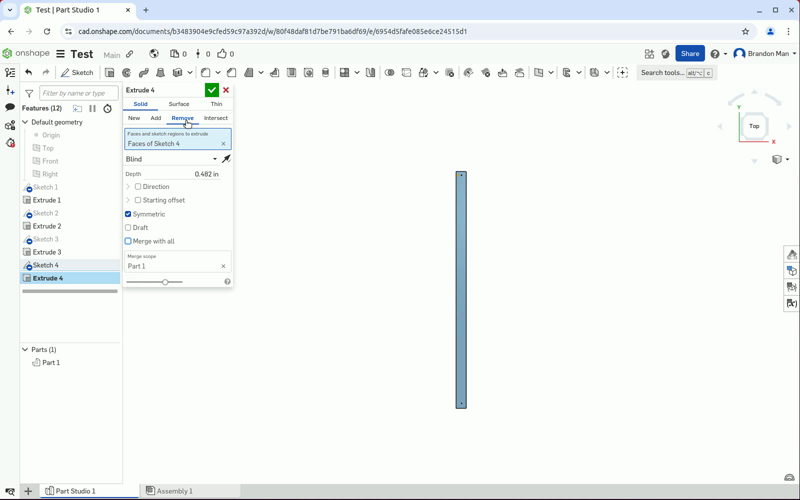
key(space)
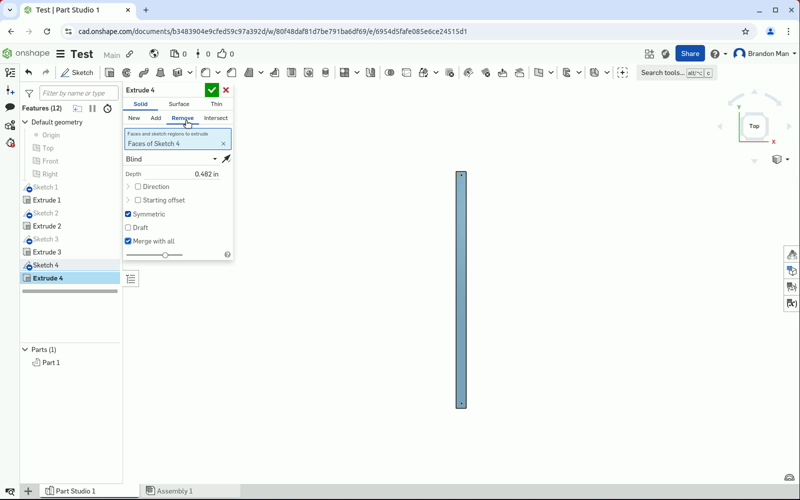
key(enter)
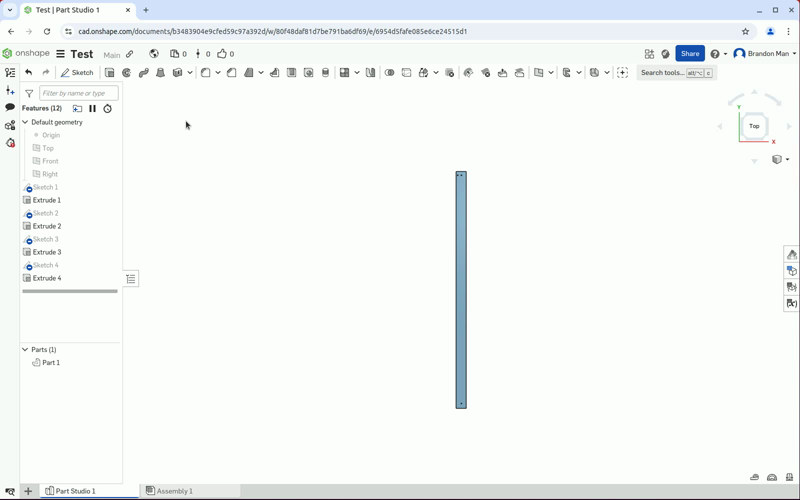
key(shift+h)
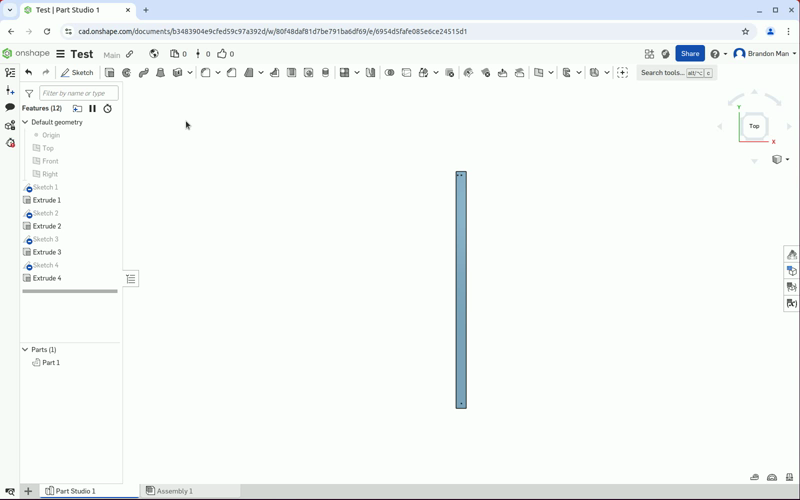
key(shift+h)
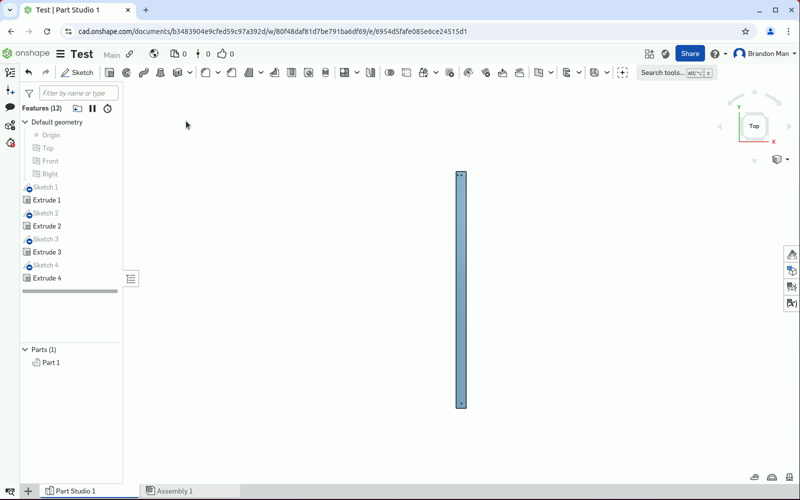
mouse_move(73, 189)
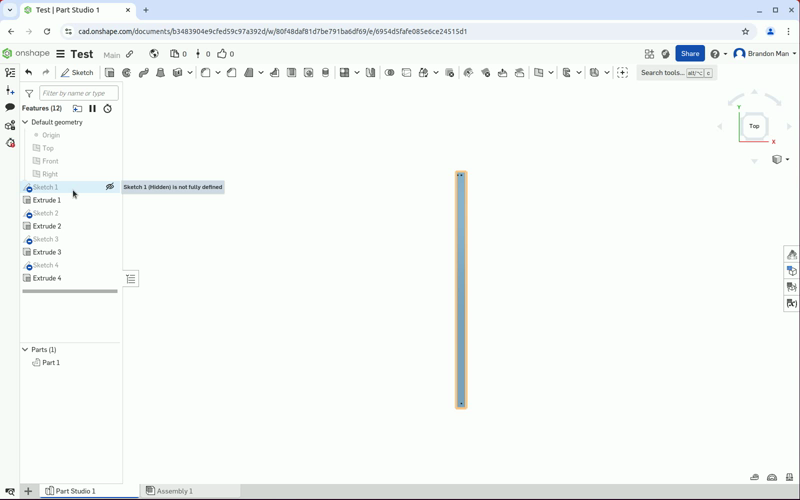
click(73, 189)
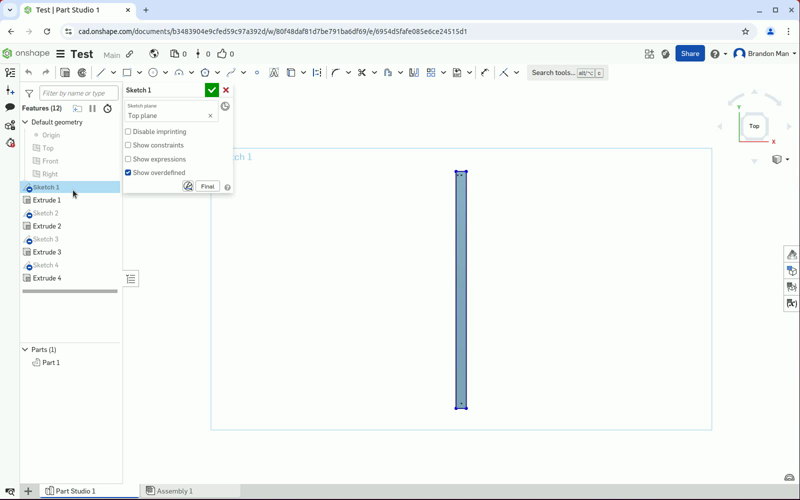
mouse_move(229, 92)
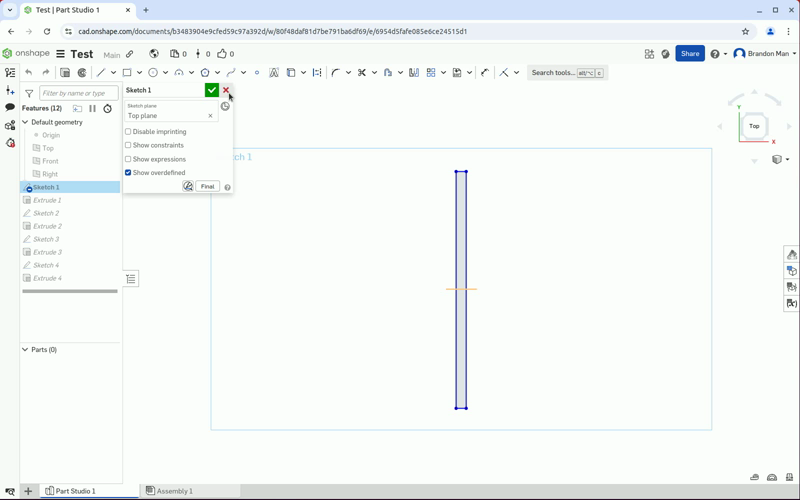
click(229, 92)
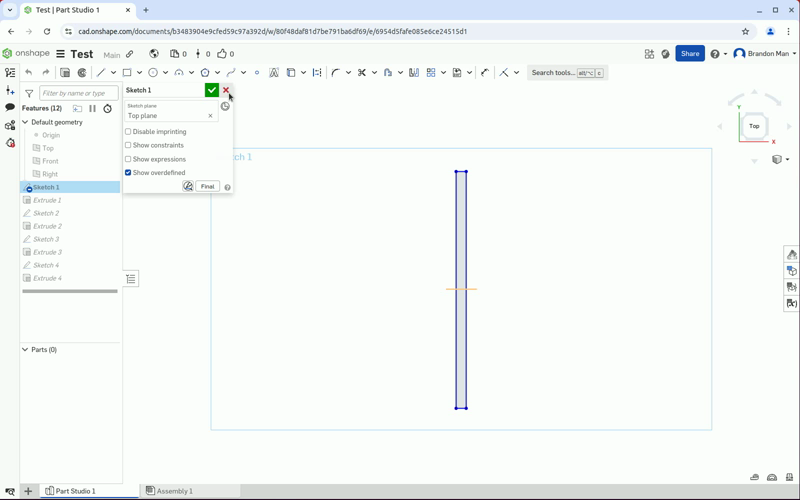
key(shift+s)
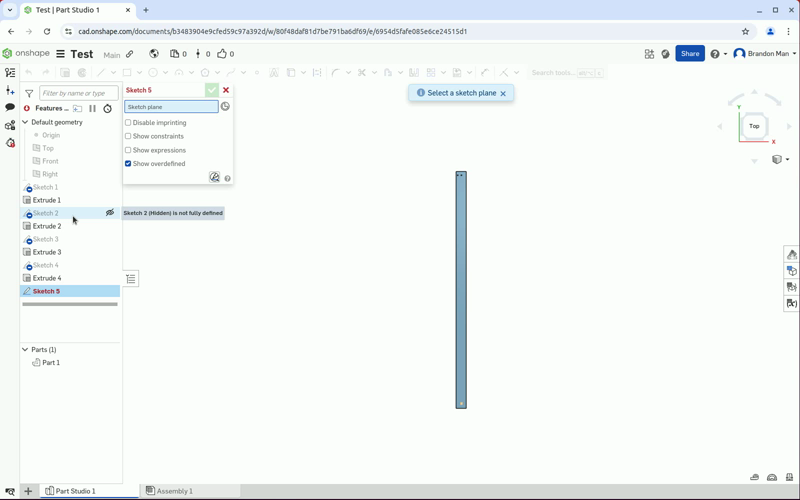
scroll(3)
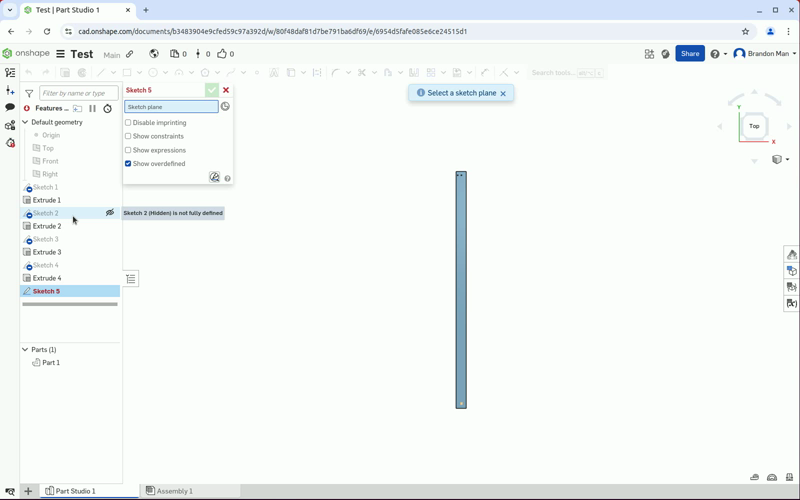
mouse_move(73, 150)
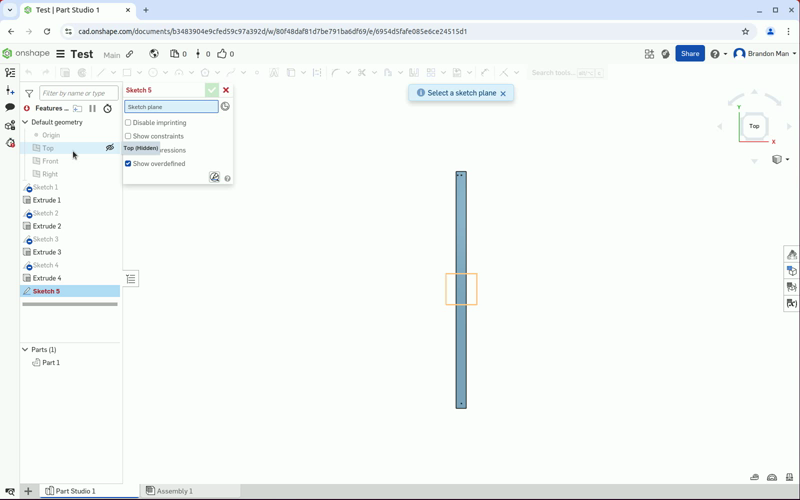
click(73, 150)
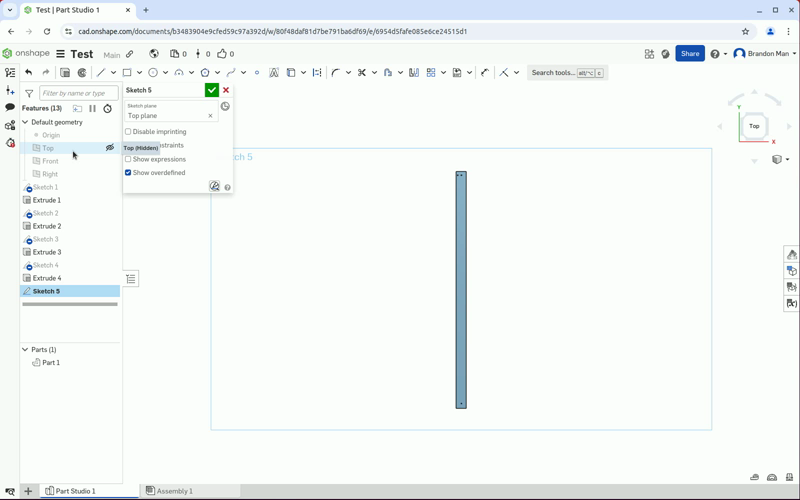
mouse_move(73, 352)
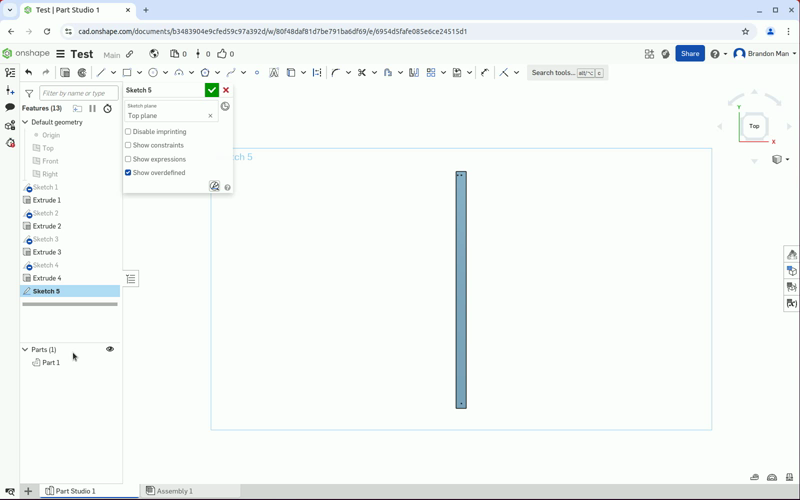
key(y)
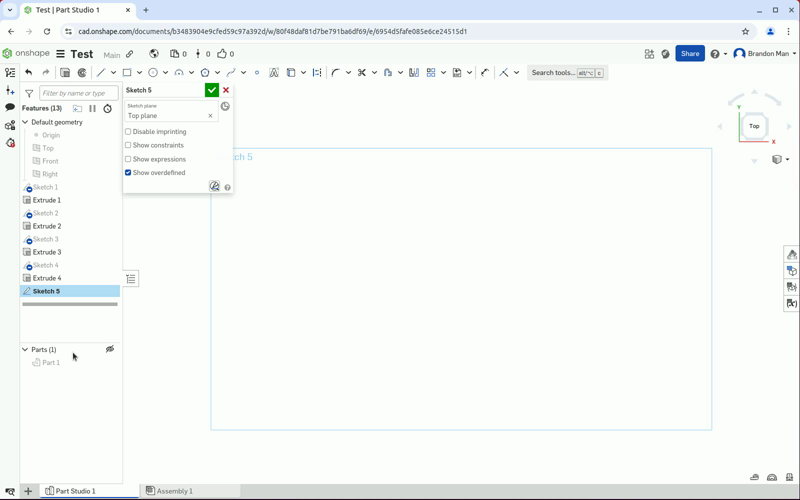
key(c)
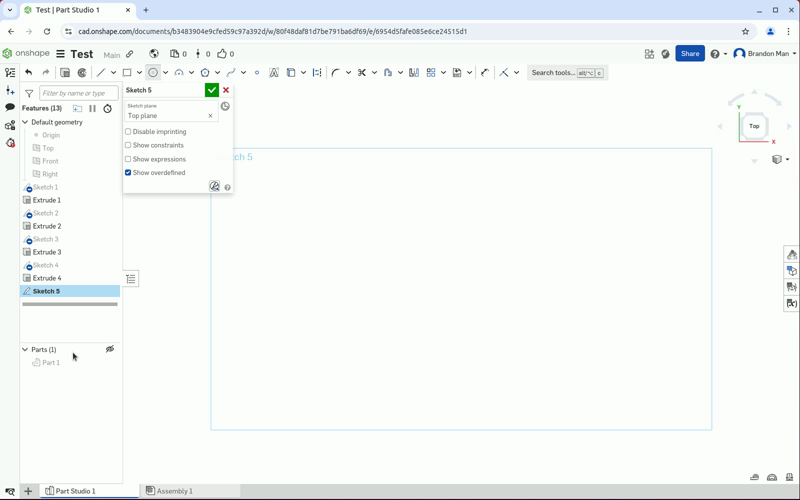
key_down(shift)
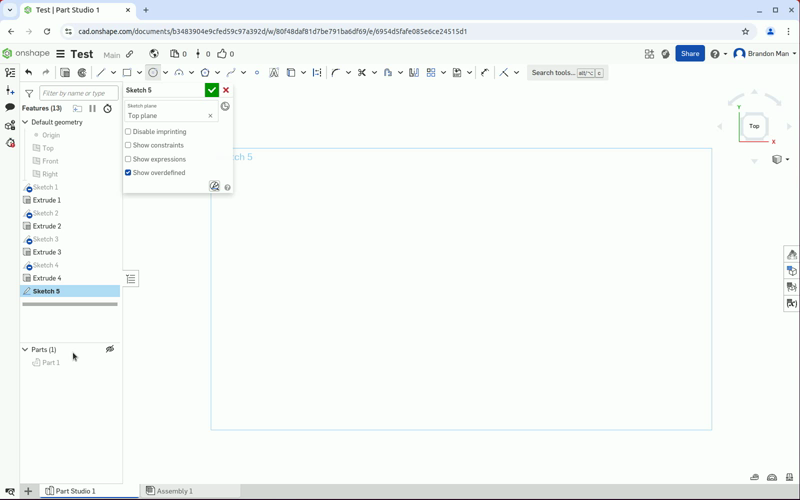
mouse_move(464, 175)
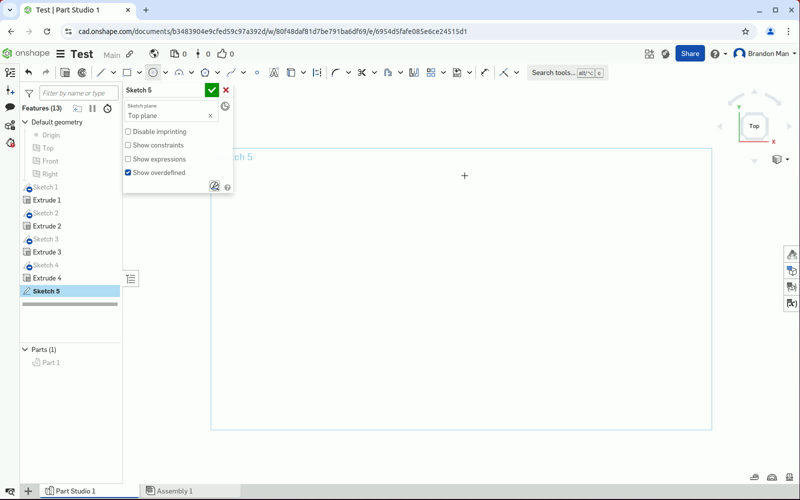
click(464, 175)
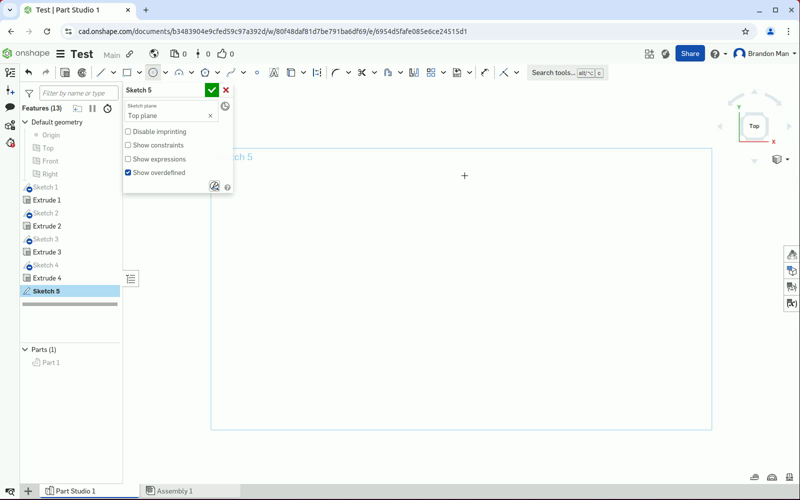
key_up(shift)
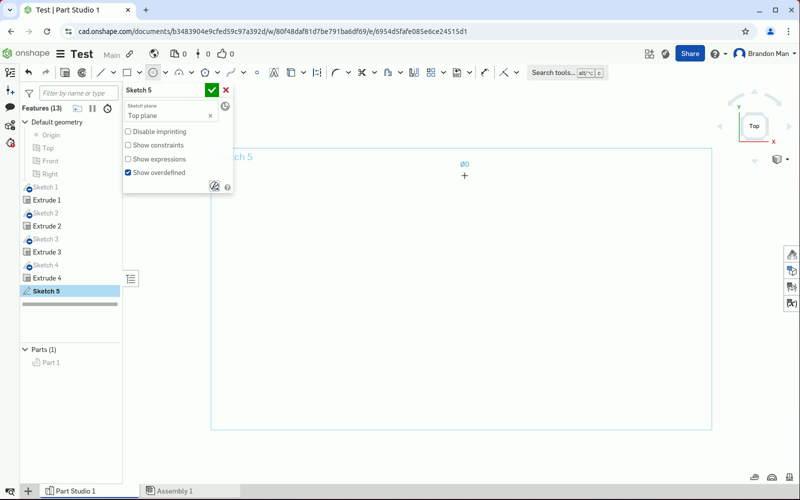
mouse_move(465, 175)
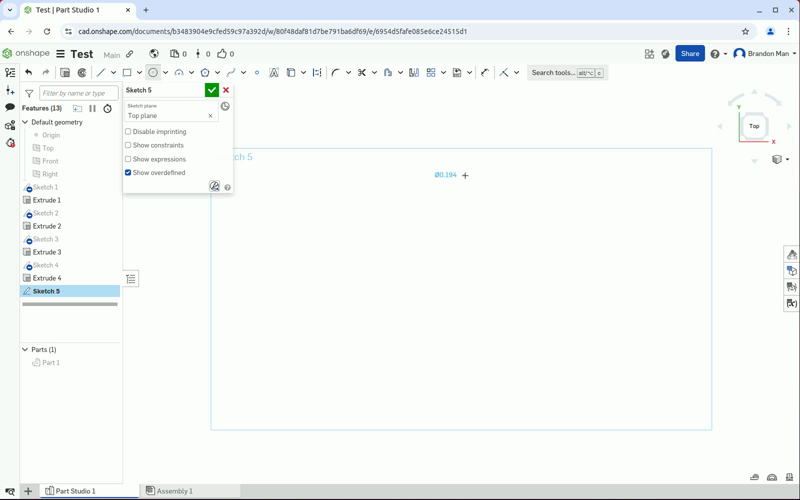
scroll(6)
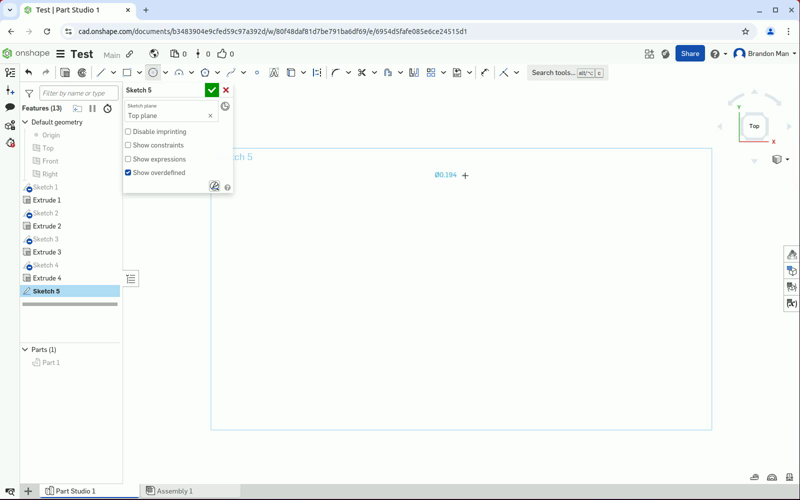
scroll(6)
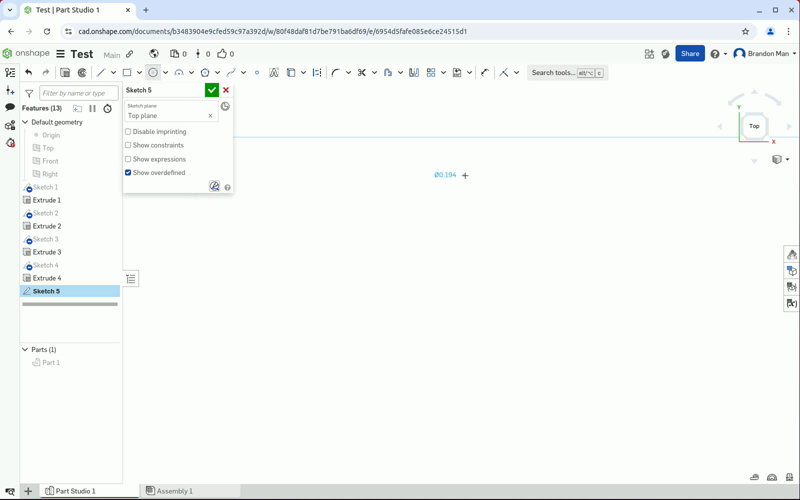
scroll(6)
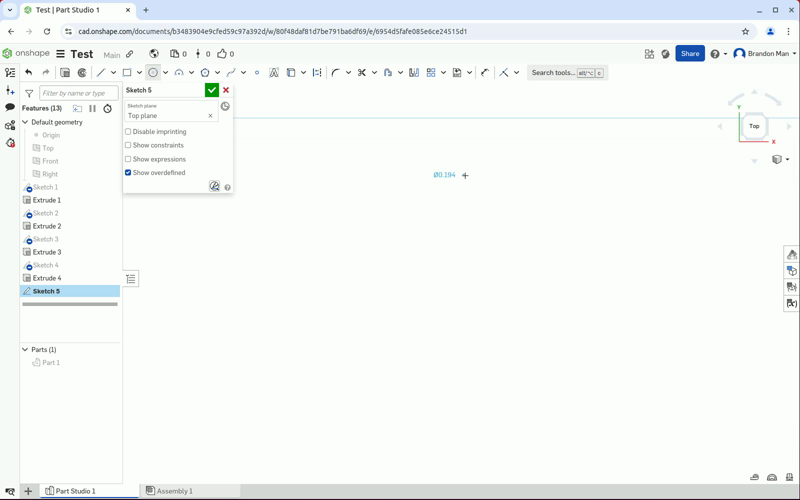
scroll(6)
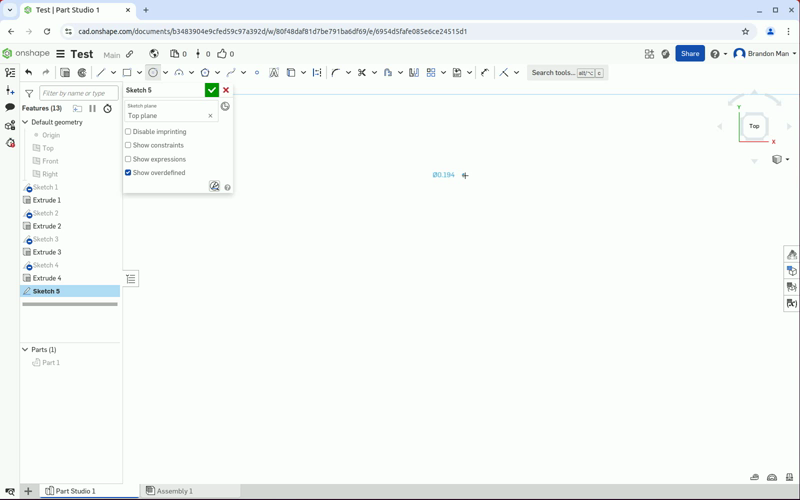
scroll(6)
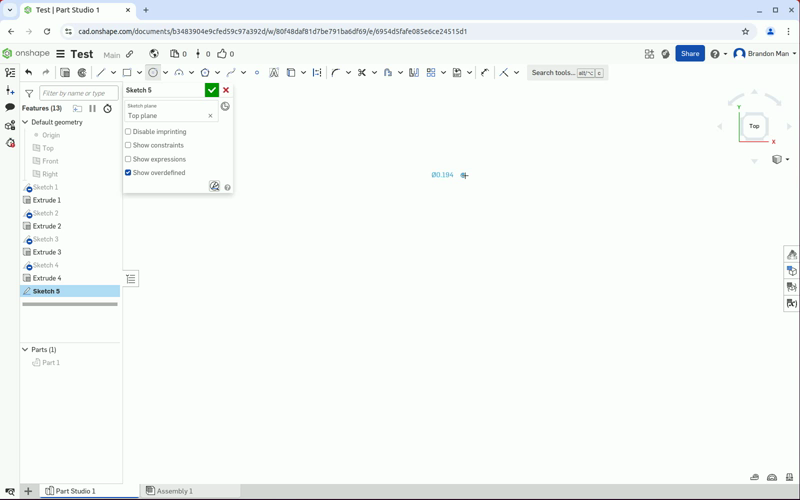
scroll(6)
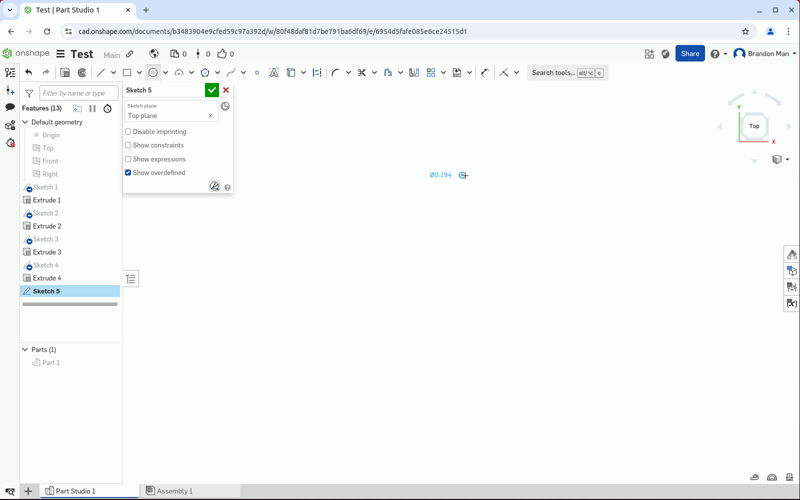
scroll(6)
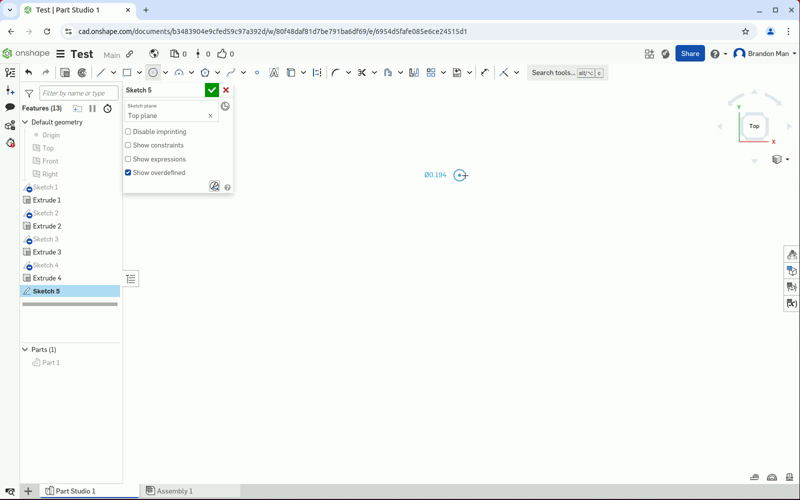
click(465, 175)
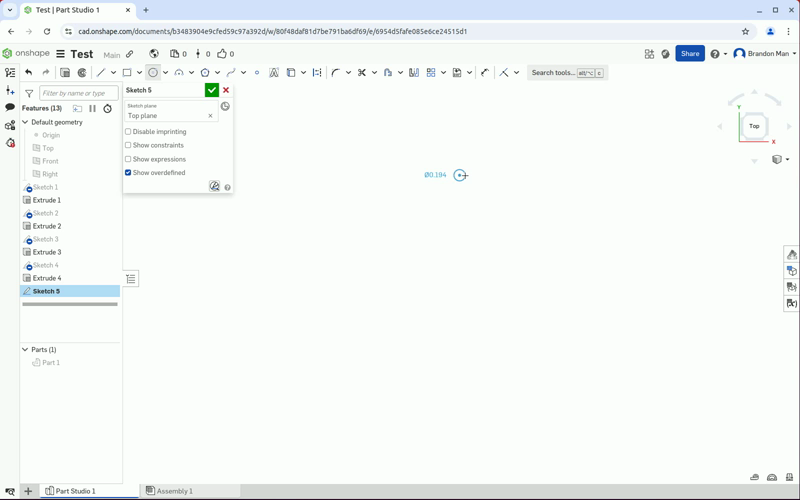
scroll(-6)
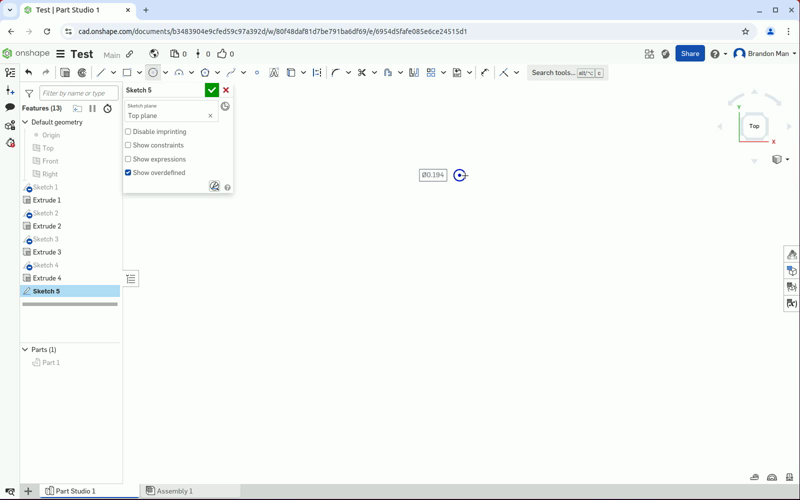
scroll(-6)
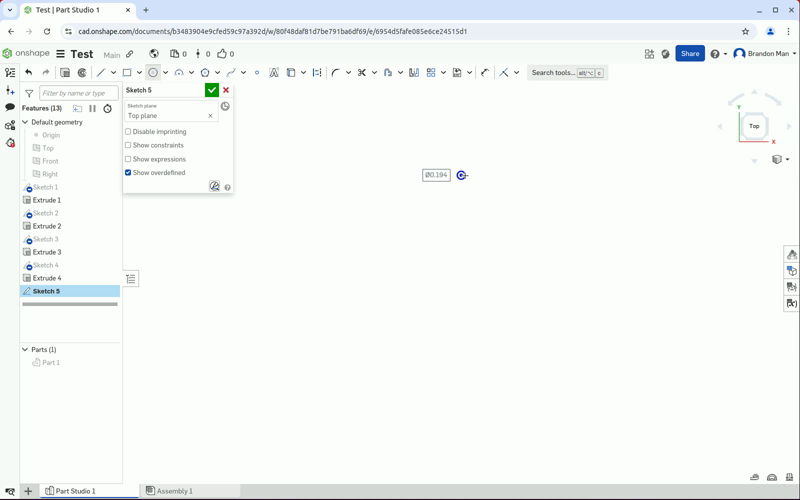
scroll(-6)
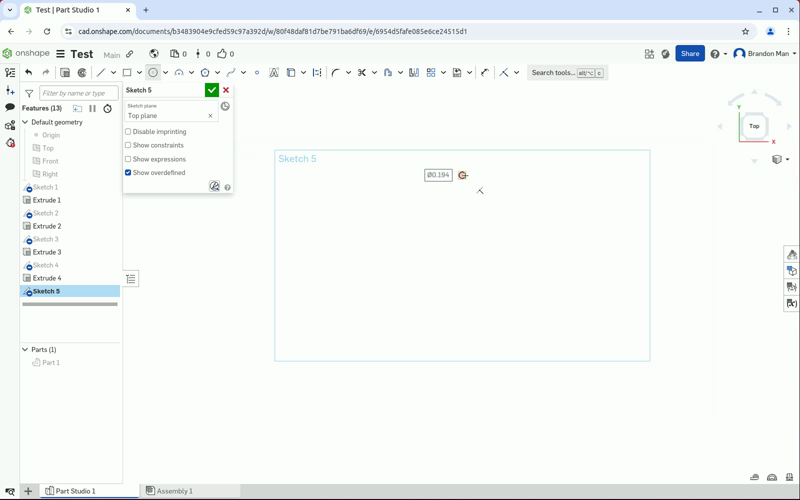
scroll(-6)
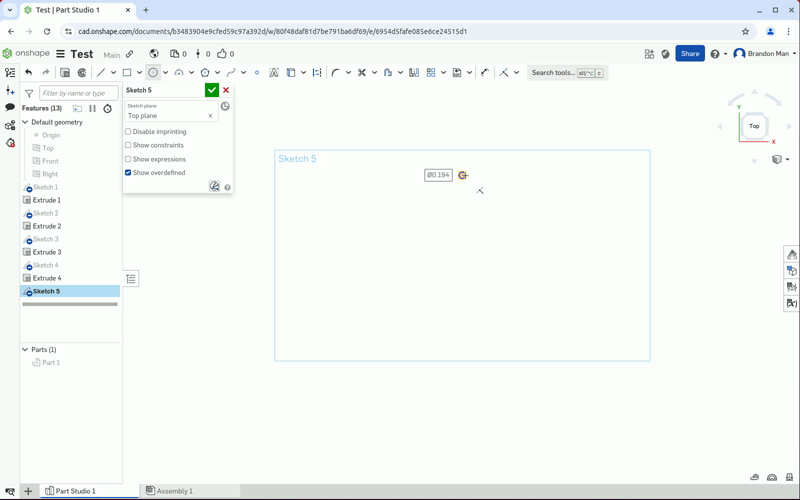
scroll(-6)
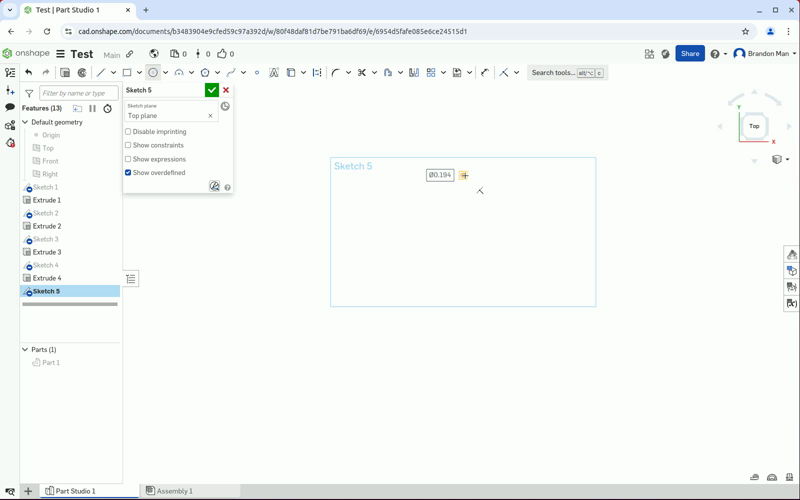
scroll(-6)
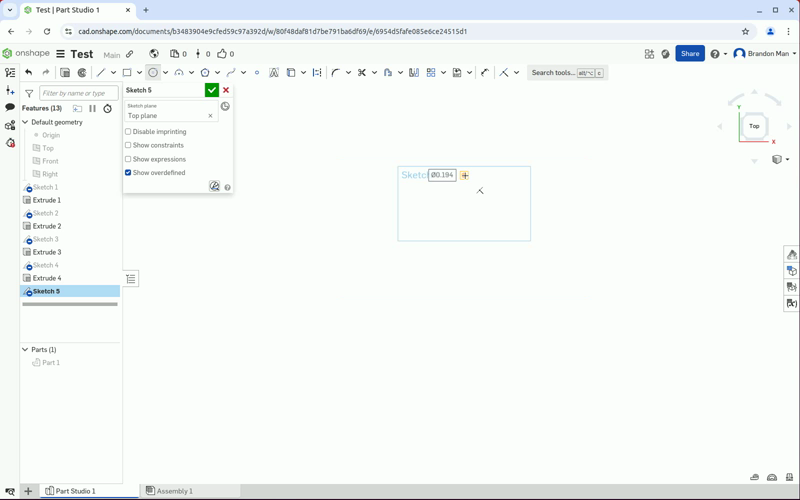
scroll(-6)
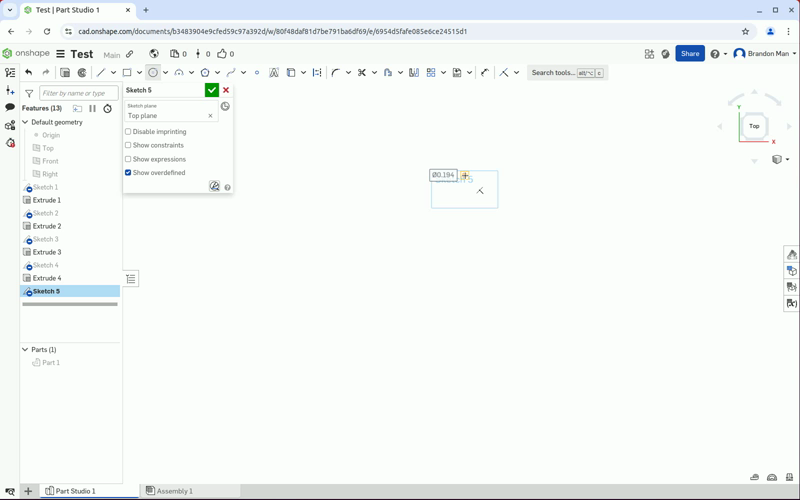
key(esc)
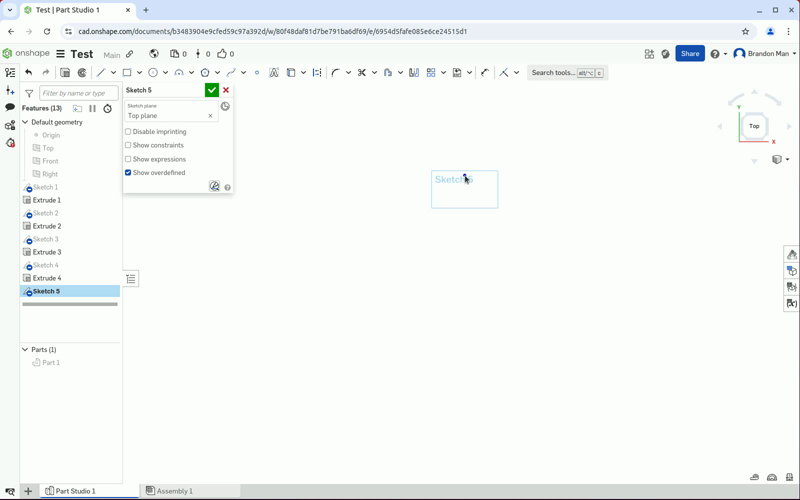
mouse_move(465, 175)
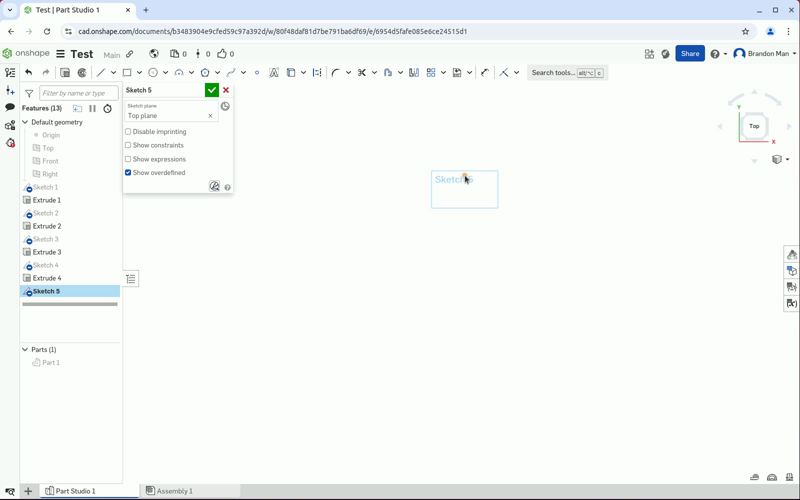
scroll(6)
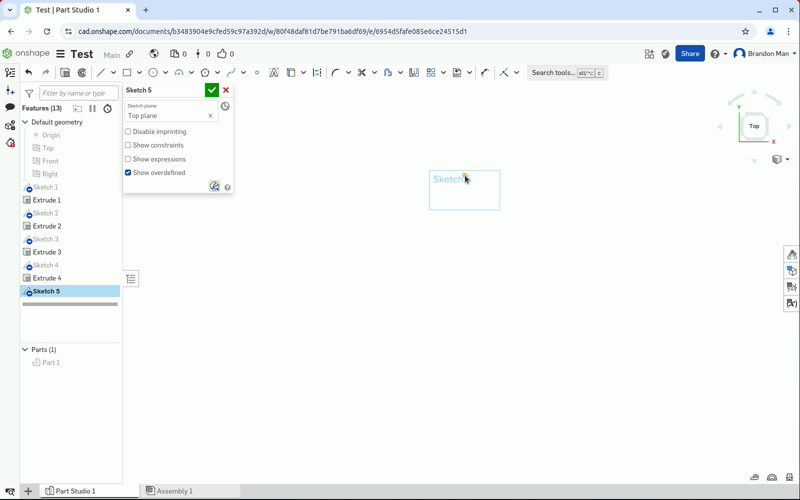
scroll(6)
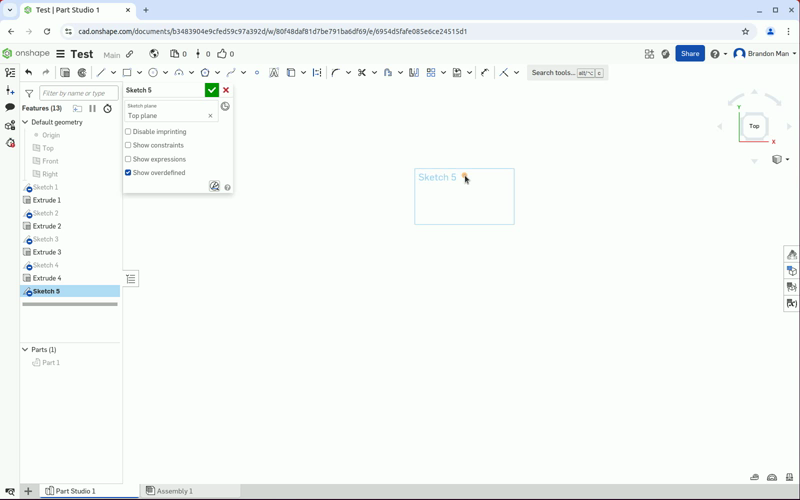
scroll(6)
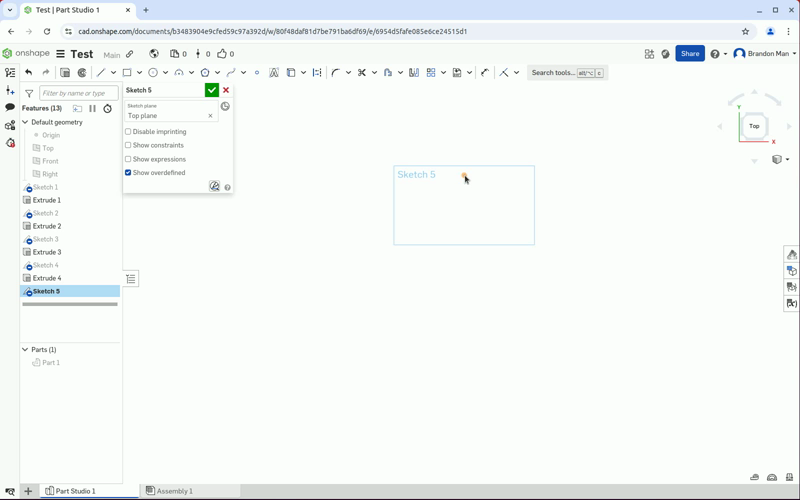
scroll(6)
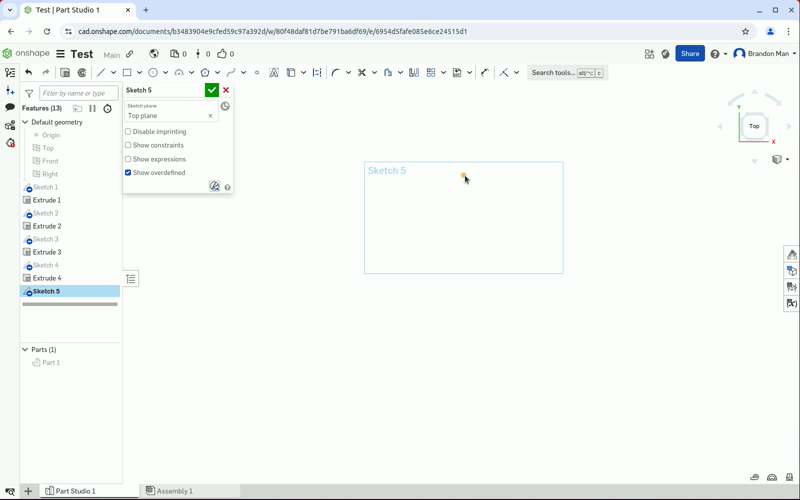
scroll(6)
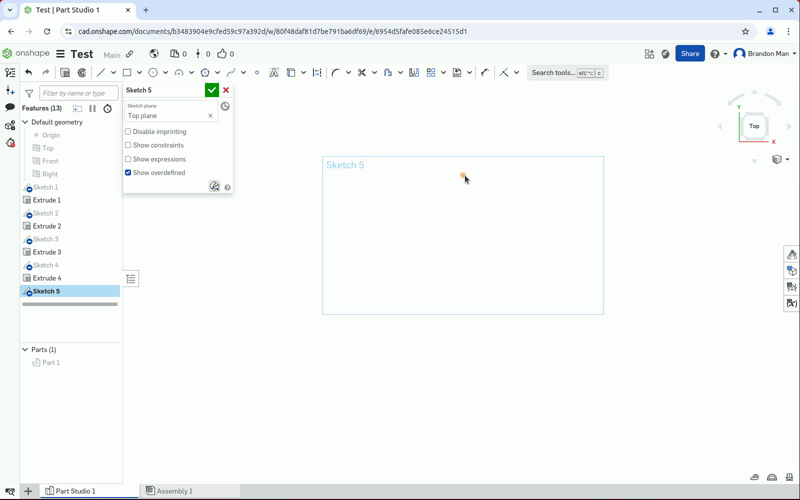
scroll(6)
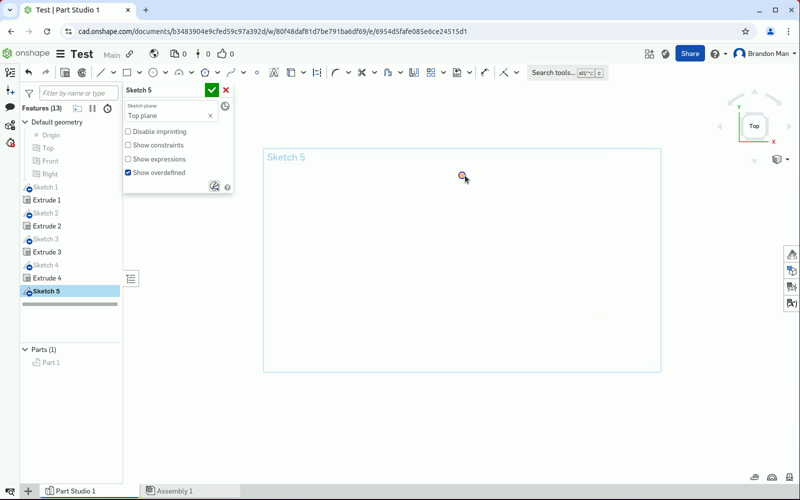
scroll(6)
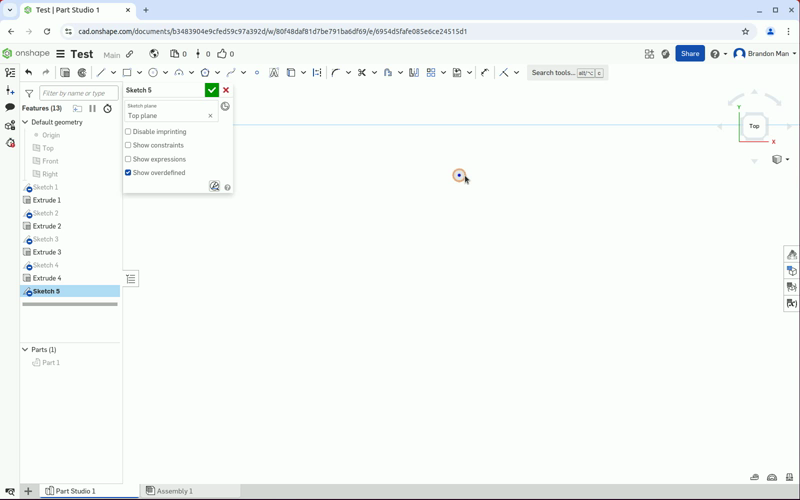
click(465, 175)
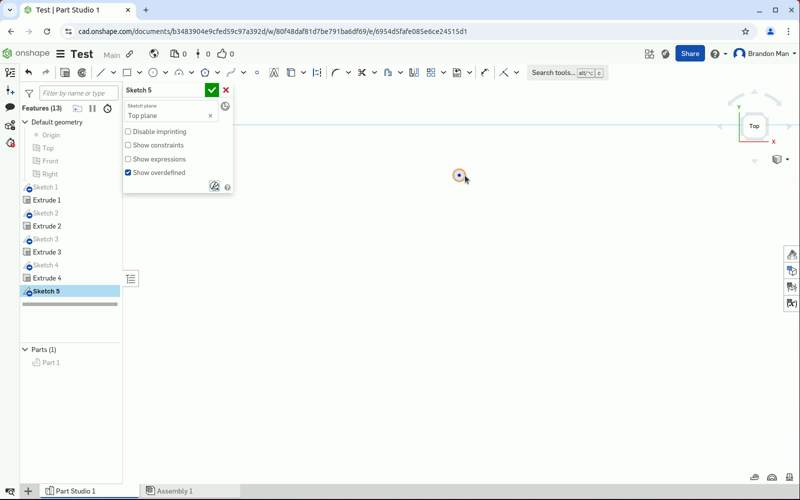
scroll(-6)
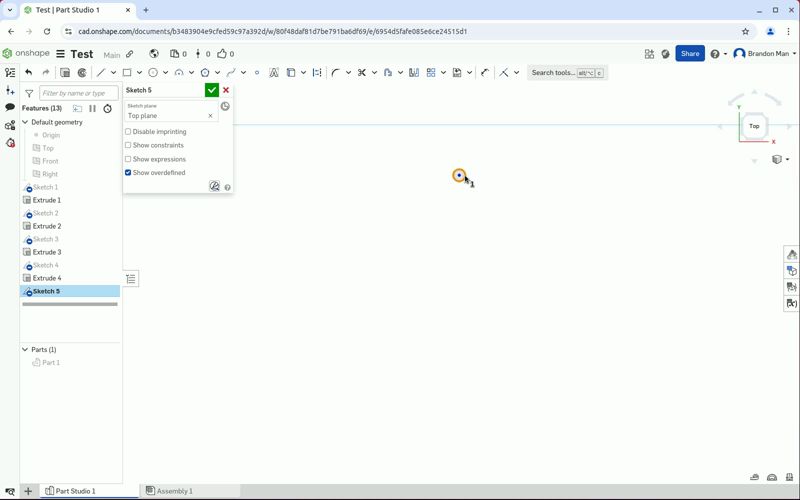
scroll(-6)
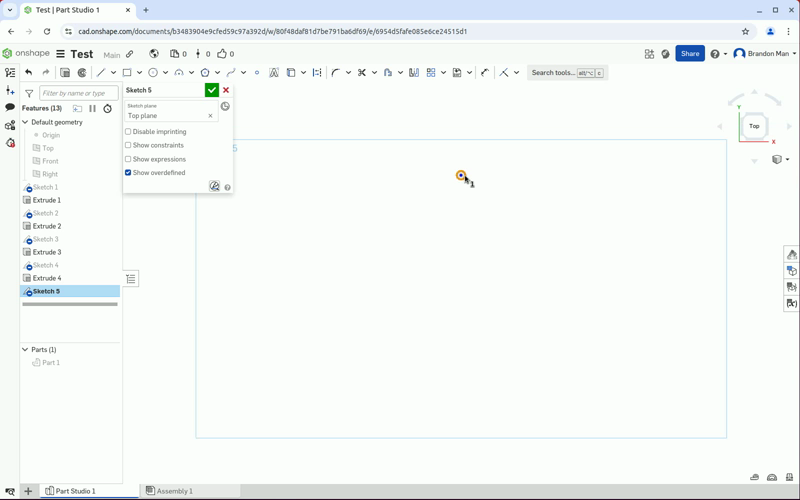
scroll(-6)
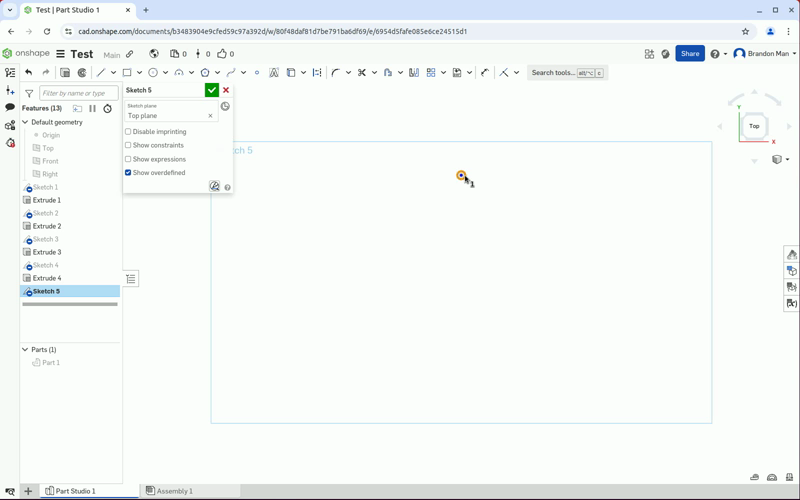
scroll(-6)
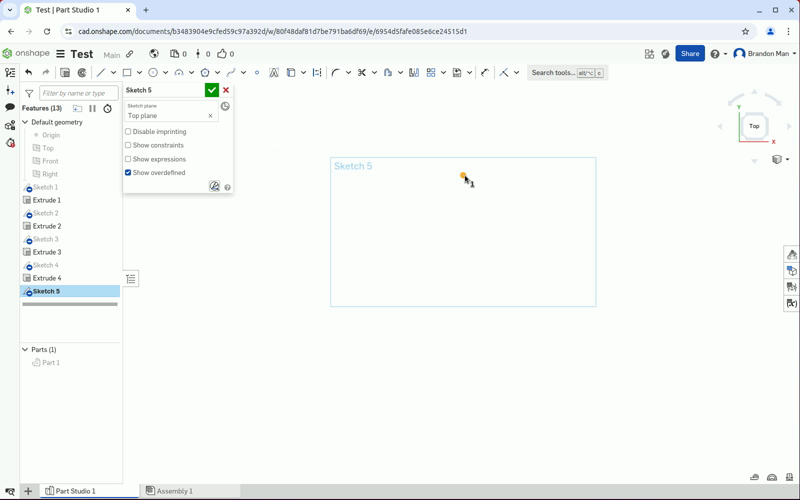
scroll(-6)
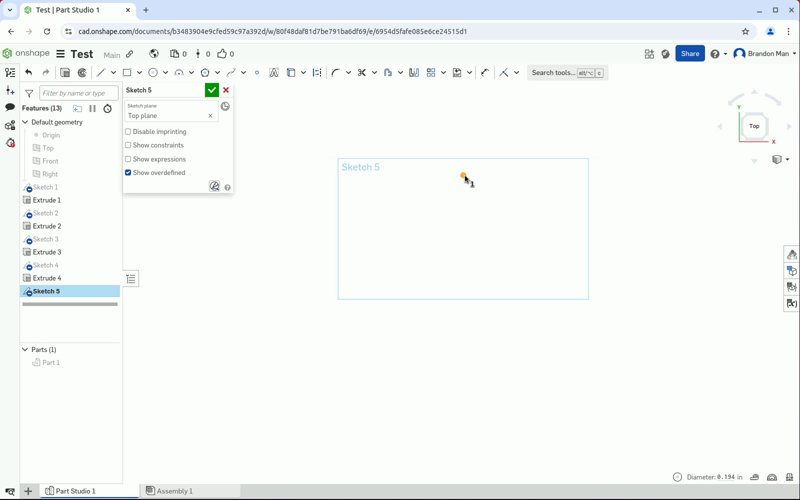
scroll(-6)
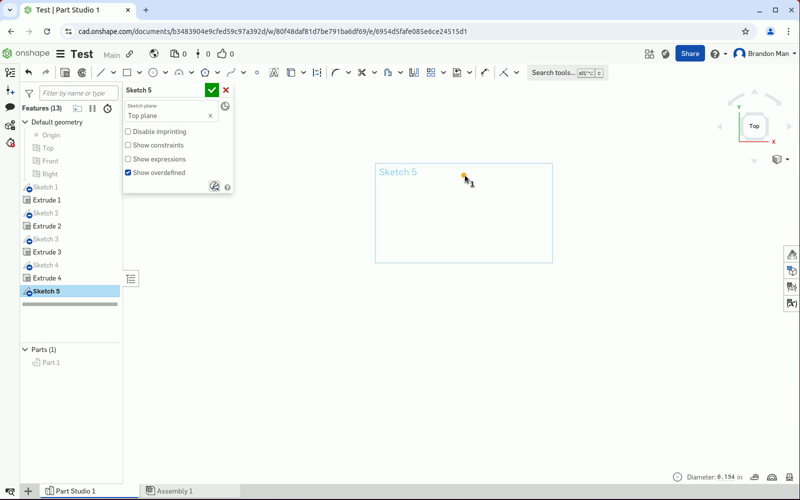
scroll(-6)
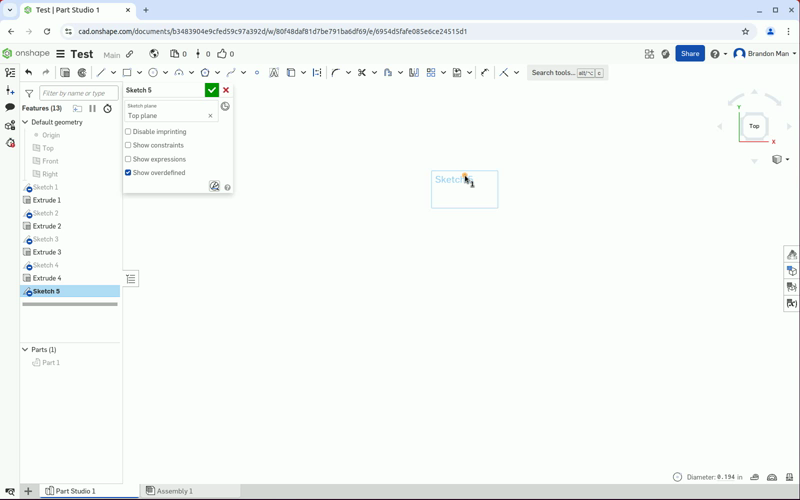
mouse_move(73, 352)
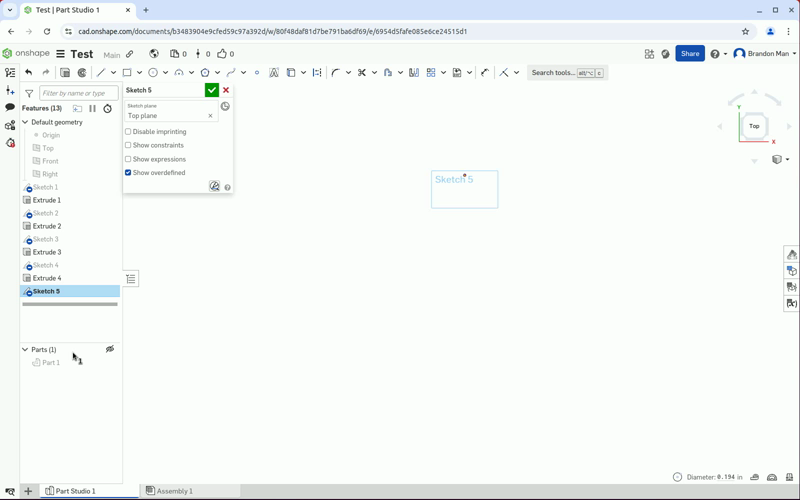
key(shift+y)
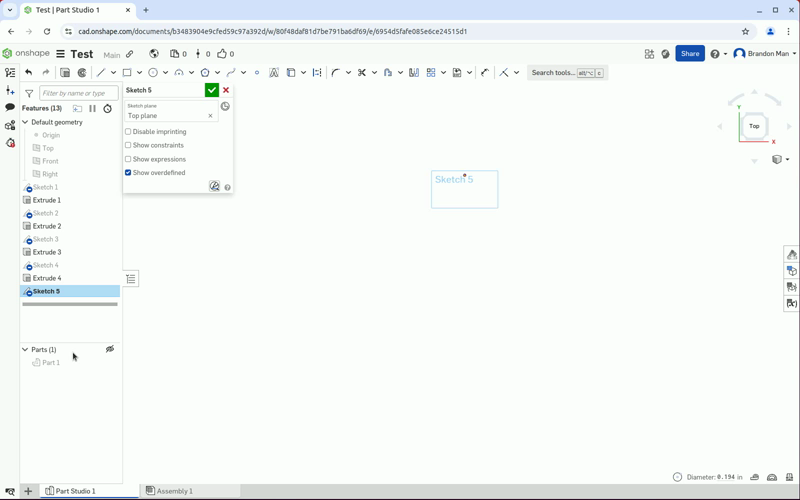
key(shift+e)
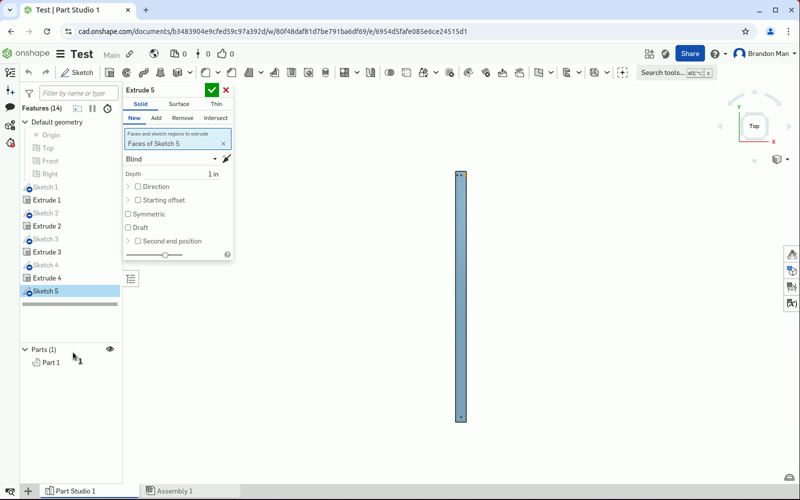
mouse_move(143, 106)
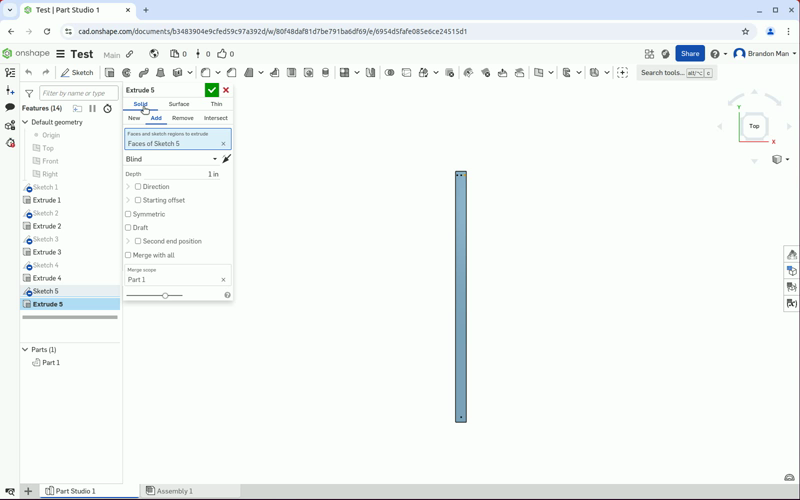
click(143, 106)
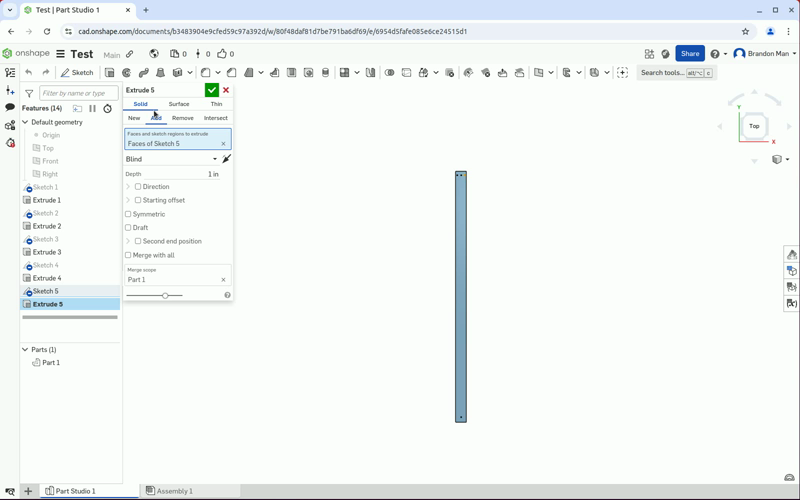
mouse_move(186, 120)
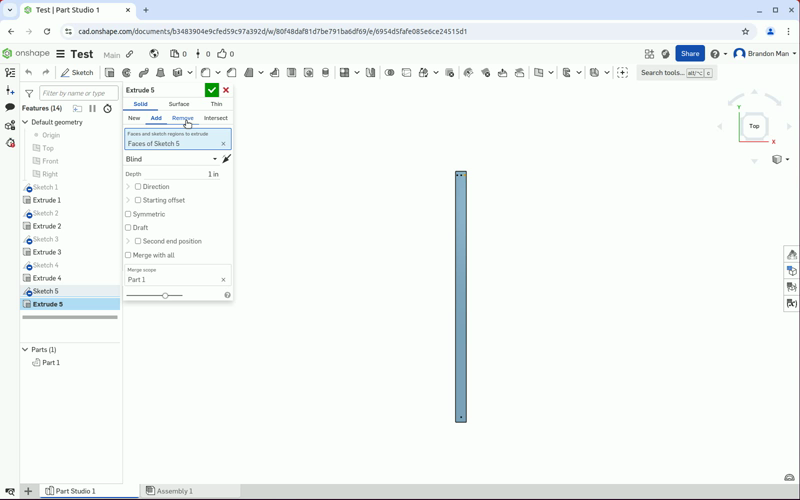
click(186, 120)
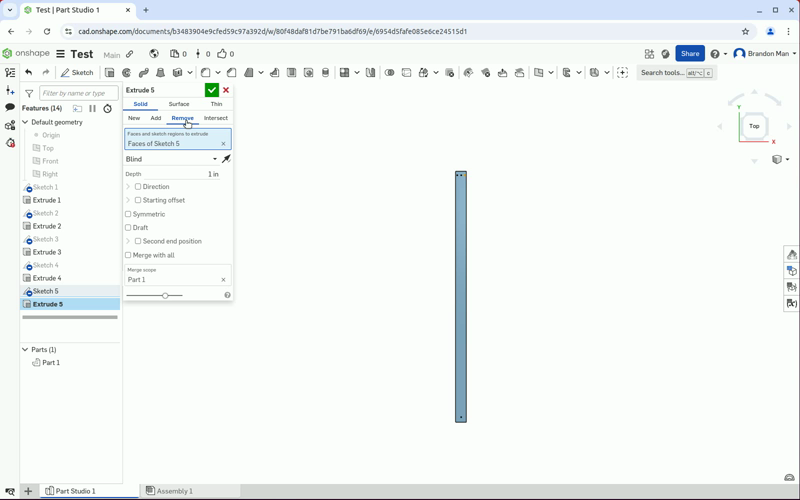
key(tab, 4)
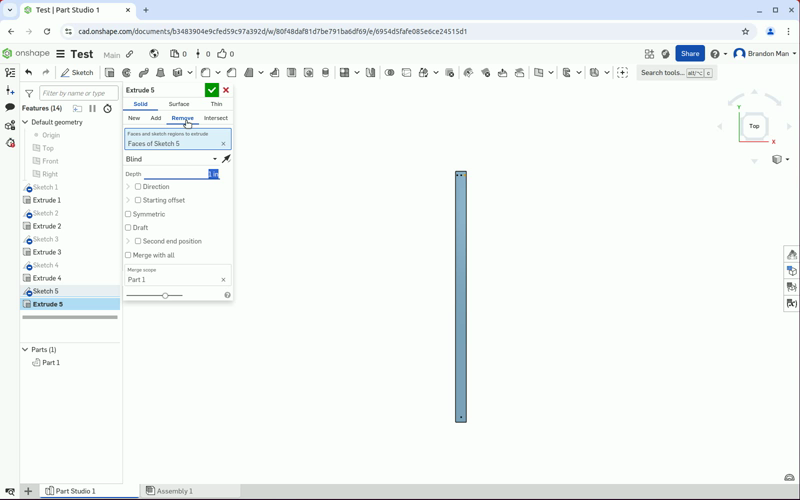
text(0.482)
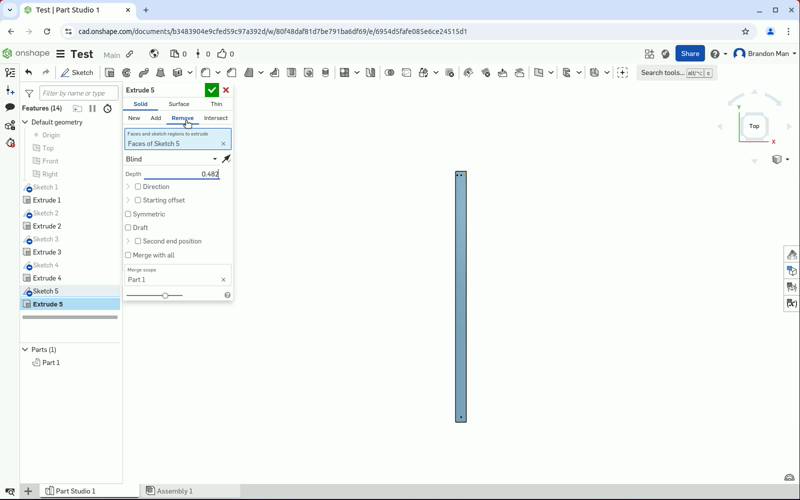
key(tab, 3)
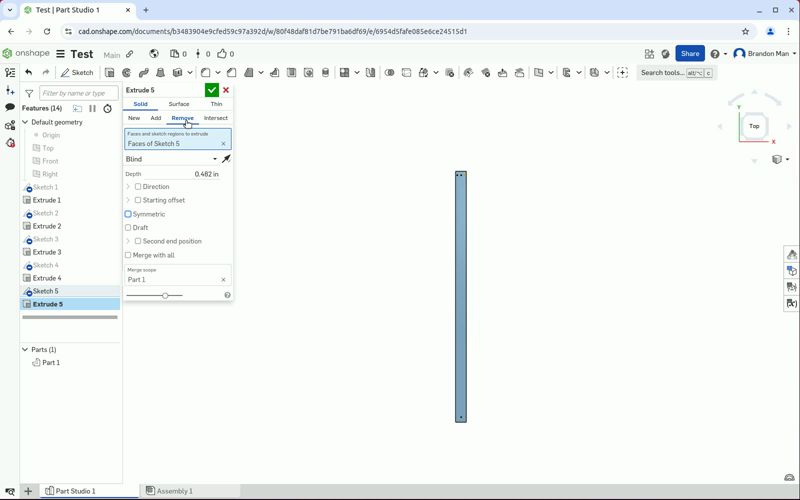
key(space)
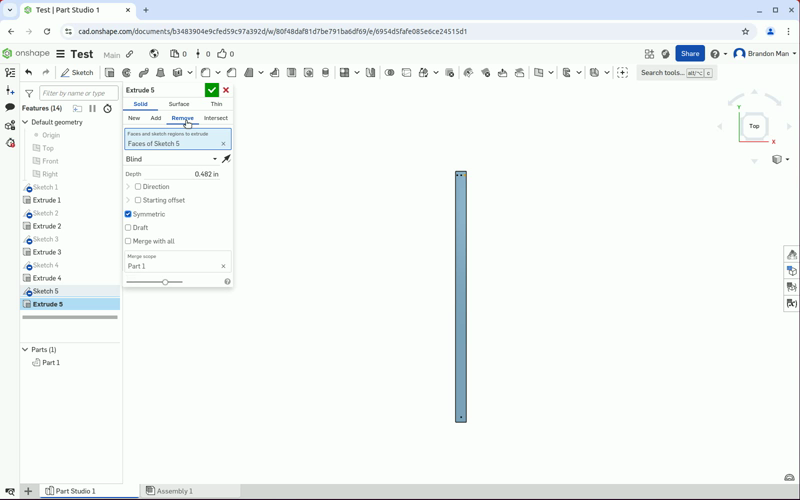
key(tab, 2)
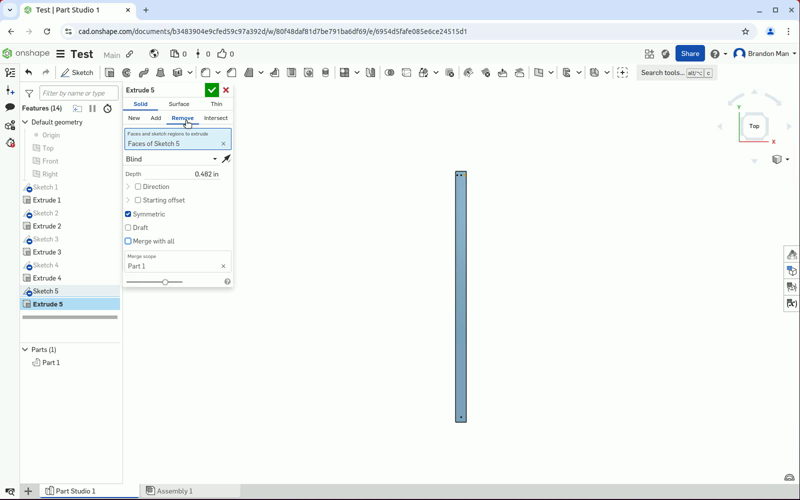
key(space)
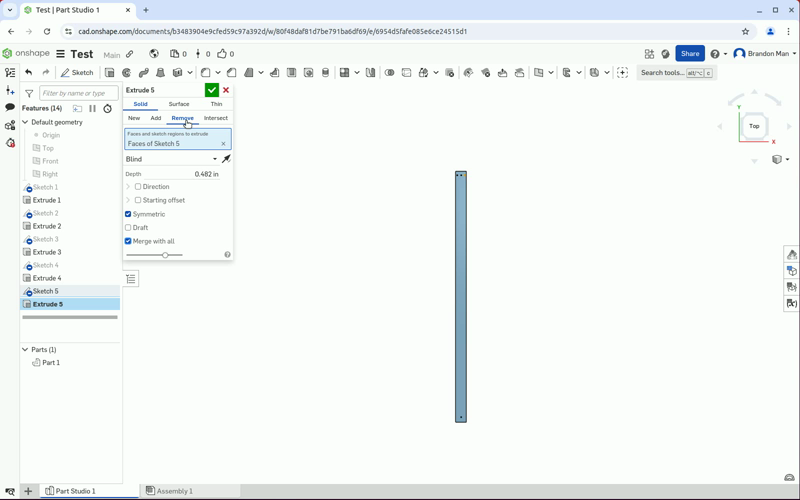
key(enter)
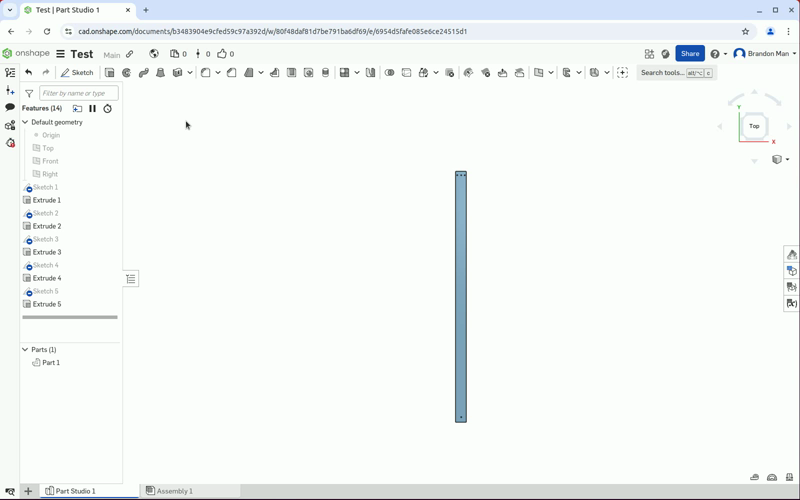
key(shift+h)
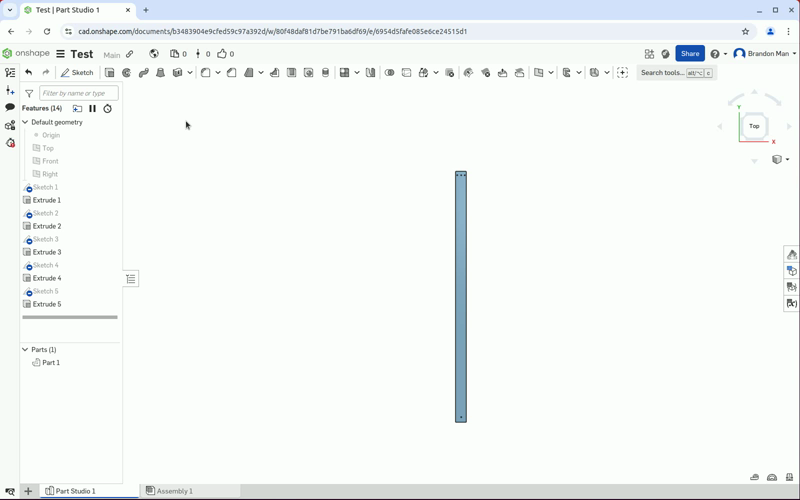
key(shift+h)
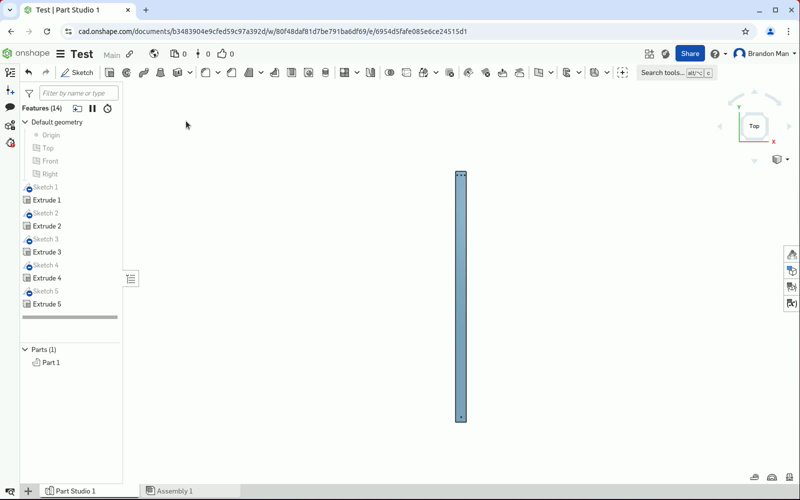
mouse_move(73, 189)
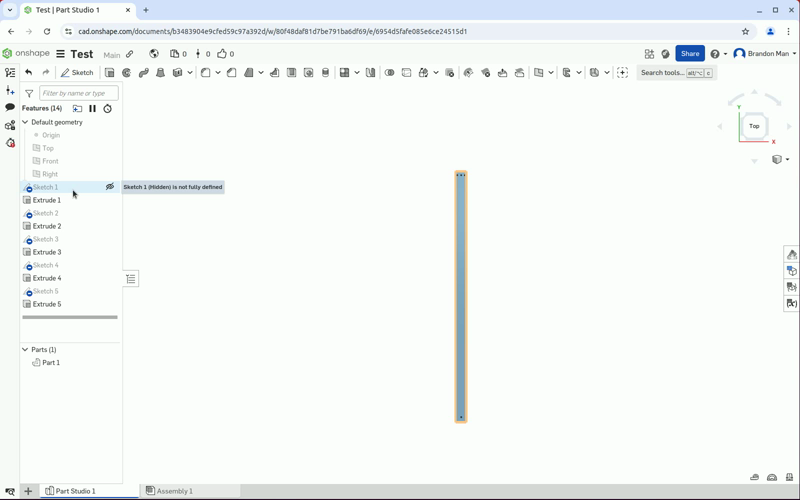
click(73, 189)
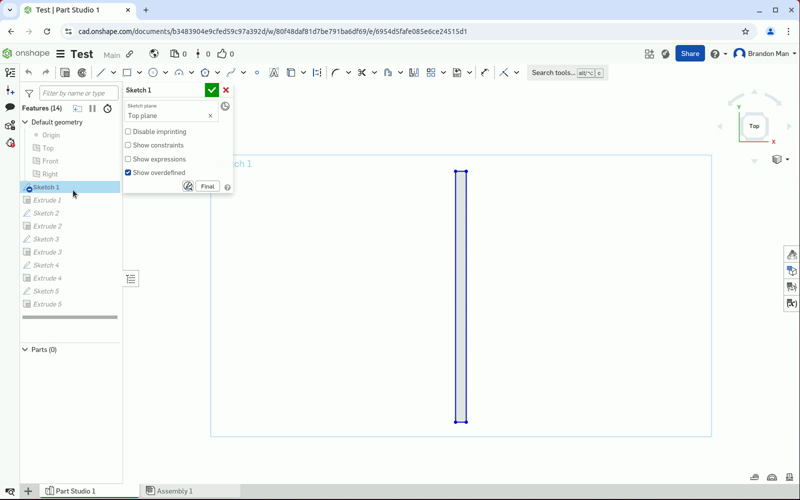
mouse_move(229, 92)
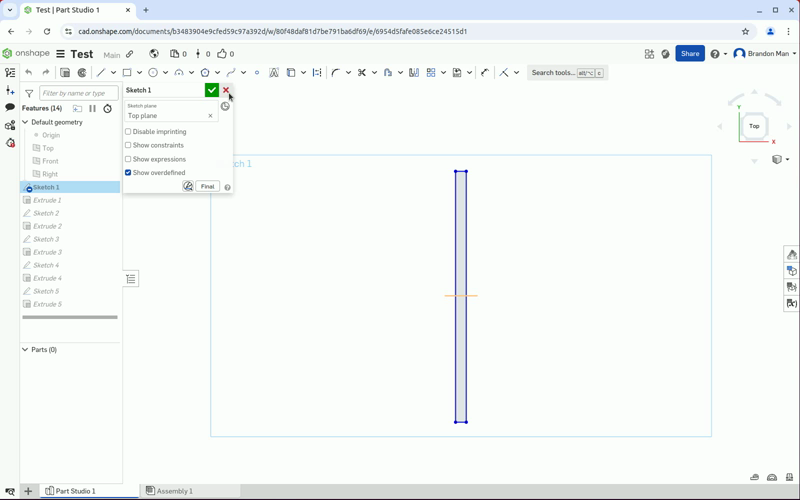
click(229, 92)
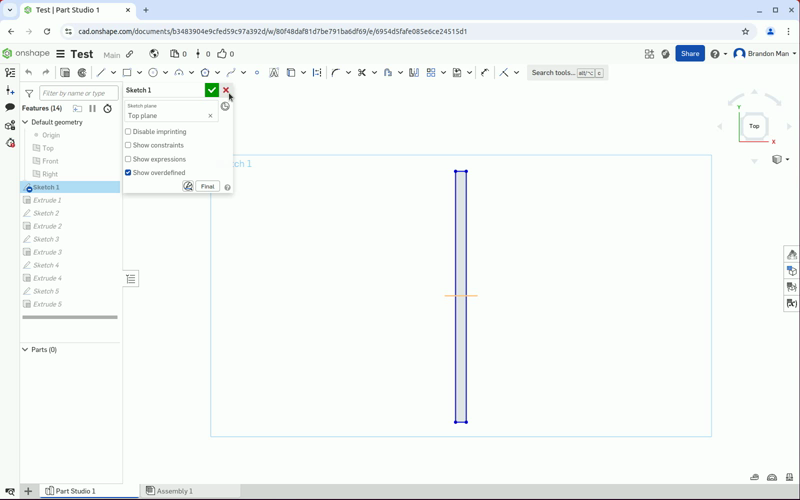
key(shift+s)
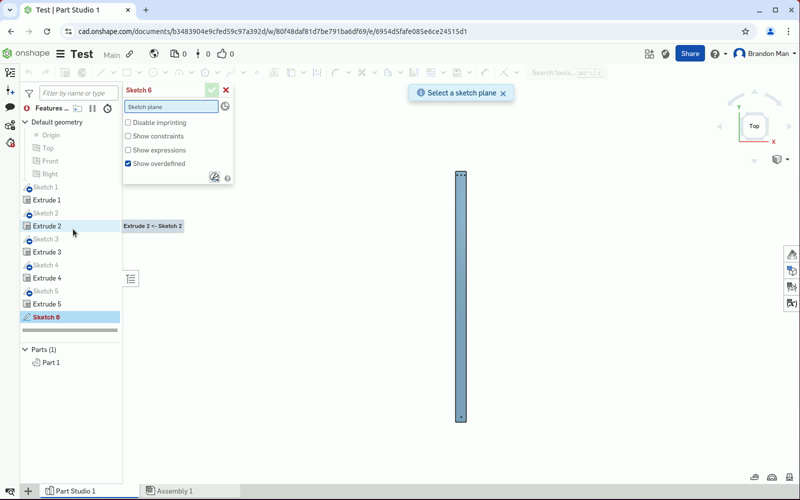
scroll(3)
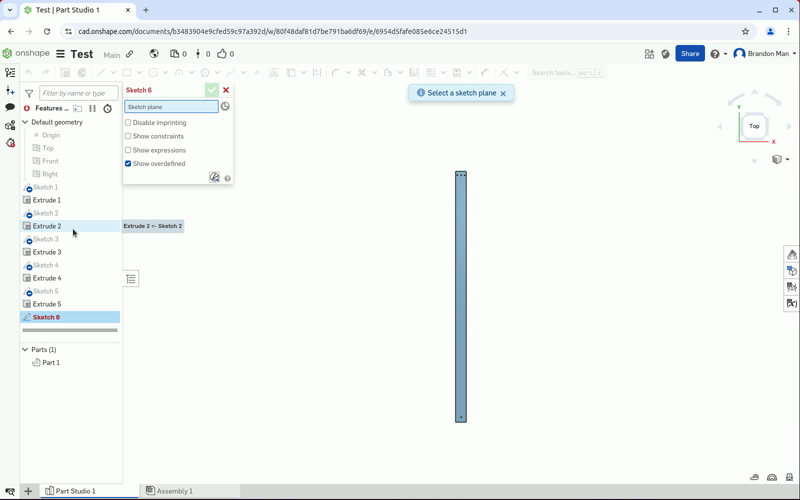
mouse_move(73, 150)
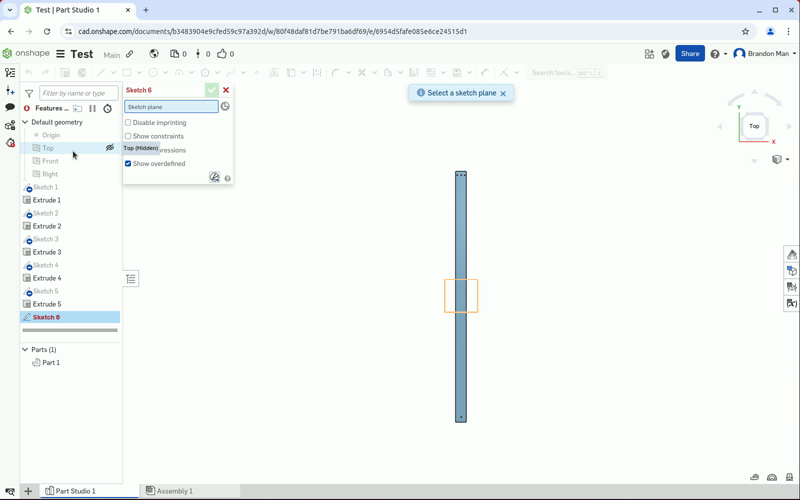
click(73, 150)
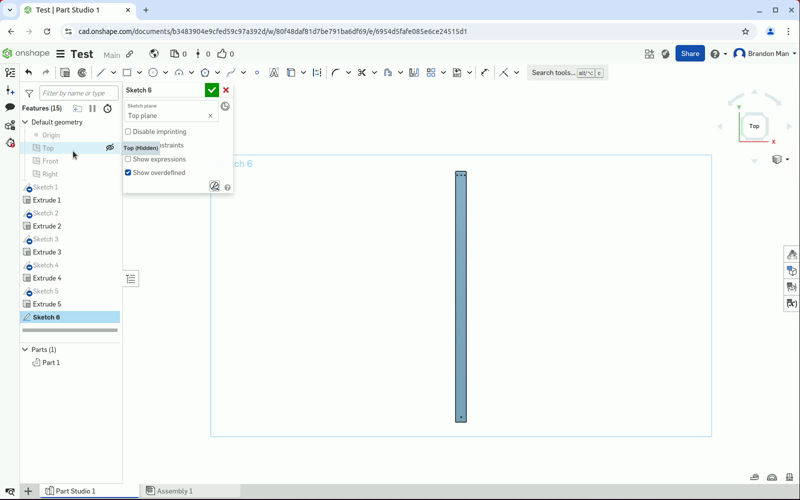
mouse_move(73, 352)
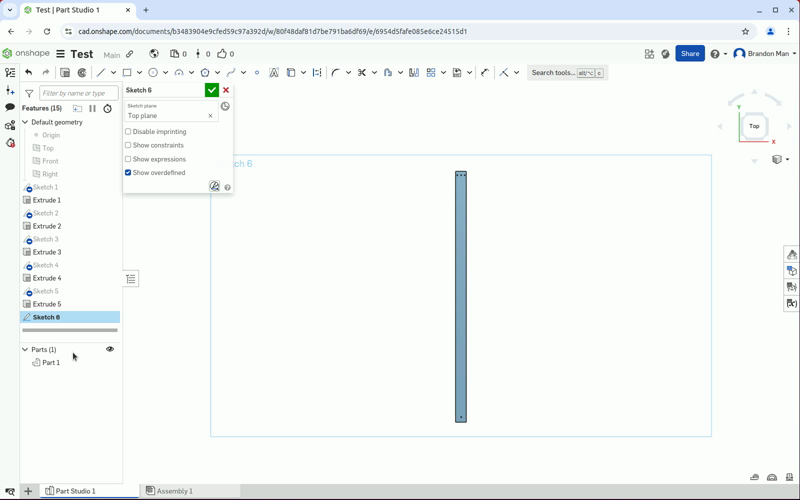
key(y)
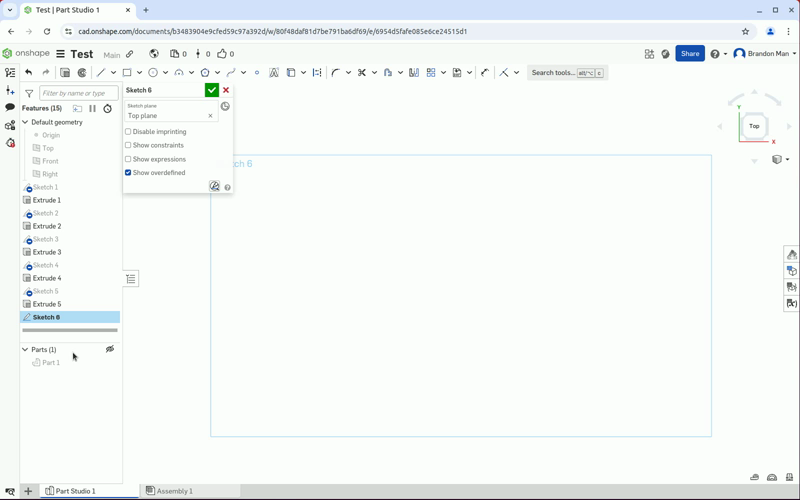
key(c)
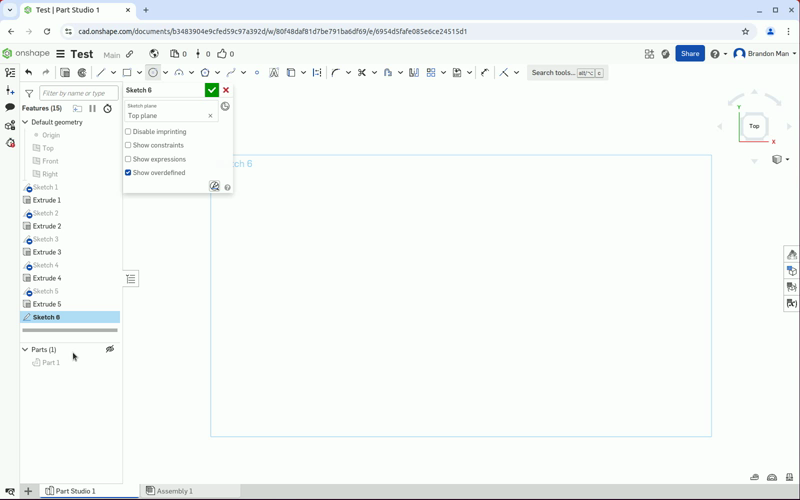
key_down(shift)
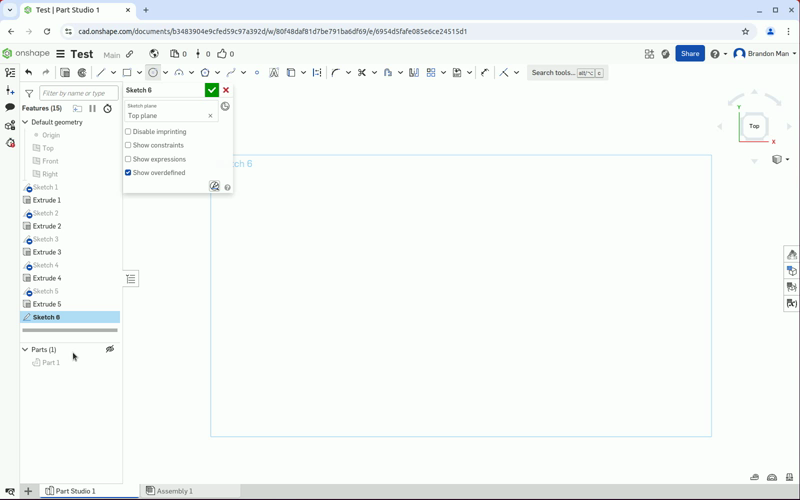
mouse_move(457, 390)
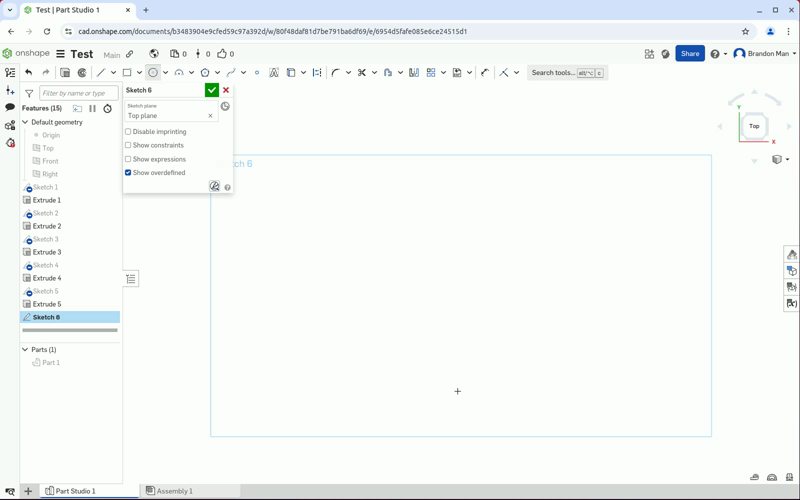
click(457, 390)
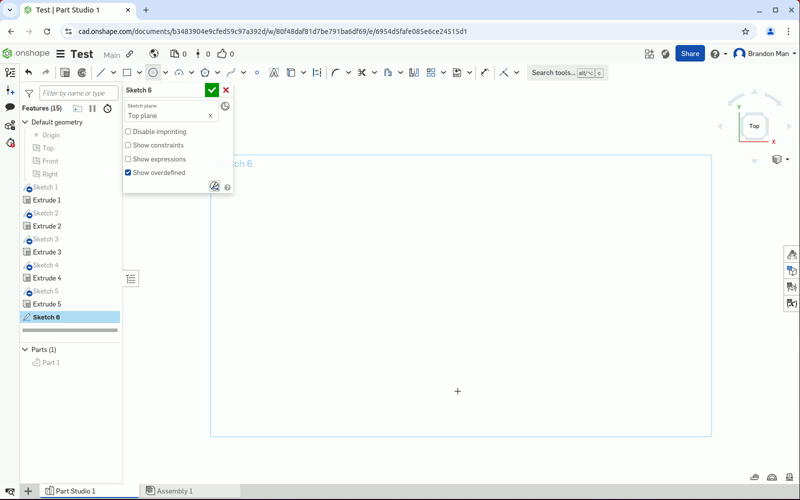
key_up(shift)
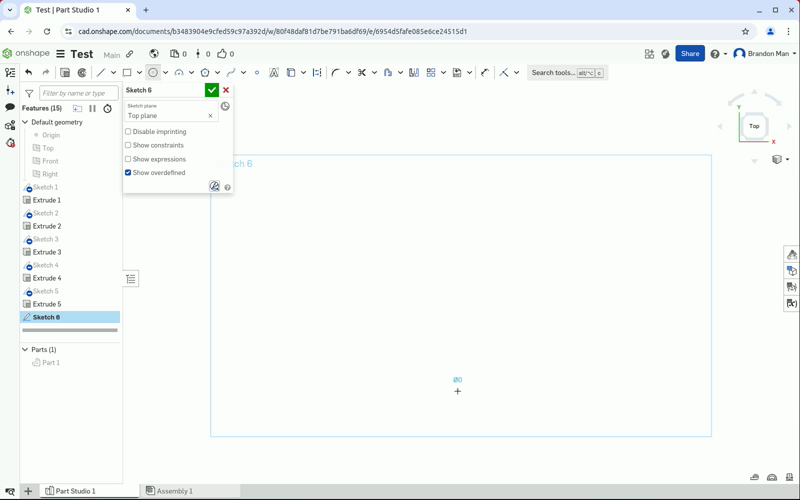
mouse_move(458, 390)
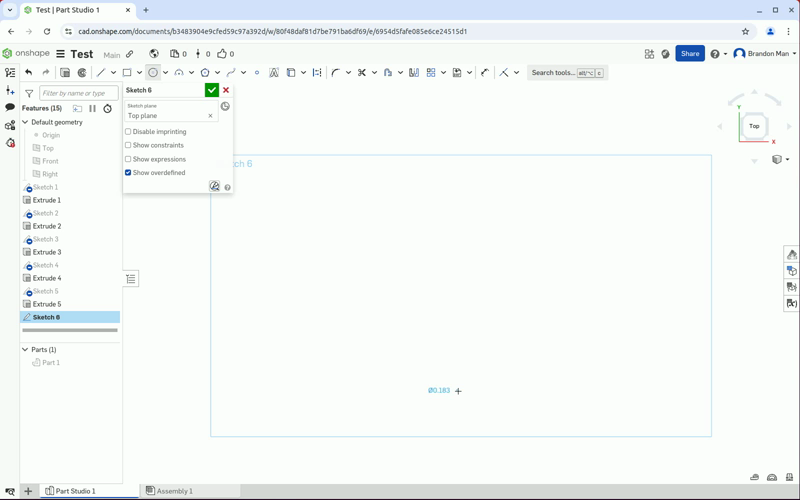
scroll(6)
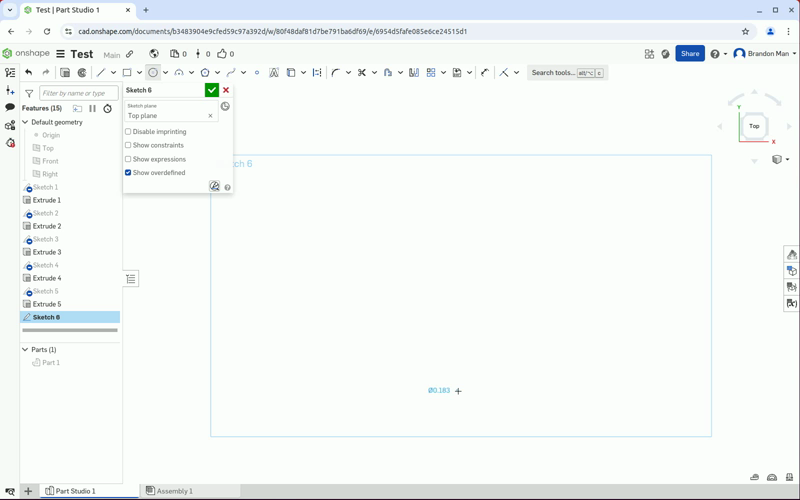
scroll(6)
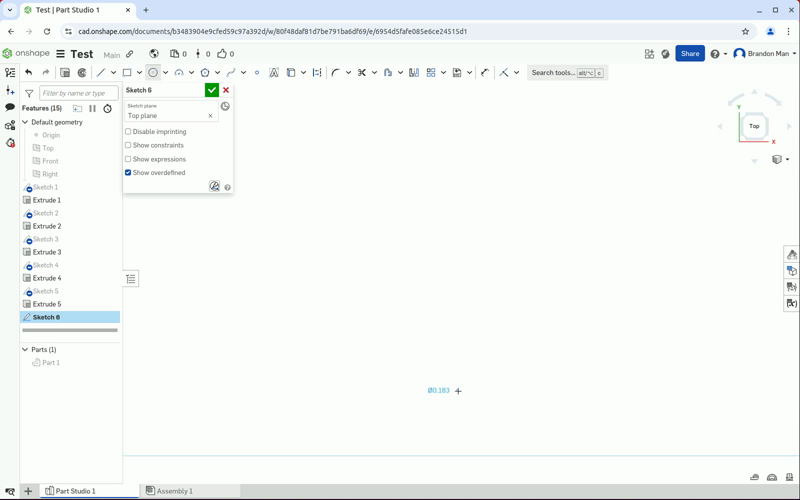
scroll(6)
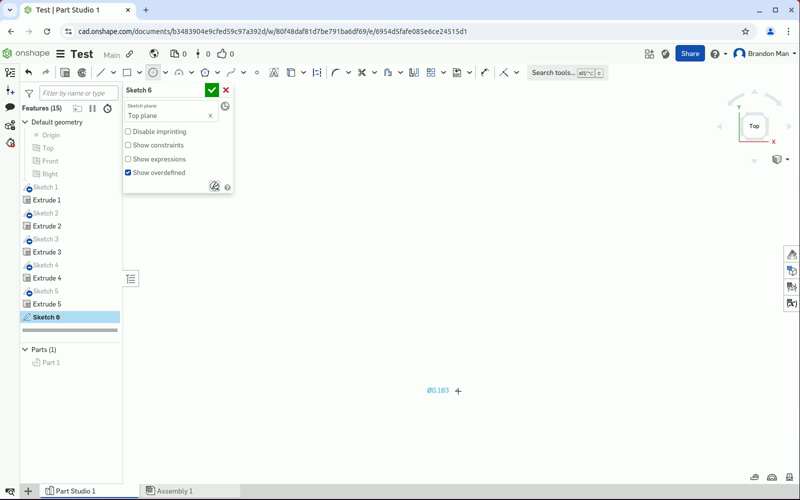
scroll(6)
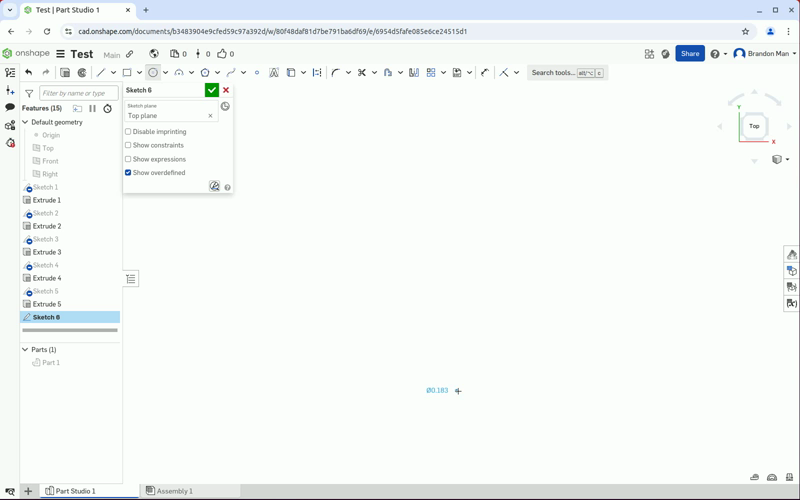
scroll(6)
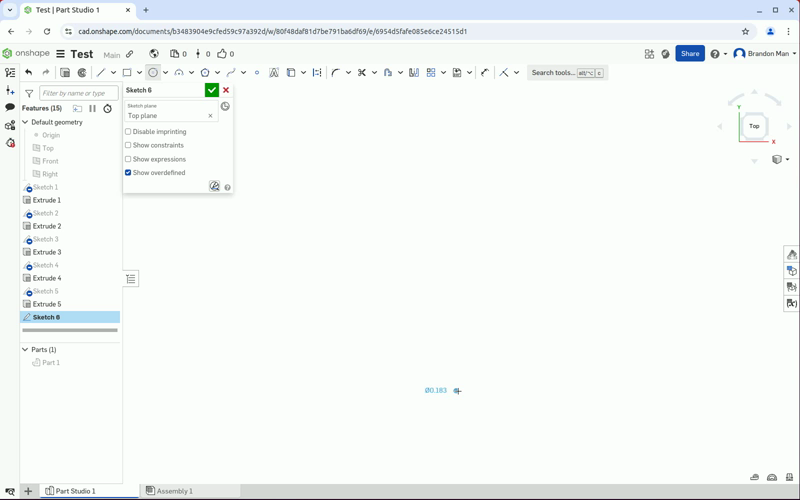
scroll(6)
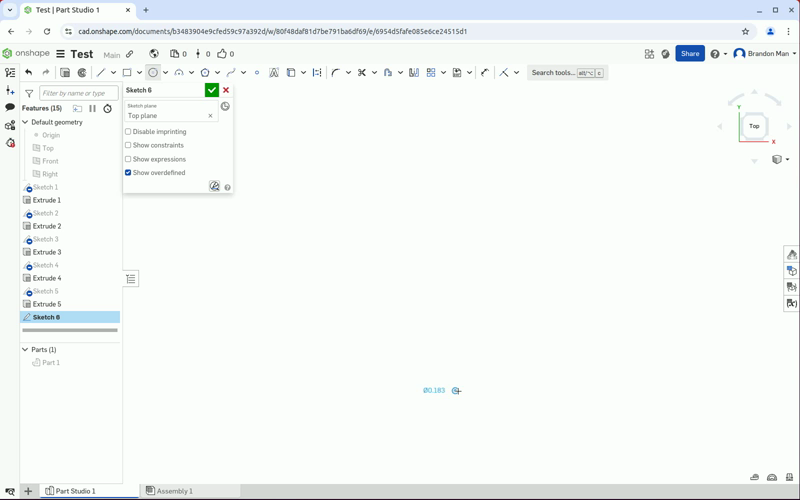
scroll(6)
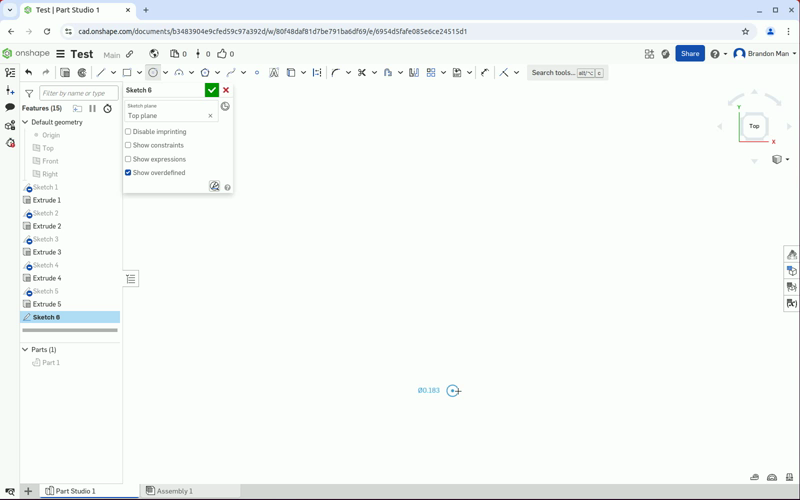
click(458, 390)
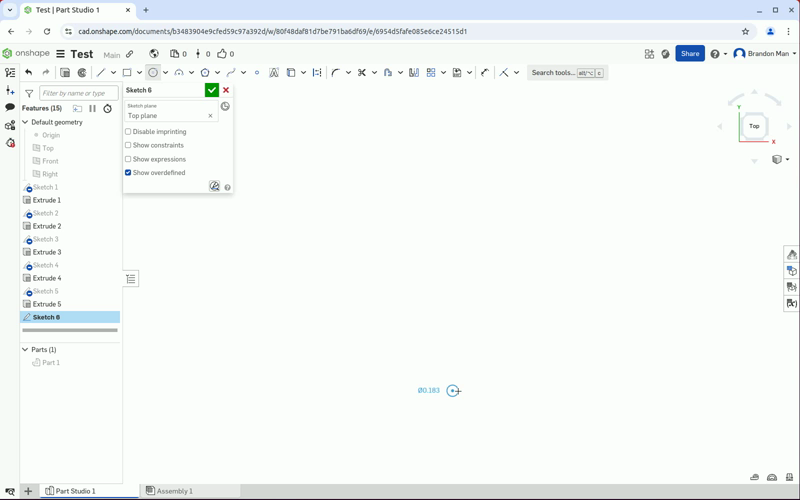
scroll(-6)
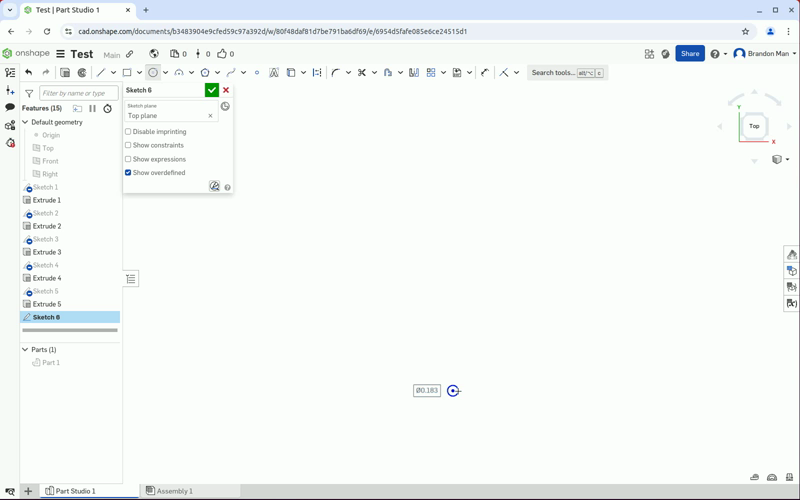
scroll(-6)
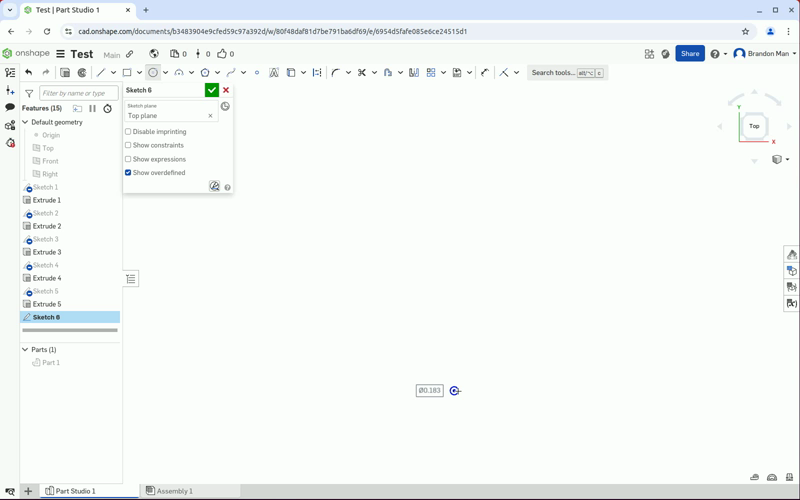
scroll(-6)
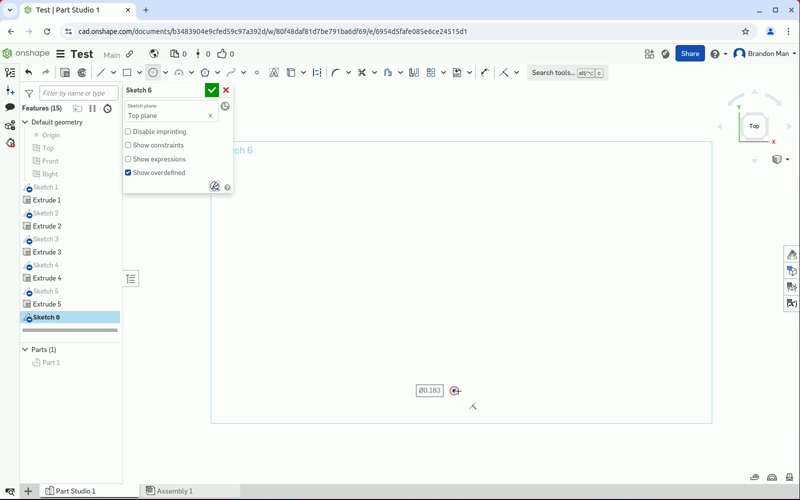
scroll(-6)
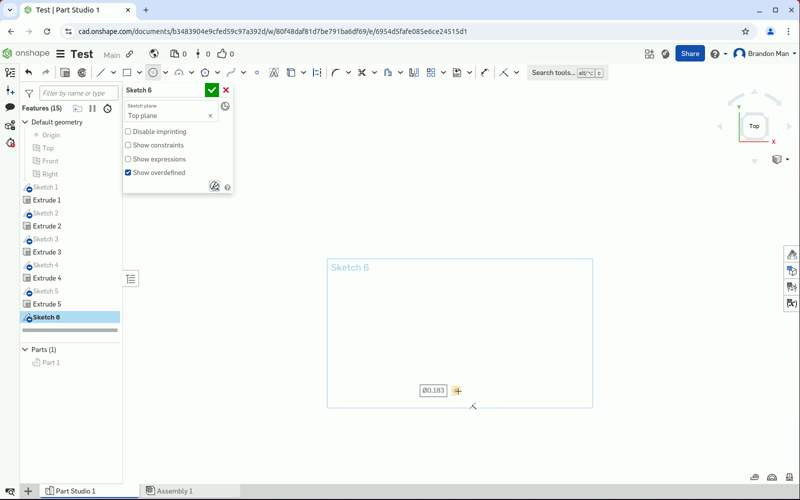
scroll(-6)
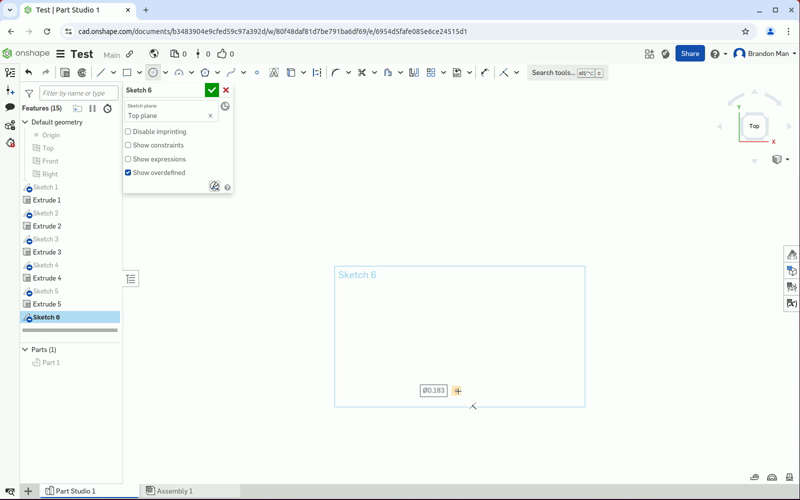
scroll(-6)
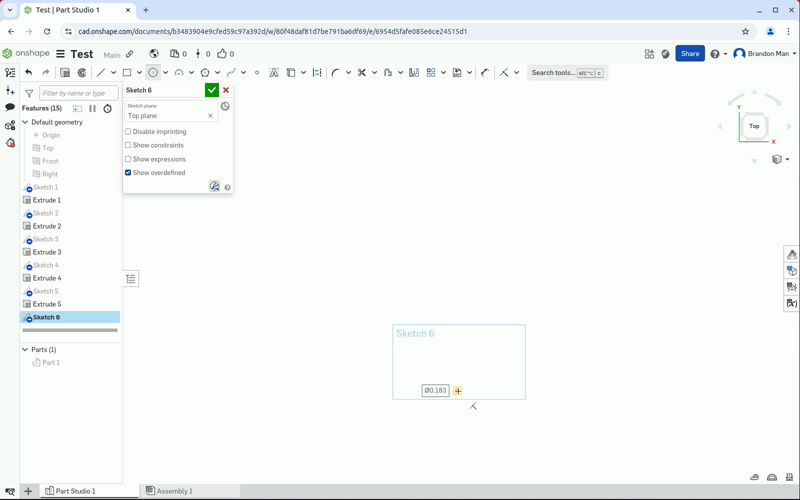
scroll(-6)
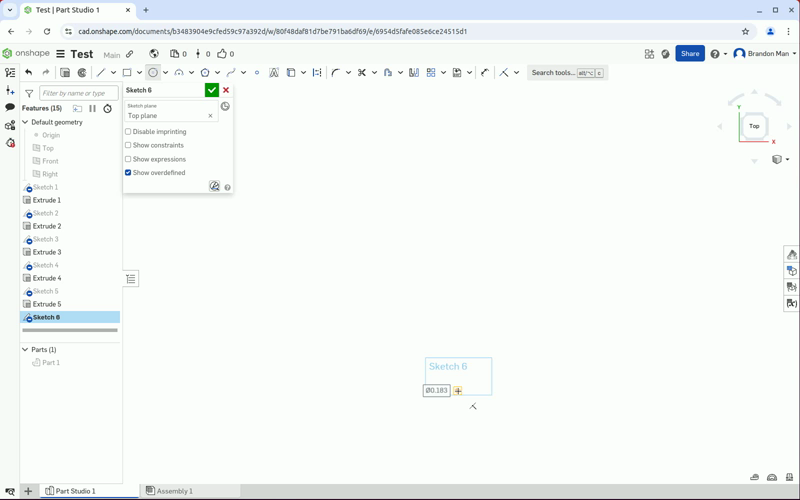
key(esc)
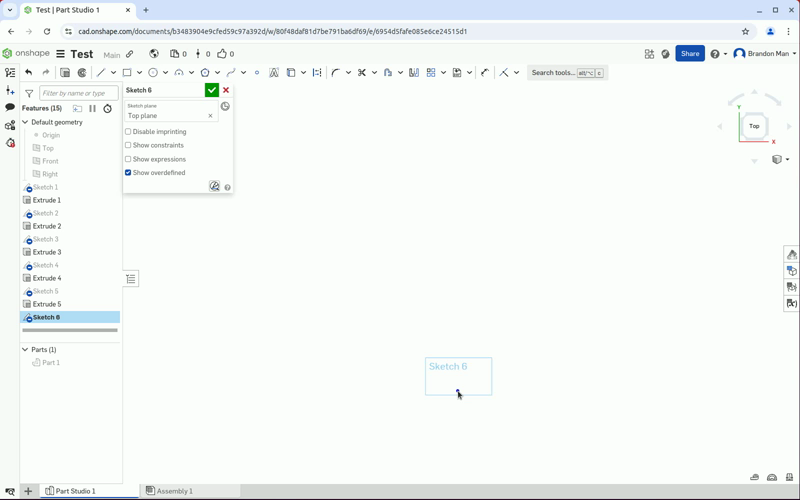
mouse_move(457, 390)
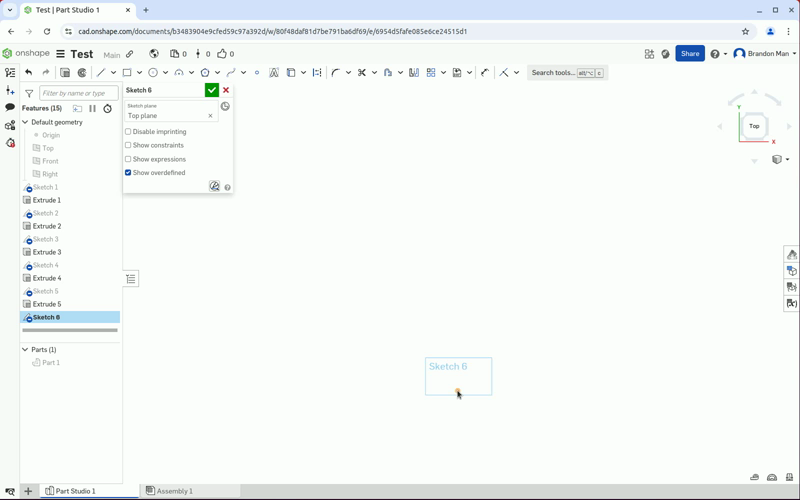
scroll(6)
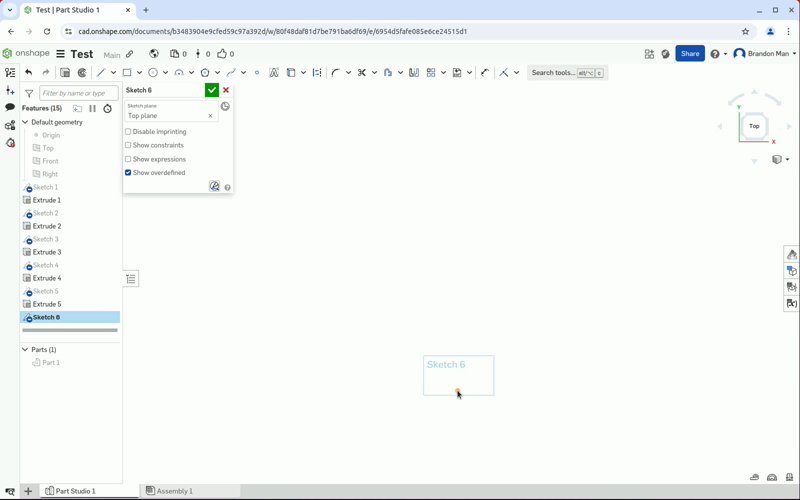
scroll(6)
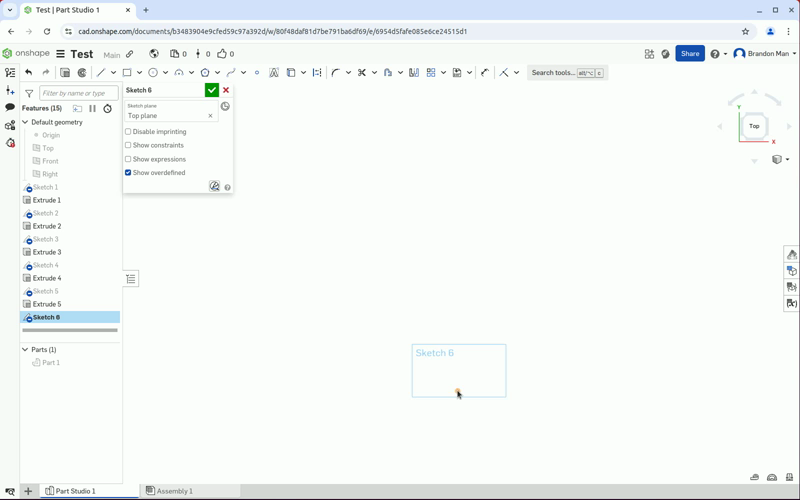
scroll(6)
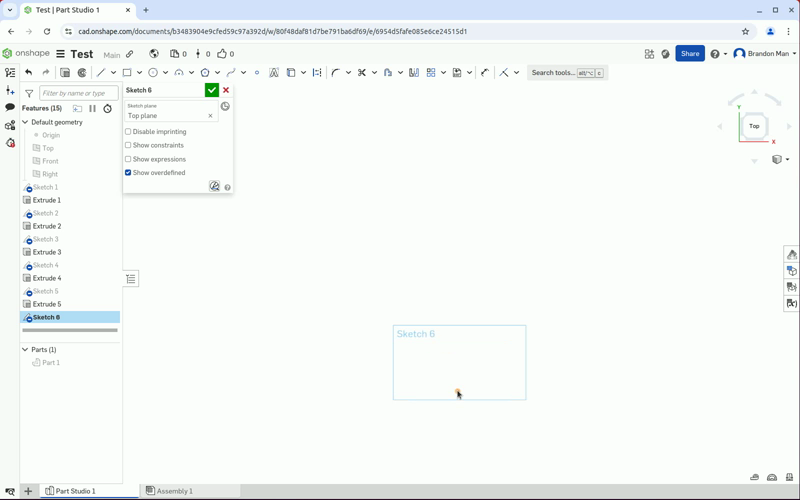
scroll(6)
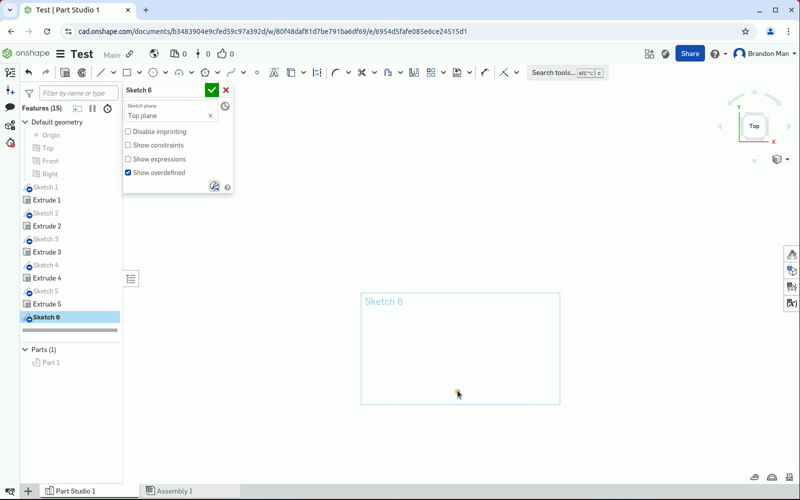
scroll(6)
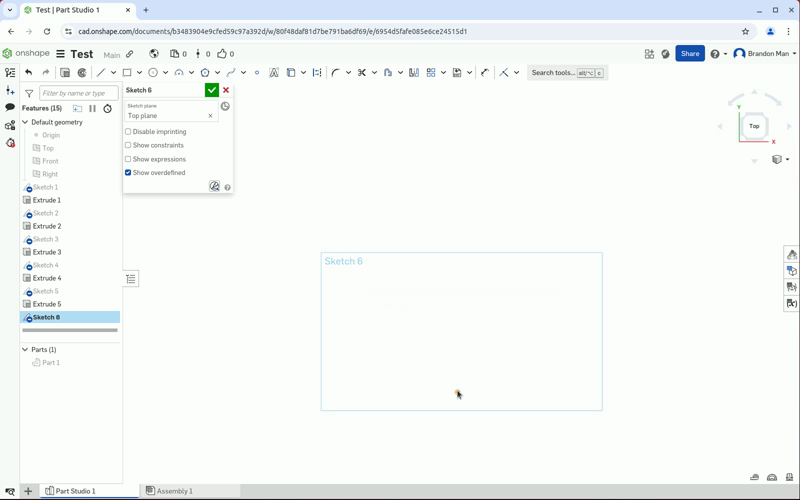
scroll(6)
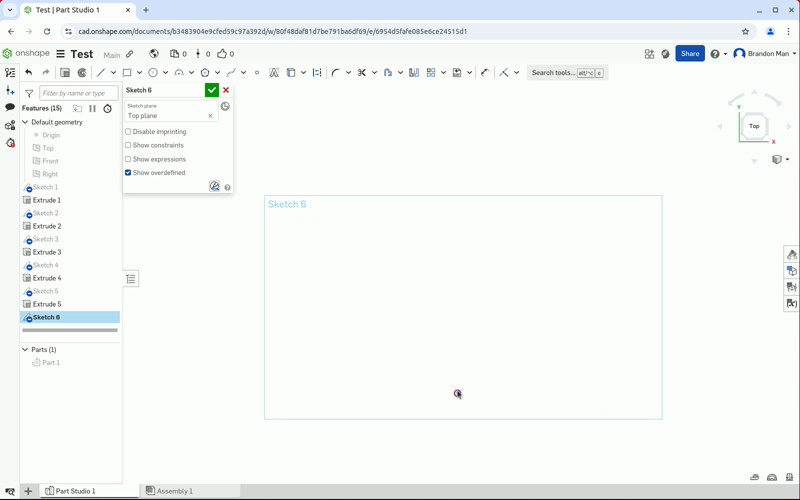
scroll(6)
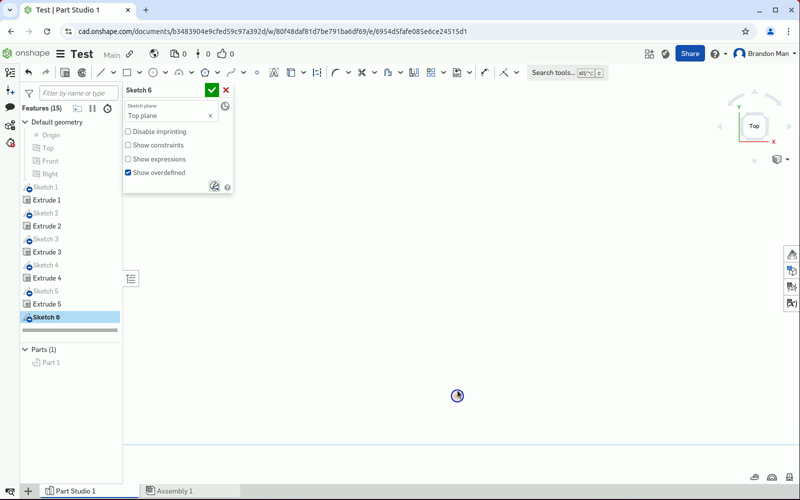
click(457, 390)
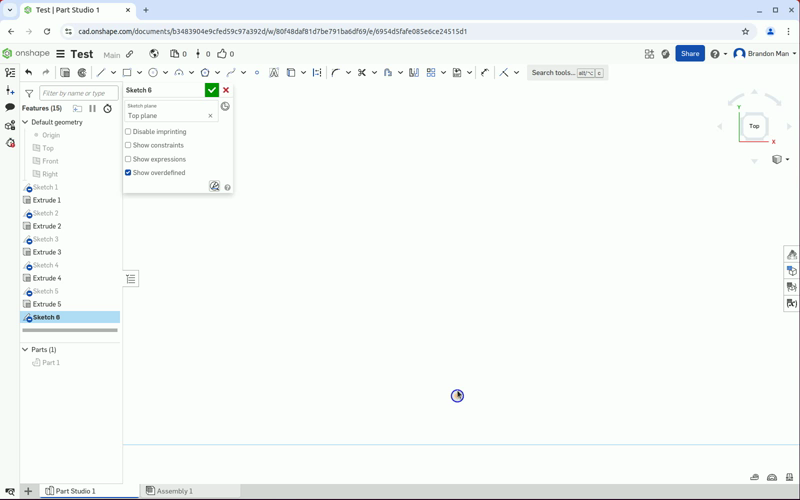
scroll(-6)
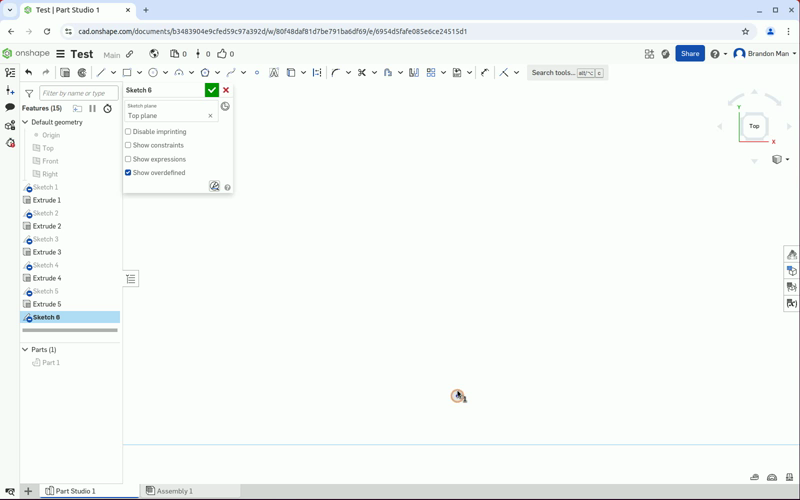
scroll(-6)
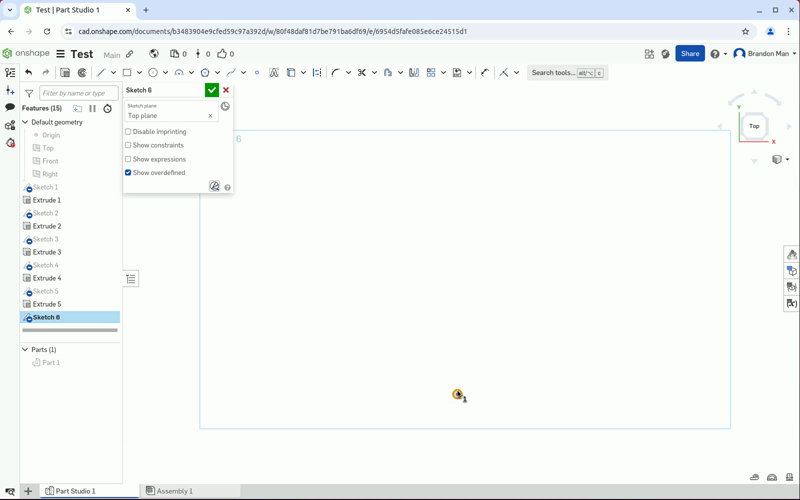
scroll(-6)
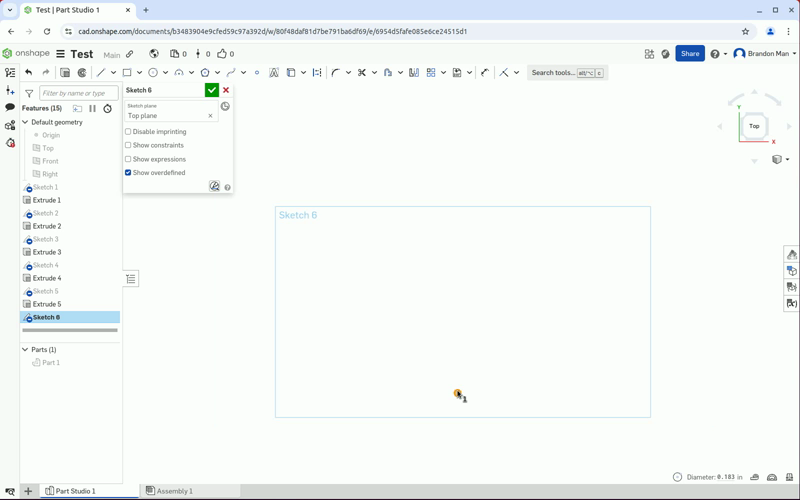
scroll(-6)
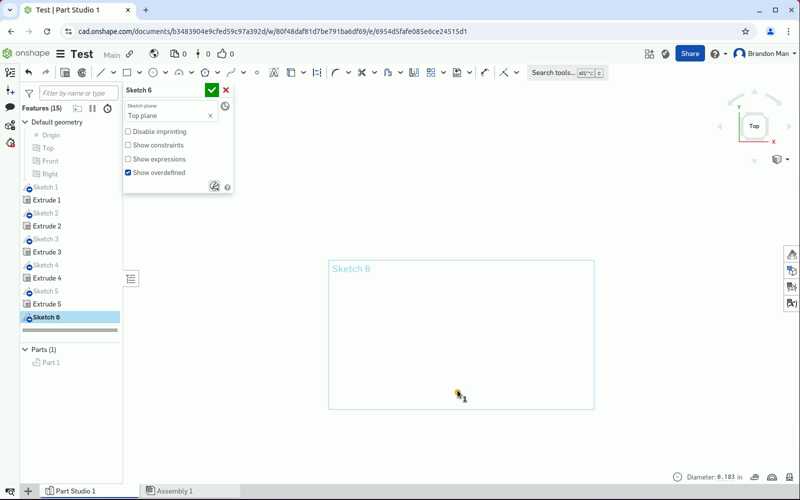
scroll(-6)
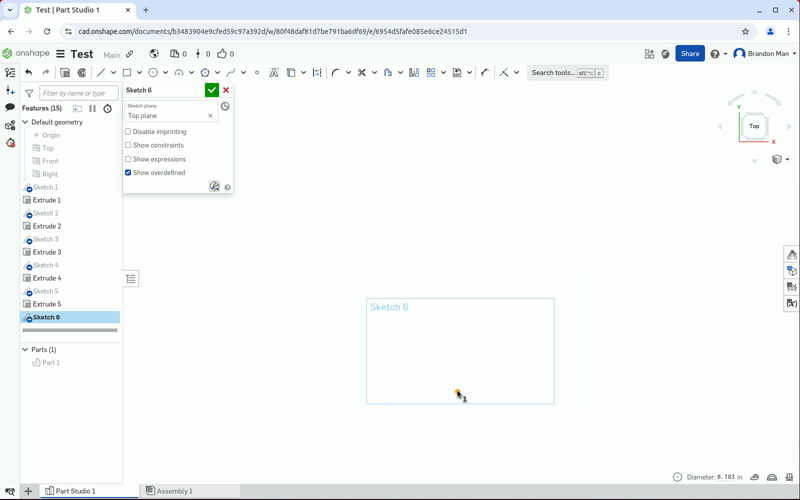
scroll(-6)
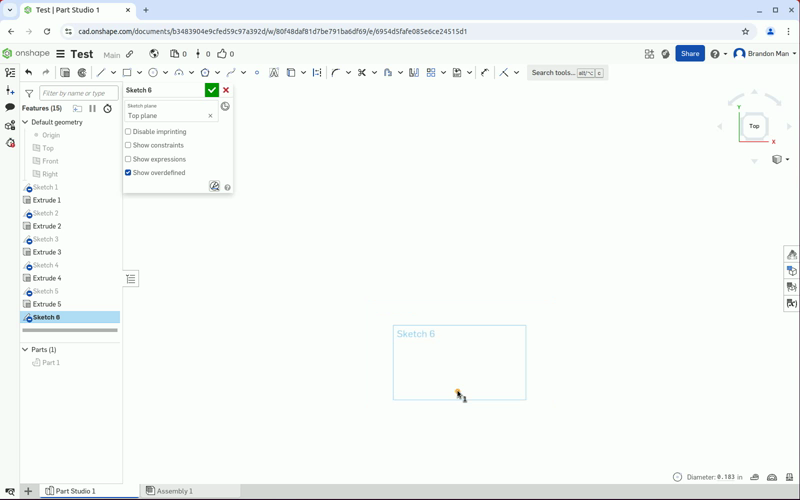
scroll(-6)
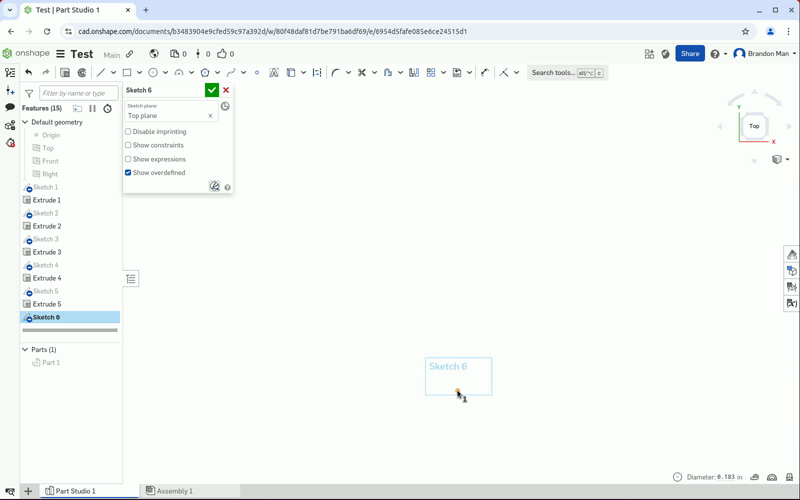
mouse_move(73, 352)
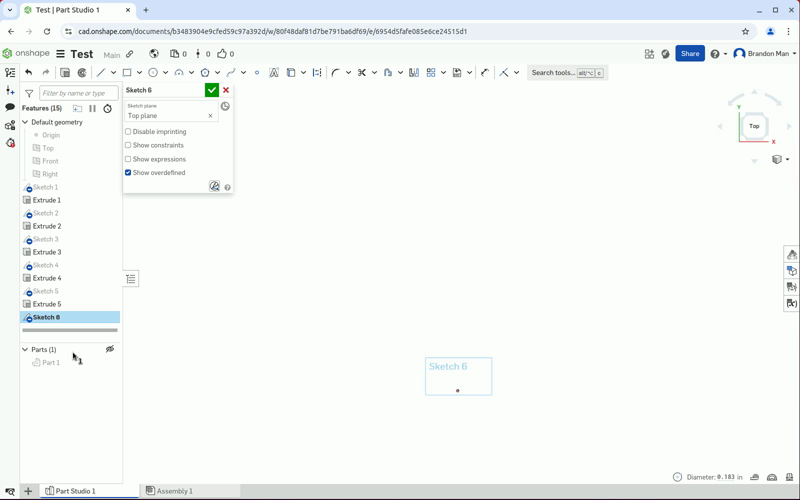
key(shift+y)
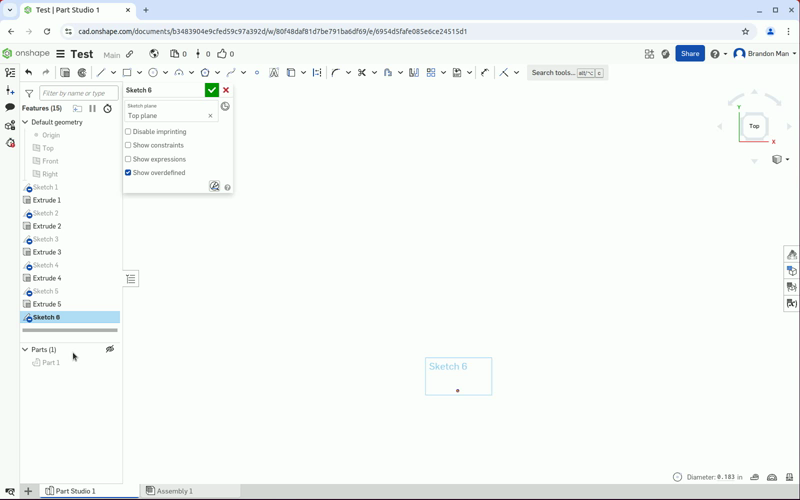
key(shift+e)
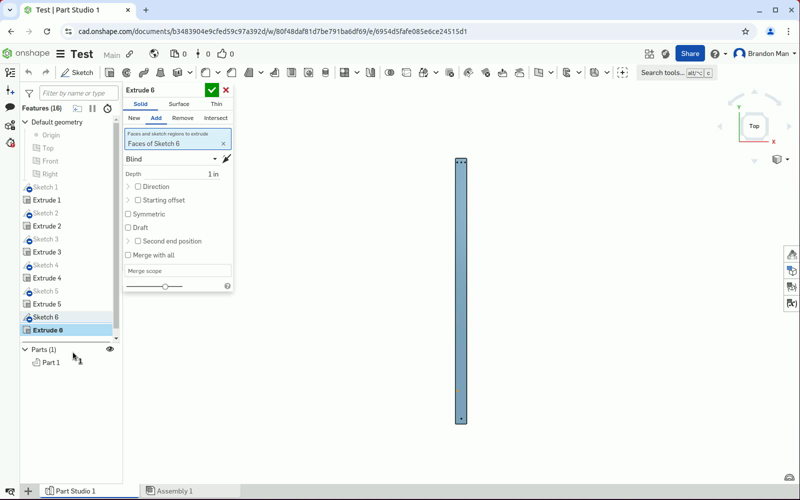
mouse_move(143, 106)
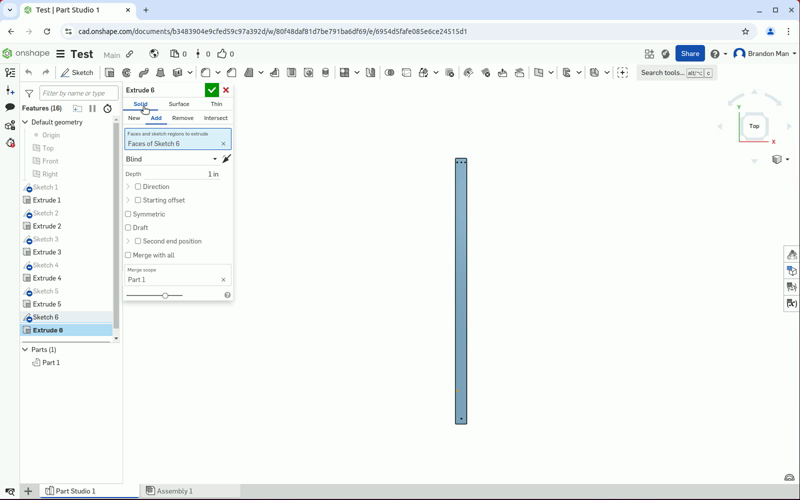
click(143, 106)
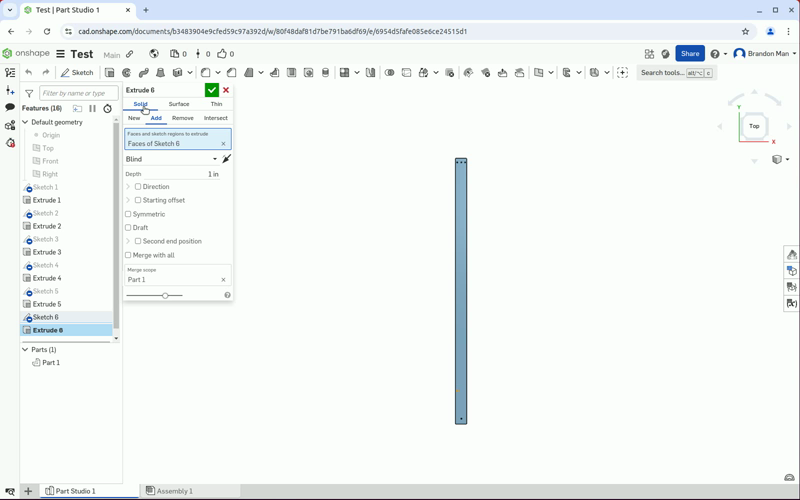
mouse_move(186, 120)
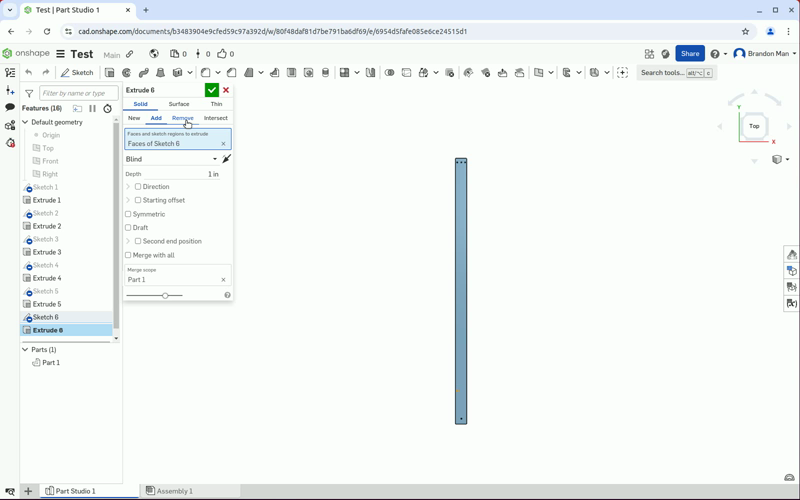
click(186, 120)
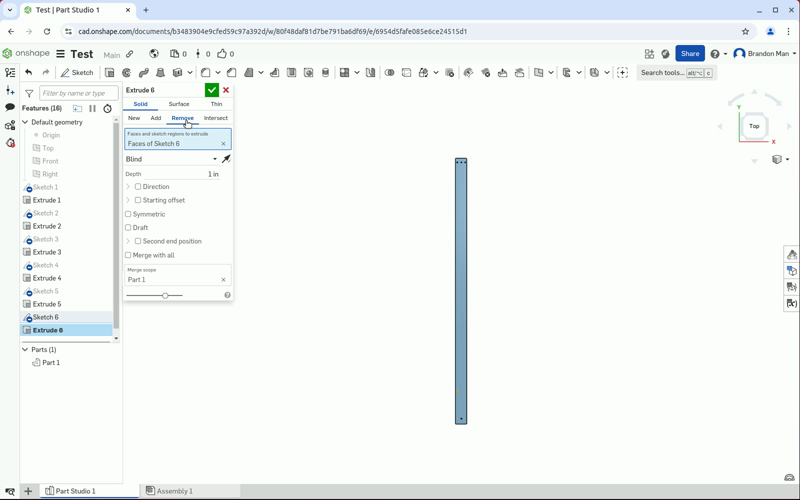
key(tab, 4)
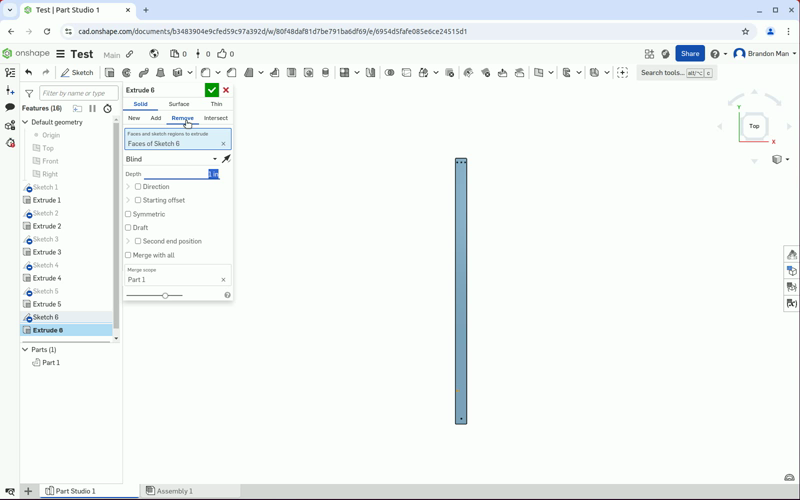
text(0.482)
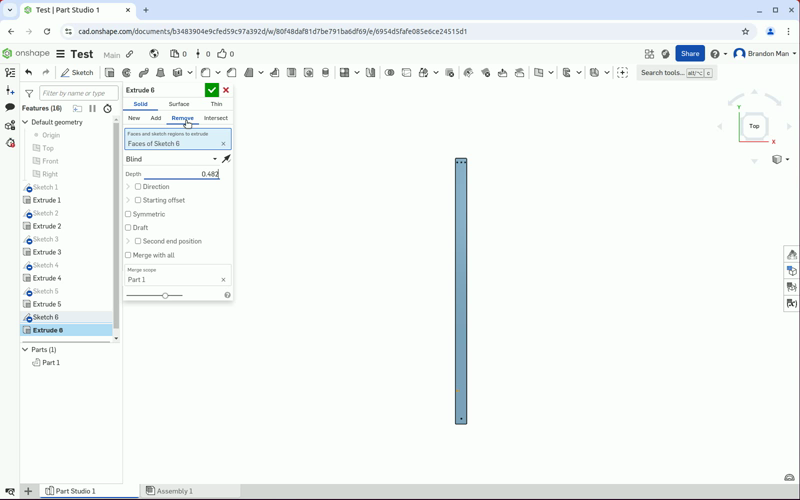
key(tab, 3)
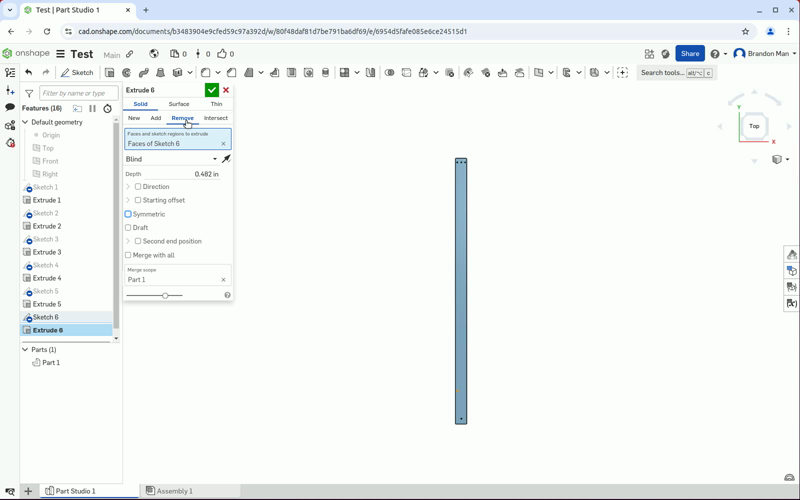
key(space)
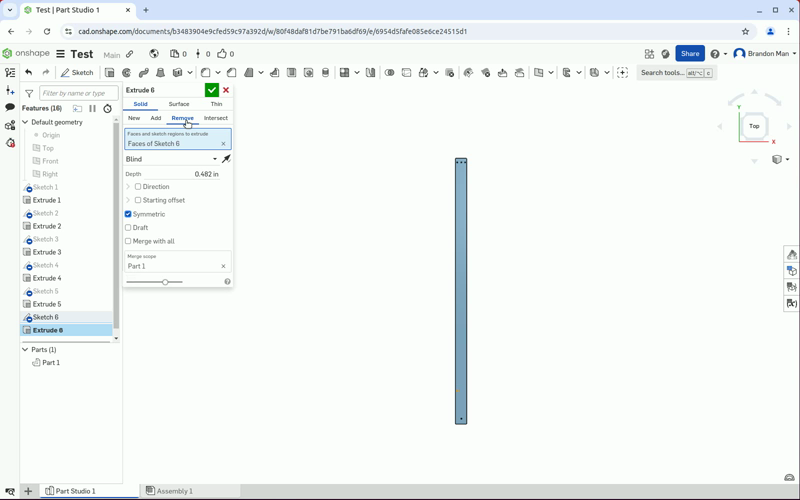
key(tab, 2)
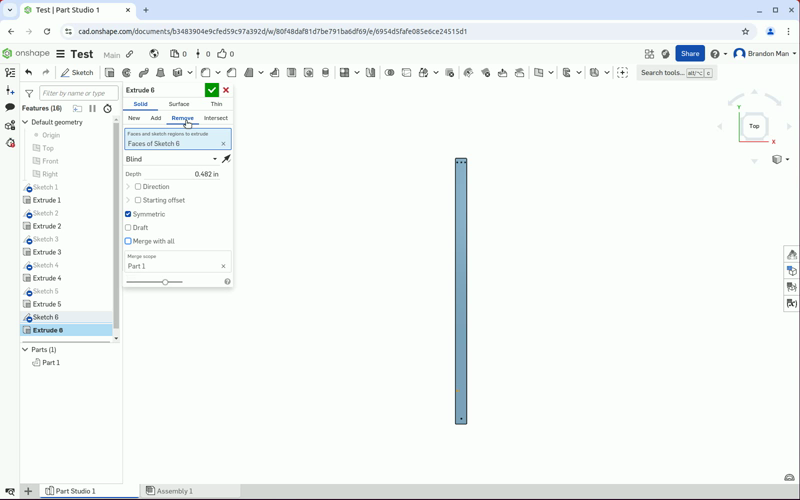
key(space)
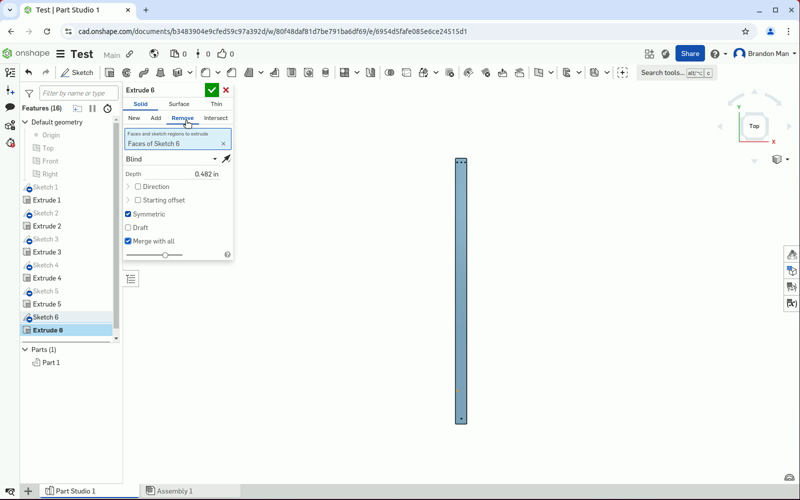
key(enter)
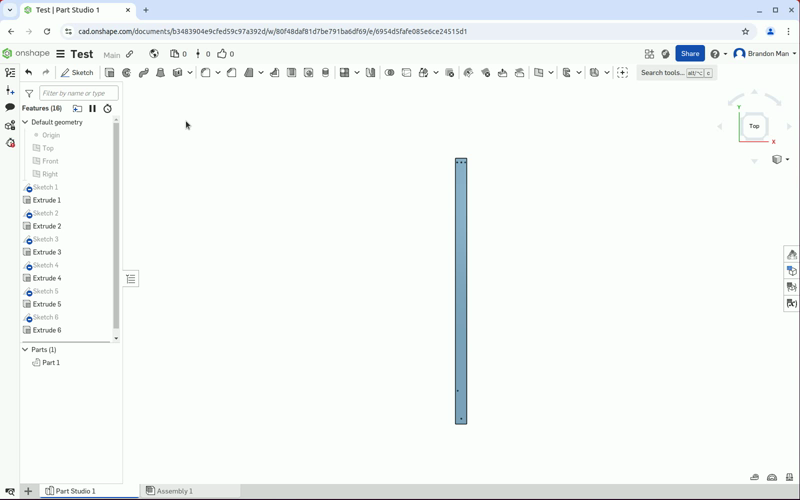
key(shift+h)
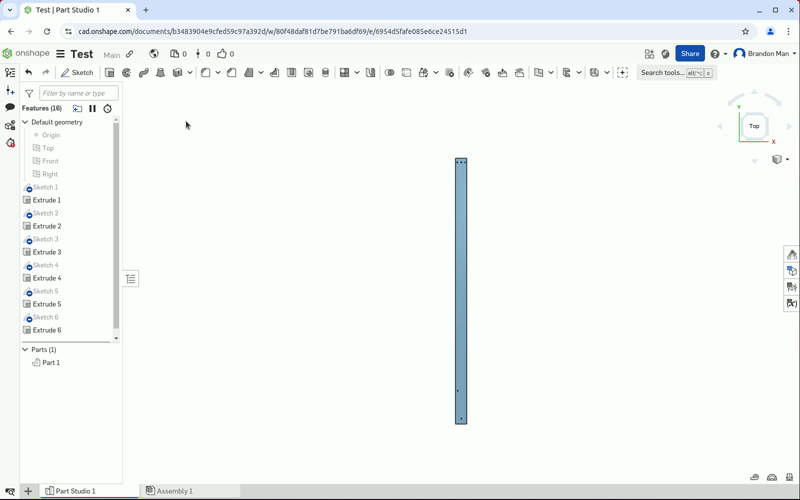
key(shift+h)
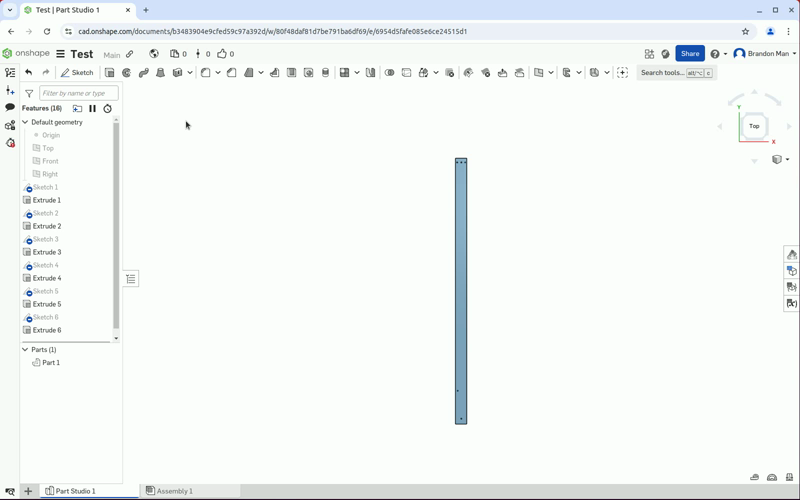
mouse_move(69, 189)
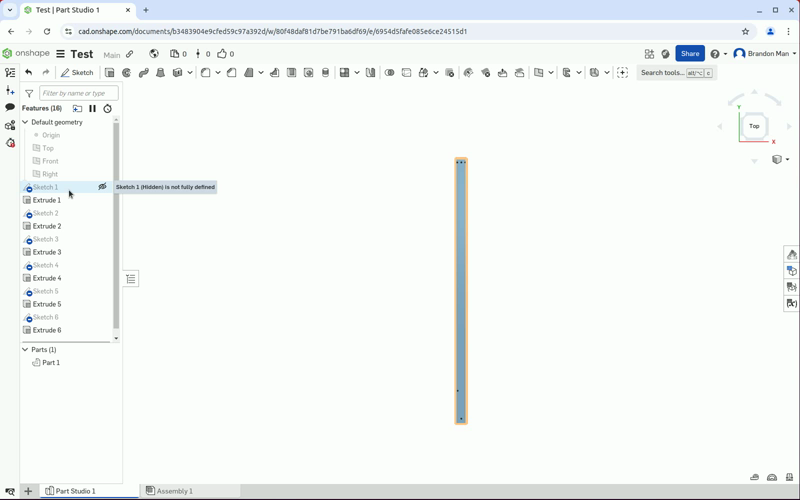
click(69, 189)
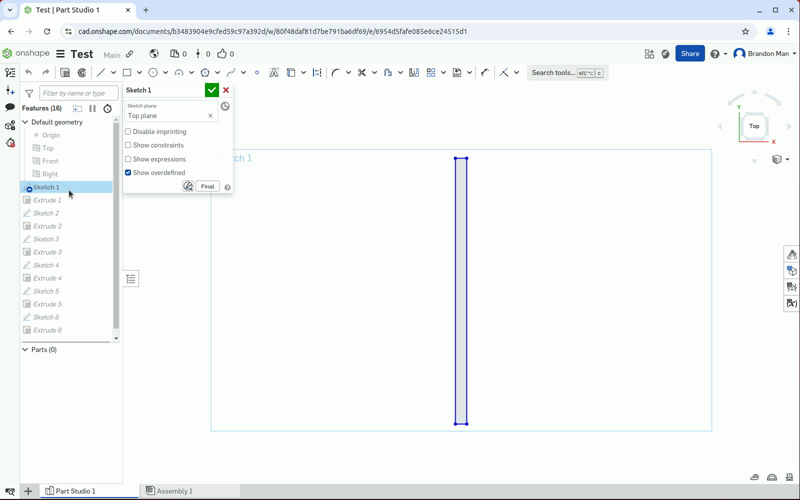
mouse_move(229, 92)
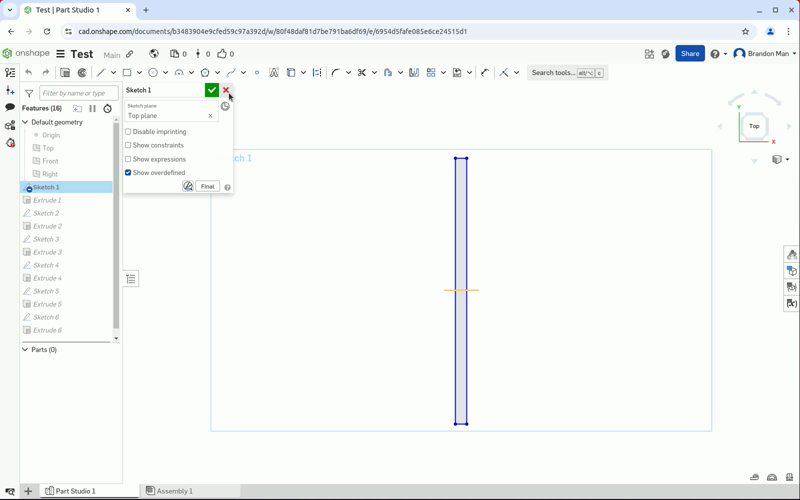
click(229, 92)
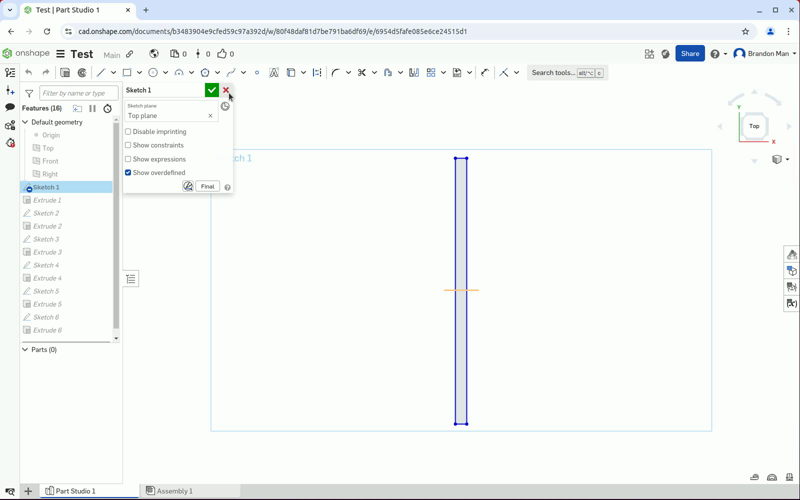
key(shift+s)
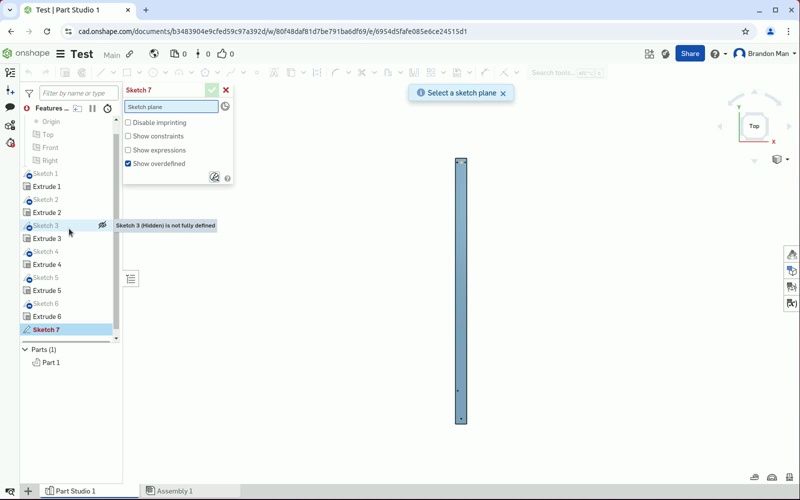
scroll(3)
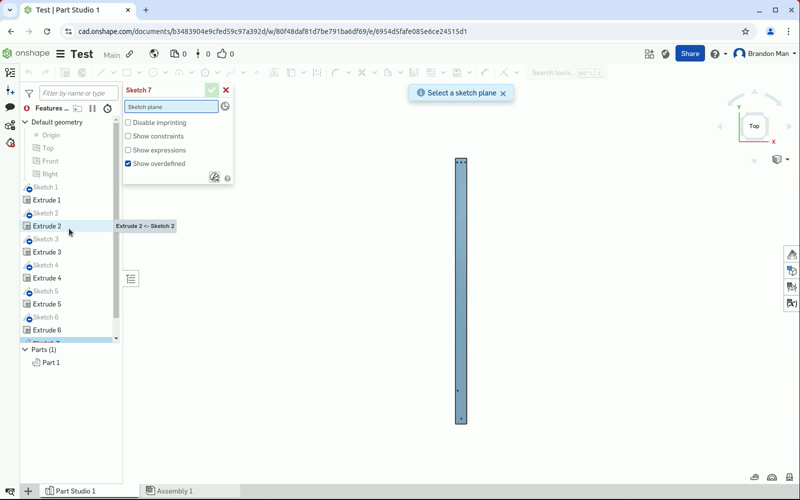
mouse_move(69, 150)
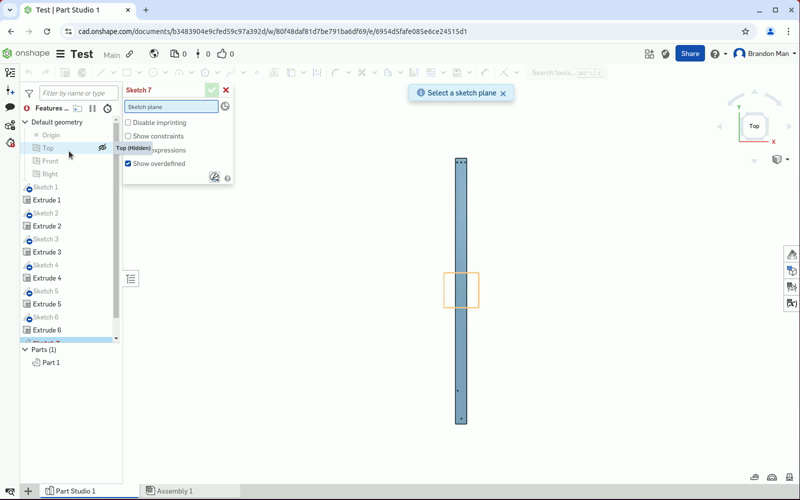
click(69, 150)
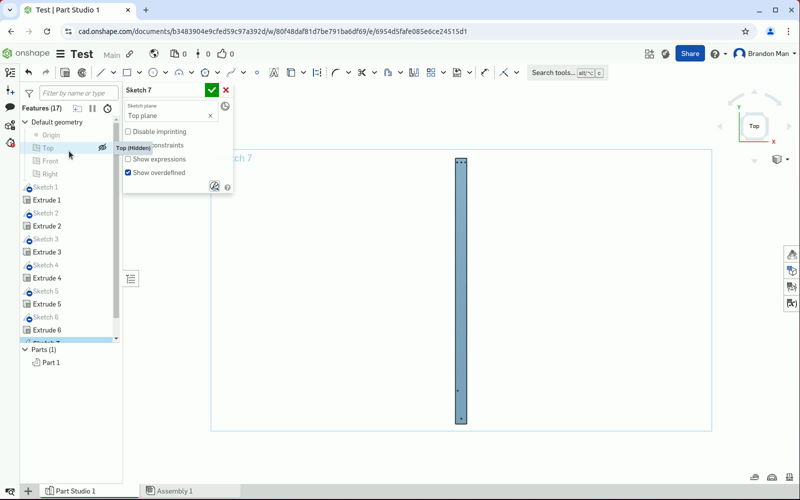
mouse_move(73, 352)
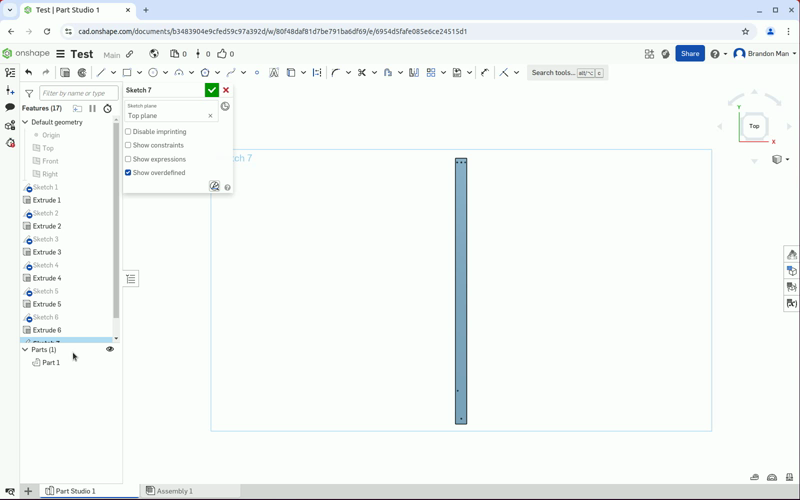
key(y)
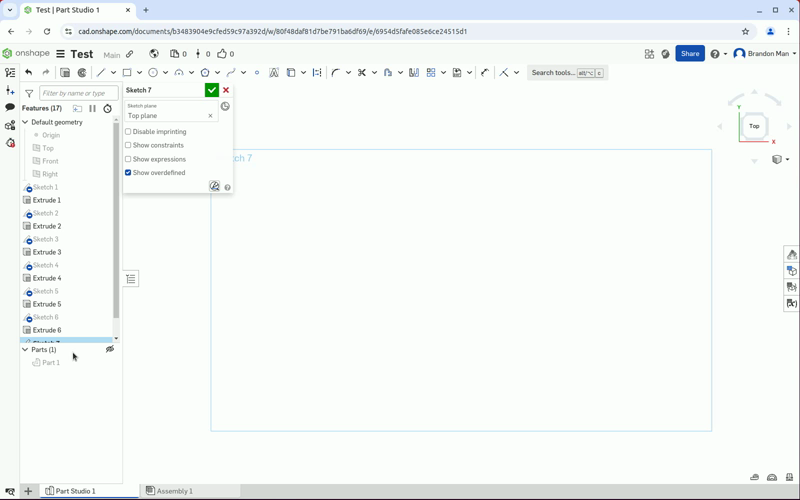
key(c)
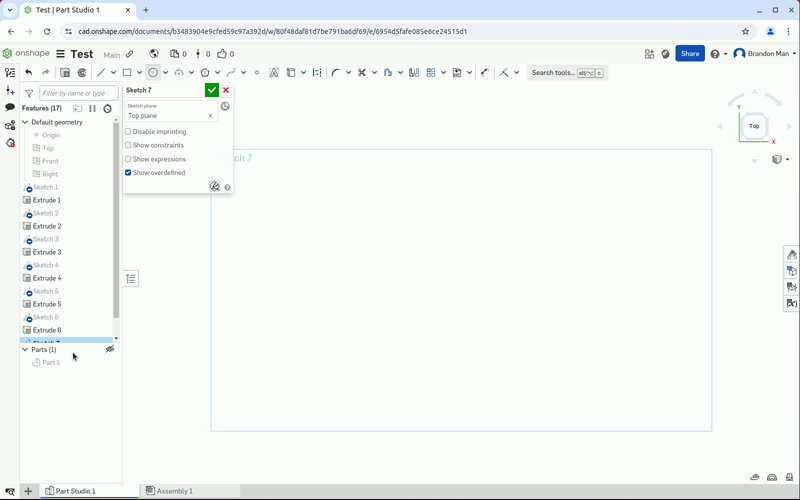
key_down(shift)
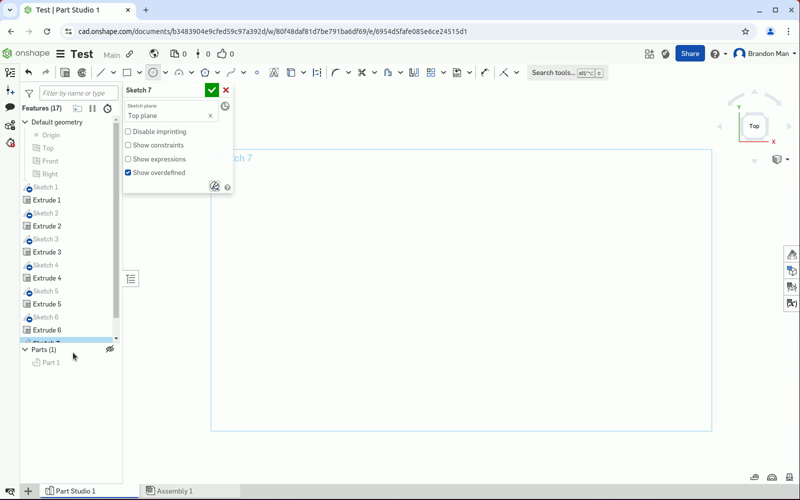
mouse_move(464, 390)
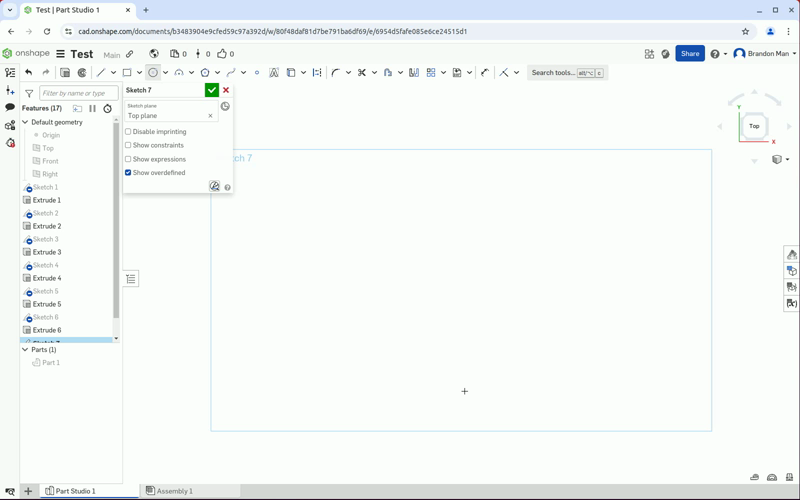
click(464, 390)
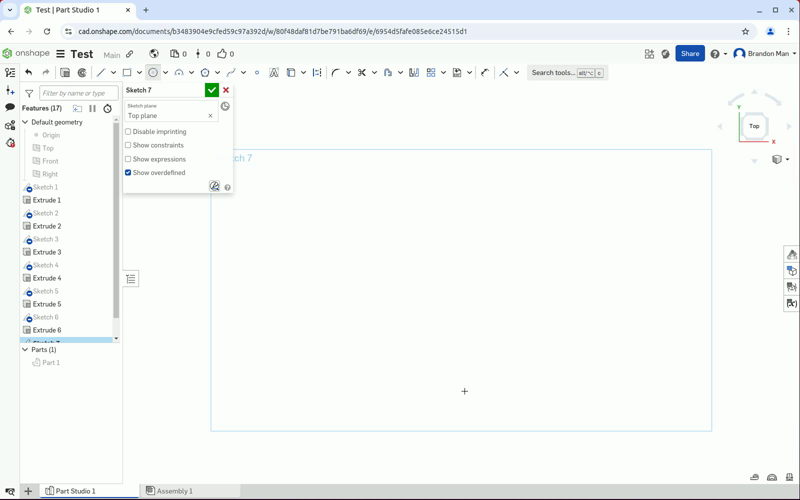
key_up(shift)
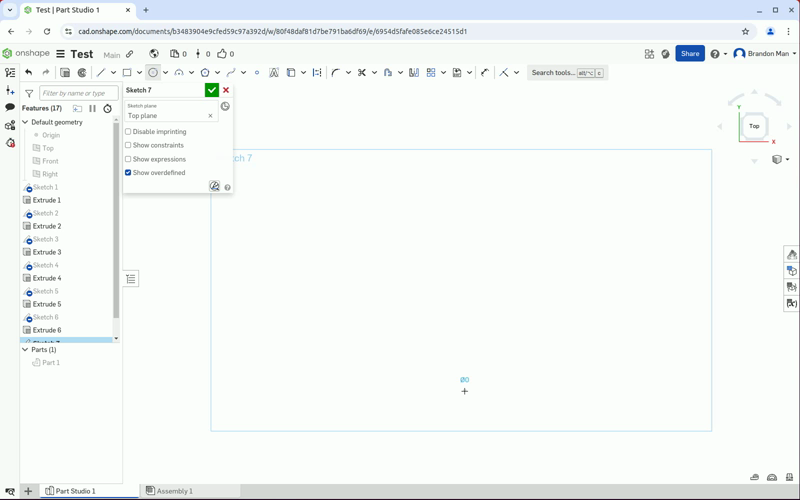
mouse_move(465, 390)
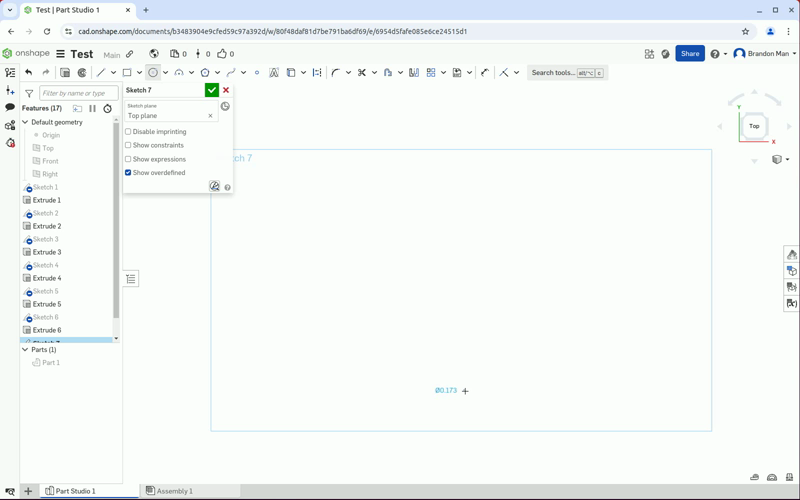
scroll(6)
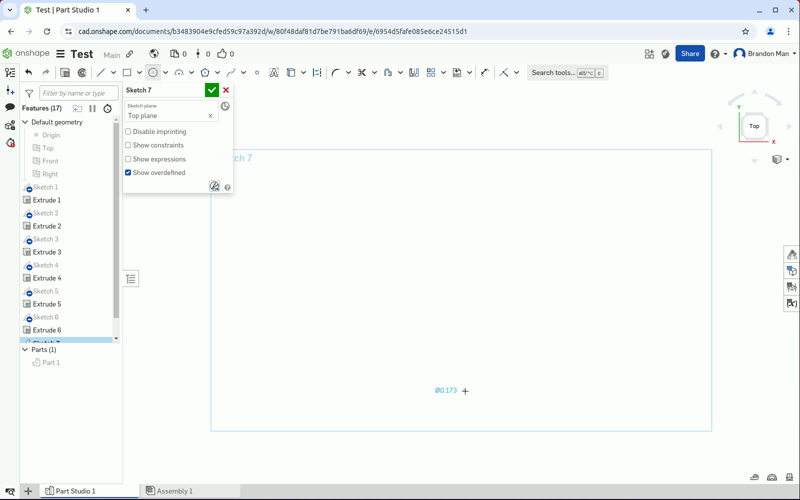
scroll(6)
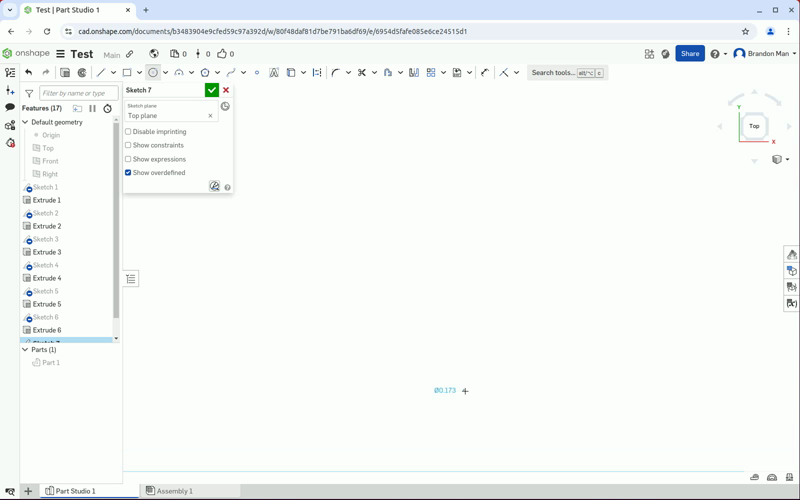
scroll(6)
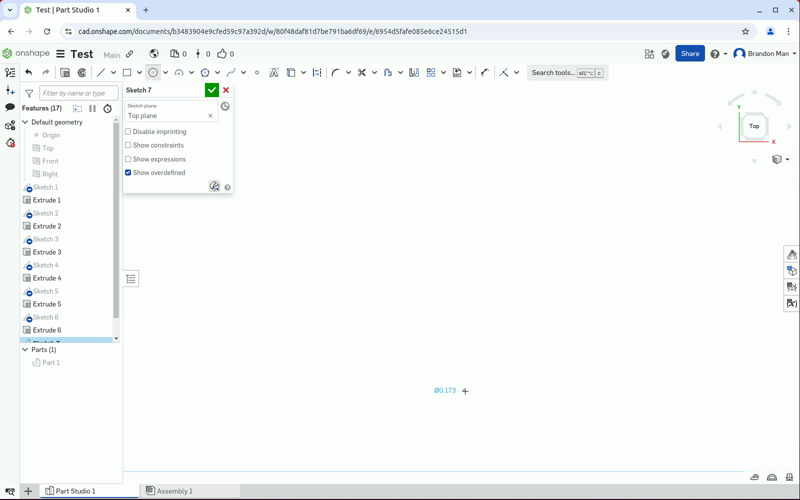
scroll(6)
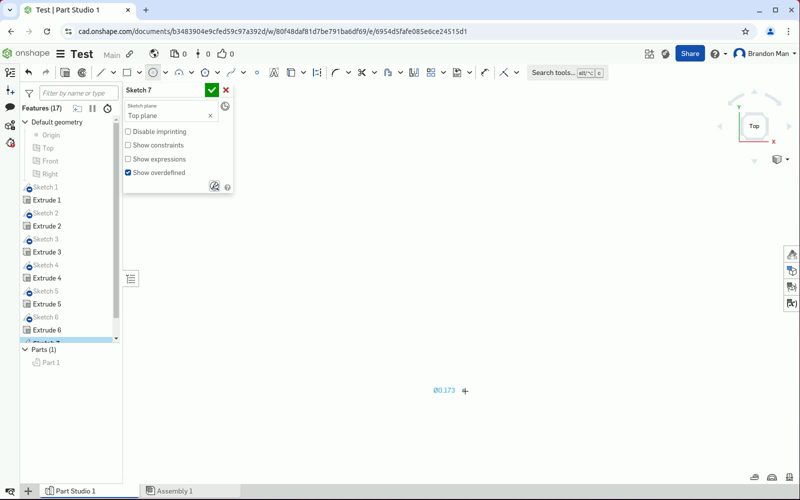
scroll(6)
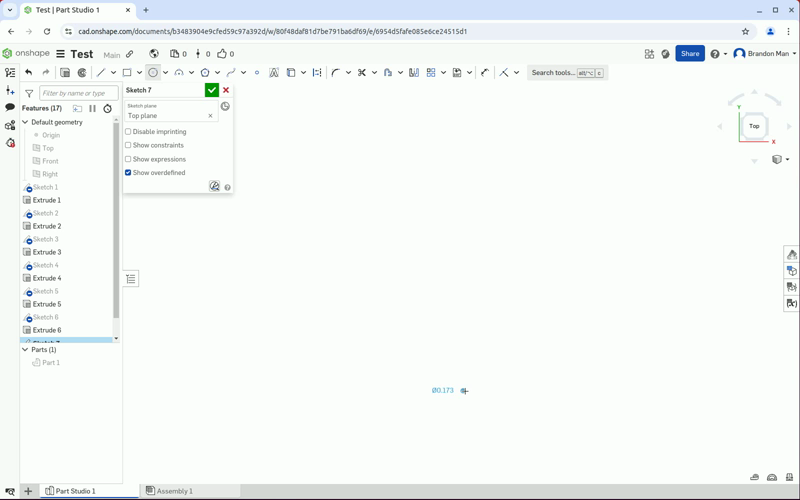
scroll(6)
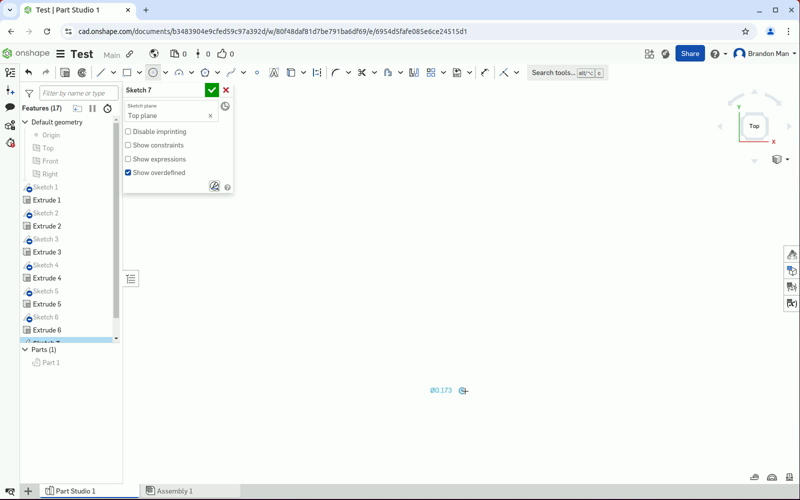
scroll(6)
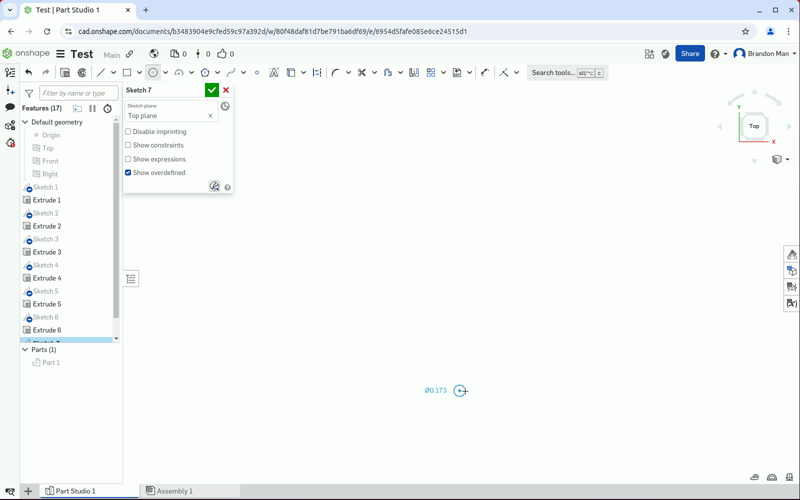
click(465, 390)
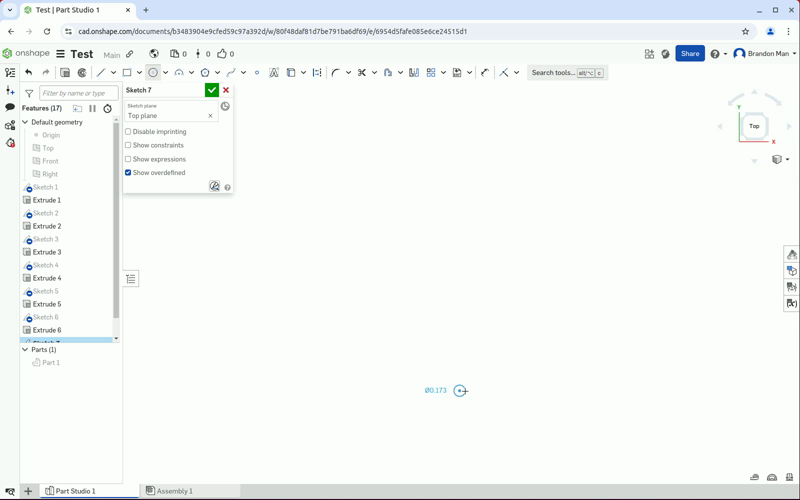
scroll(-6)
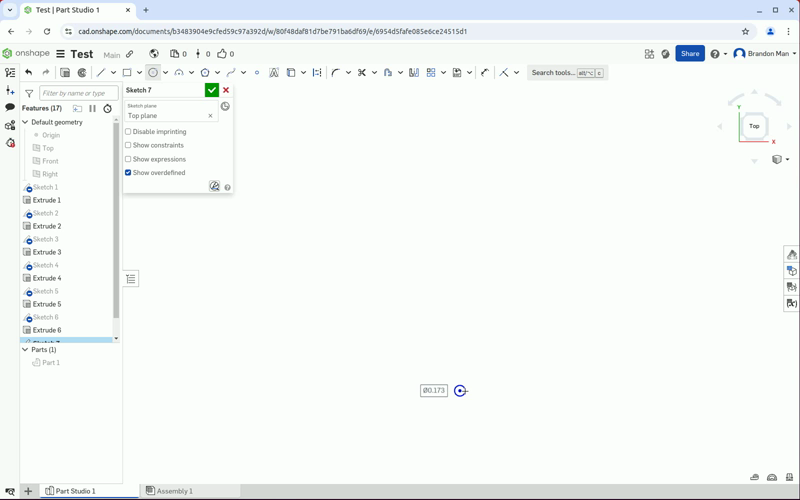
scroll(-6)
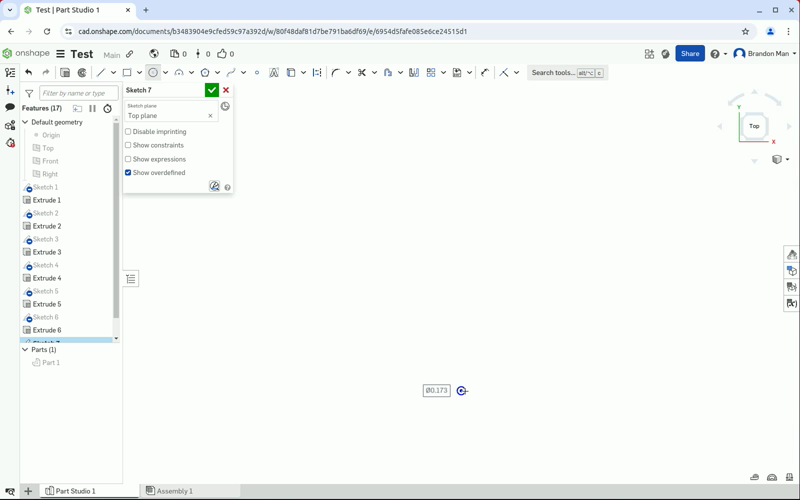
scroll(-6)
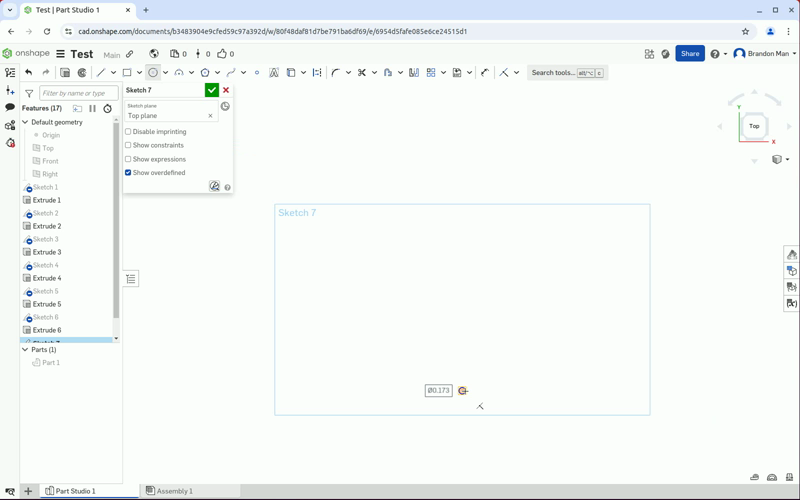
scroll(-6)
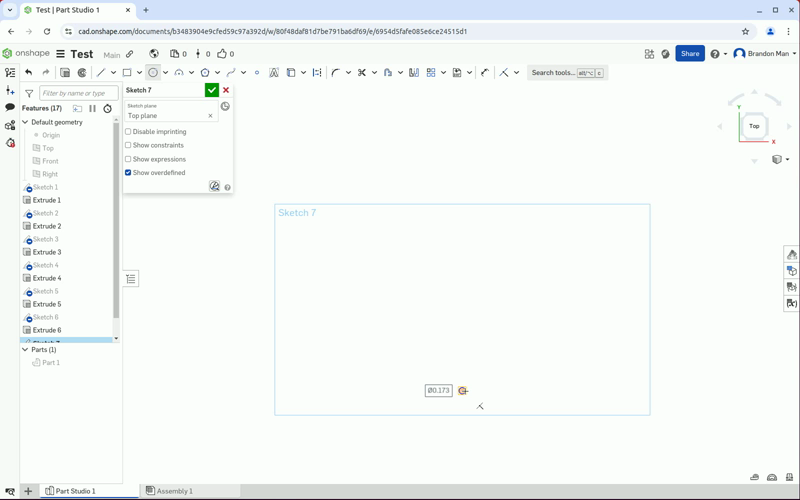
scroll(-6)
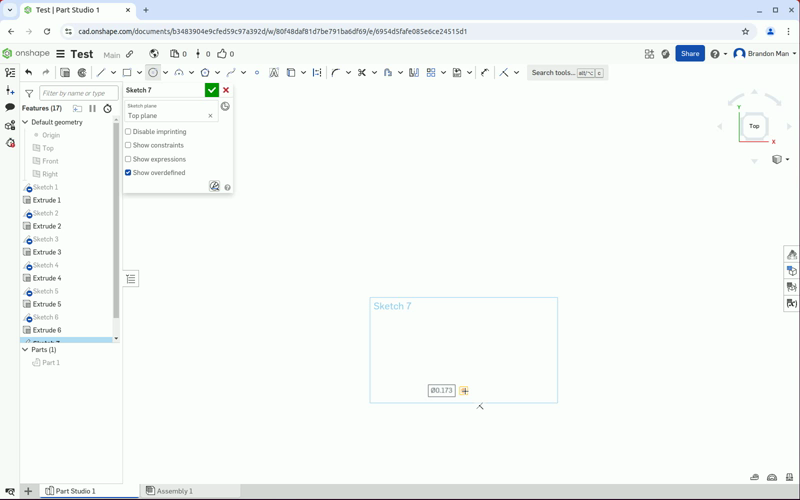
scroll(-6)
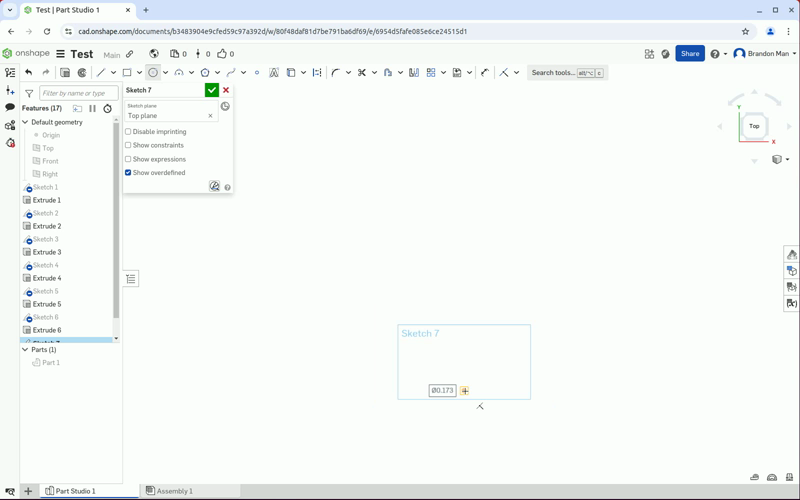
scroll(-6)
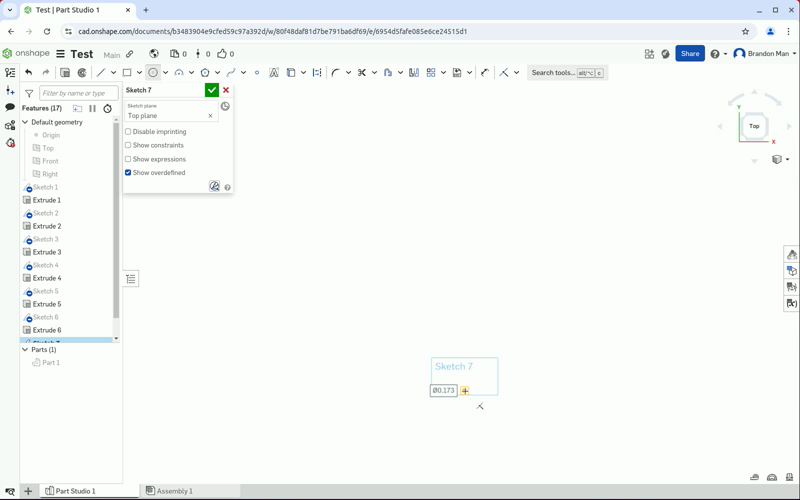
key(esc)
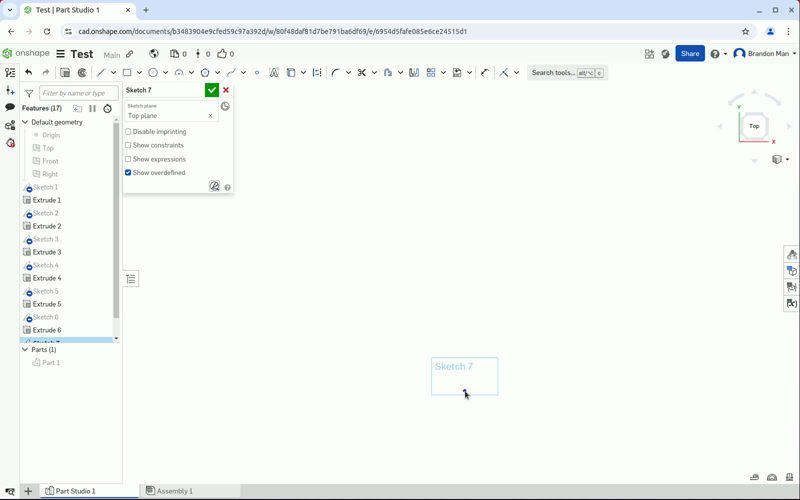
mouse_move(464, 390)
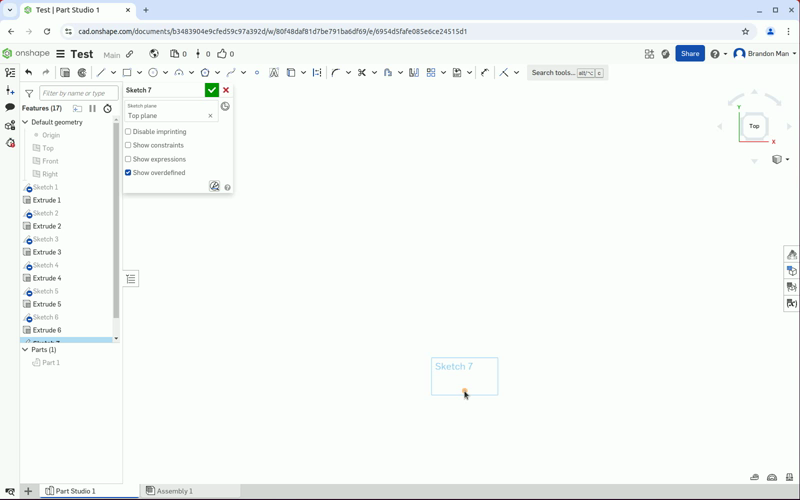
scroll(6)
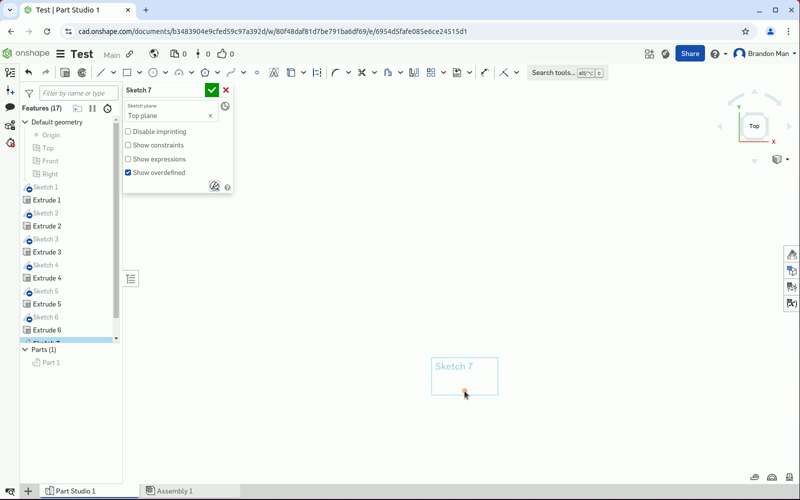
scroll(6)
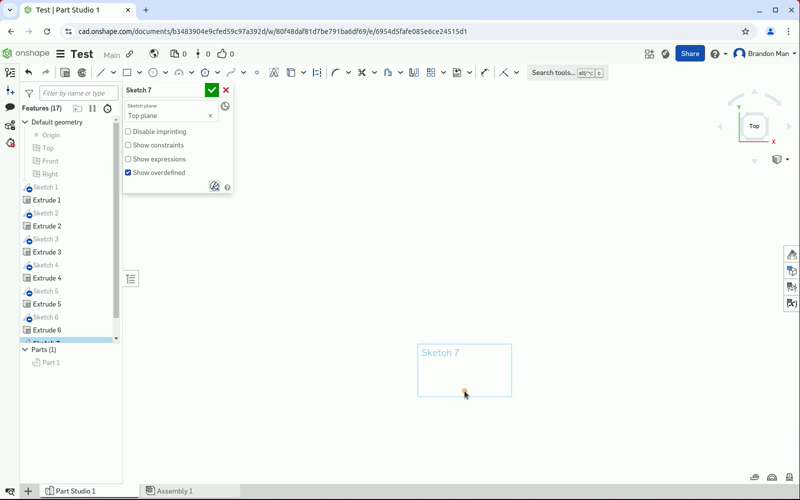
scroll(6)
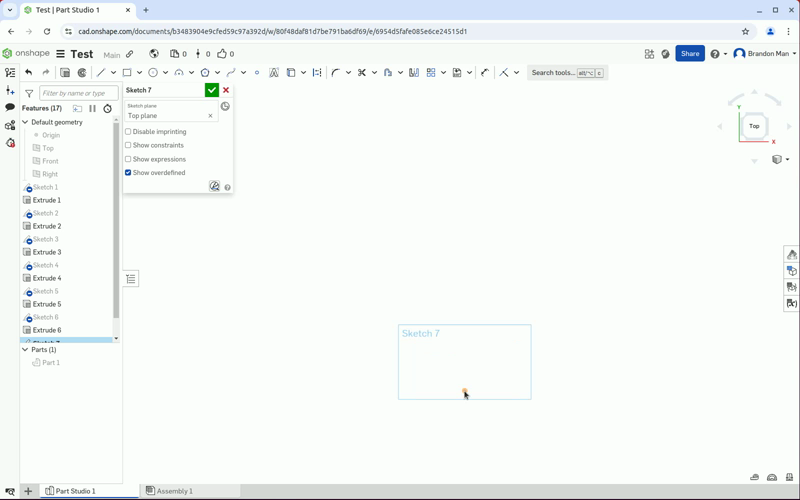
scroll(6)
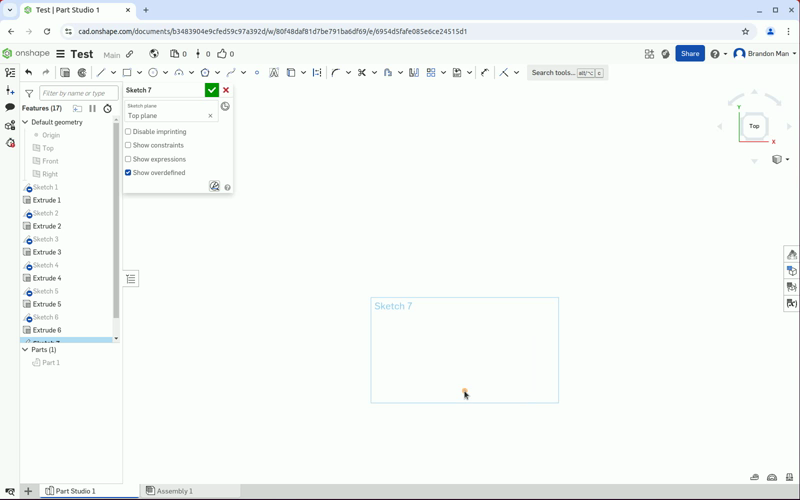
scroll(6)
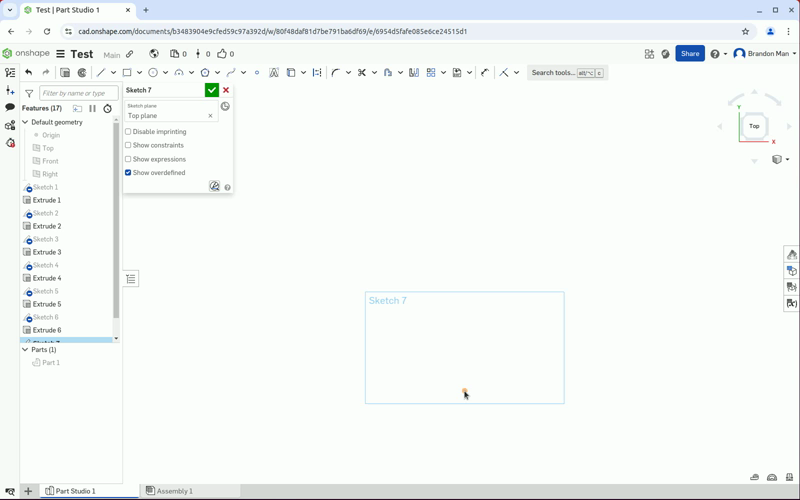
scroll(6)
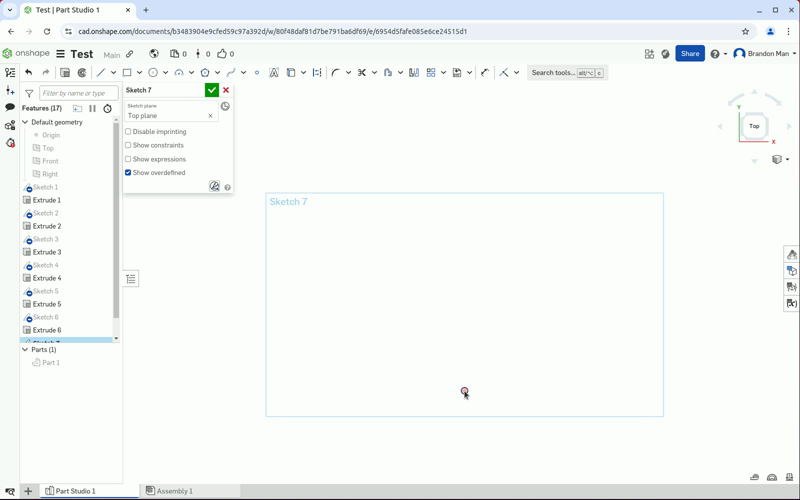
scroll(6)
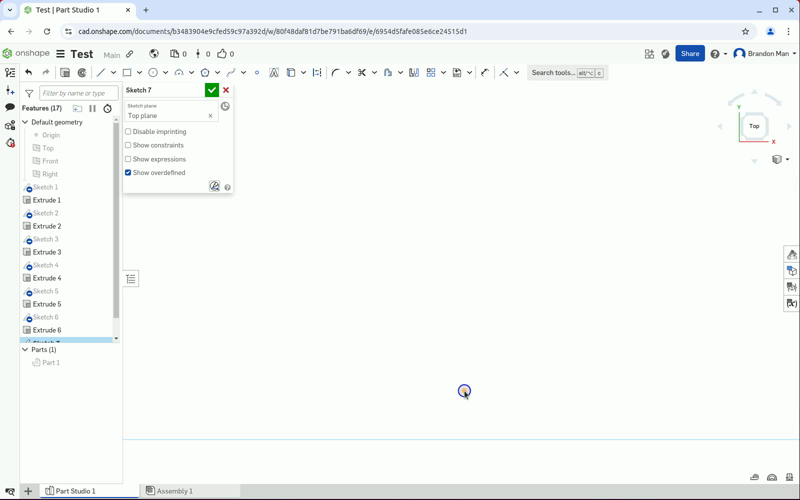
click(464, 390)
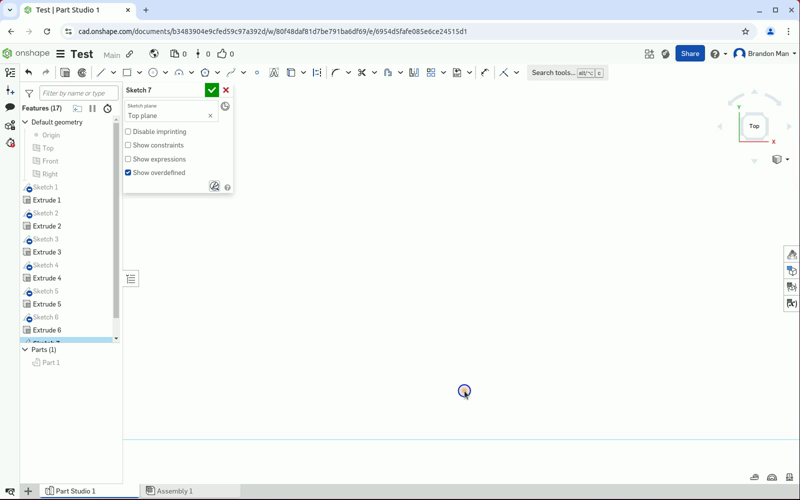
scroll(-6)
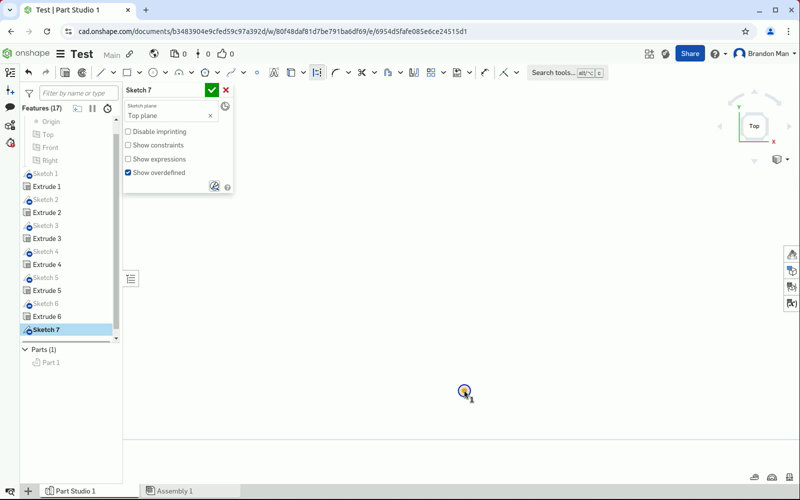
scroll(-6)
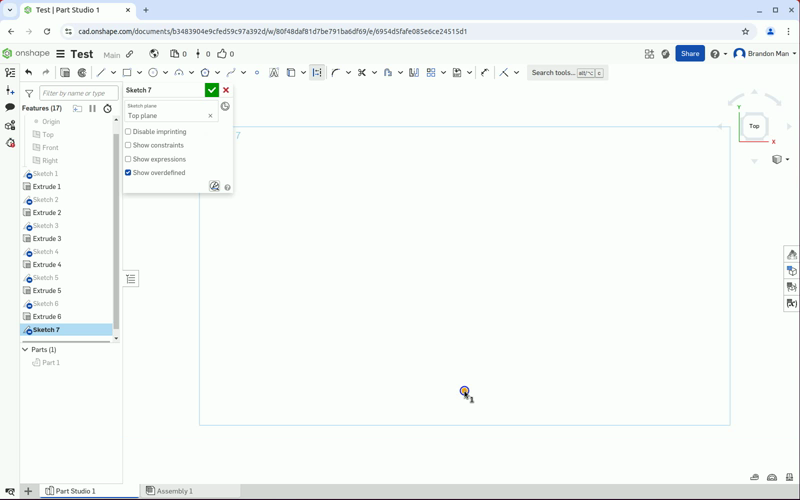
scroll(-6)
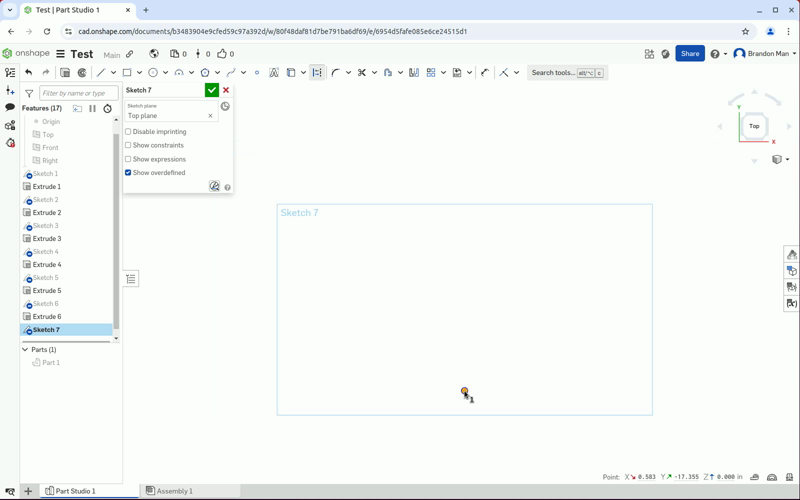
scroll(-6)
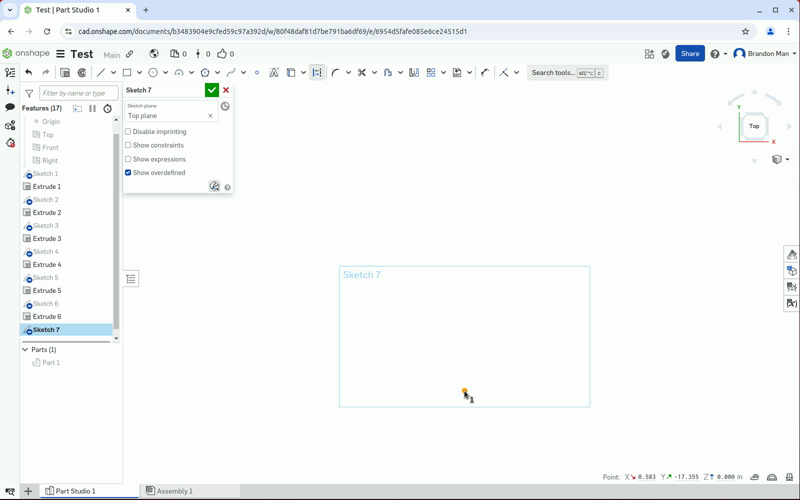
scroll(-6)
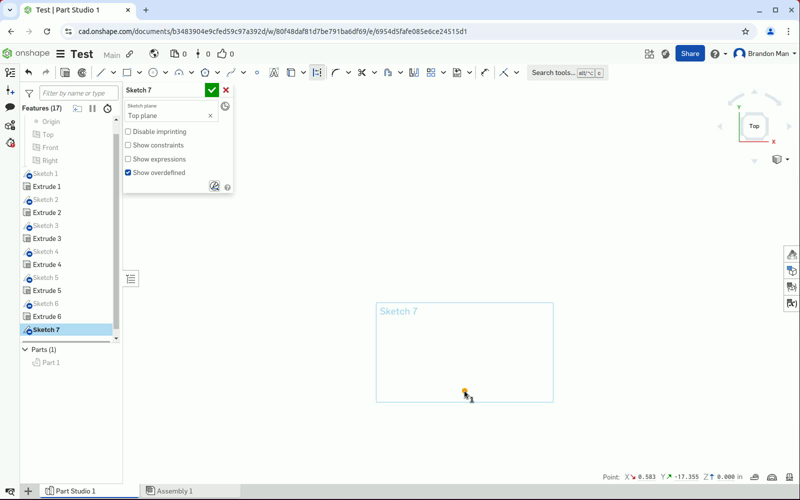
scroll(-6)
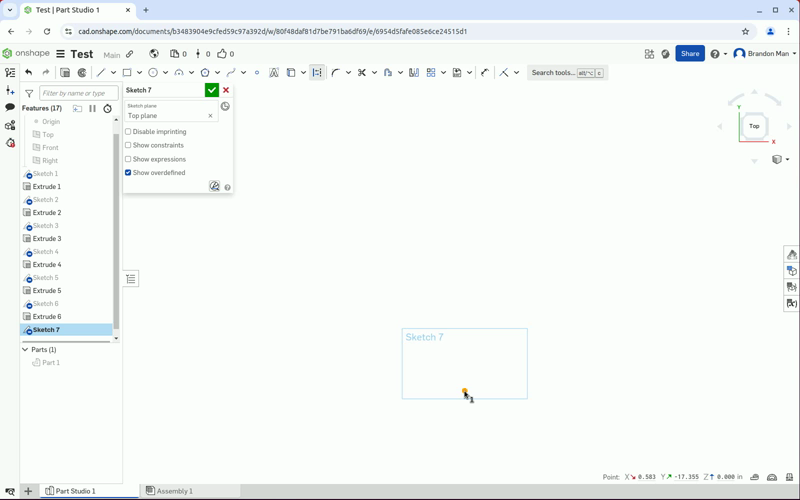
scroll(-6)
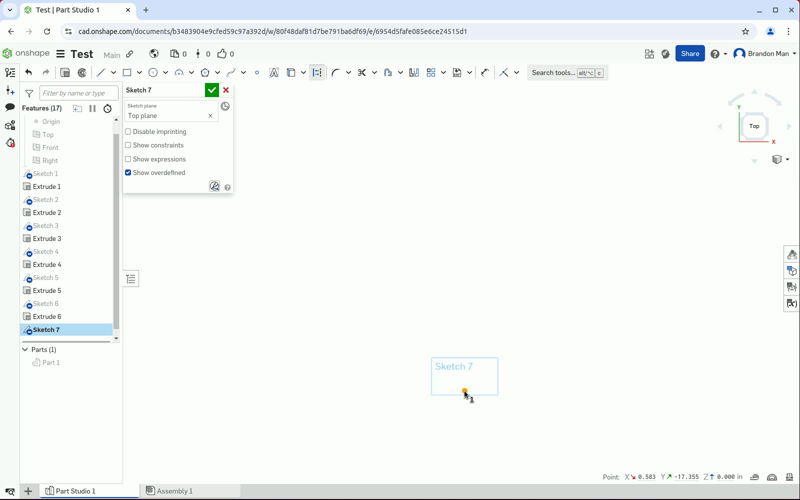
mouse_move(73, 352)
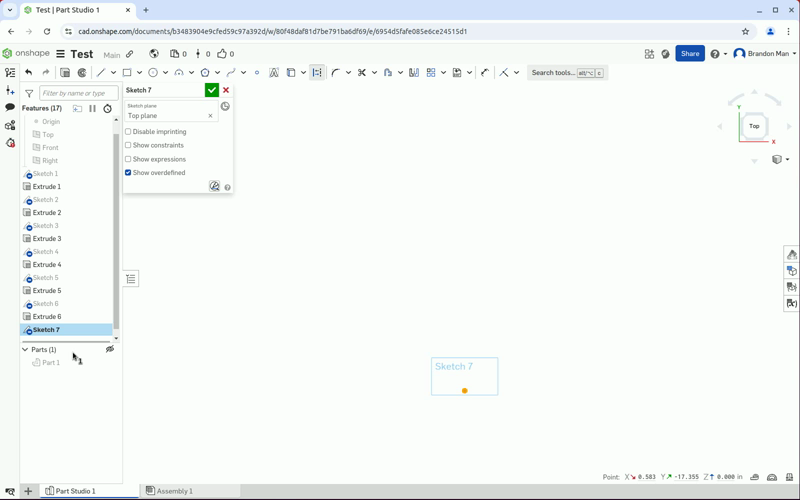
key(shift+y)
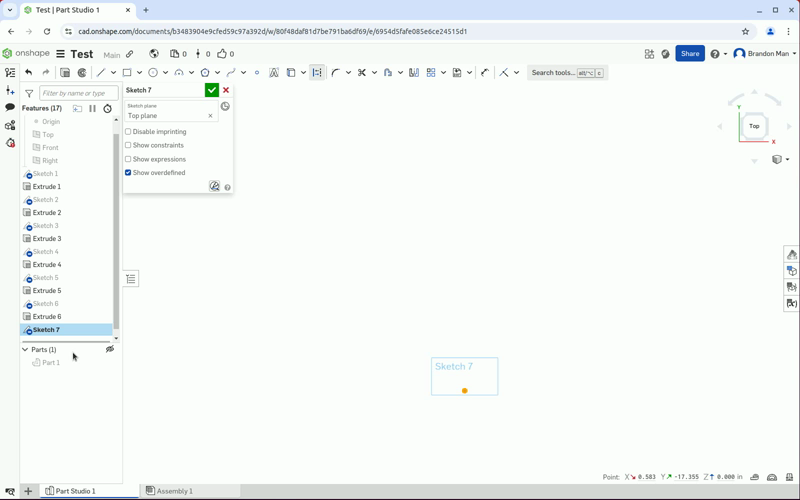
key(shift+e)
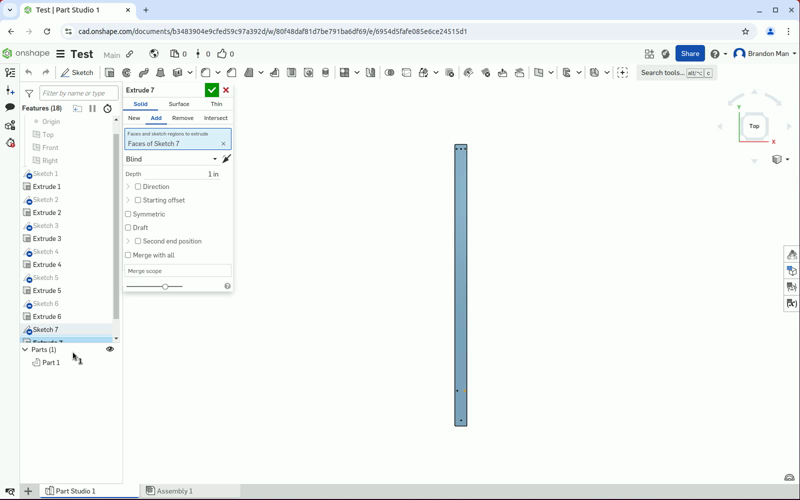
mouse_move(143, 106)
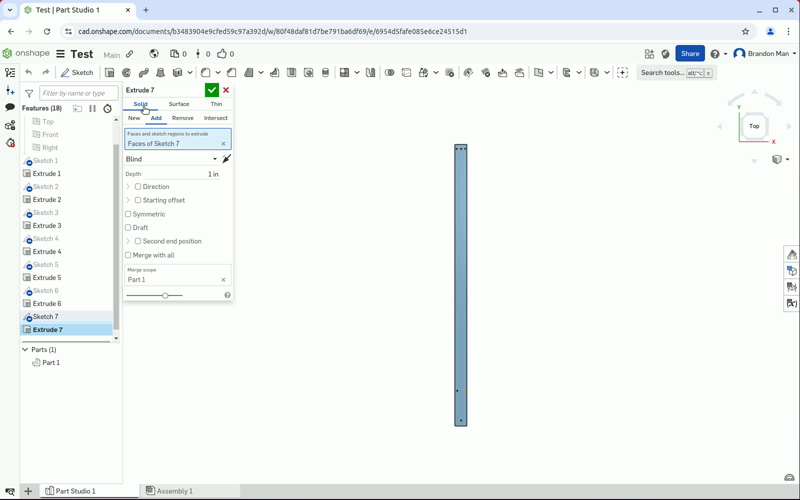
click(143, 106)
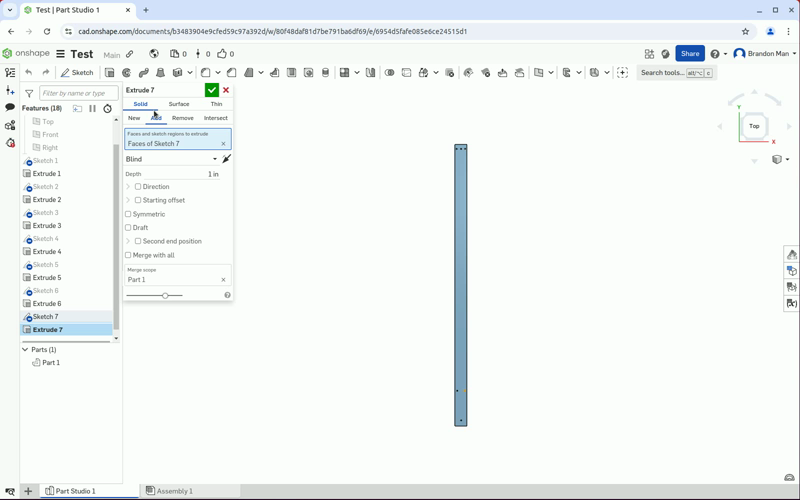
mouse_move(186, 120)
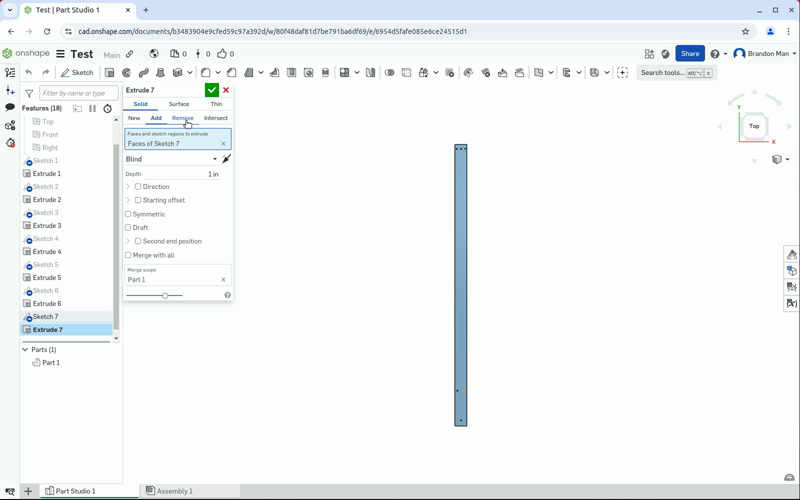
click(186, 120)
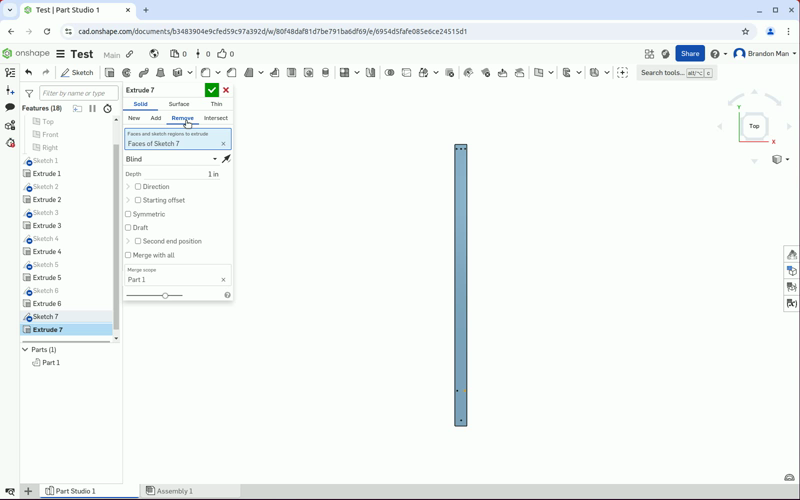
key(tab, 4)
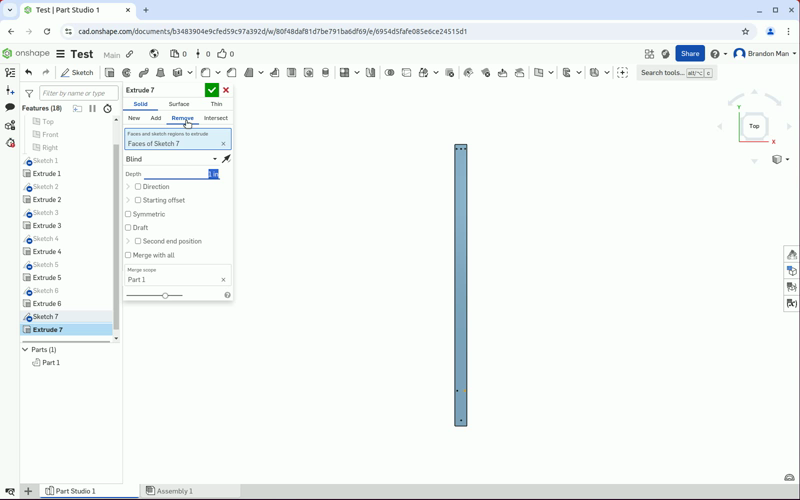
text(0.482)
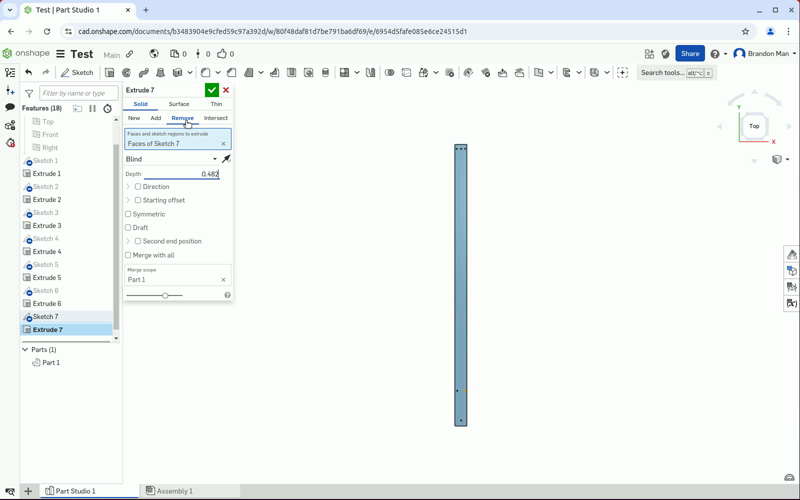
key(tab, 3)
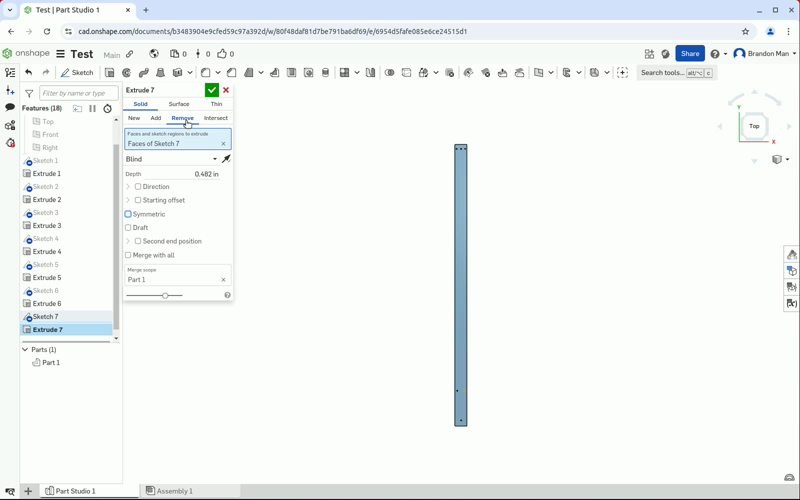
key(space)
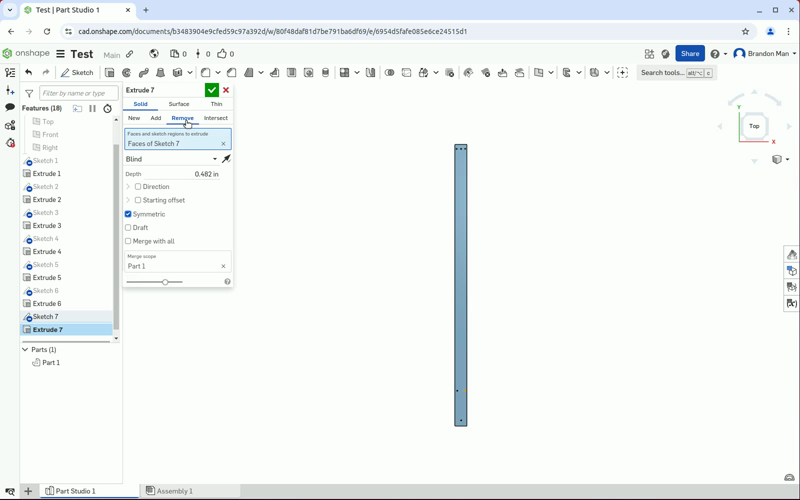
key(tab, 2)
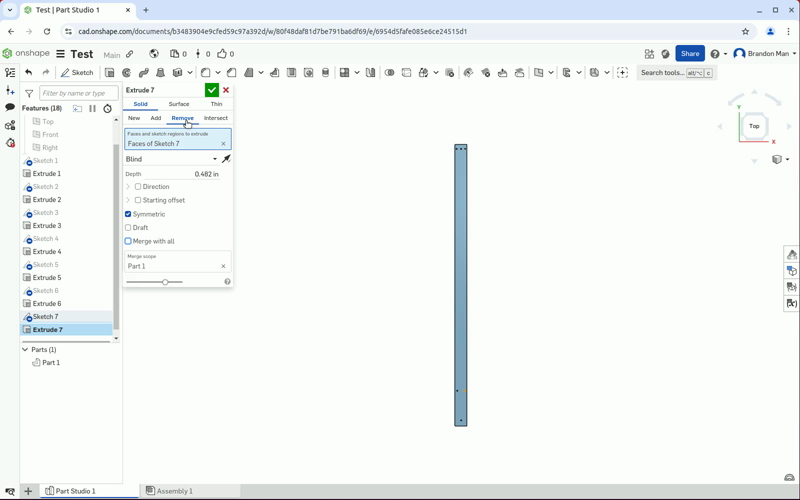
key(space)
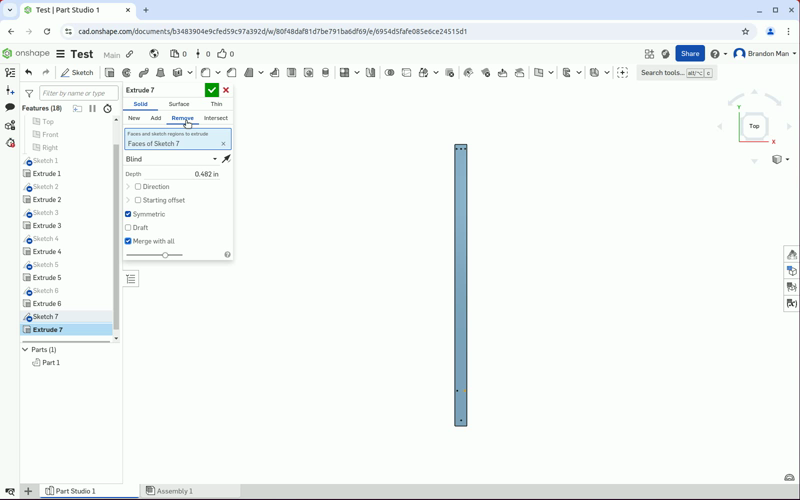
key(enter)
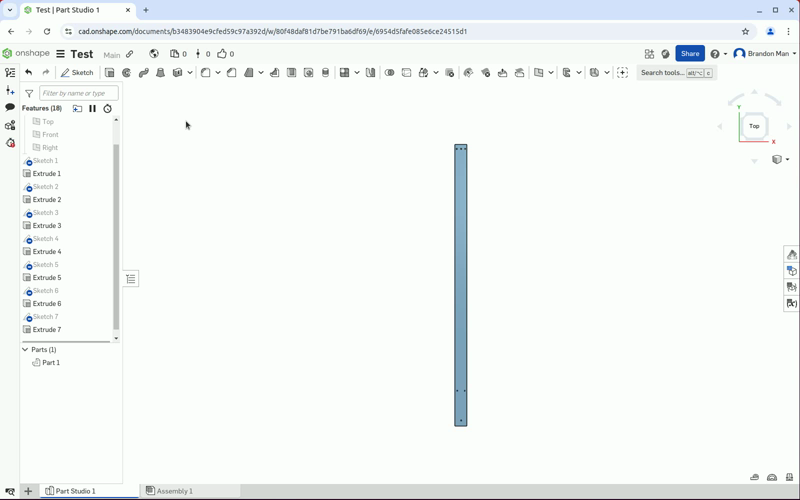
key(shift+h)
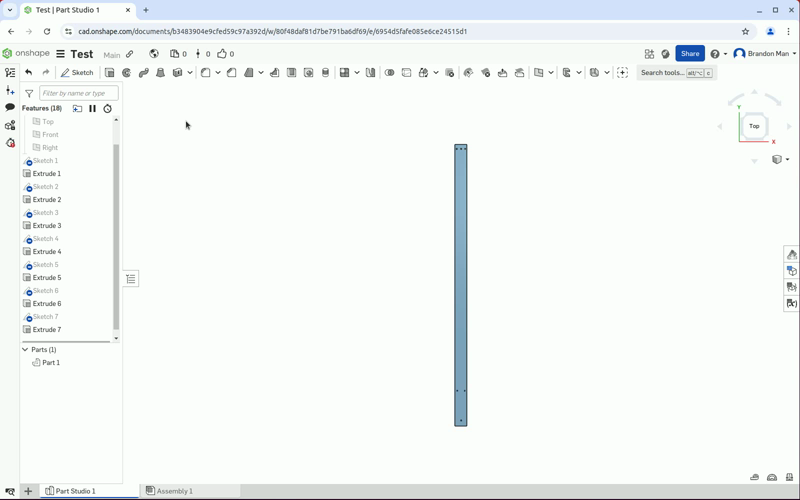
key(shift+h)
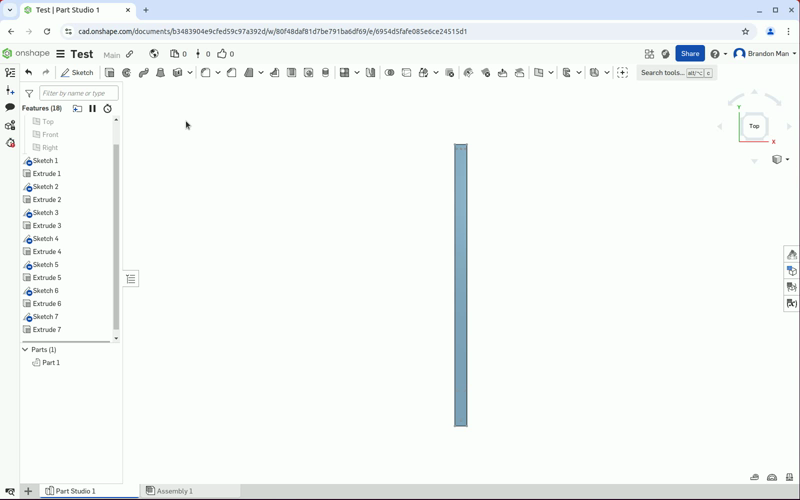
key(shift+7)
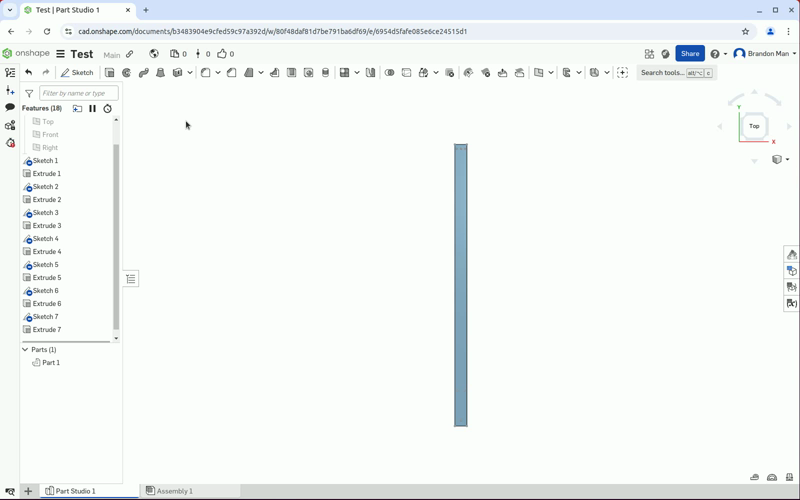
key(up, 3)
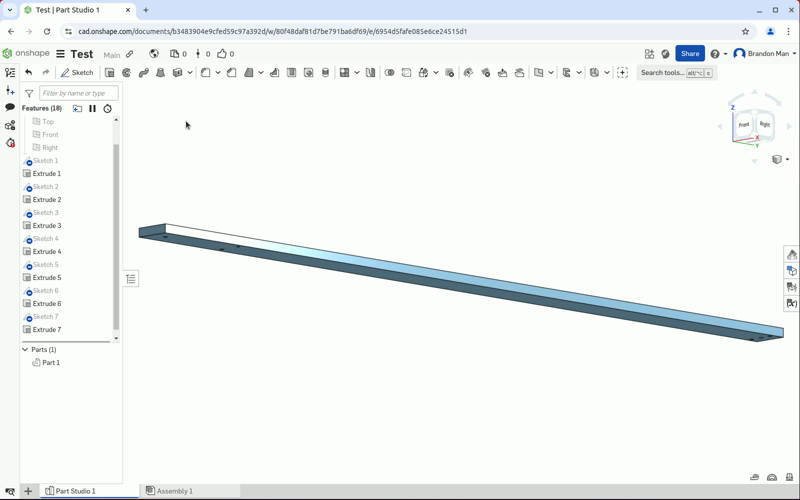
key(left, 3)
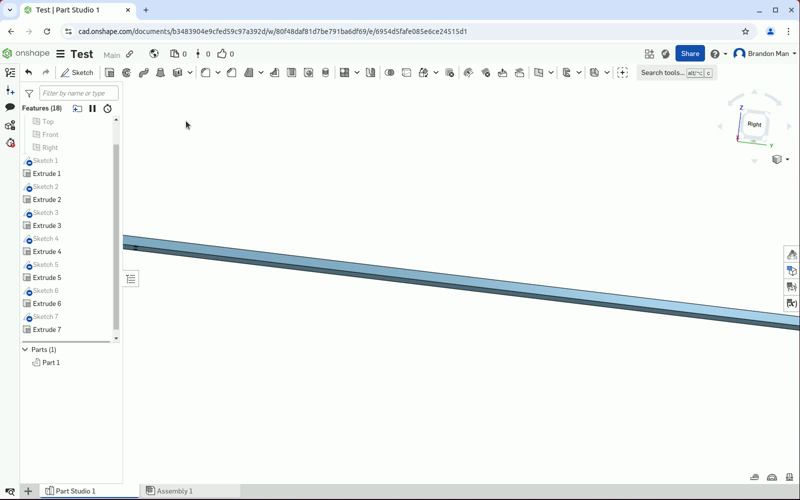
key(right, 3)
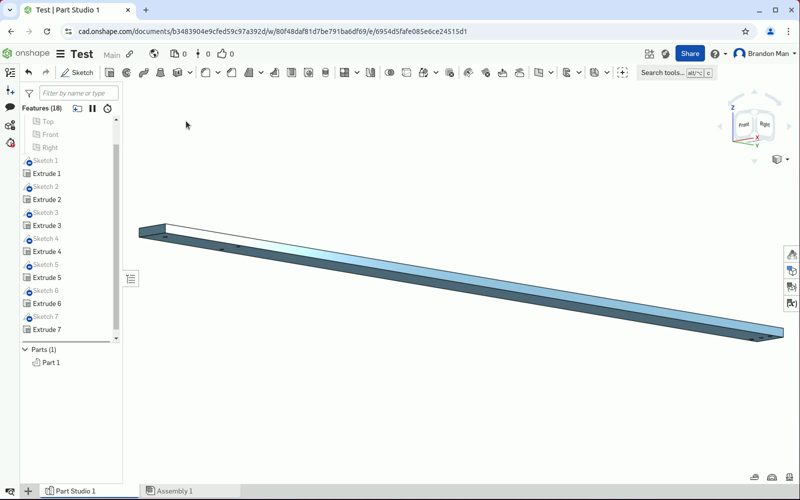
key(down, 3)
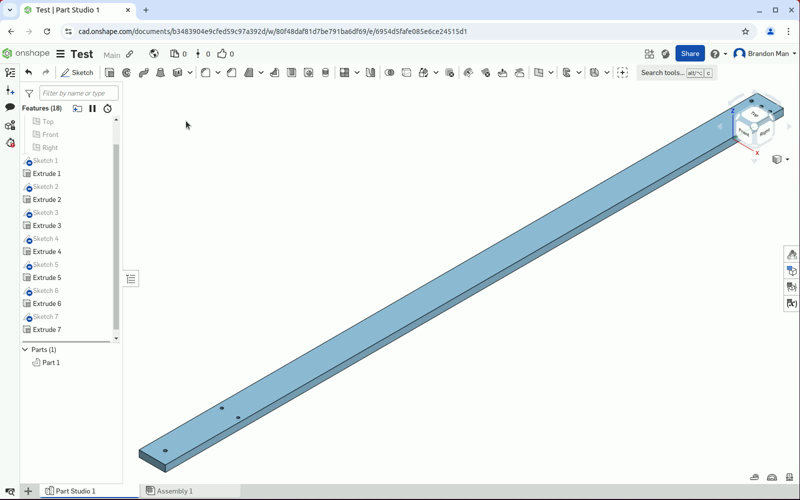
mouse_move(69, 163)
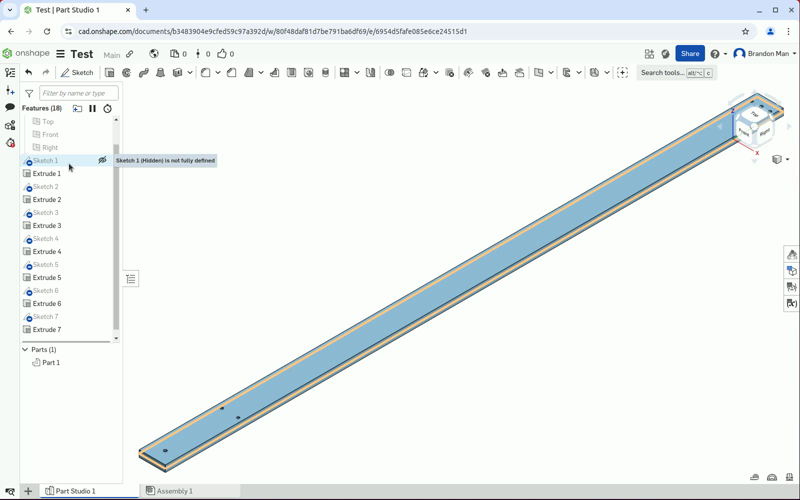
click(69, 163)